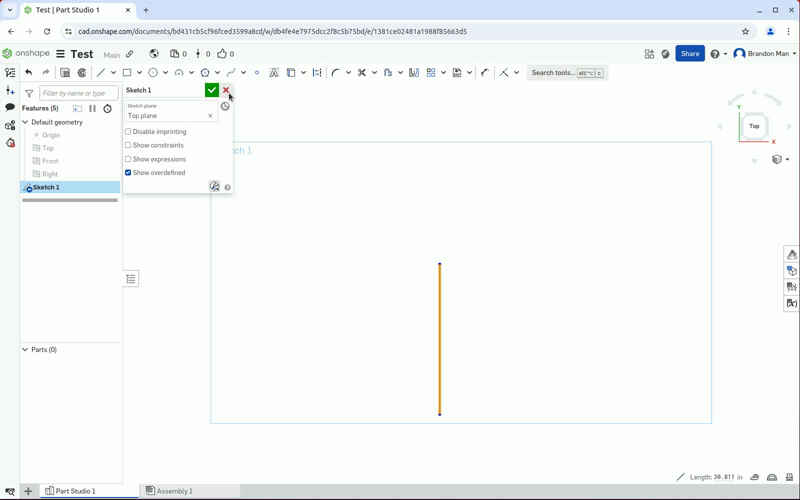
key(shift+h)
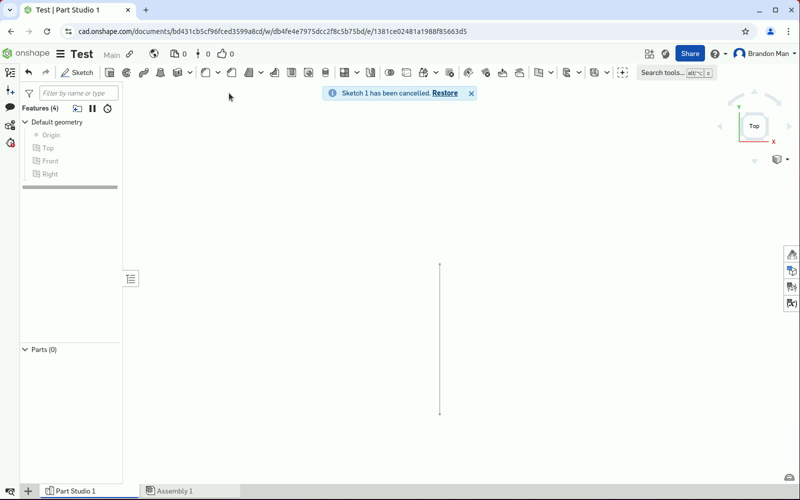
mouse_move(73, 352)
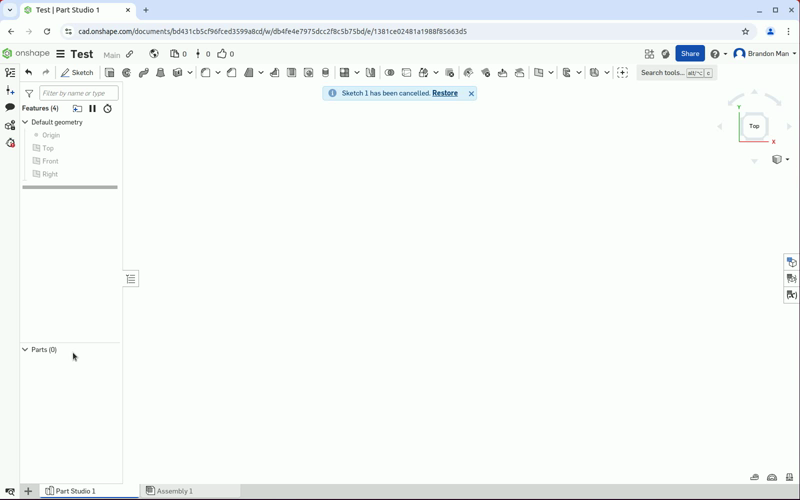
key(y)
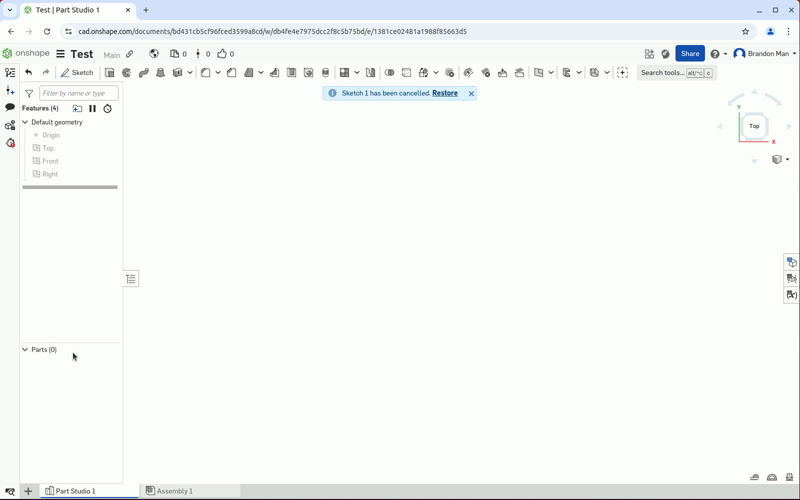
key(shift+p)
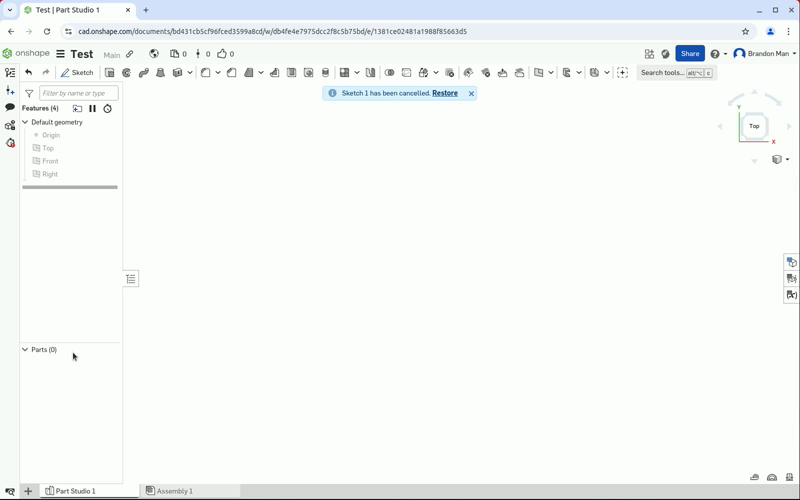
key(space)
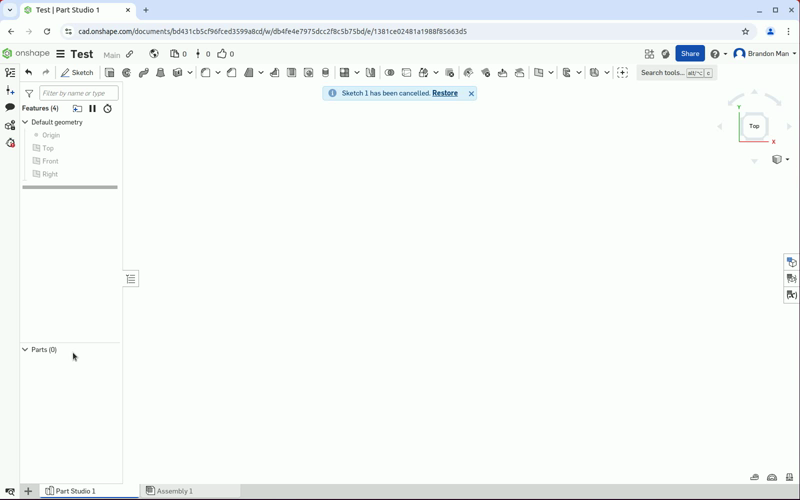
key_down(shift)
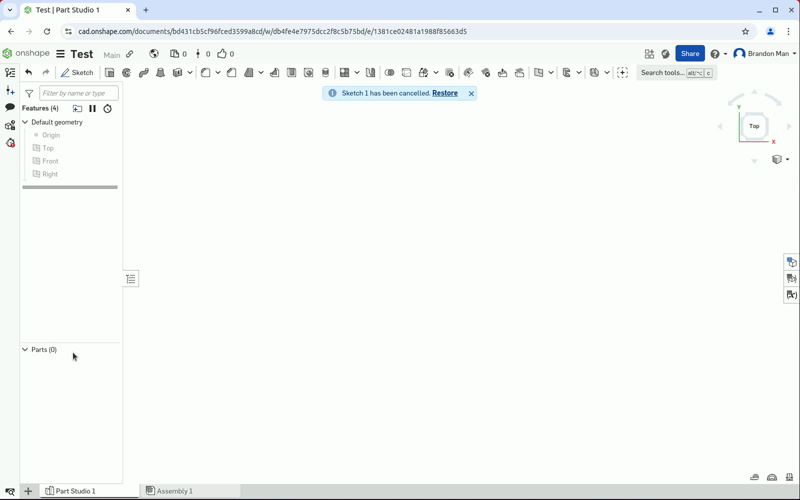
key(up)
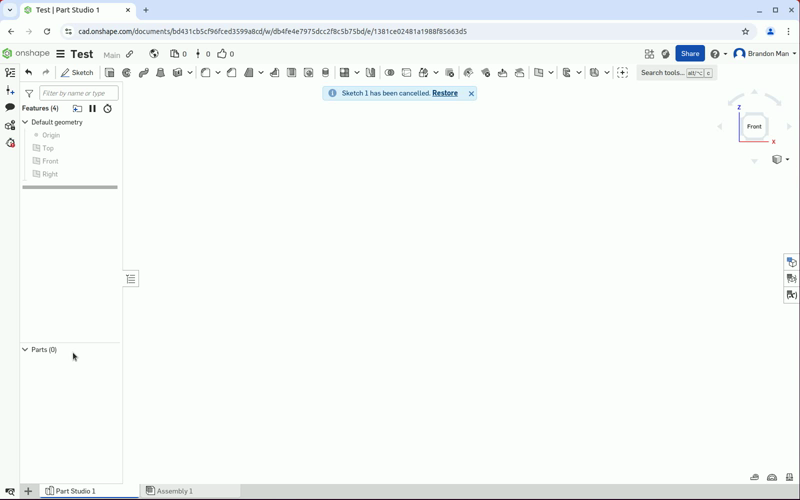
key_up(shift)
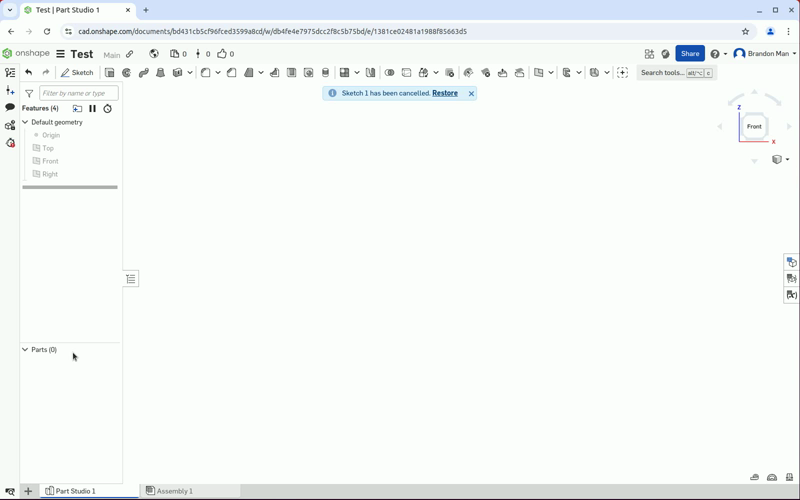
mouse_move(73, 352)
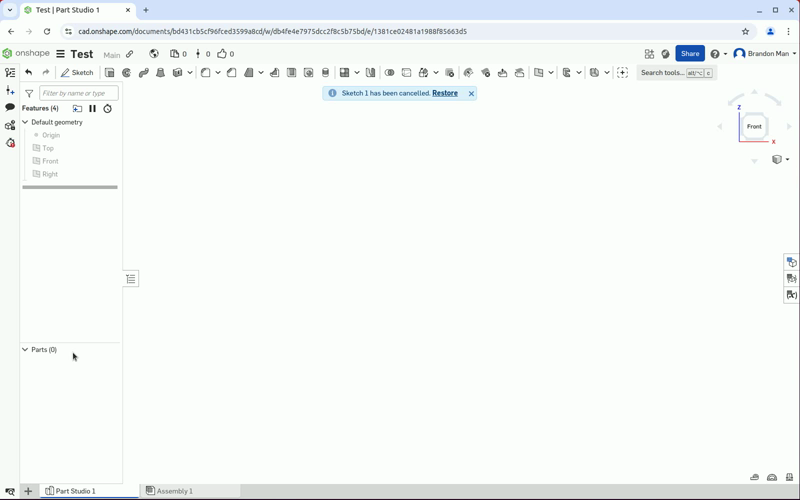
key(shift+y)
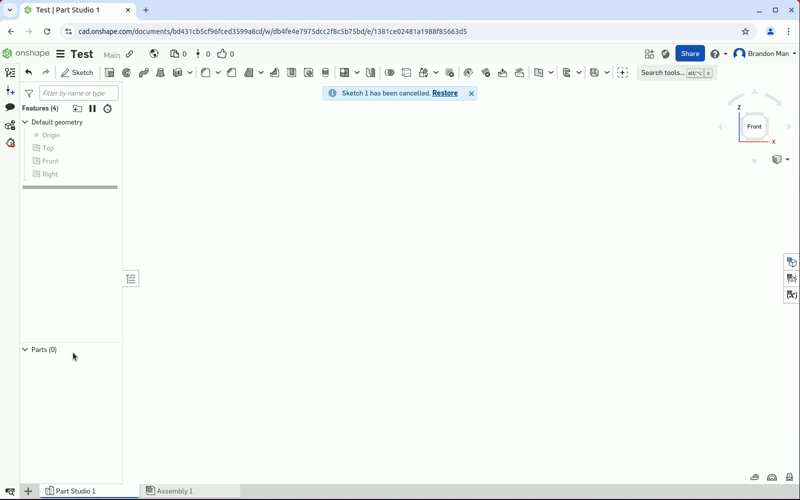
key(shift+s)
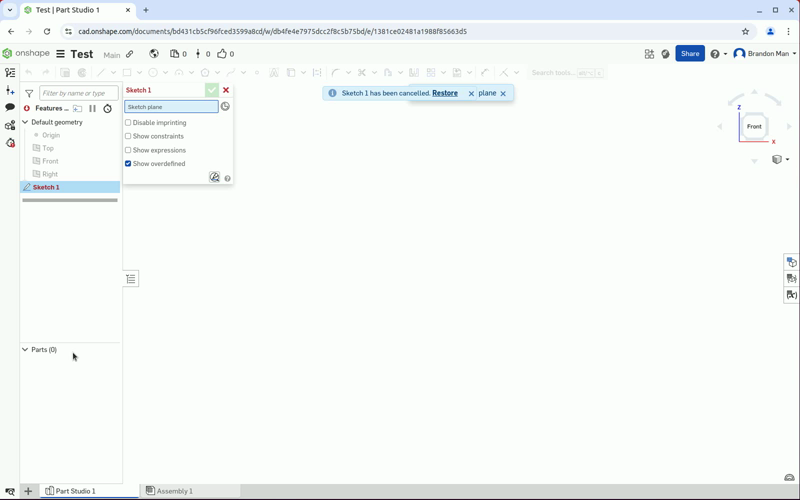
mouse_move(73, 163)
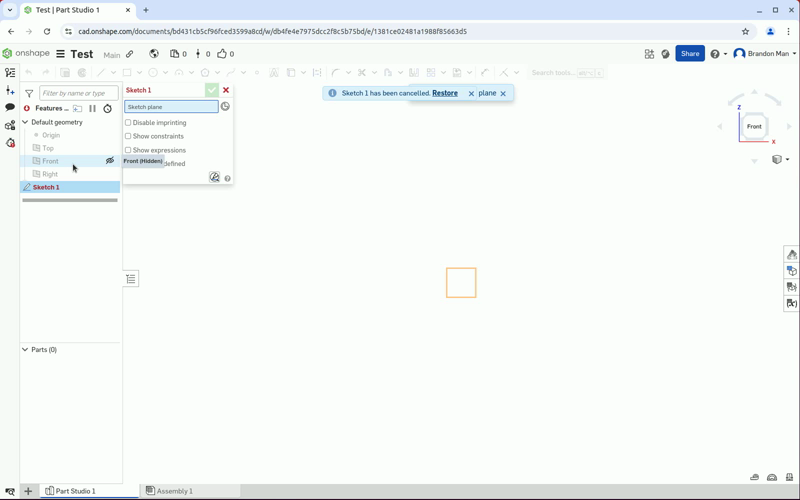
click(73, 163)
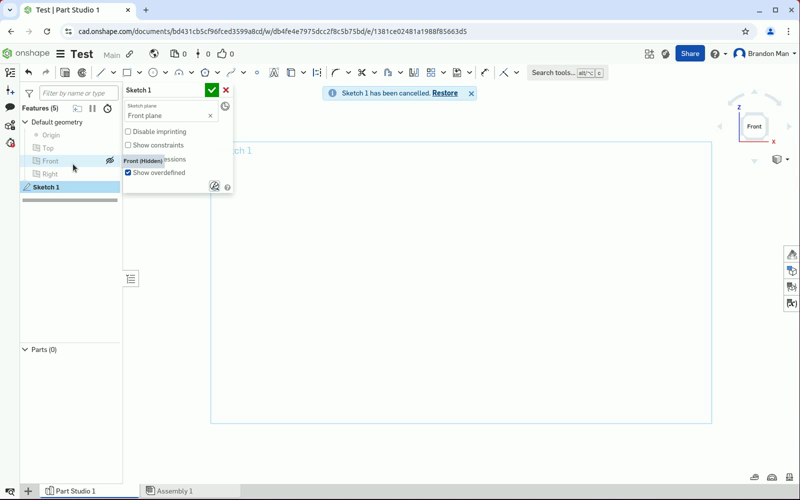
mouse_move(73, 352)
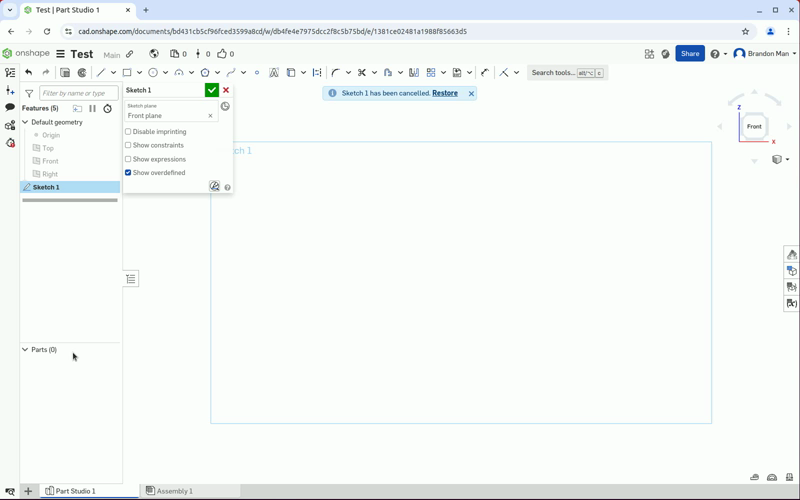
key(y)
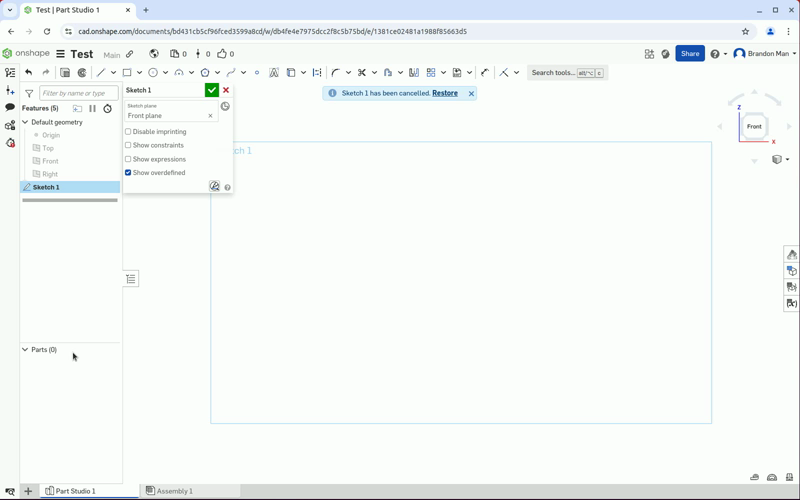
key(l)
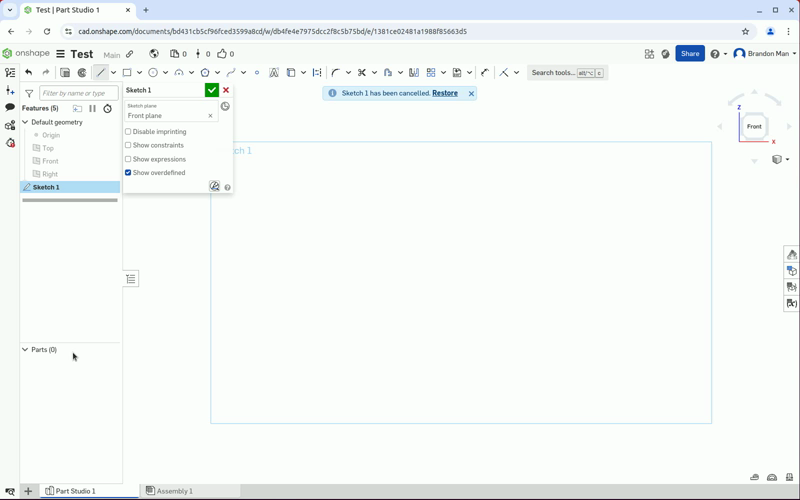
key_down(shift)
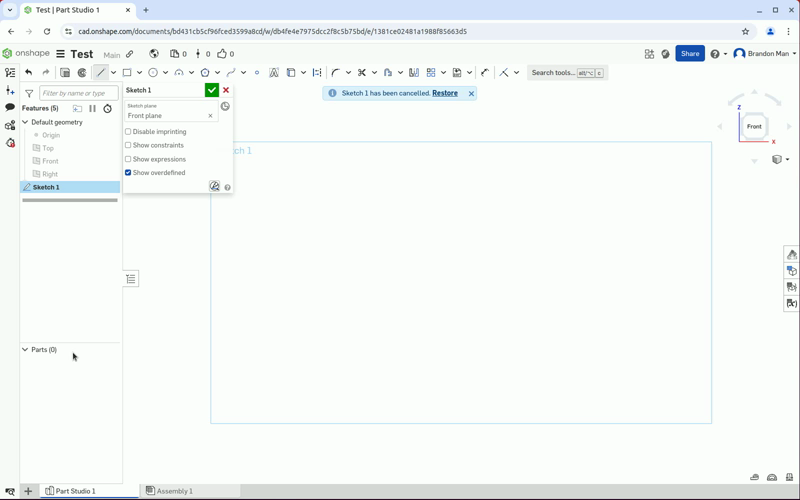
mouse_move(423, 282)
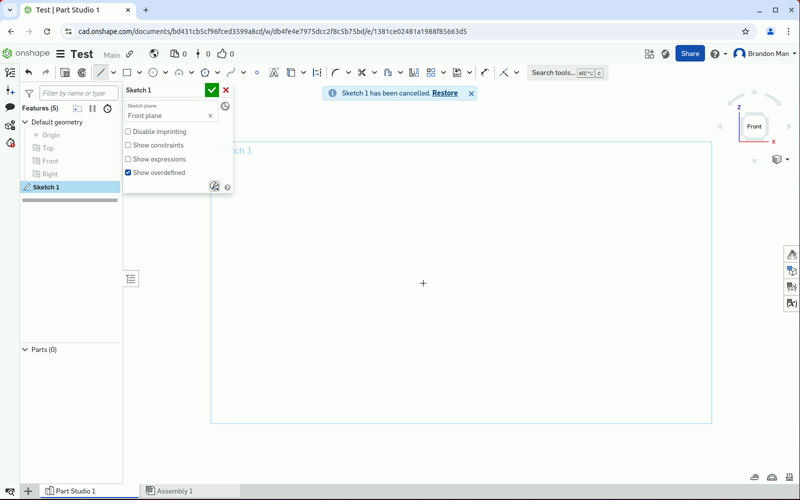
click(423, 282)
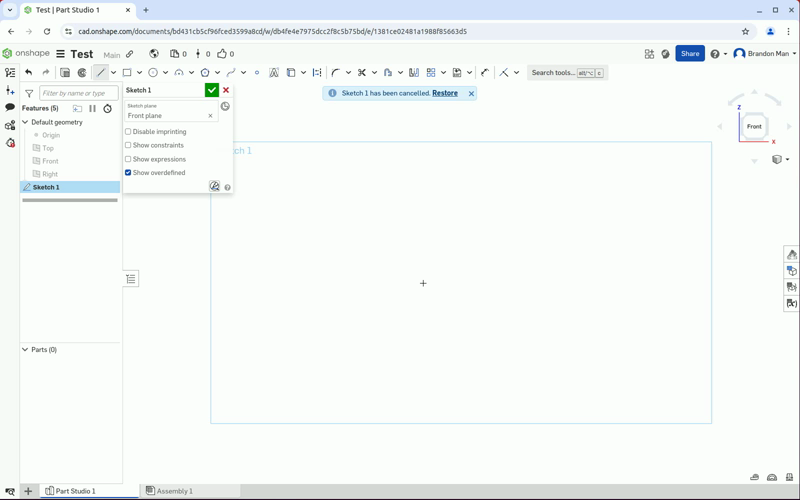
key_up(shift)
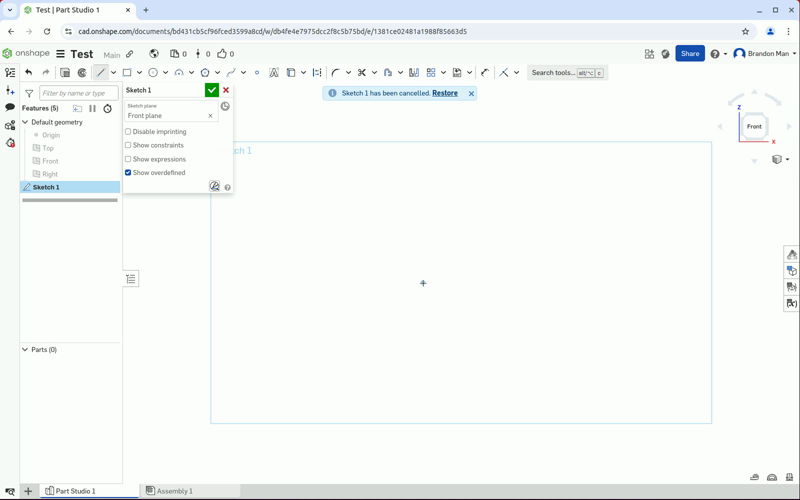
key_down(shift)
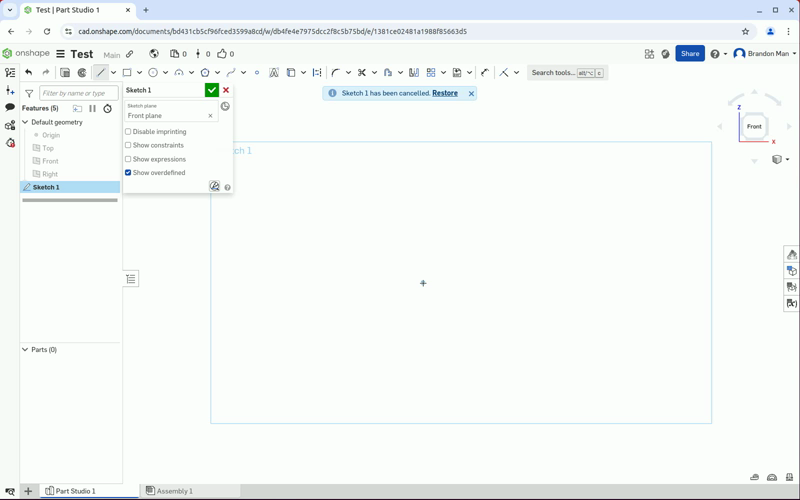
mouse_move(453, 282)
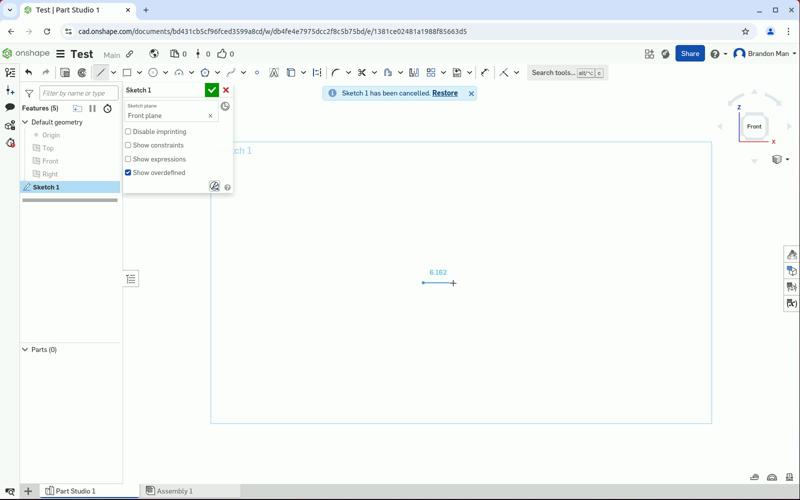
mouse_move(461, 282)
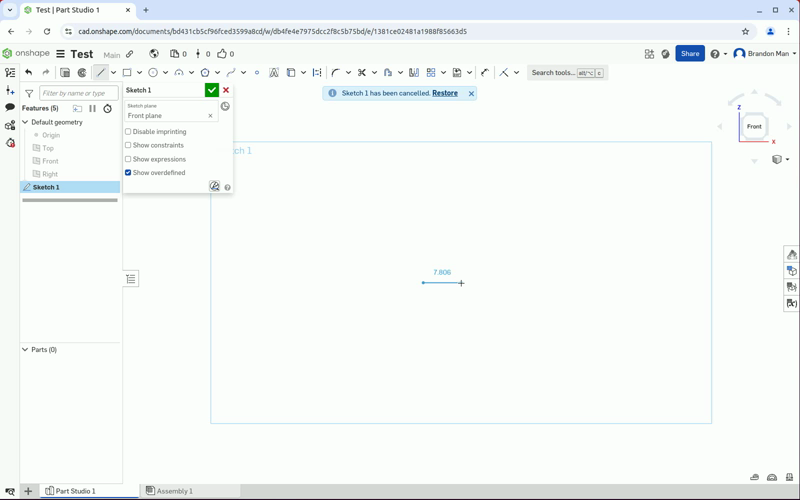
click(461, 282)
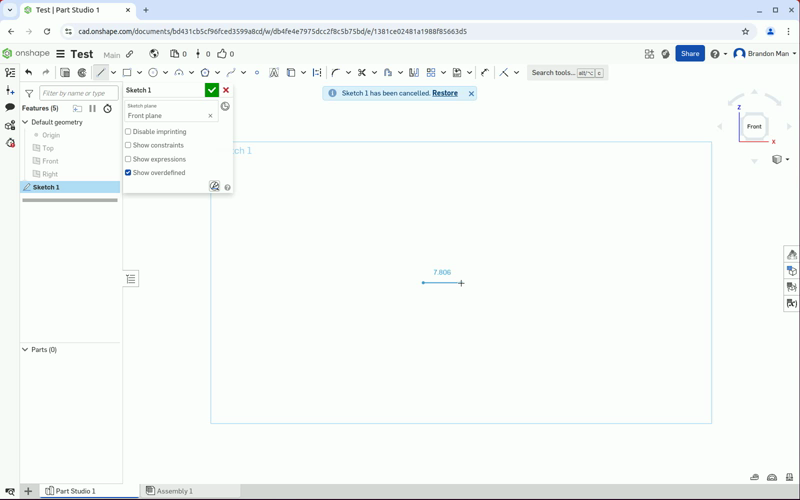
key_up(shift)
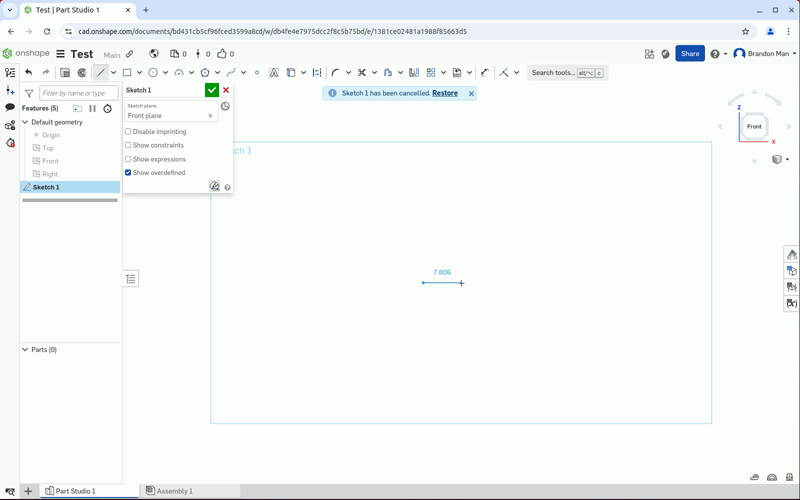
key_down(shift)
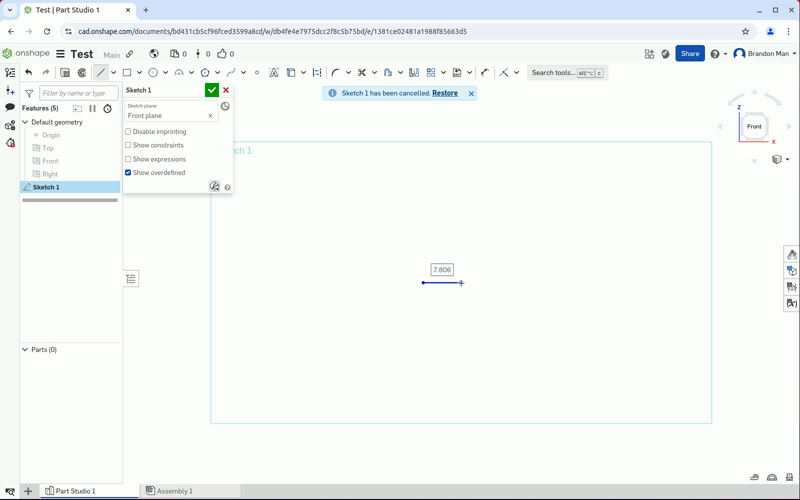
mouse_move(491, 282)
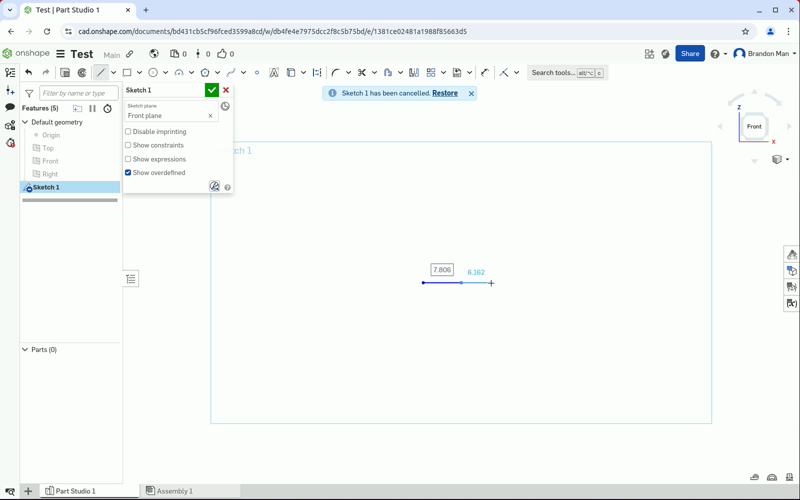
mouse_move(461, 237)
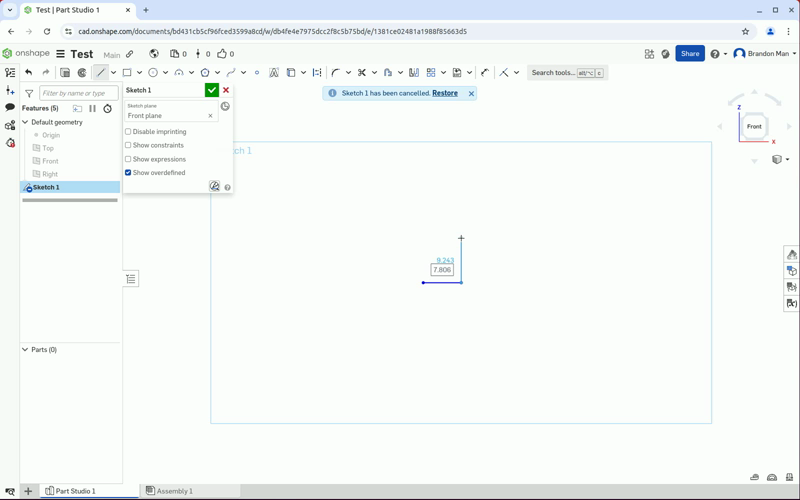
click(461, 237)
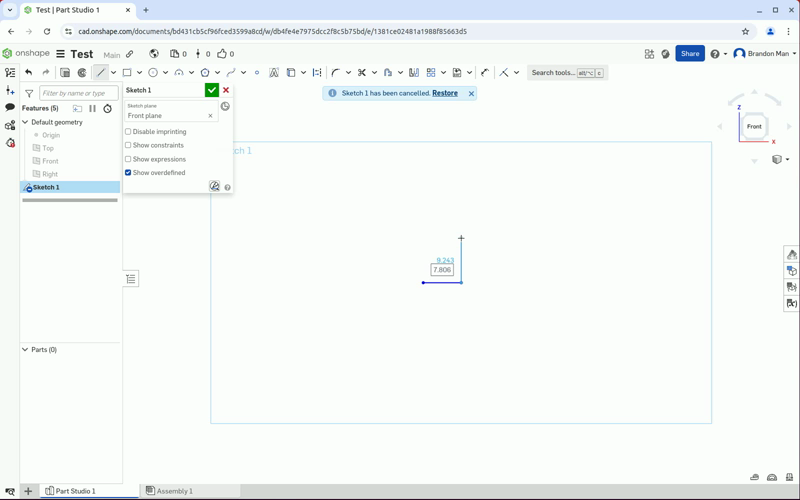
key_up(shift)
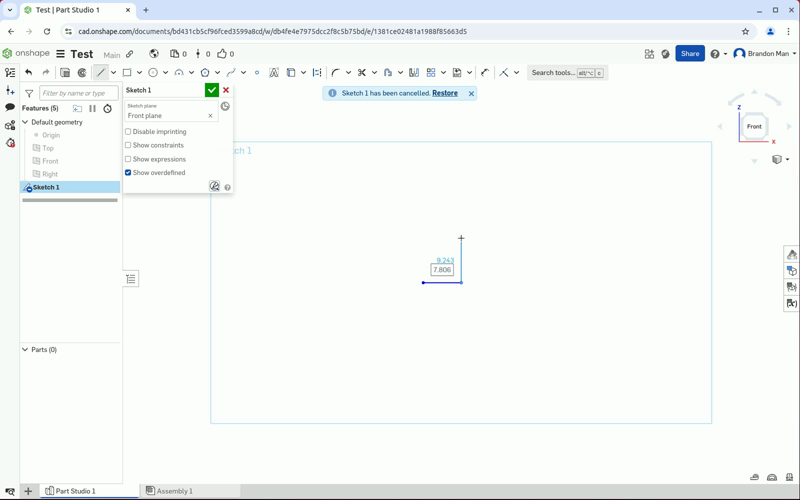
key_down(shift)
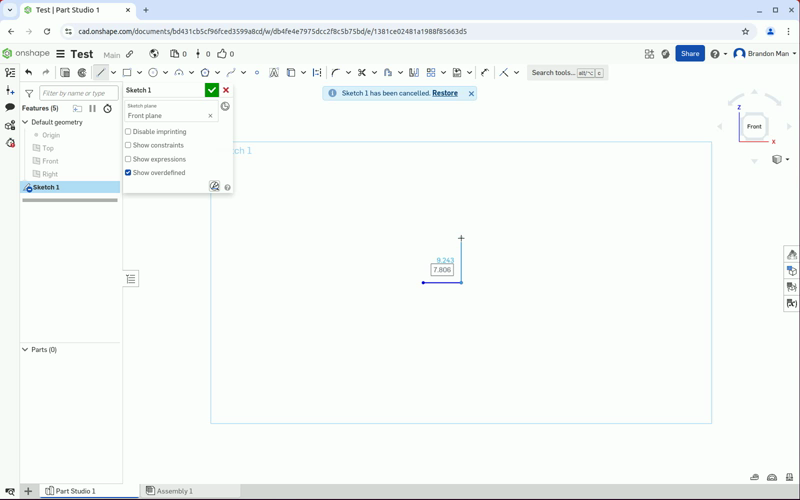
mouse_move(491, 237)
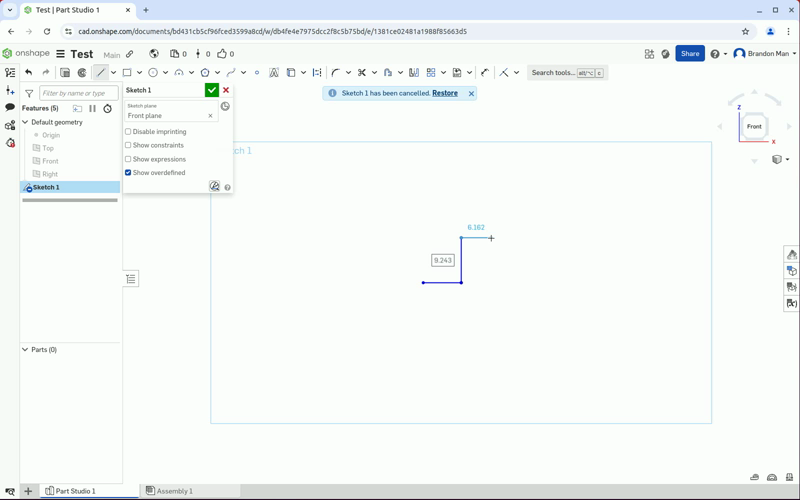
mouse_move(423, 237)
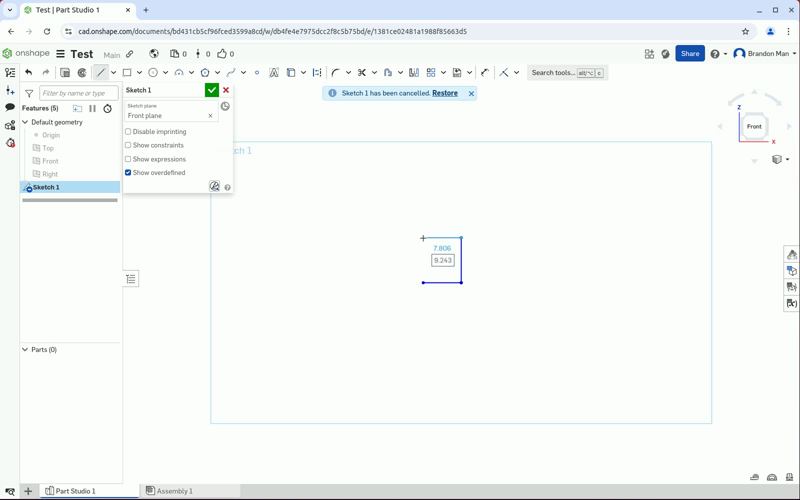
click(423, 237)
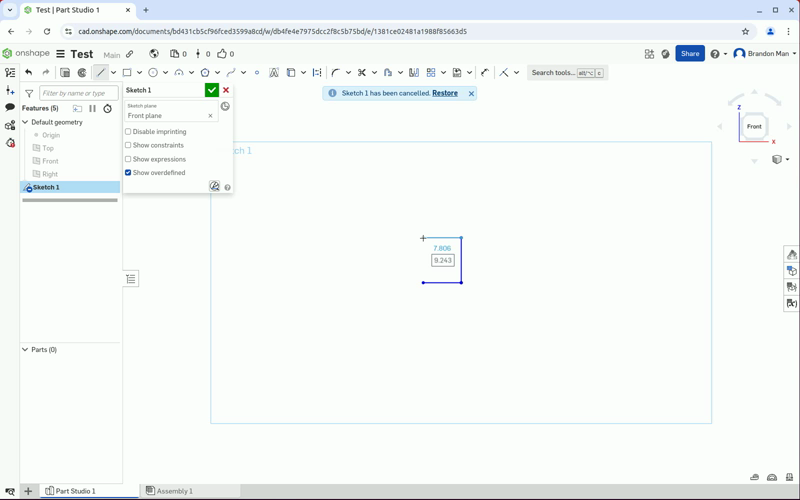
key_up(shift)
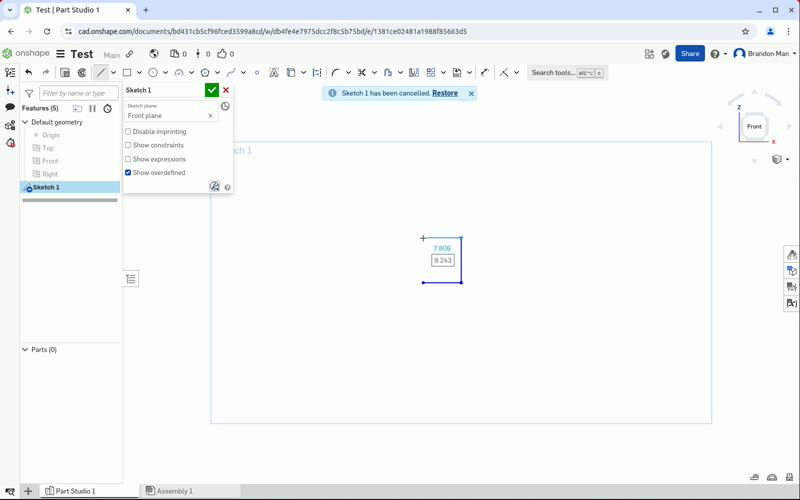
key_down(shift)
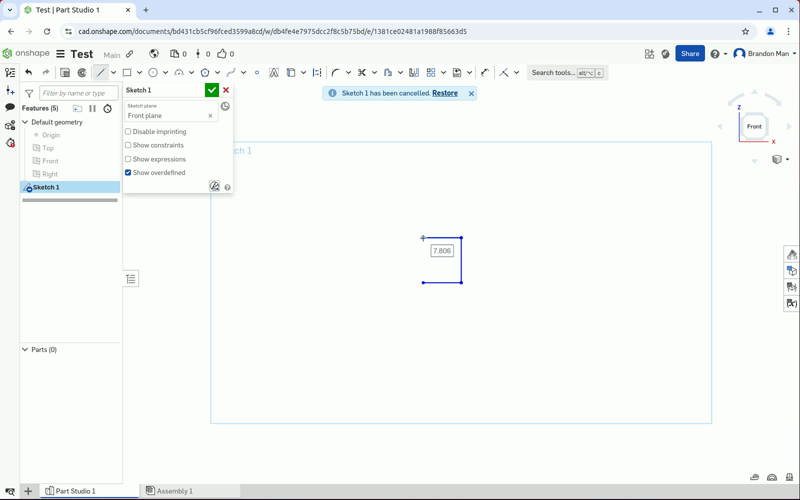
mouse_move(453, 237)
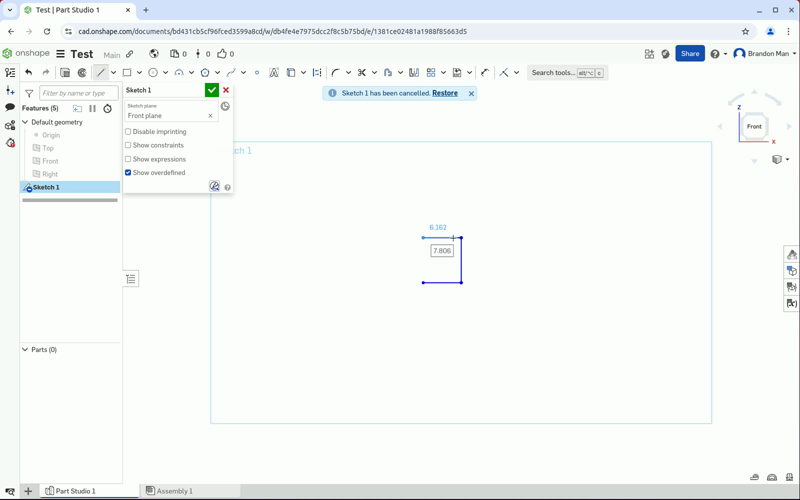
mouse_move(423, 282)
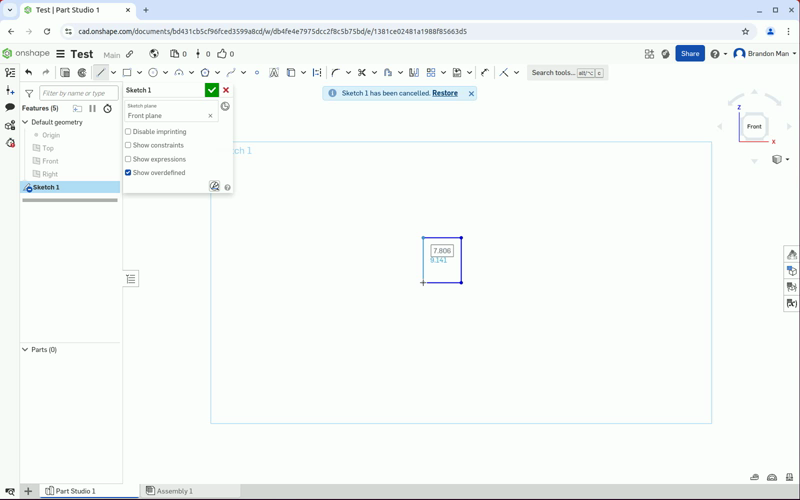
scroll(6)
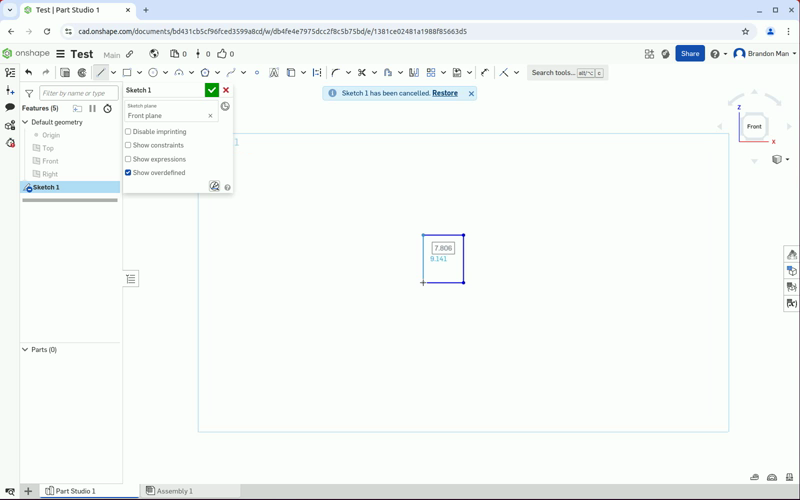
scroll(6)
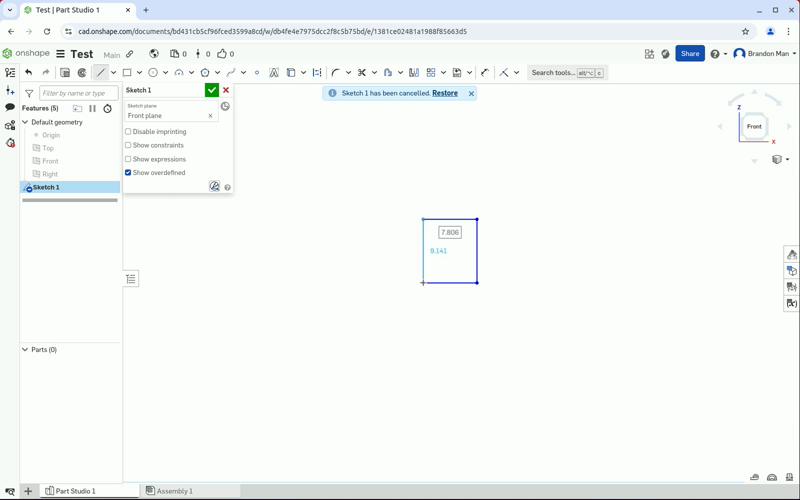
scroll(6)
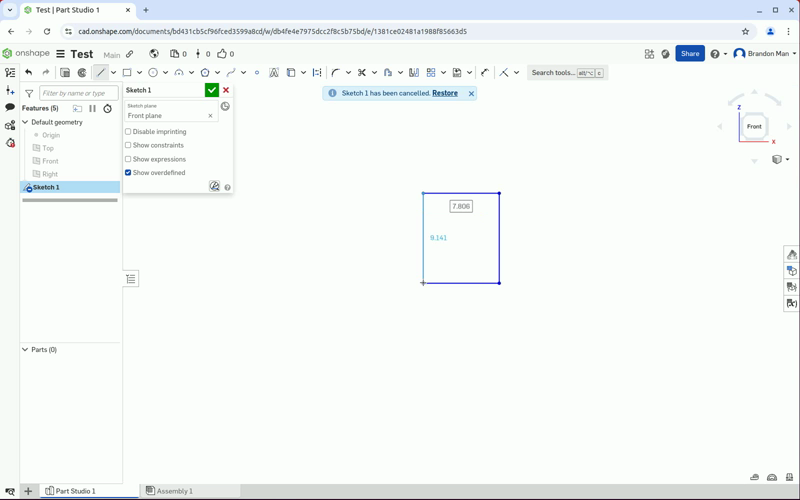
scroll(6)
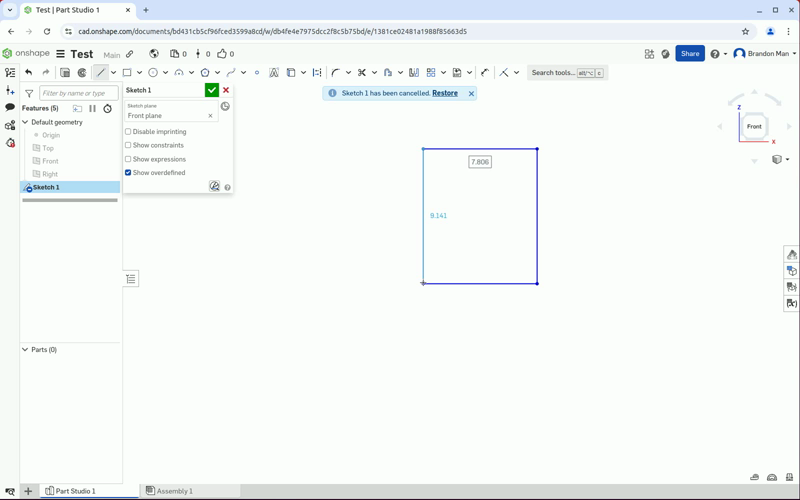
scroll(6)
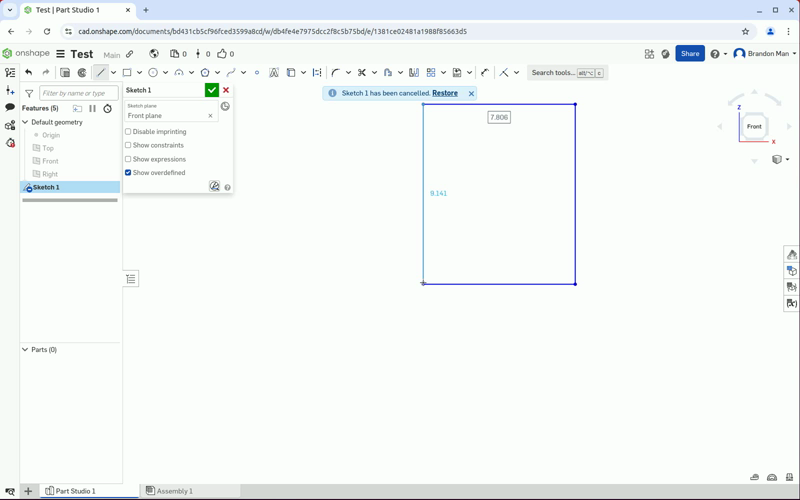
scroll(6)
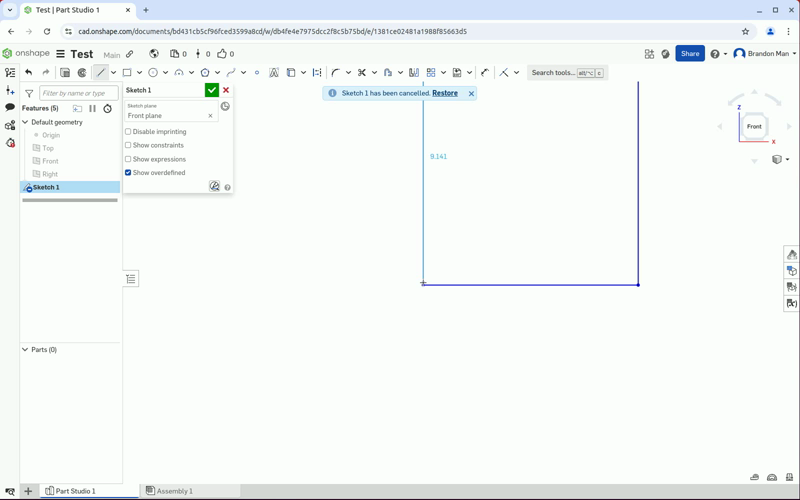
scroll(6)
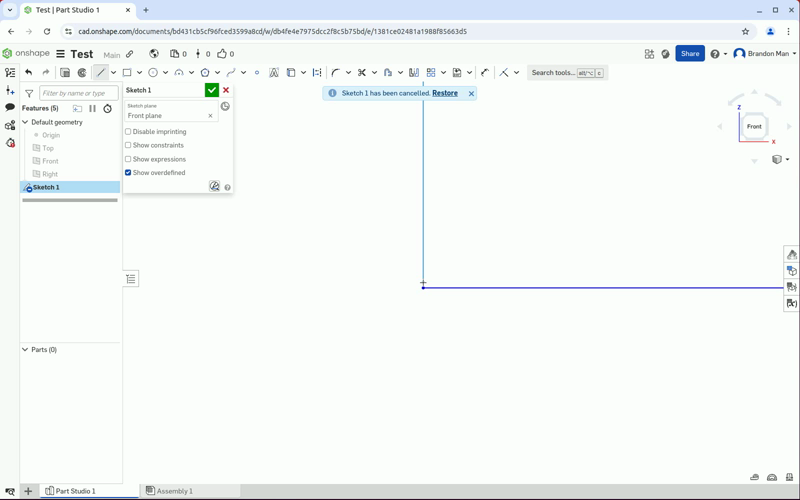
click(423, 282)
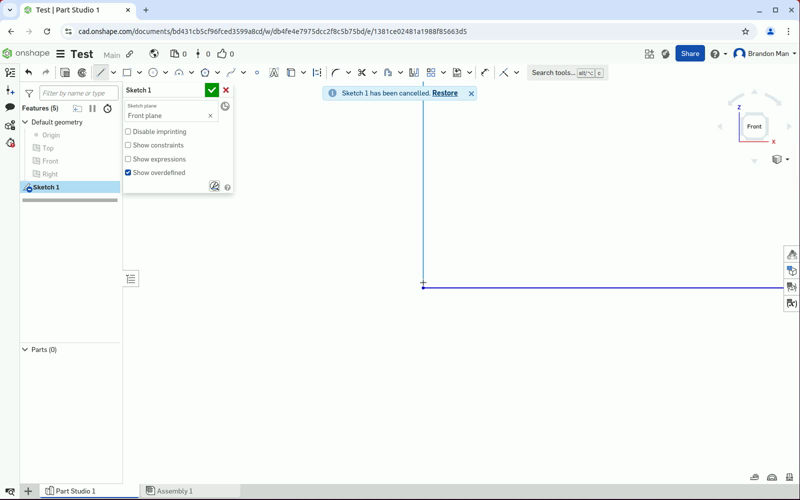
scroll(-6)
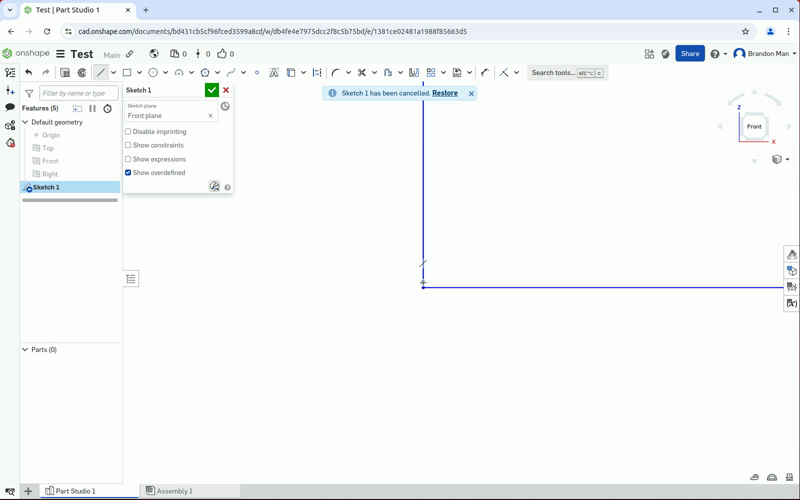
scroll(-6)
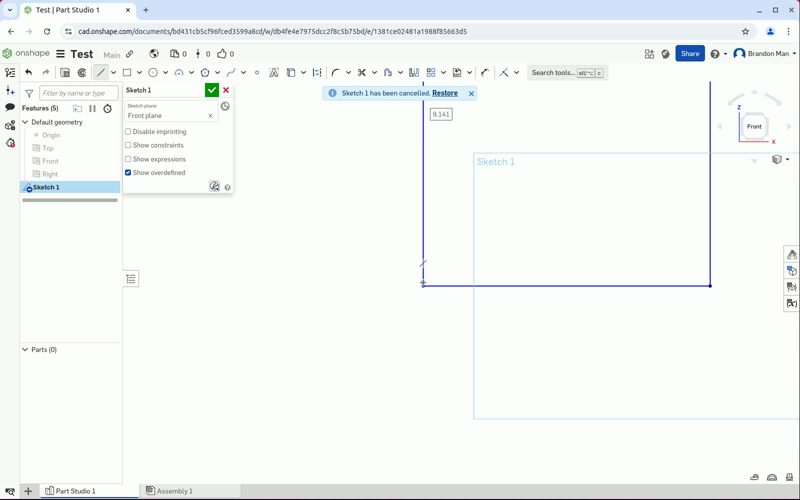
scroll(-6)
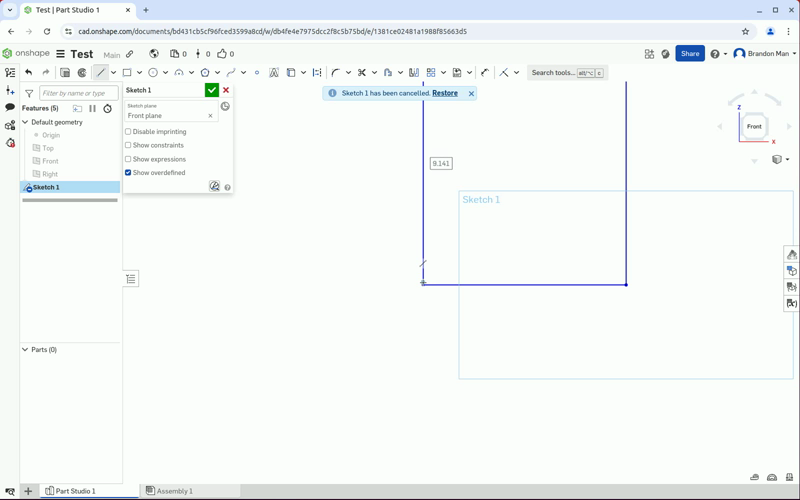
scroll(-6)
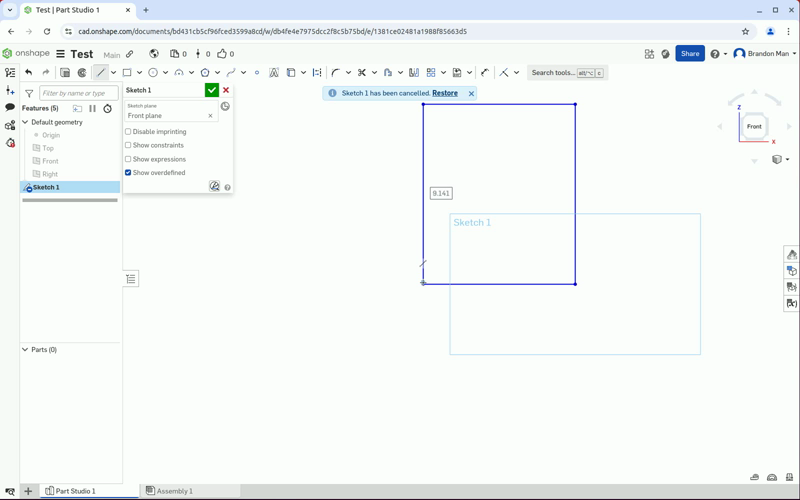
scroll(-6)
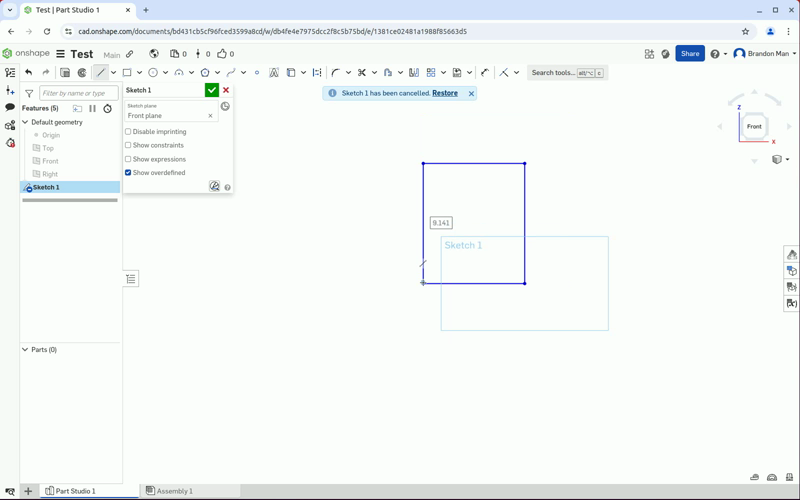
scroll(-6)
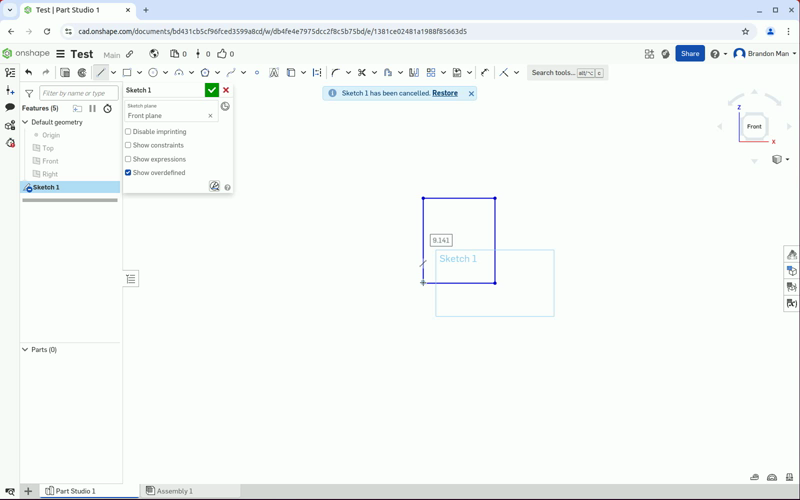
scroll(-6)
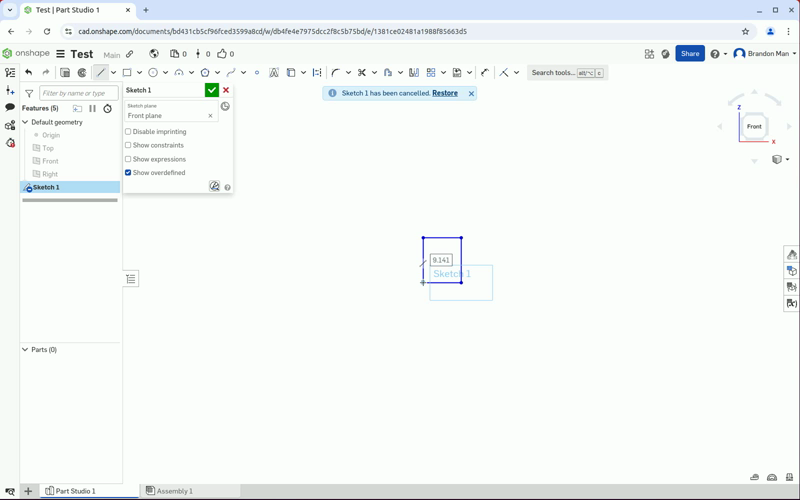
key_up(shift)
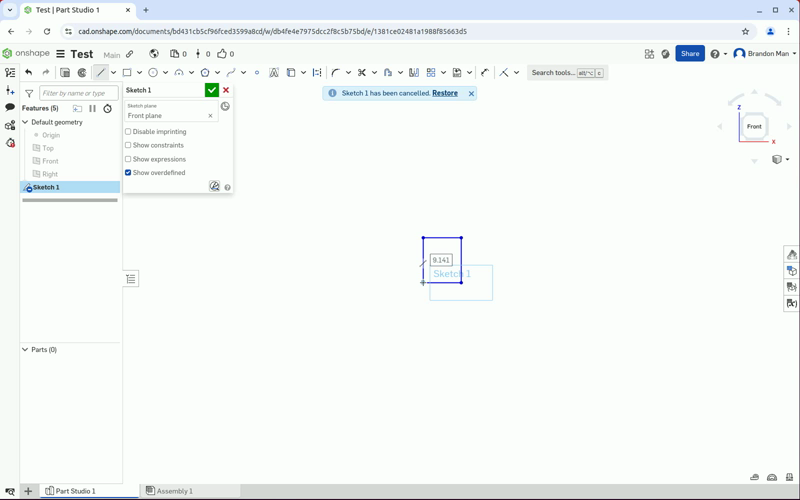
mouse_move(453, 282)
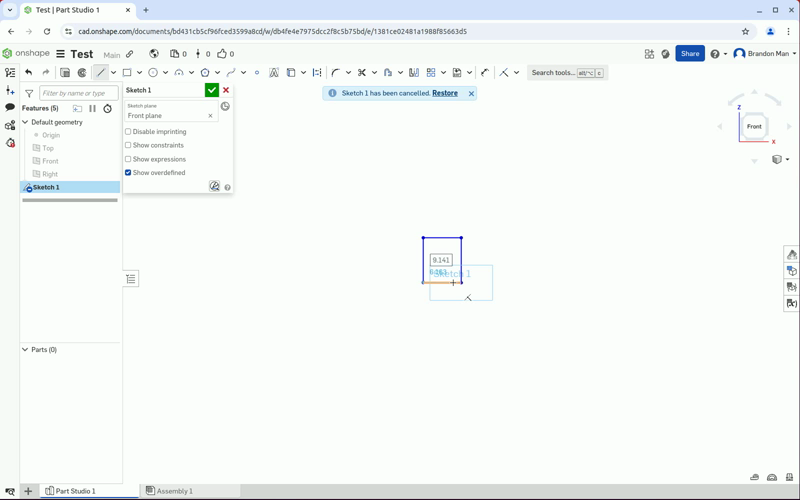
key_down(shift)
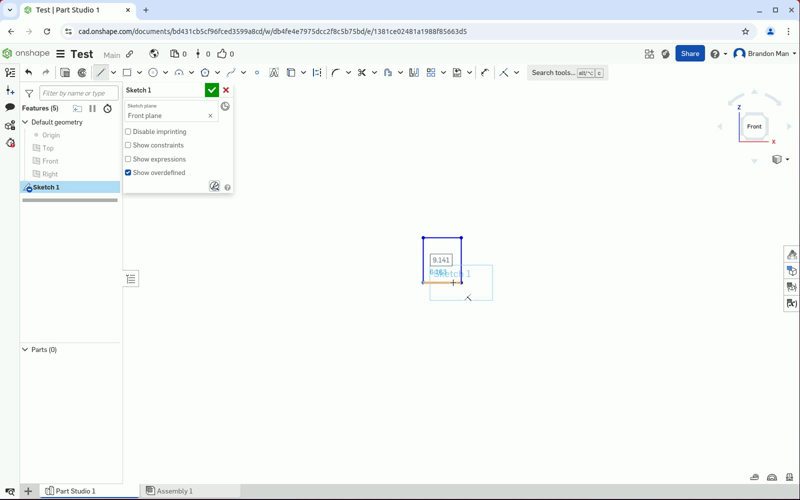
mouse_move(423, 282)
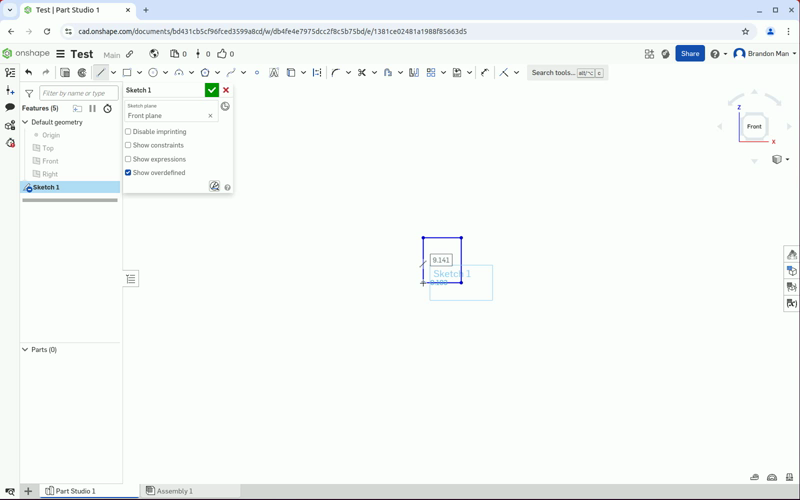
scroll(6)
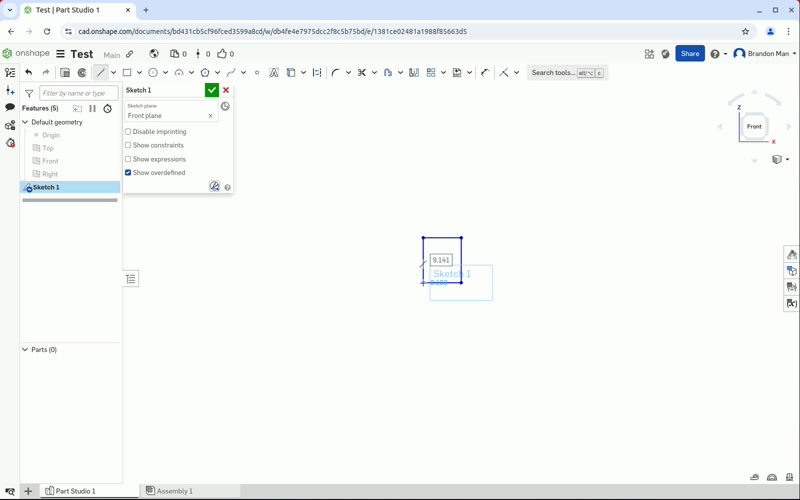
scroll(6)
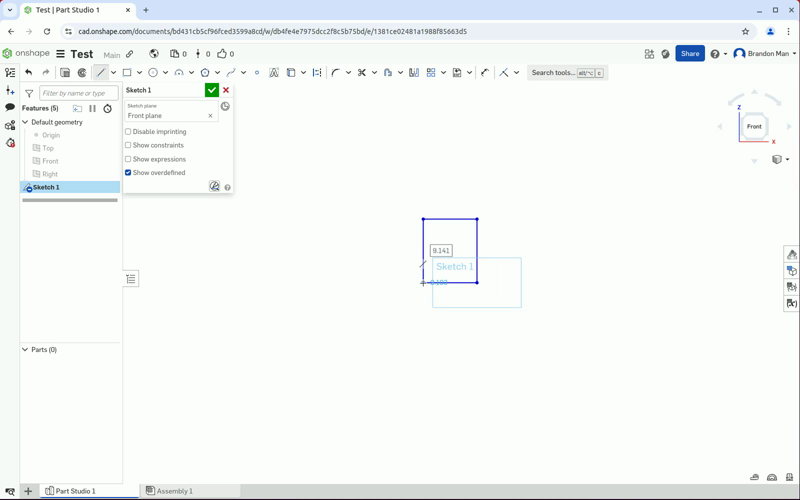
scroll(6)
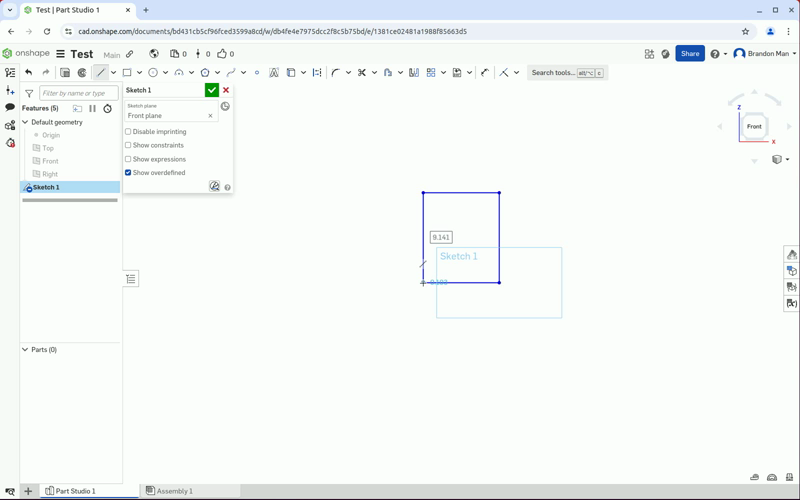
scroll(6)
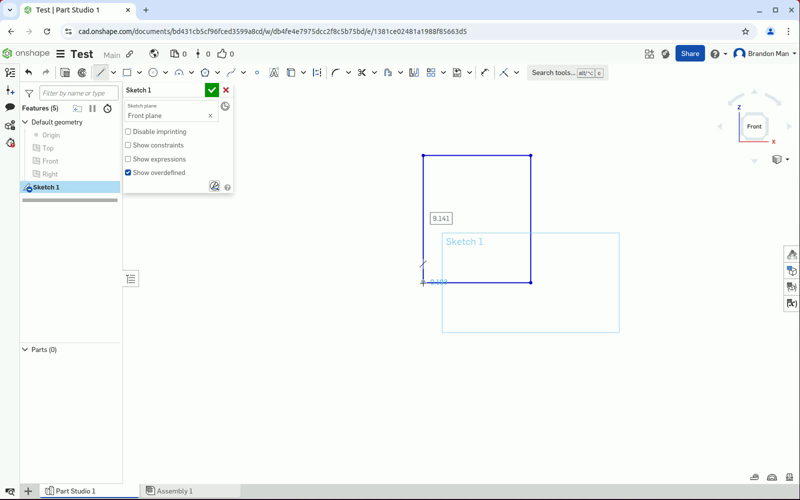
scroll(6)
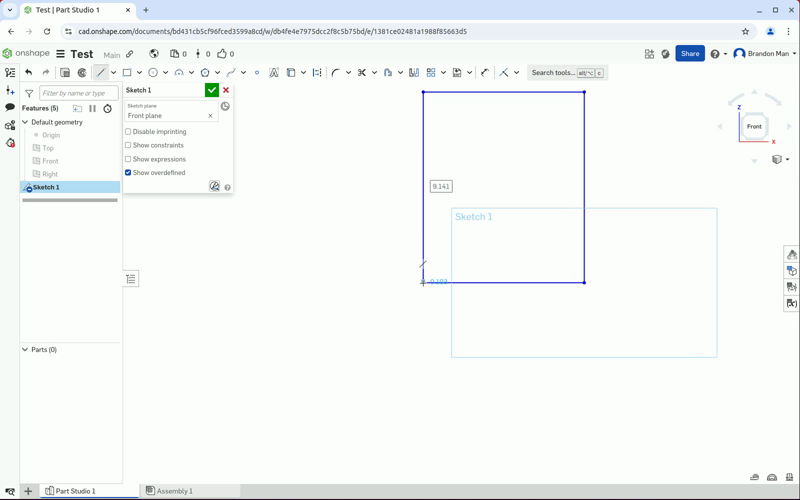
scroll(6)
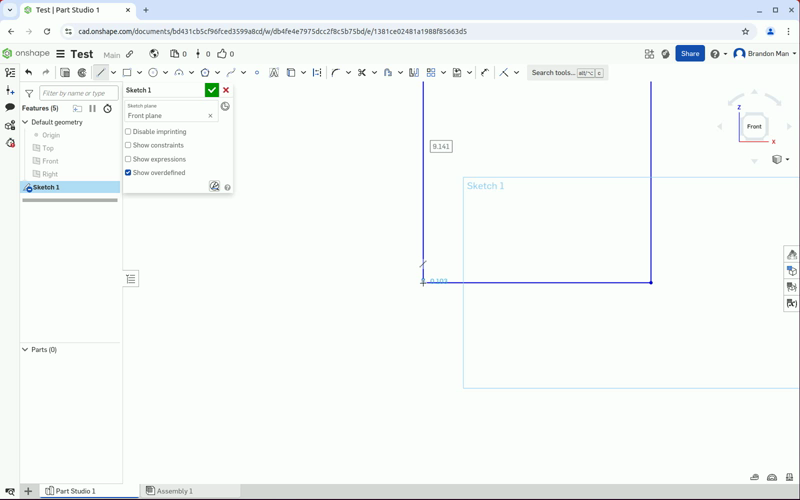
scroll(6)
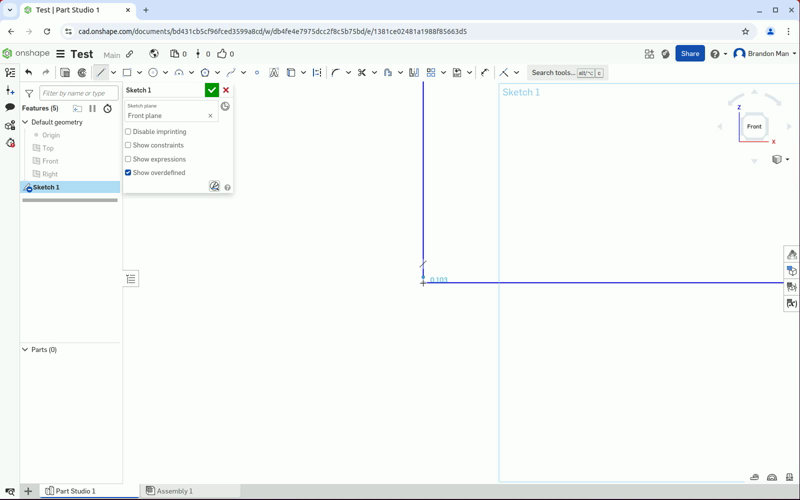
key_up(shift)
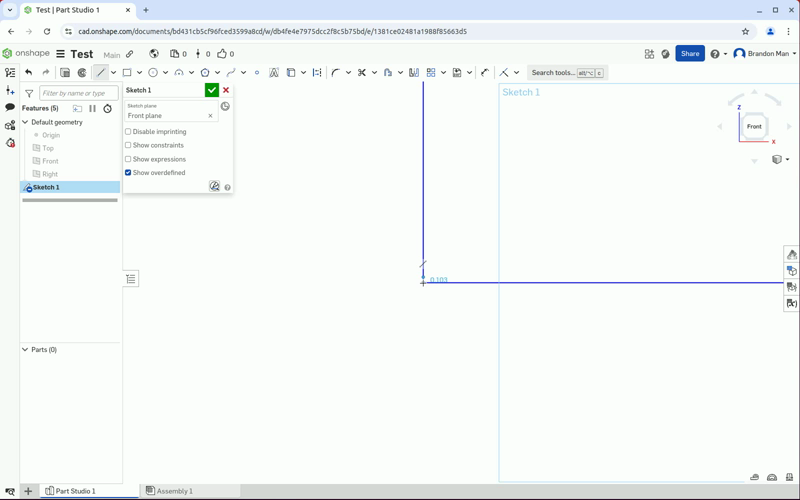
click(423, 282)
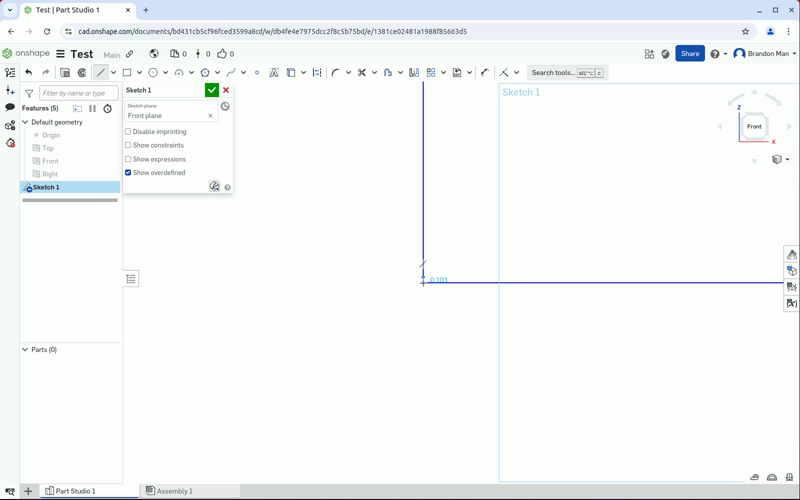
scroll(-6)
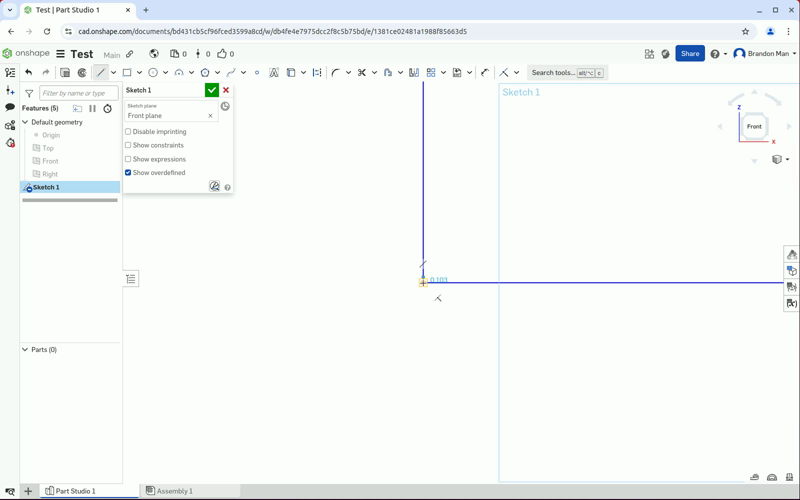
scroll(-6)
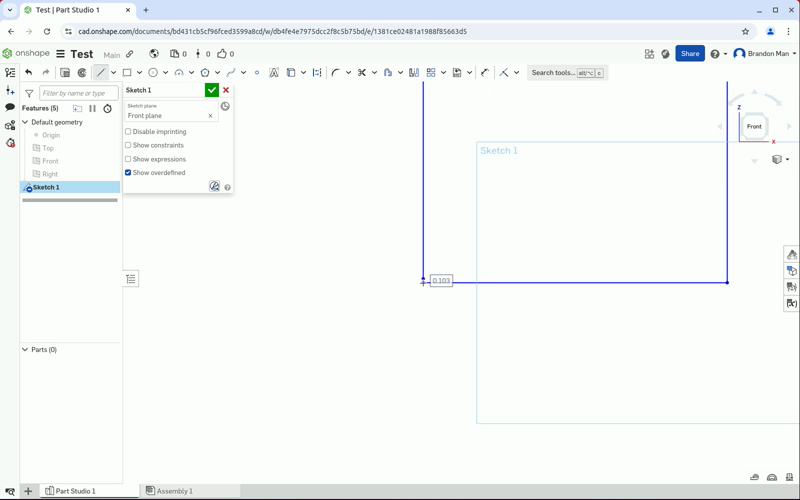
scroll(-6)
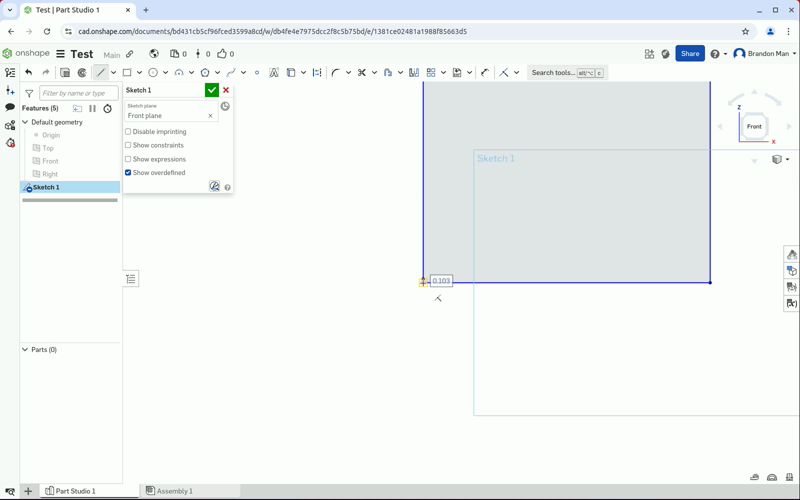
scroll(-6)
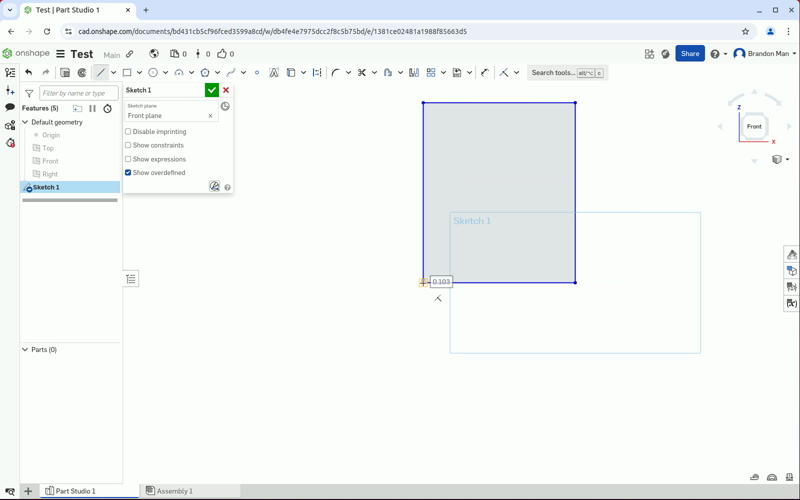
scroll(-6)
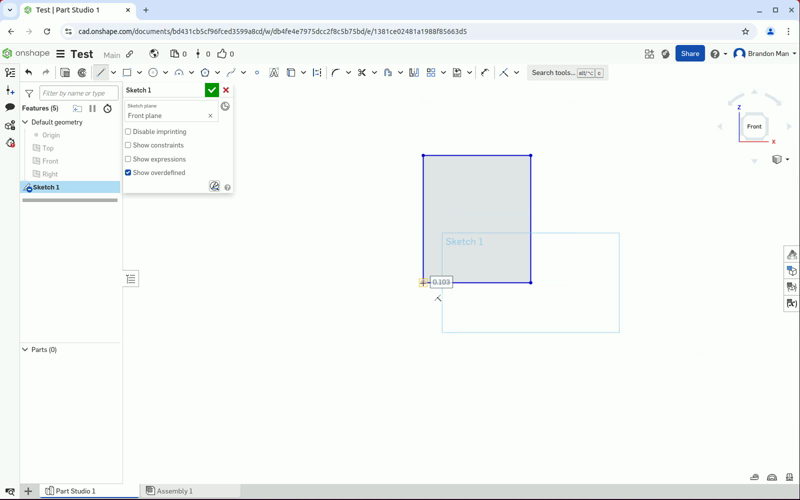
scroll(-6)
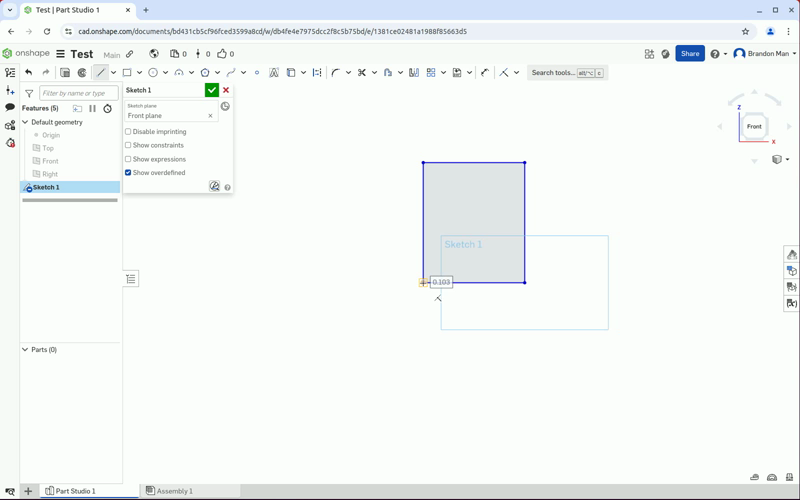
scroll(-6)
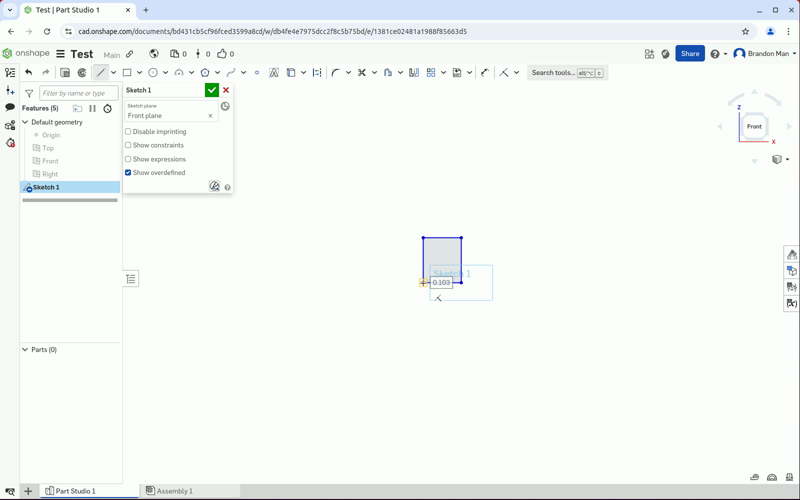
key(esc)
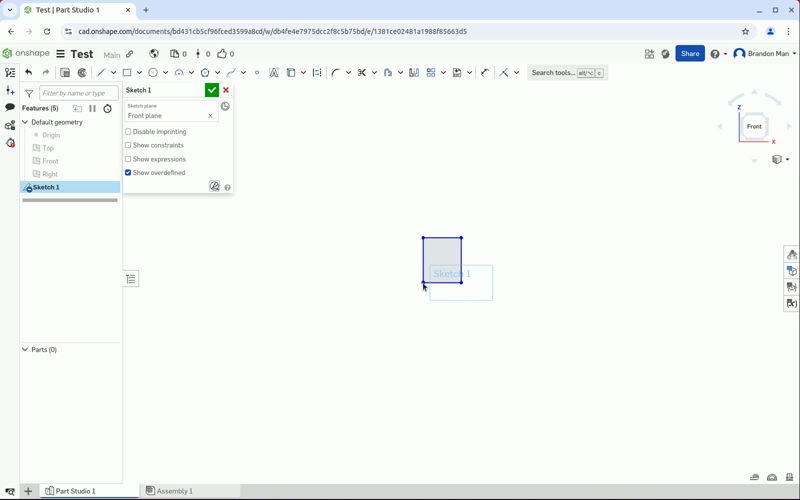
mouse_move(459, 279)
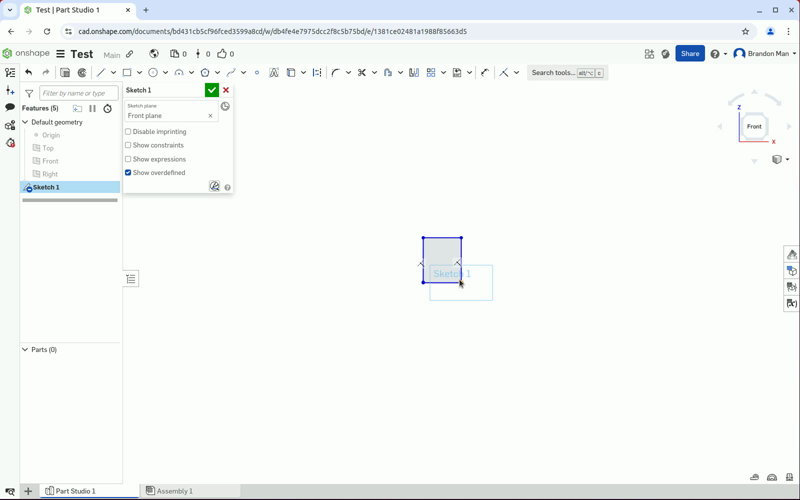
scroll(6)
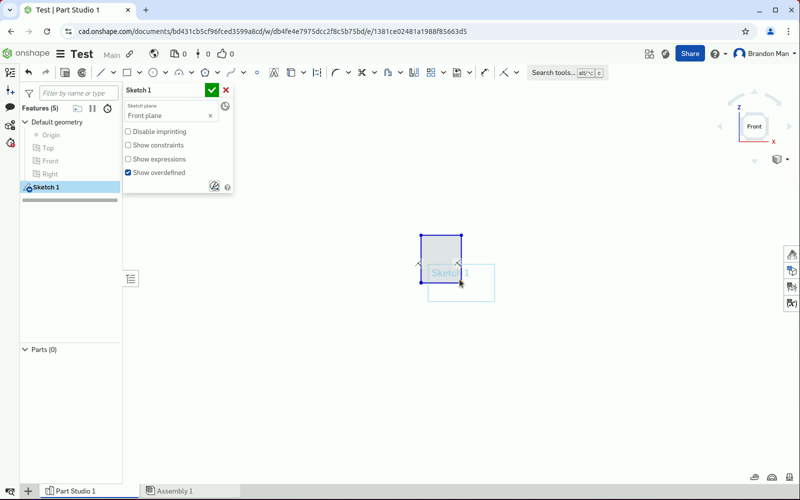
scroll(6)
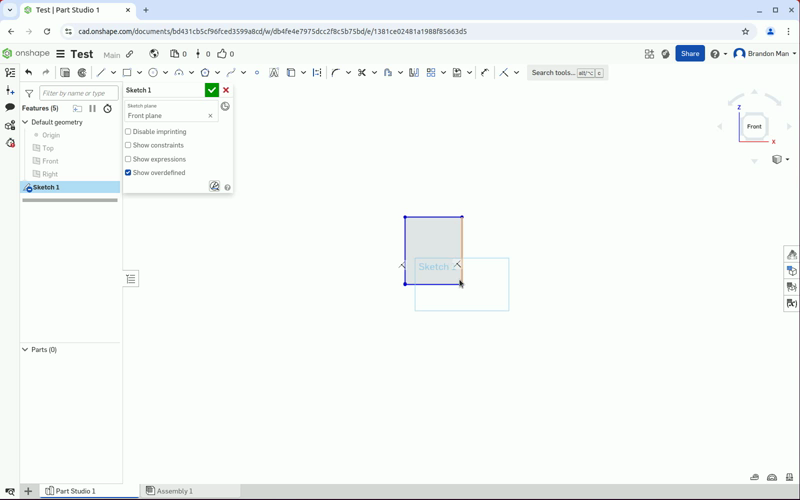
scroll(6)
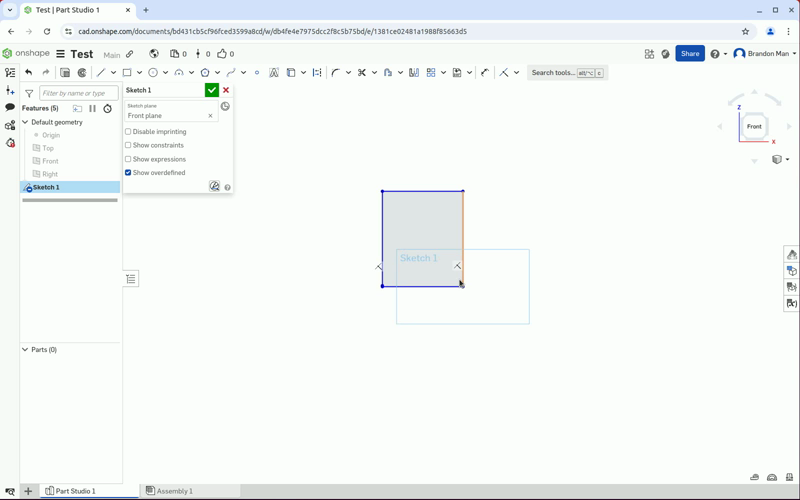
scroll(6)
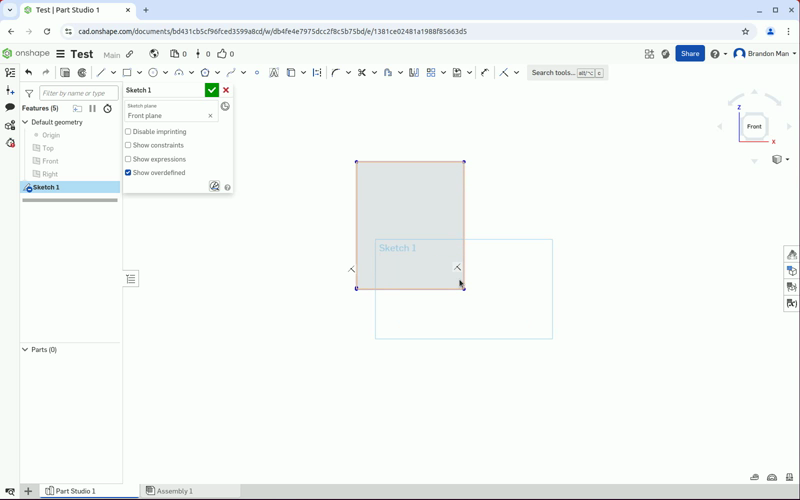
scroll(6)
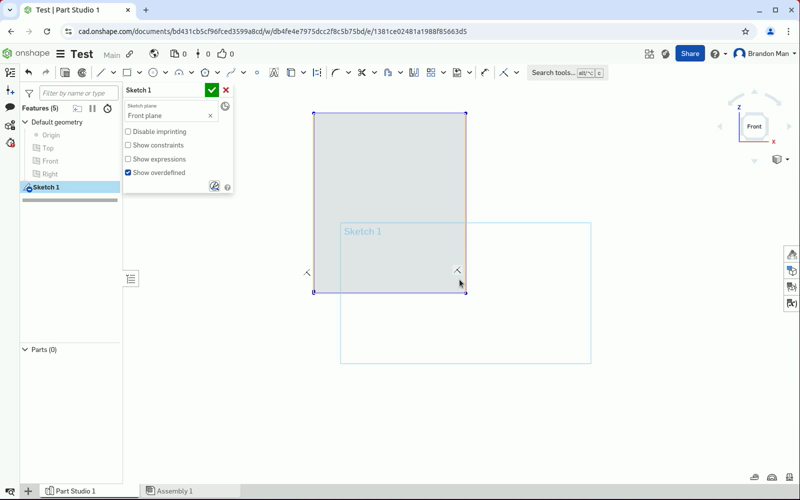
scroll(6)
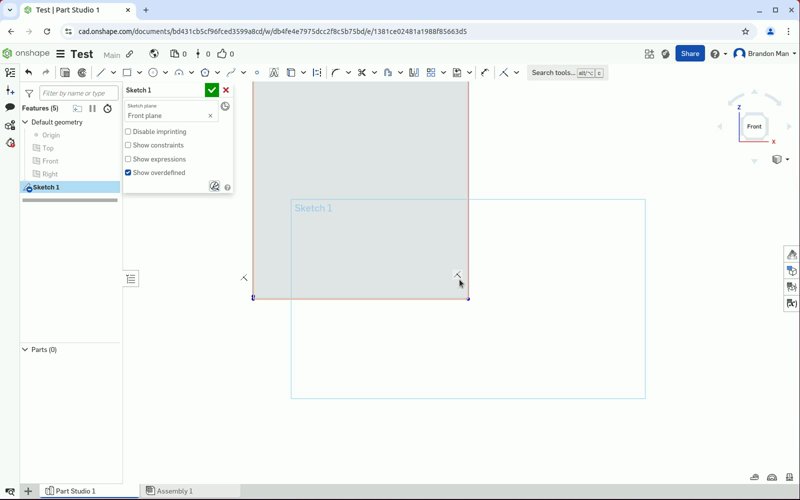
scroll(6)
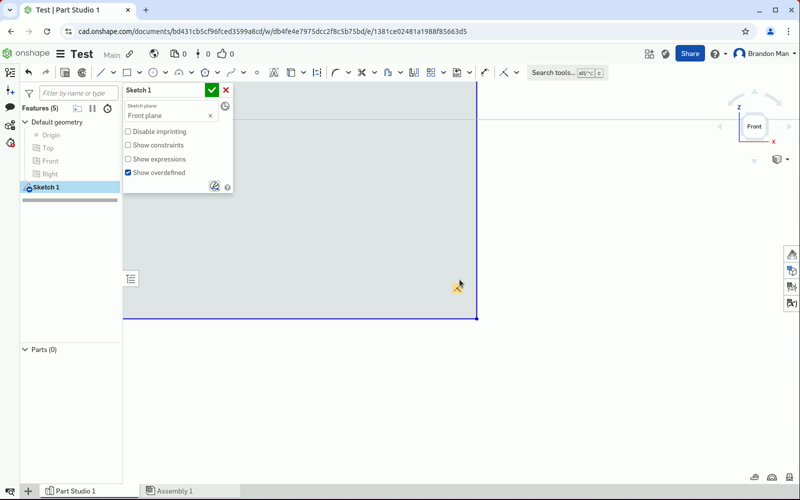
click(459, 279)
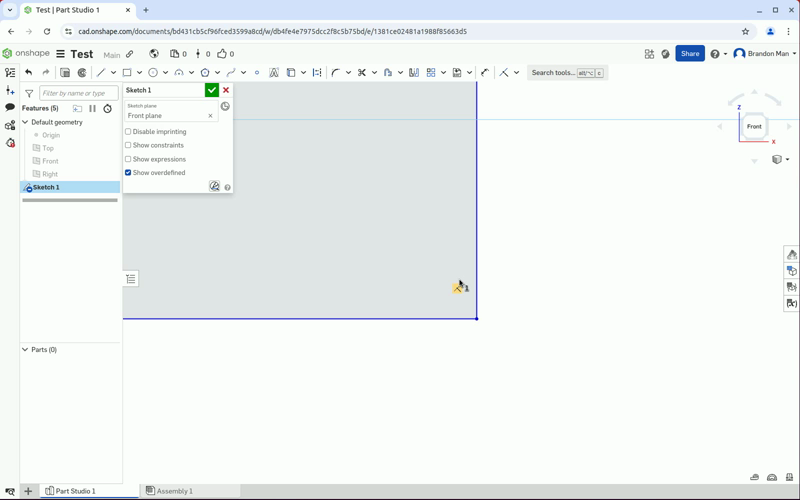
scroll(-6)
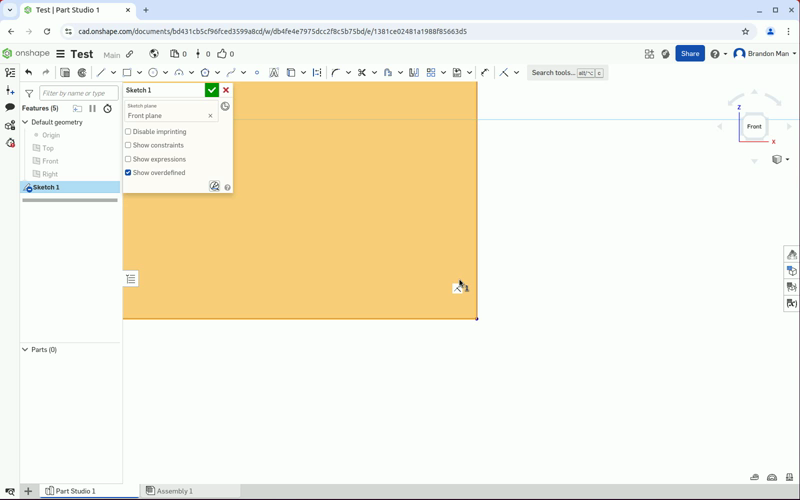
scroll(-6)
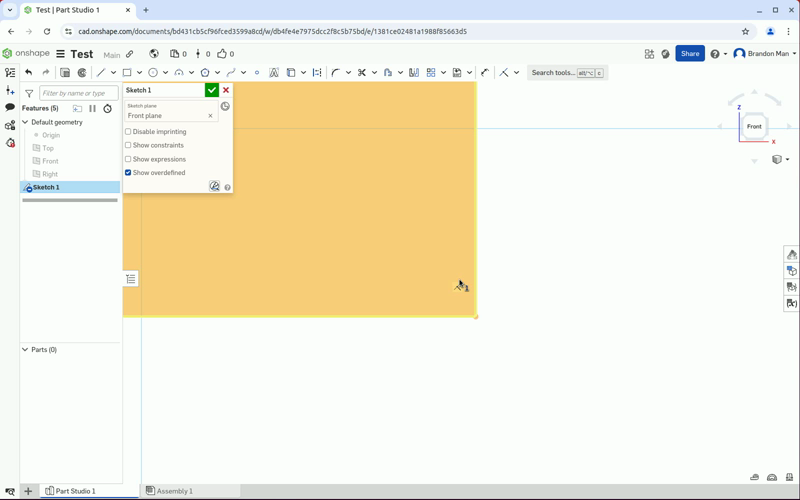
scroll(-6)
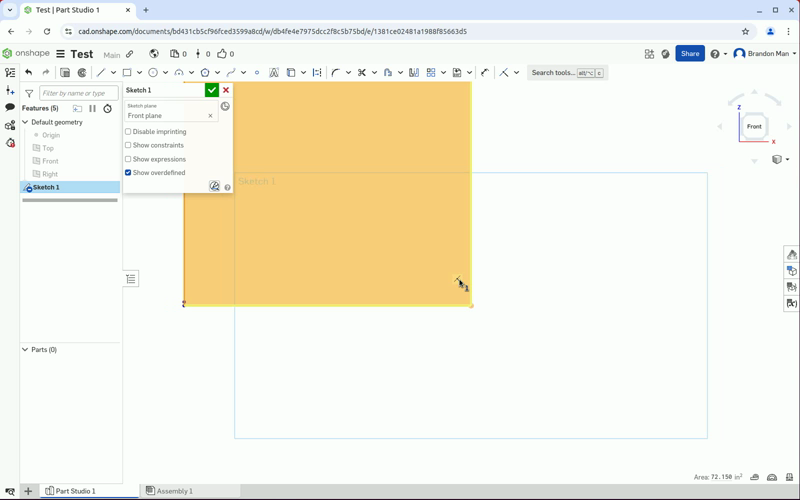
scroll(-6)
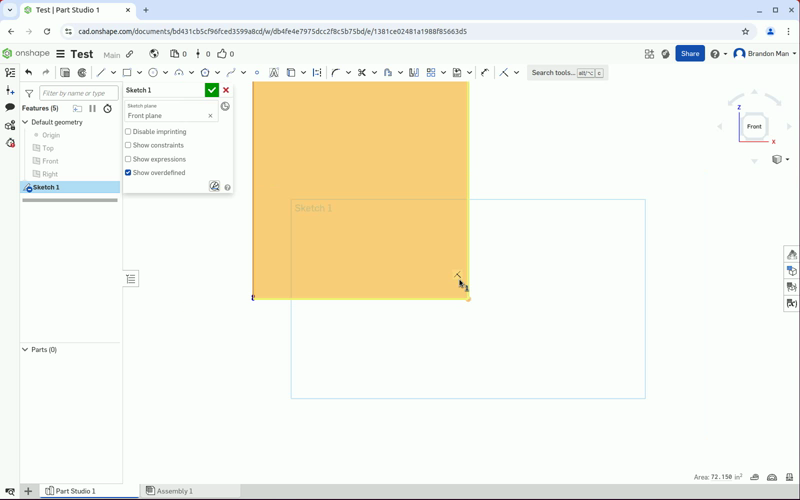
scroll(-6)
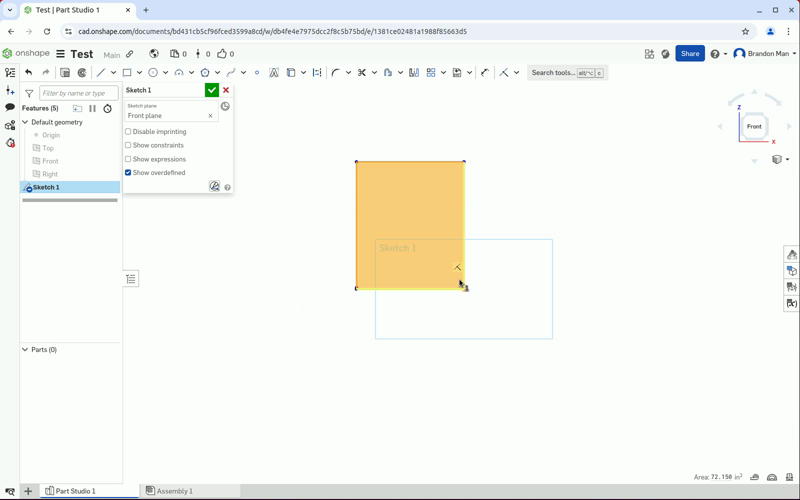
scroll(-6)
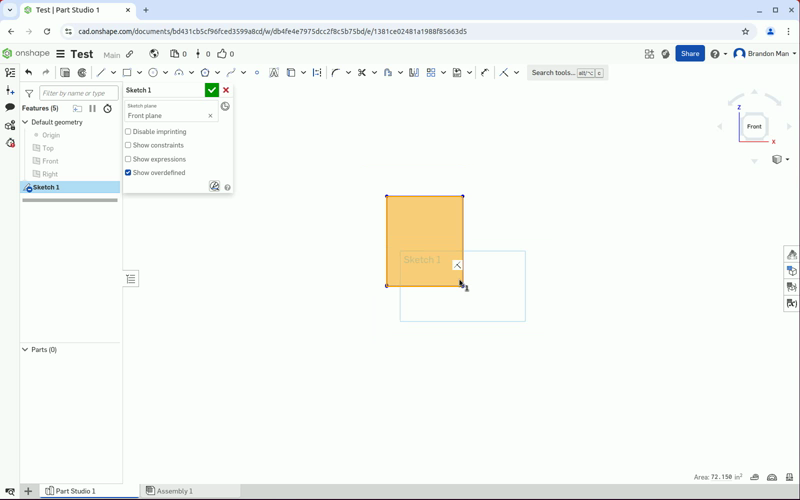
scroll(-6)
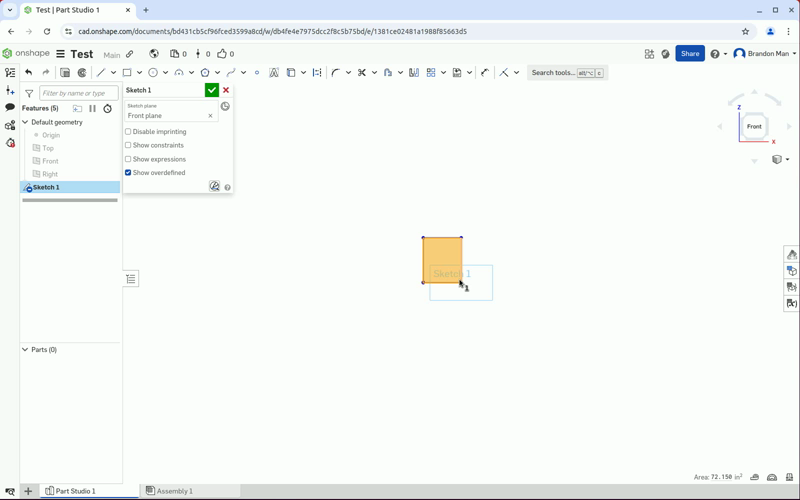
mouse_move(73, 352)
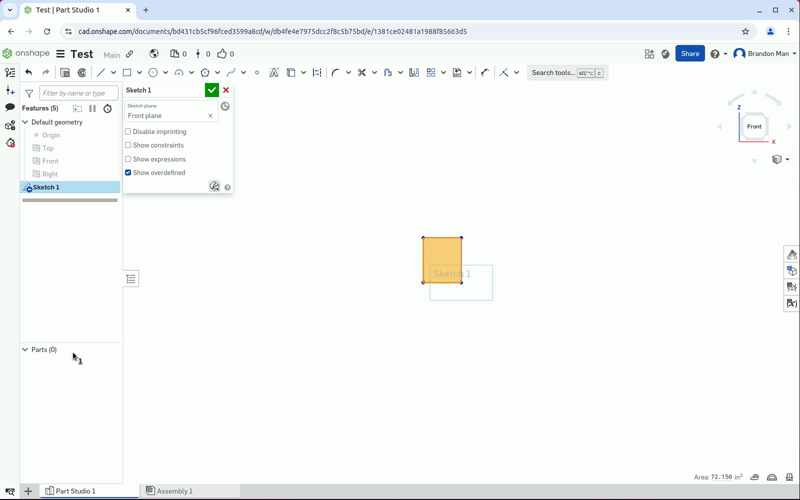
key(shift+y)
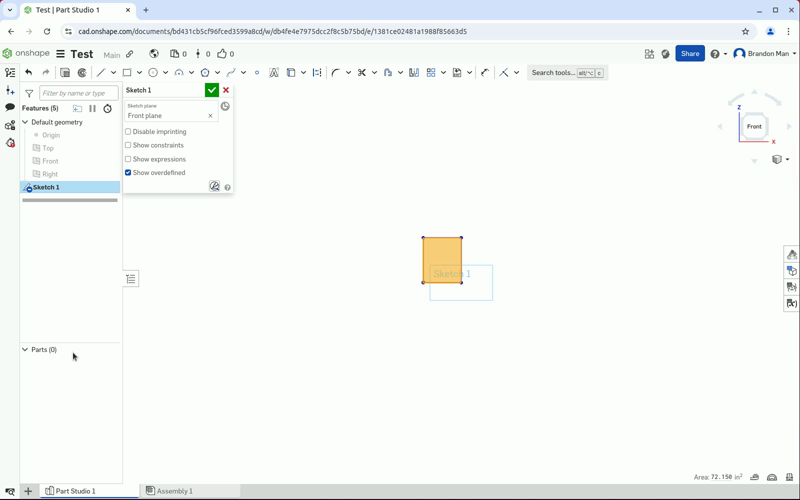
key(shift+e)
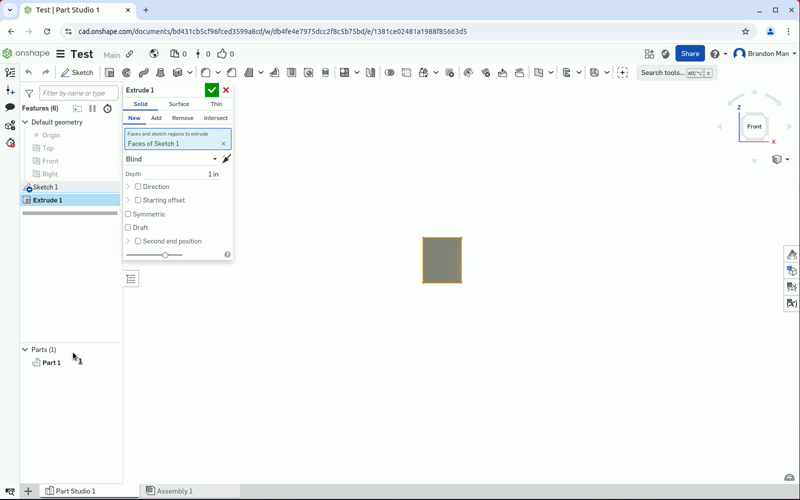
mouse_move(143, 106)
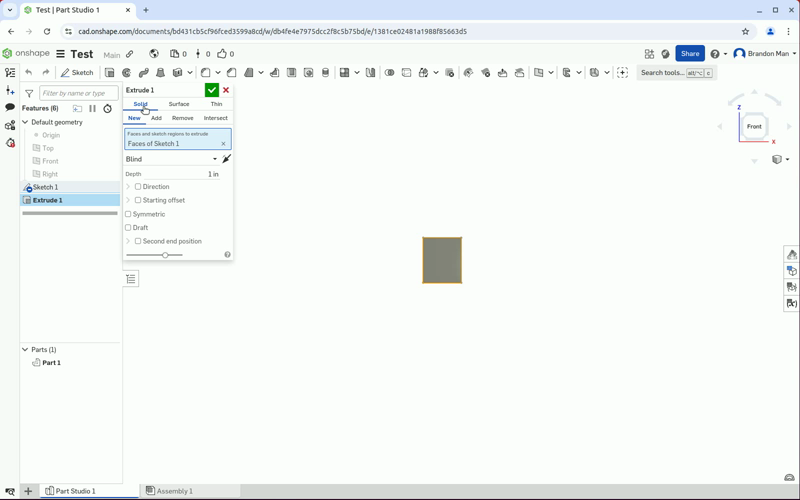
click(143, 106)
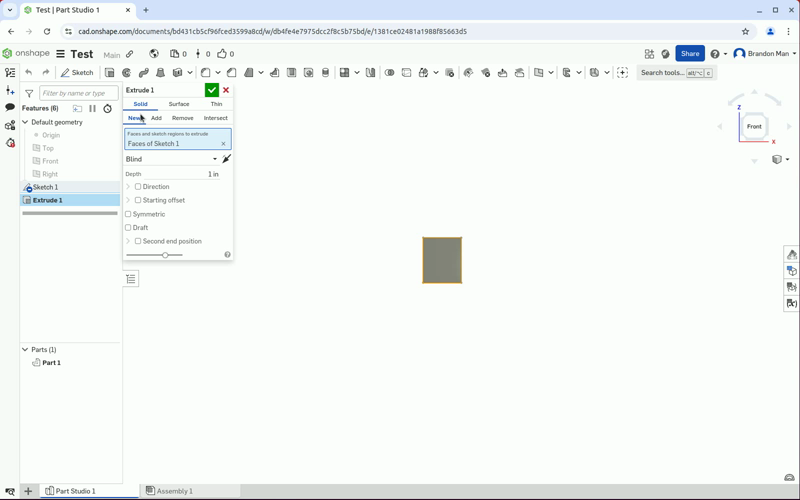
mouse_move(137, 120)
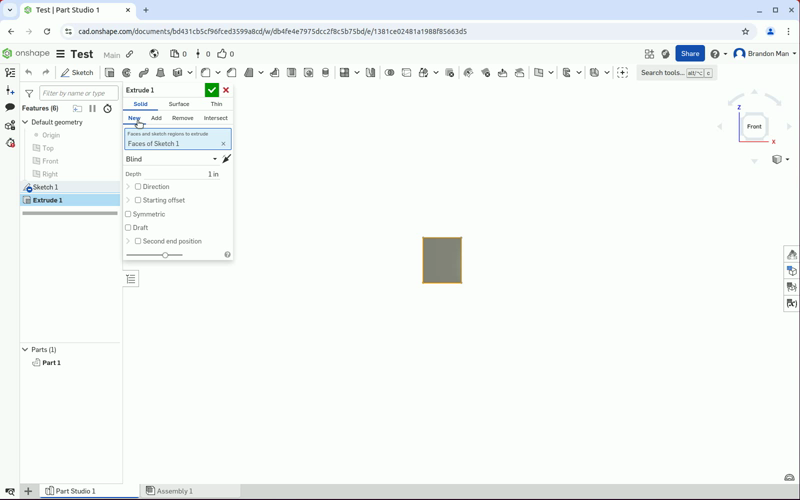
click(137, 120)
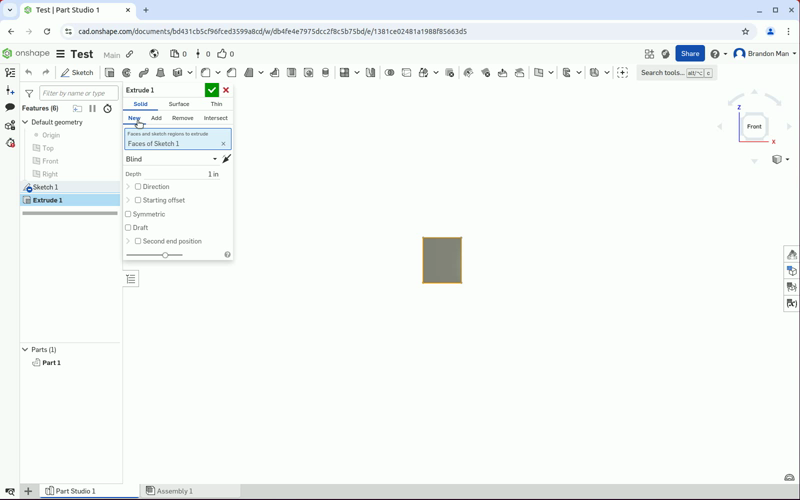
key(tab, 4)
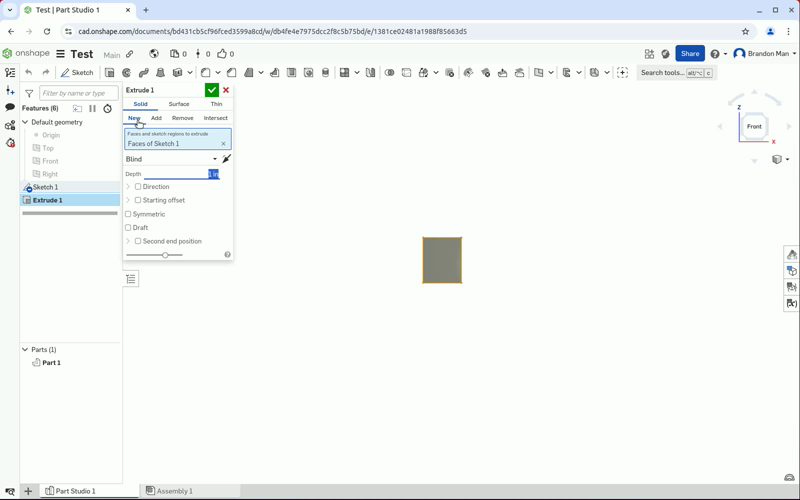
text(-10.832)
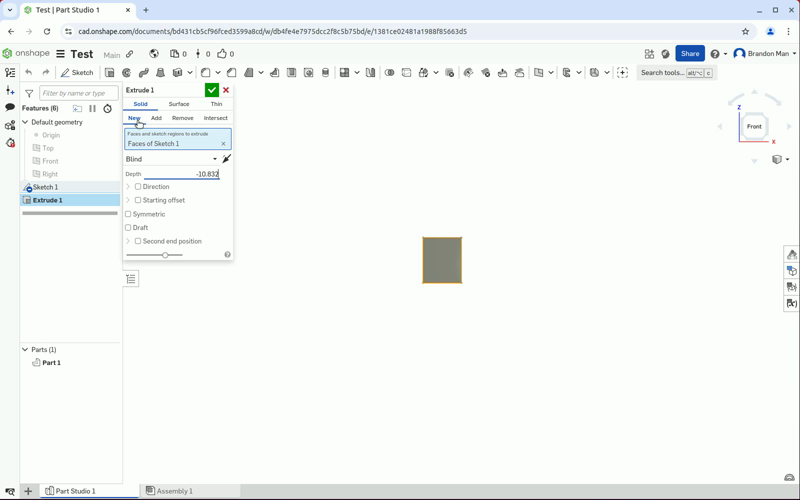
key(enter)
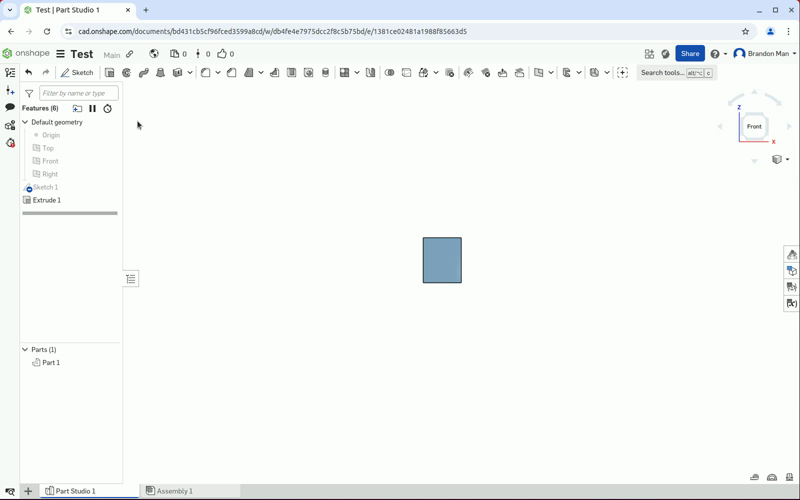
key(shift+h)
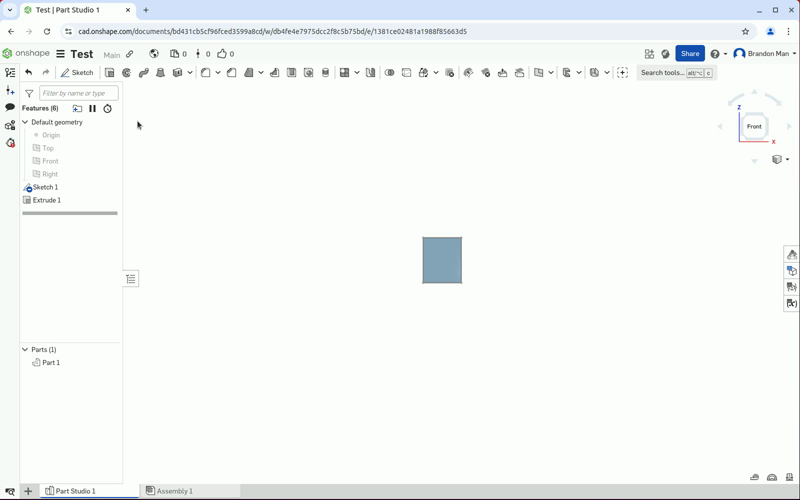
key(shift+h)
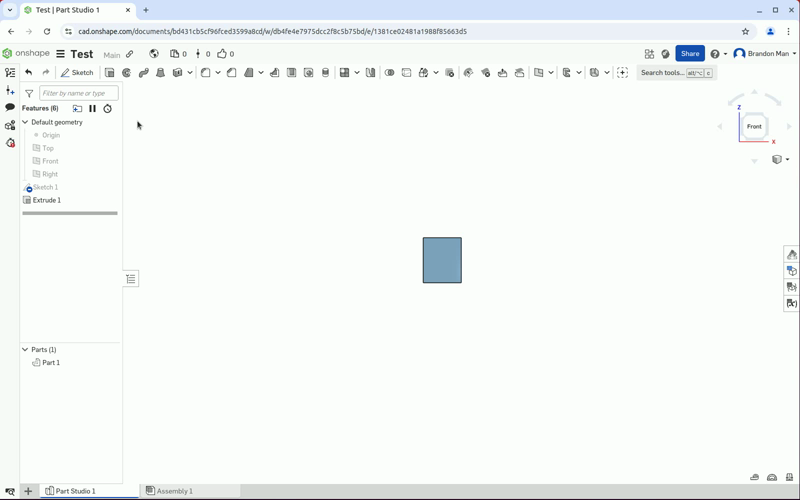
mouse_move(73, 189)
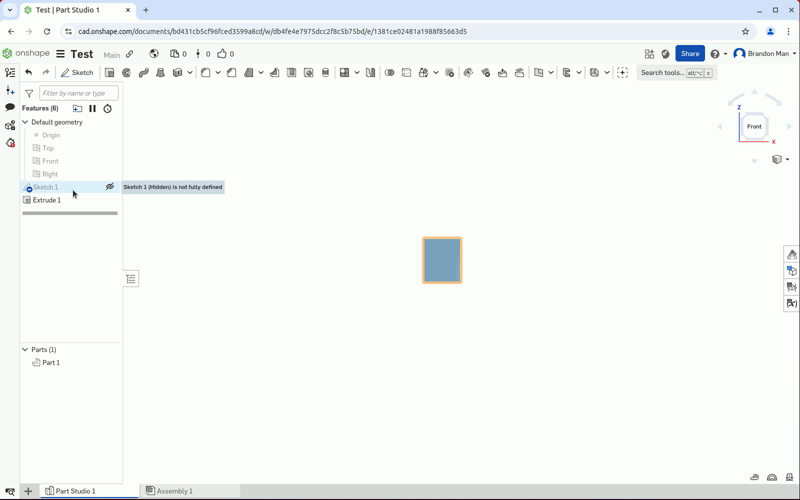
click(73, 189)
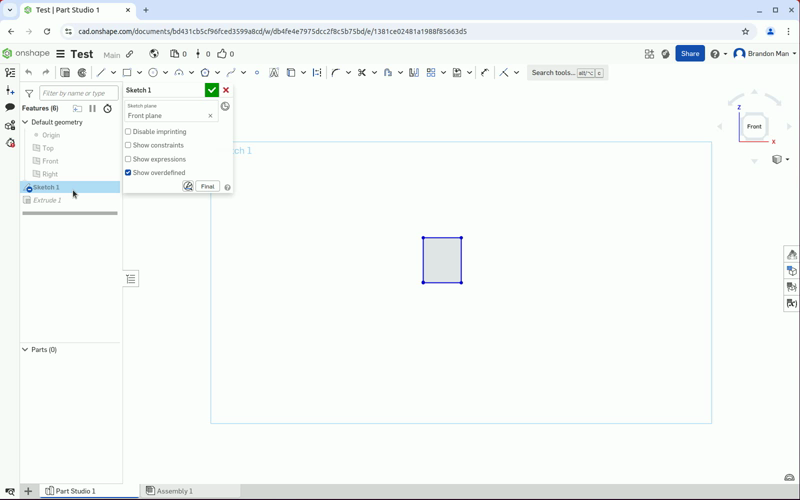
mouse_move(229, 92)
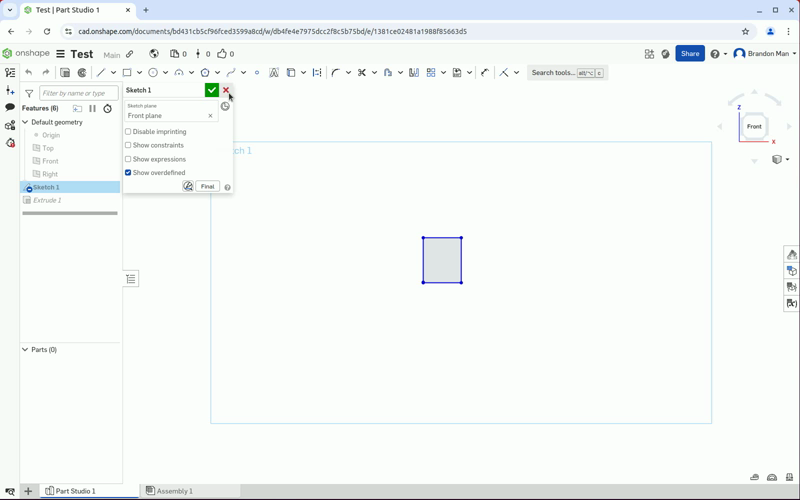
click(229, 92)
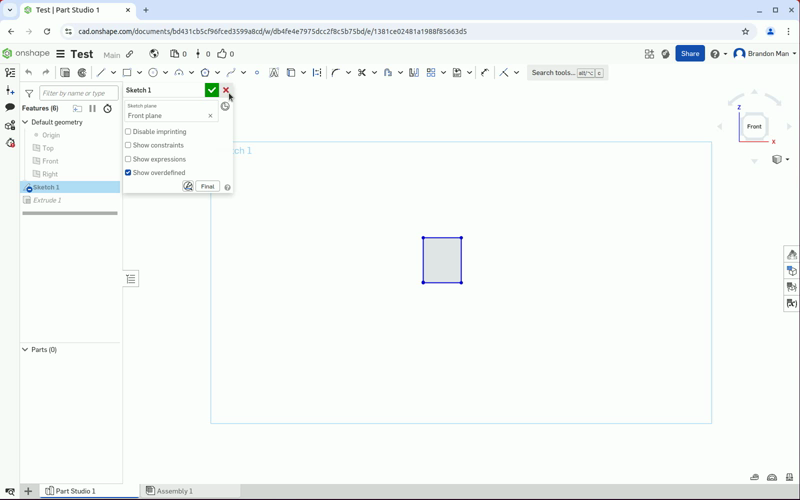
key(shift+s)
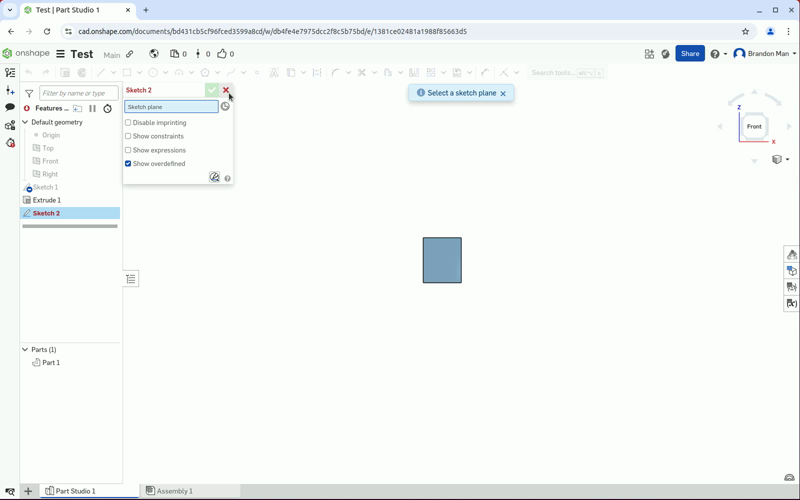
mouse_move(73, 163)
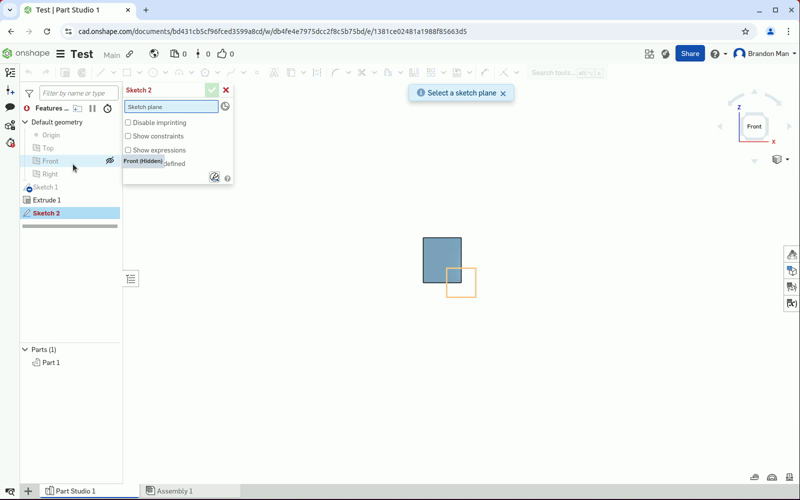
click(73, 163)
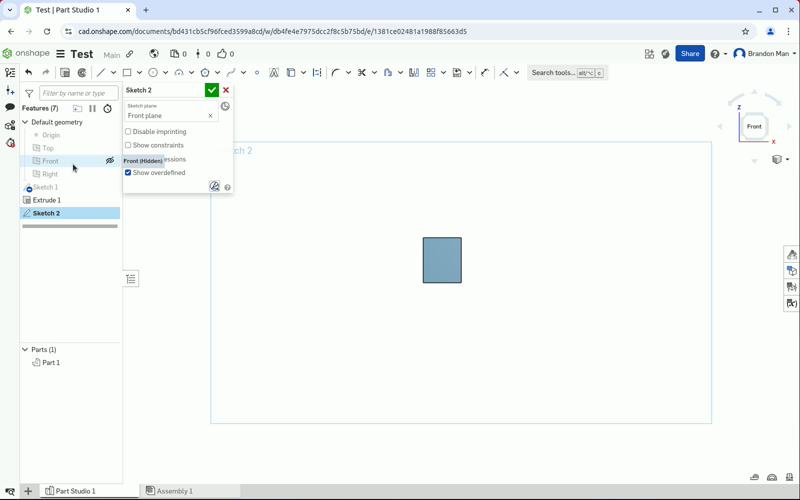
mouse_move(73, 352)
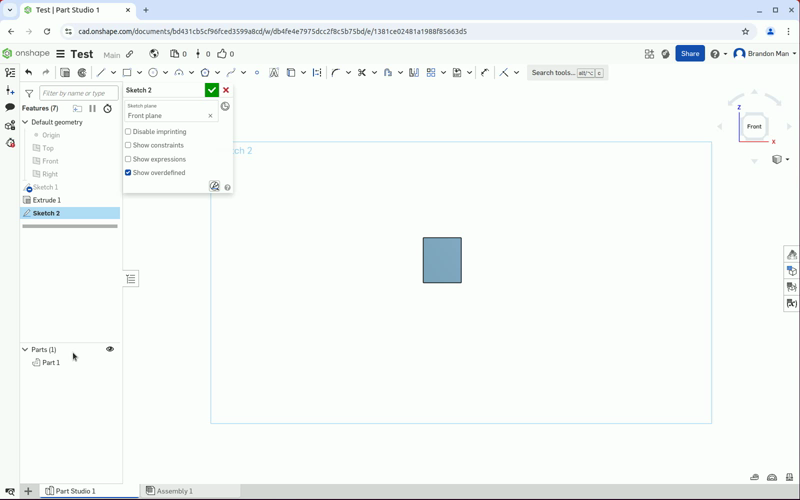
key(y)
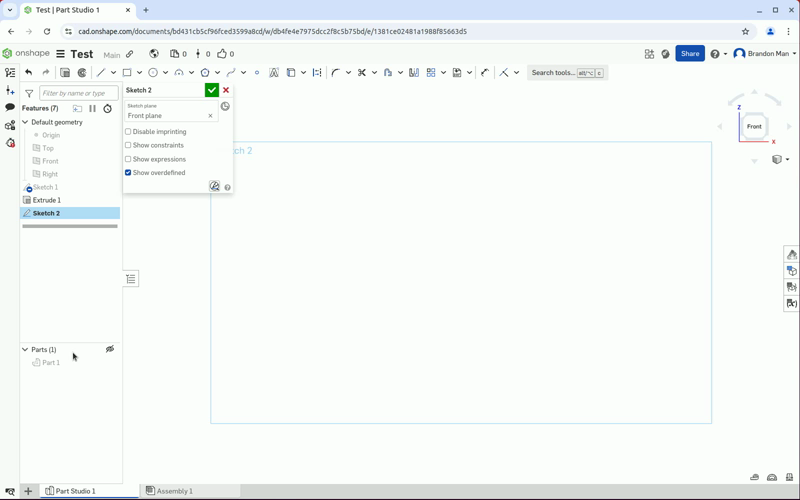
key(l)
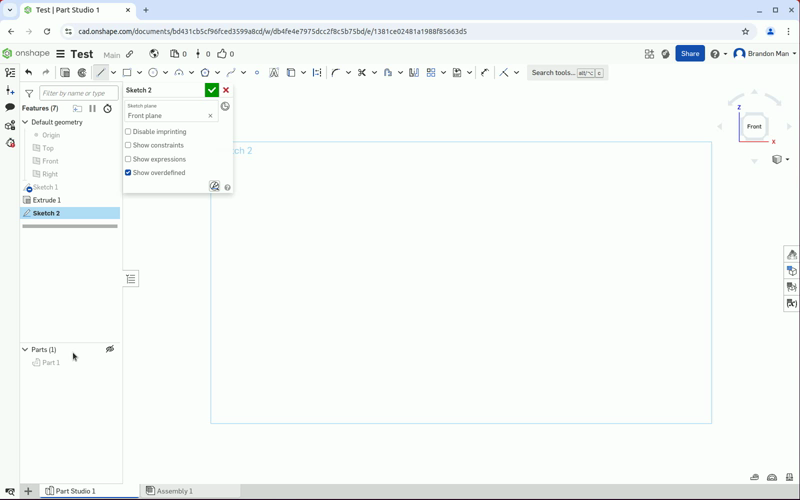
key_down(shift)
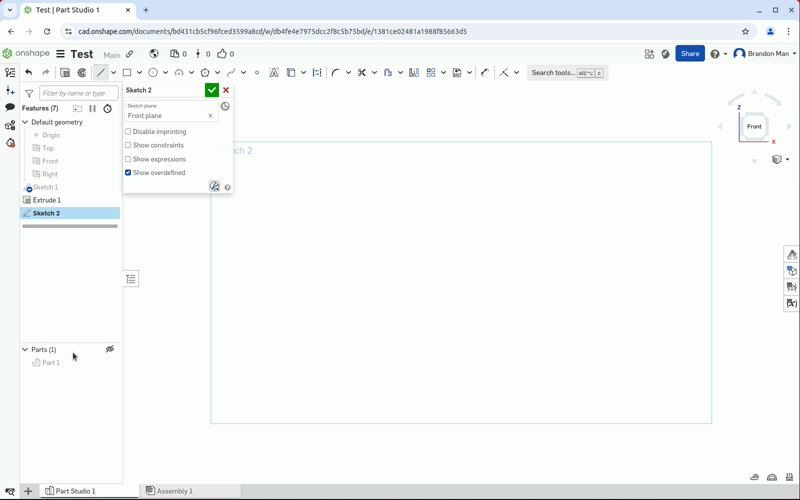
mouse_move(348, 282)
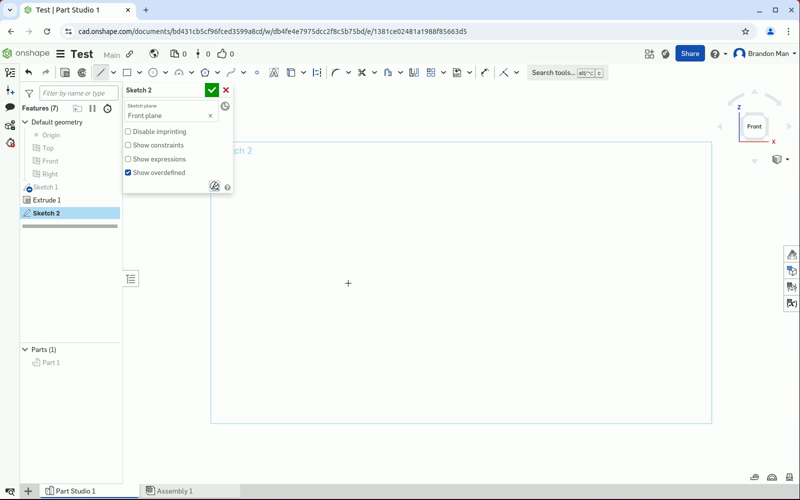
click(348, 282)
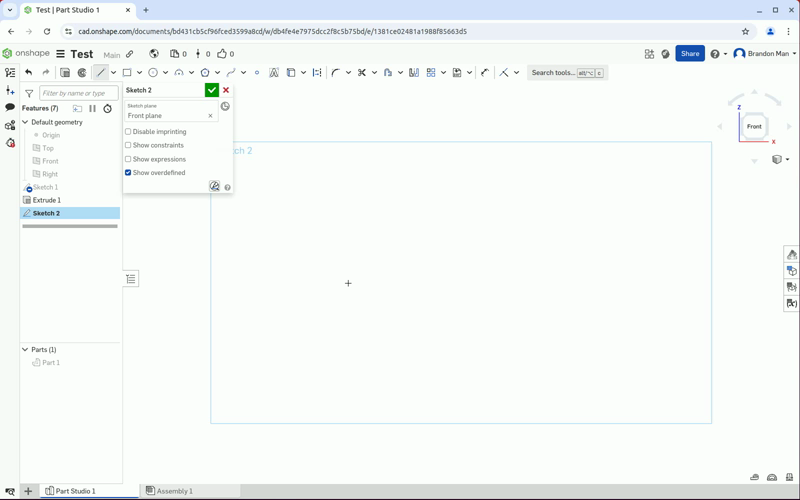
key_up(shift)
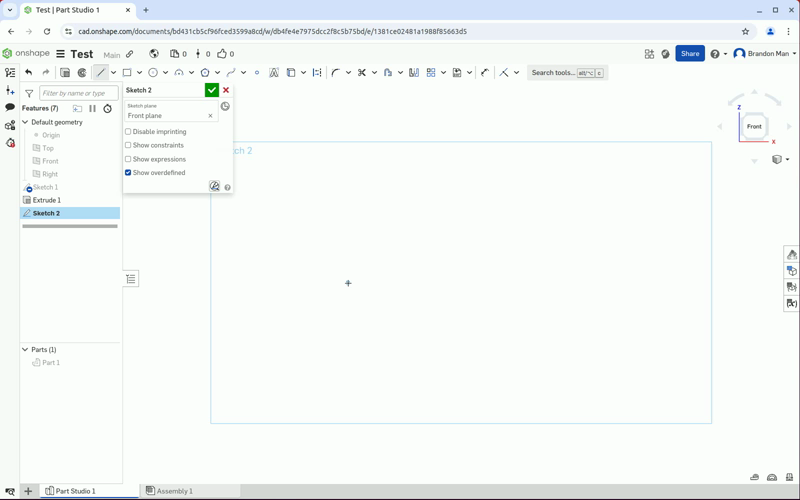
key_down(shift)
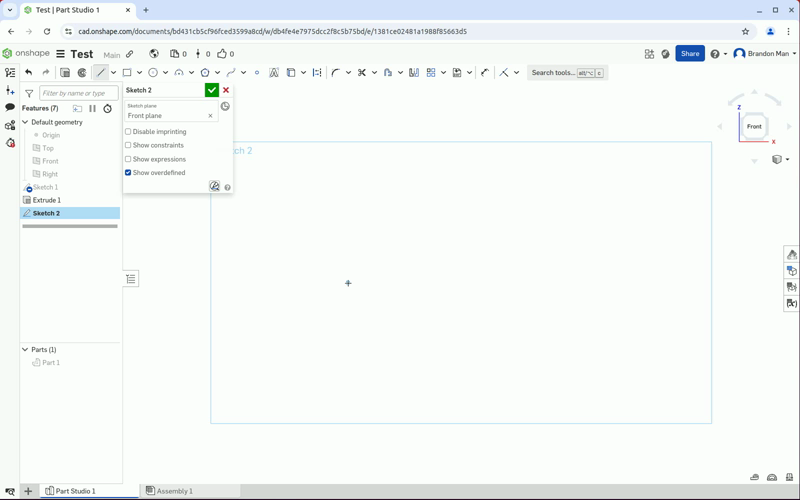
mouse_move(378, 282)
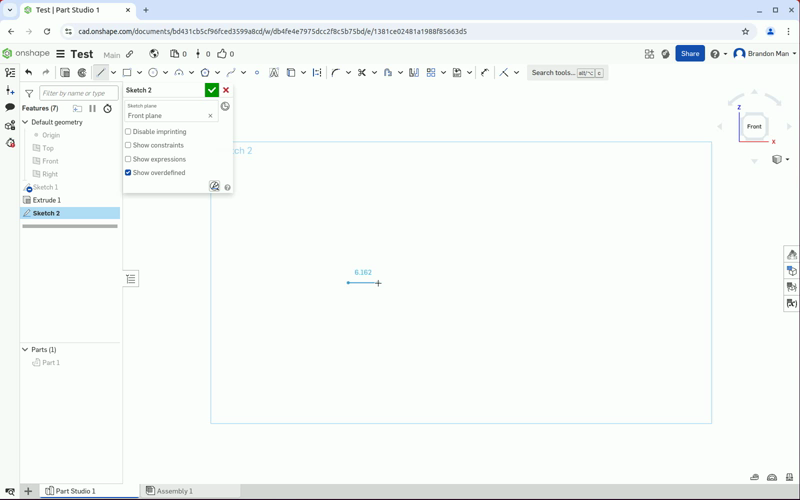
mouse_move(386, 282)
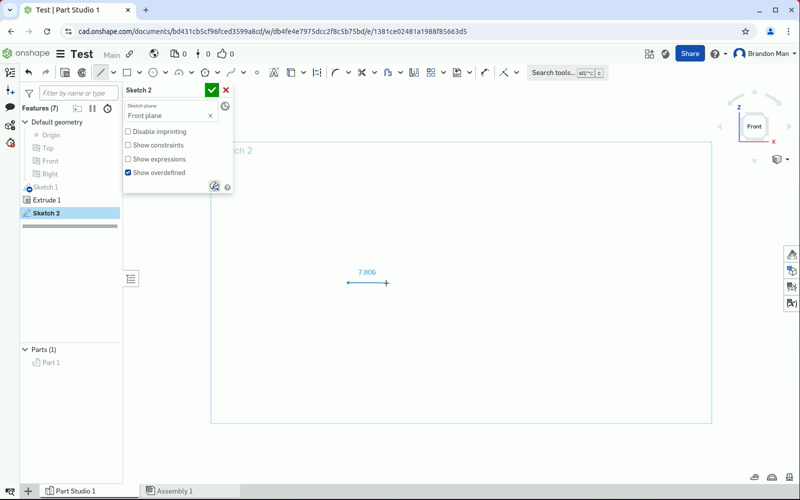
click(386, 282)
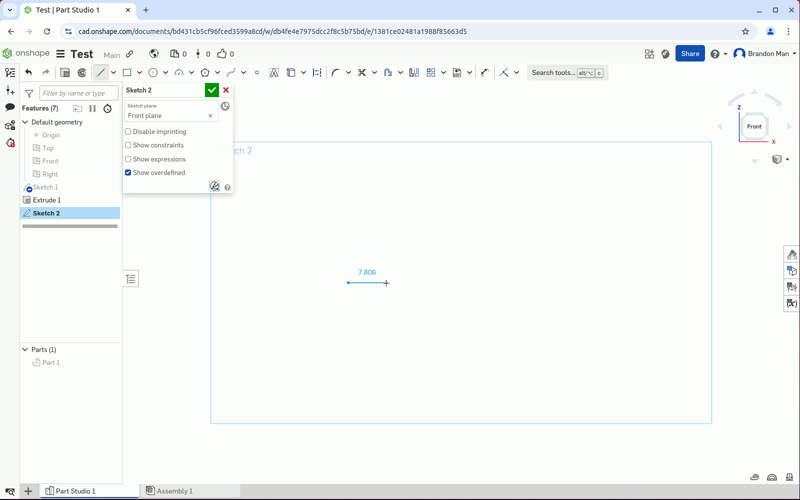
key_up(shift)
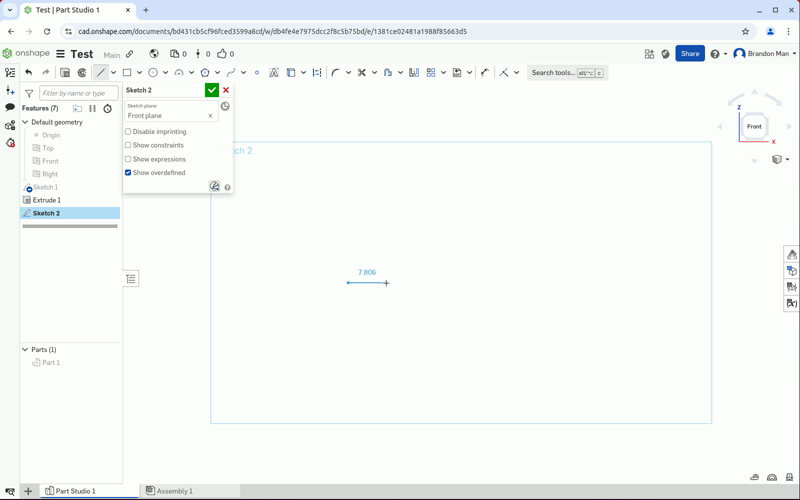
key_down(shift)
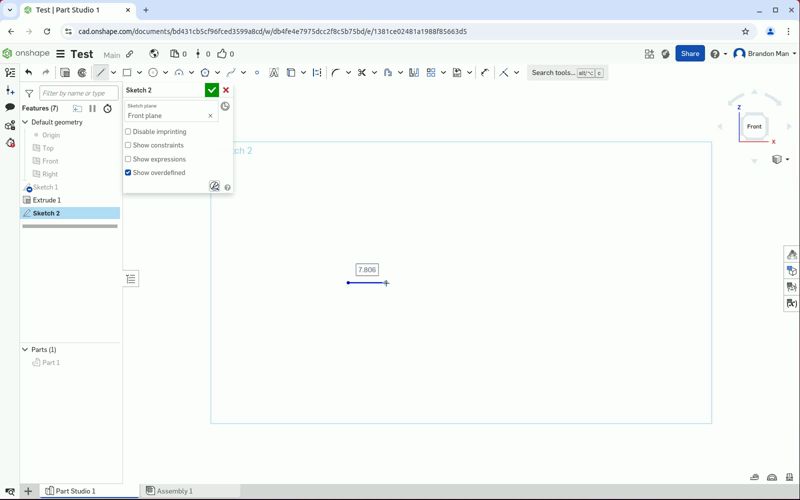
mouse_move(416, 282)
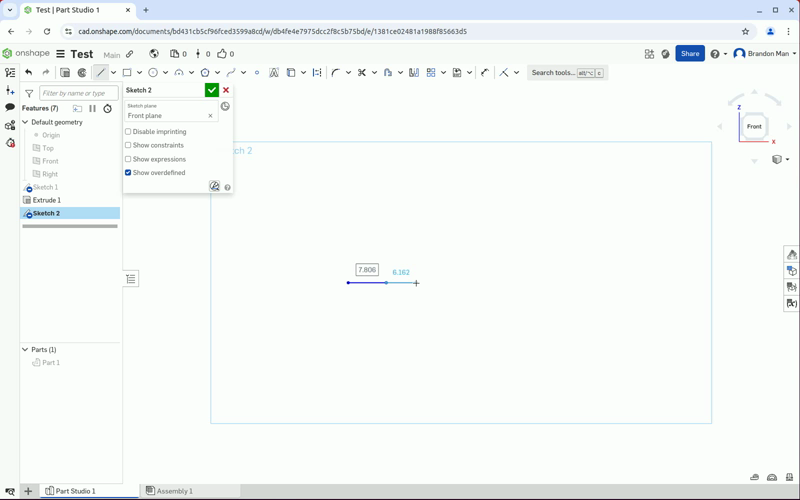
mouse_move(386, 282)
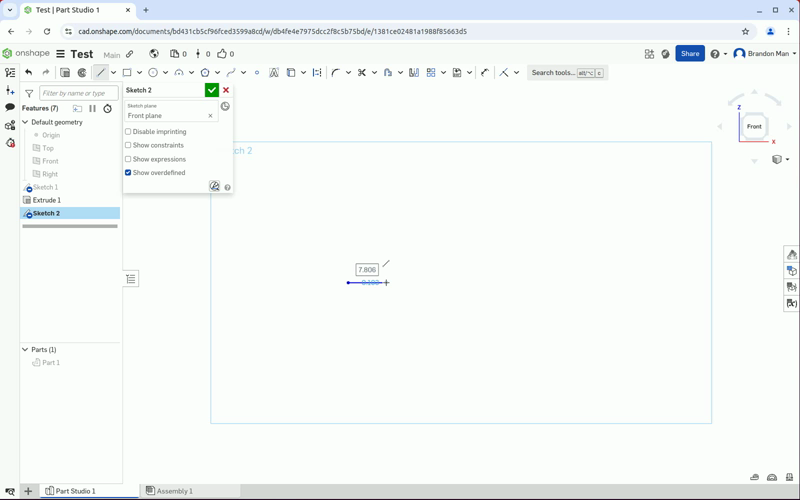
scroll(6)
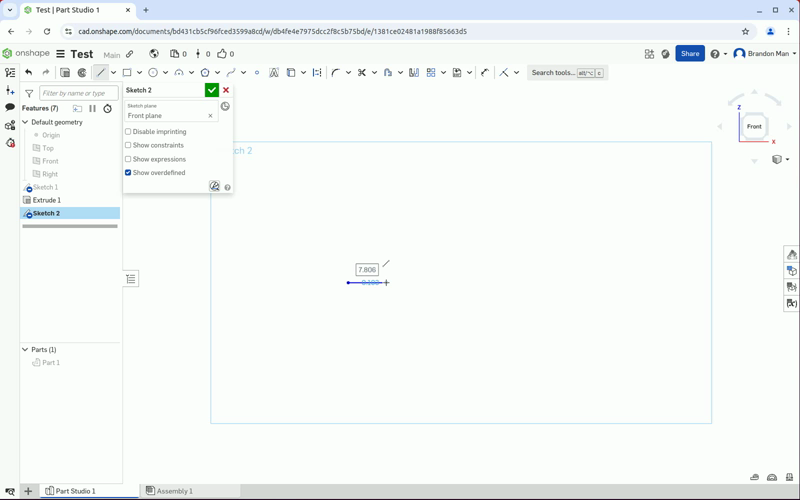
scroll(6)
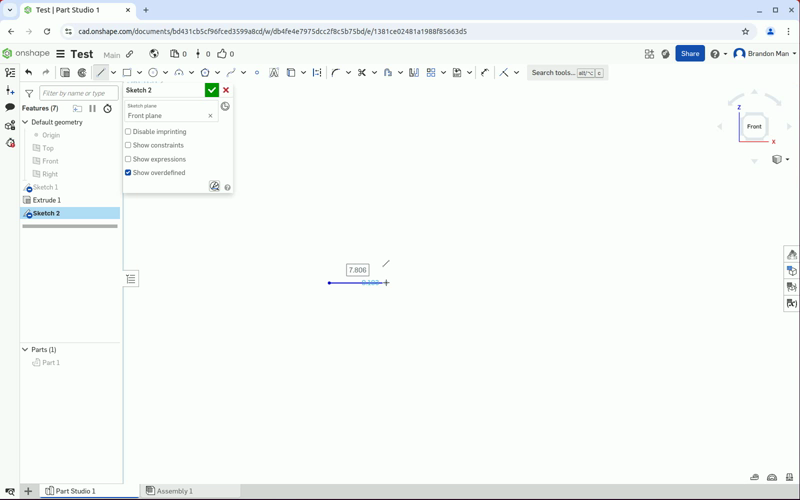
scroll(6)
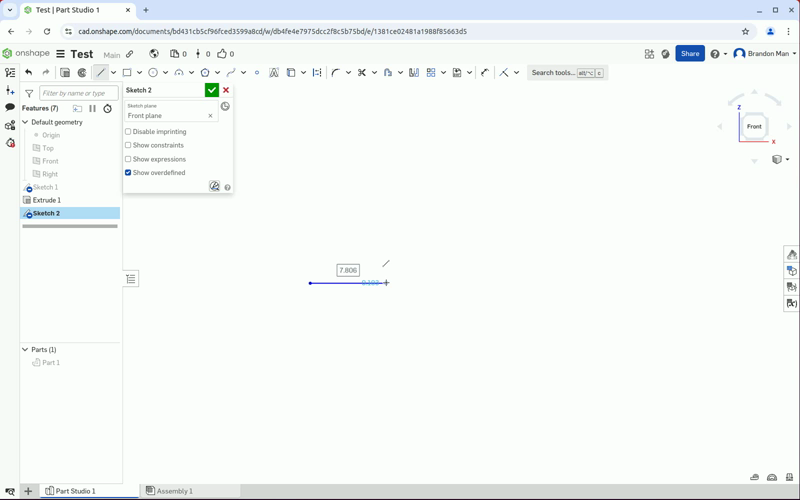
scroll(6)
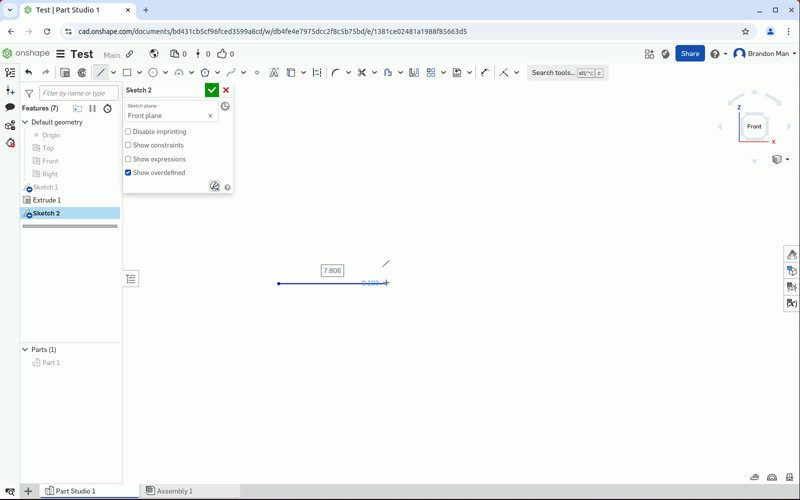
scroll(6)
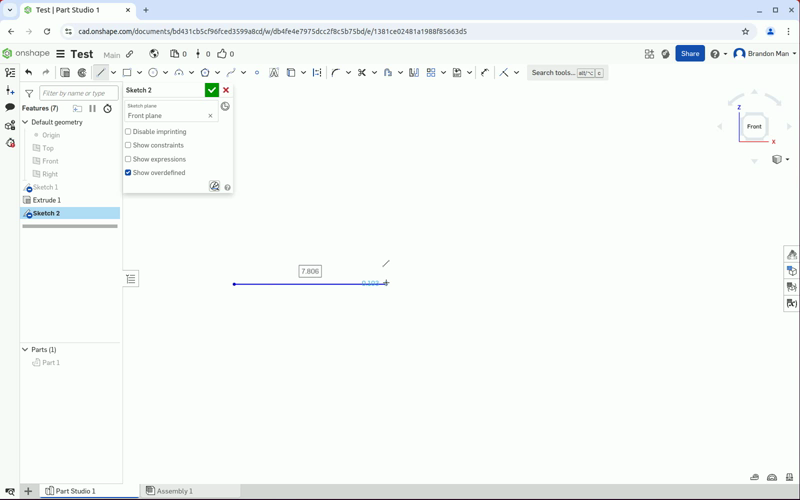
scroll(6)
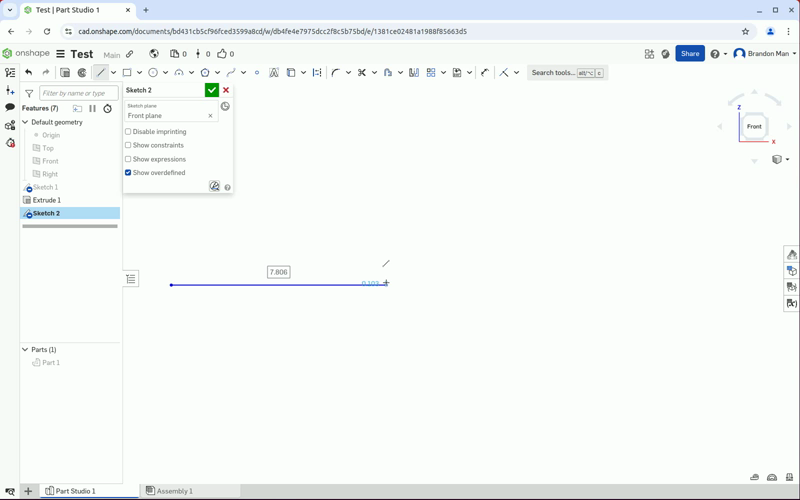
scroll(6)
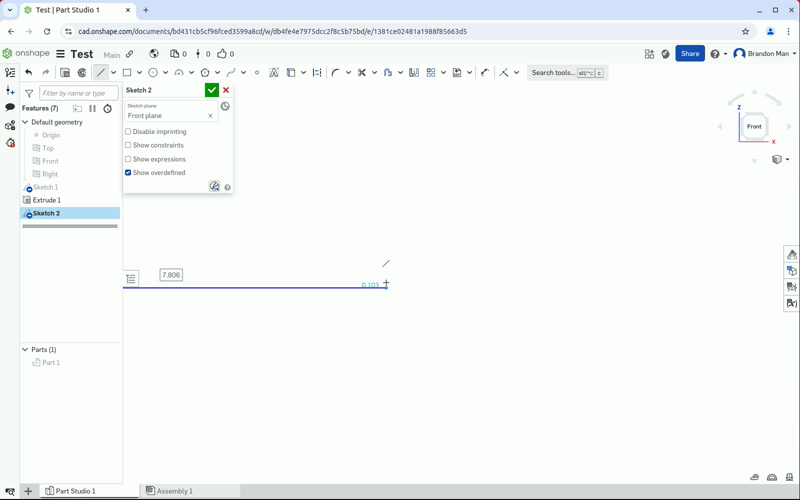
click(386, 282)
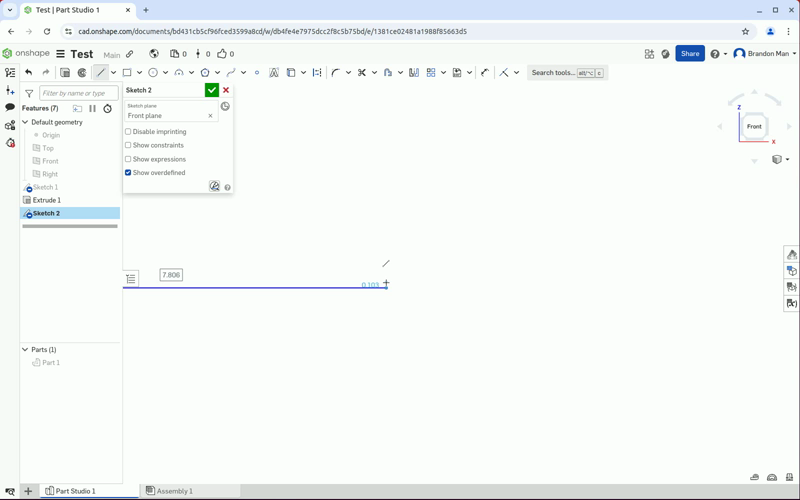
scroll(-6)
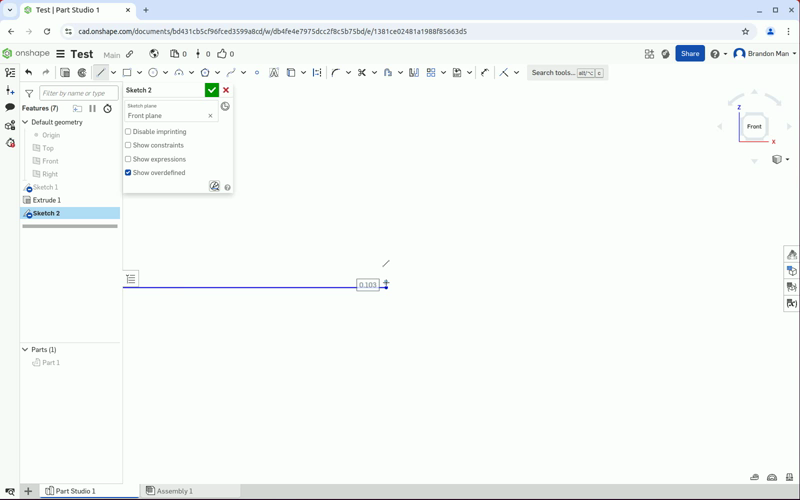
scroll(-6)
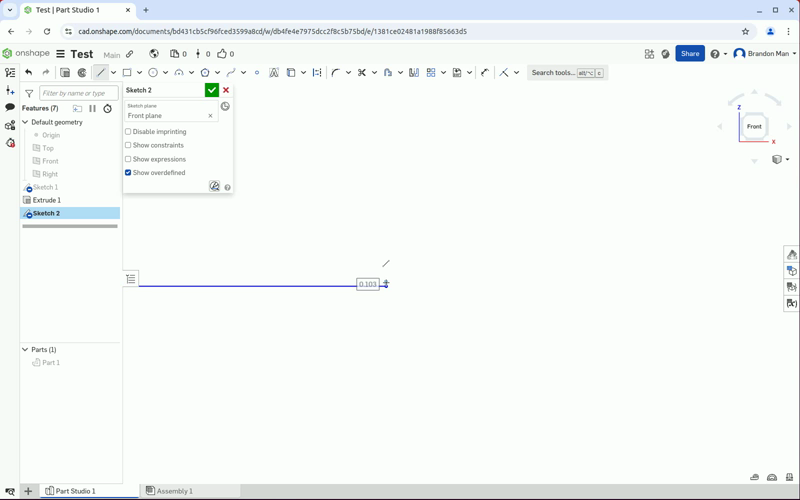
scroll(-6)
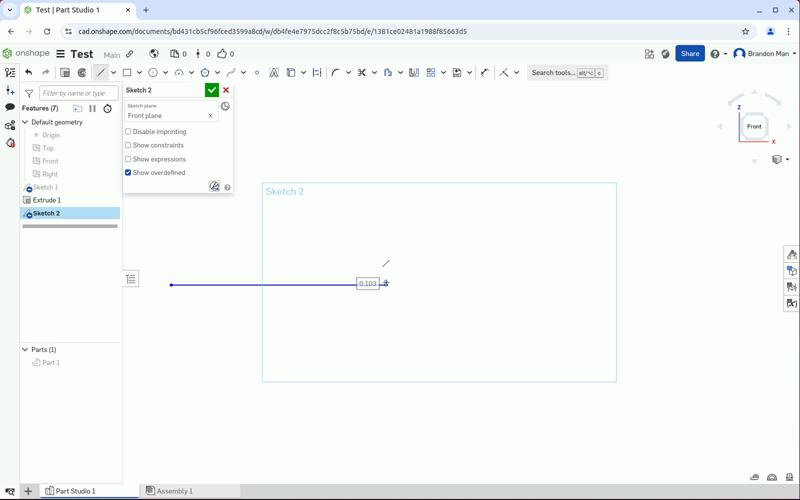
scroll(-6)
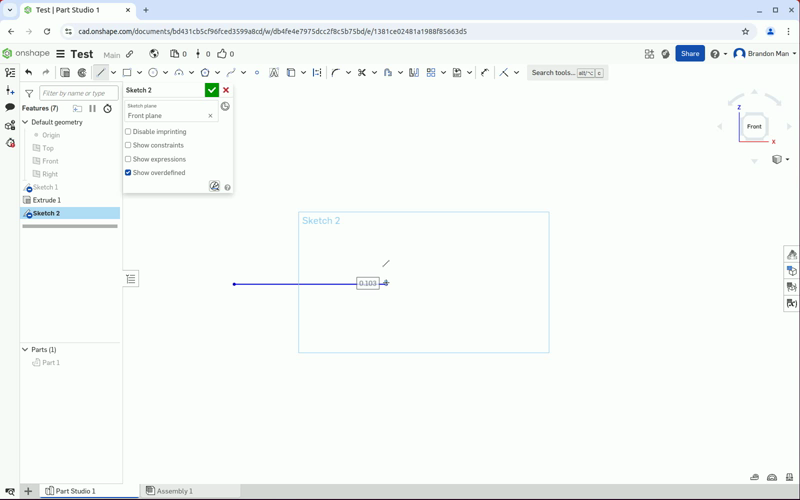
scroll(-6)
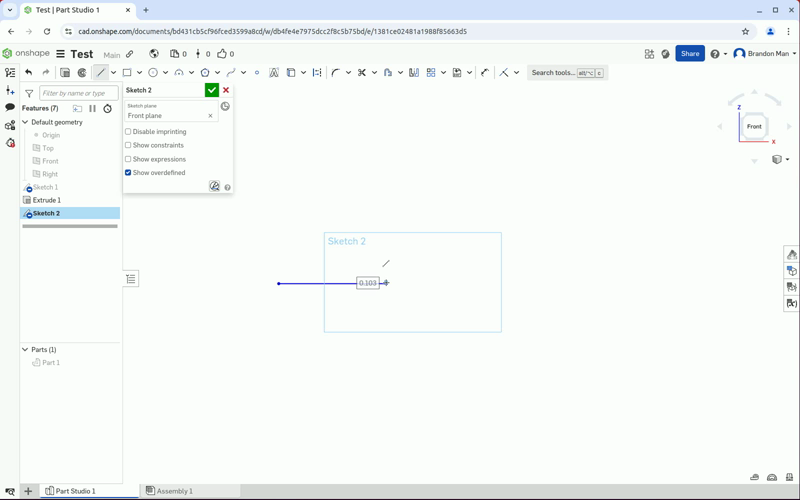
scroll(-6)
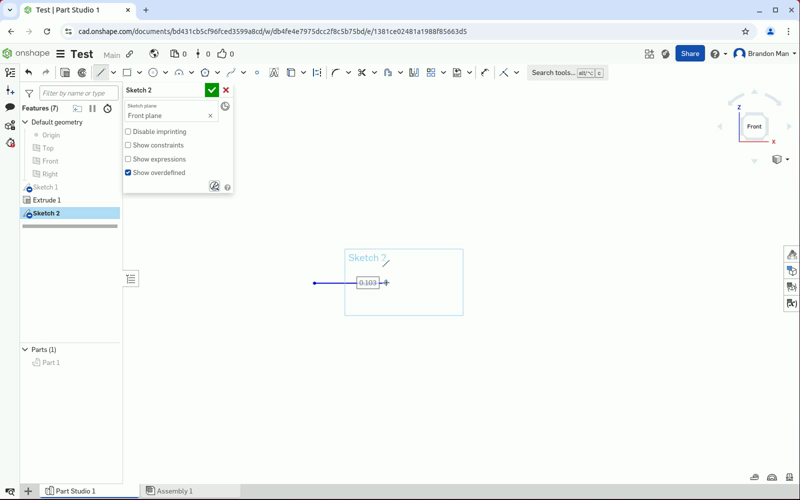
scroll(-6)
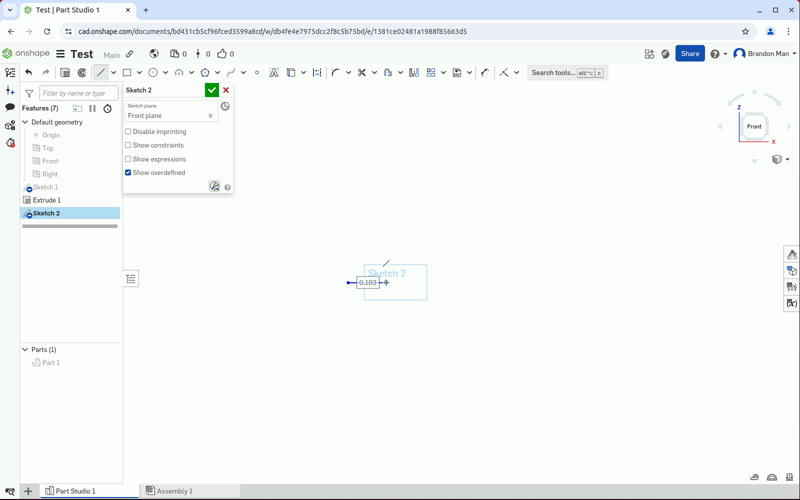
key_up(shift)
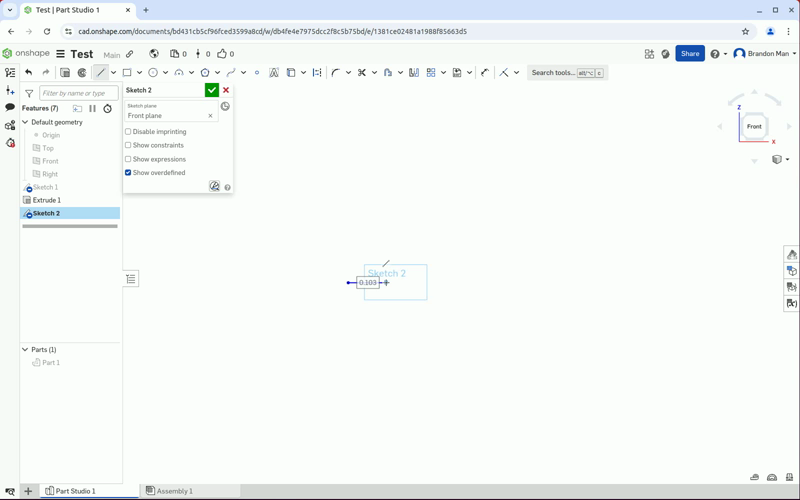
key_down(shift)
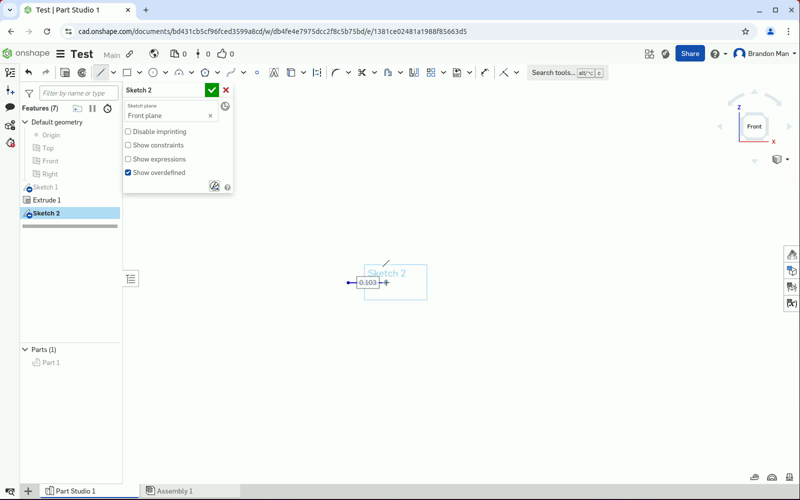
mouse_move(416, 282)
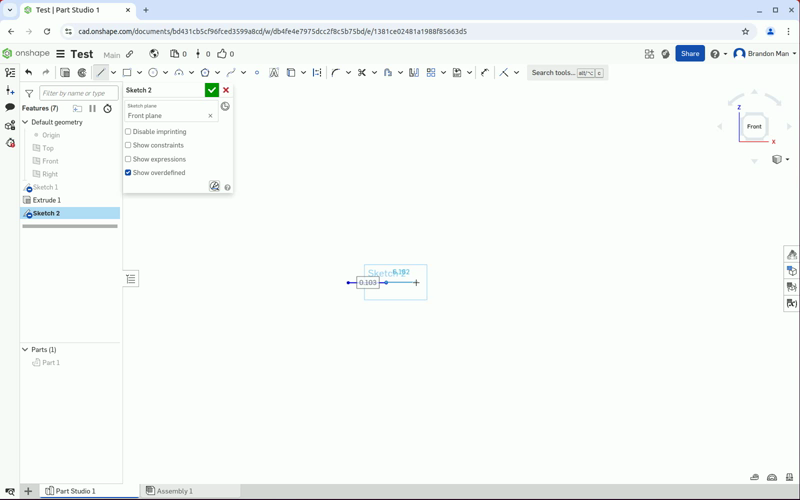
mouse_move(386, 237)
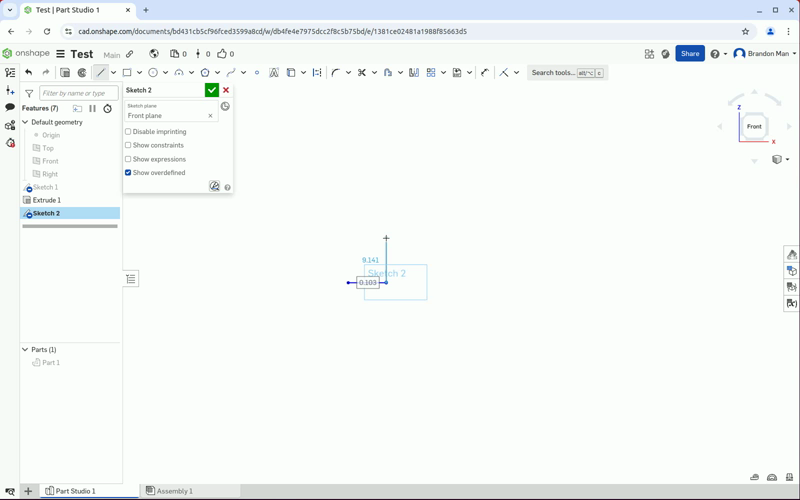
click(386, 237)
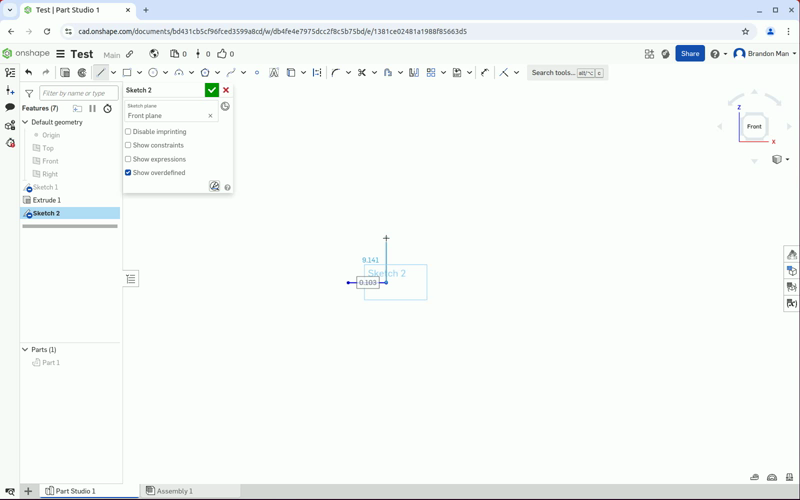
key_up(shift)
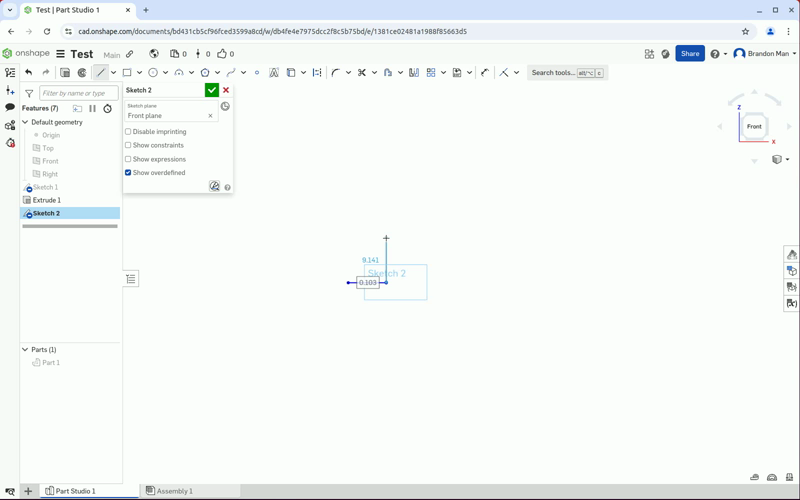
key_down(shift)
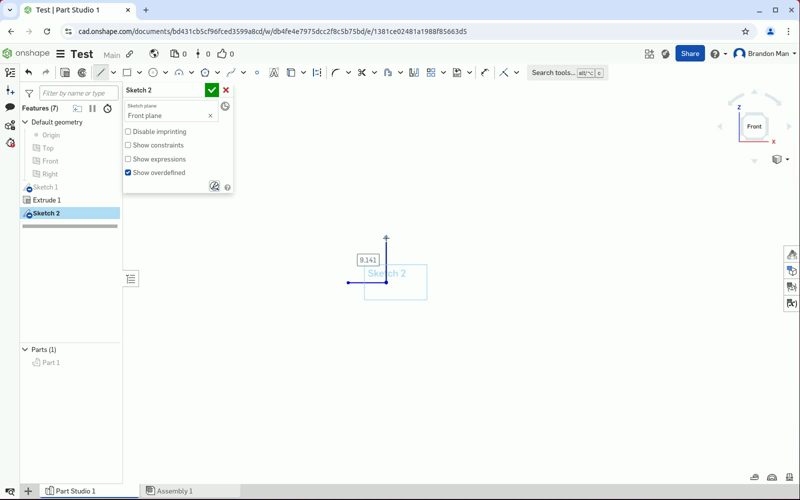
mouse_move(416, 237)
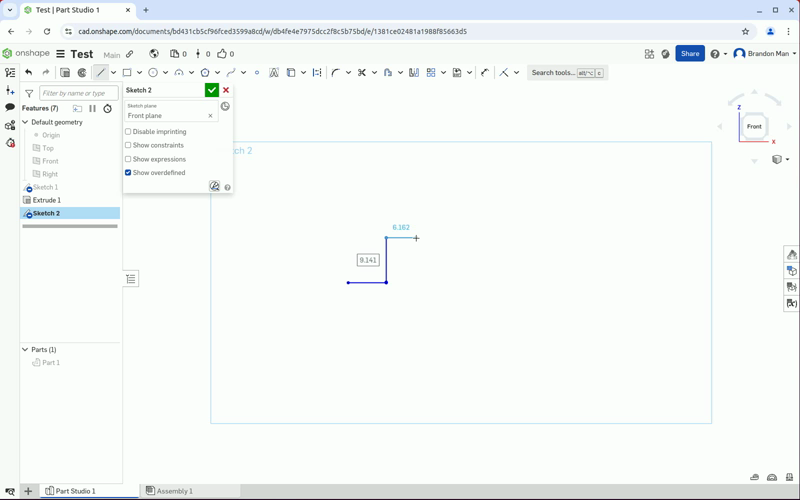
mouse_move(348, 237)
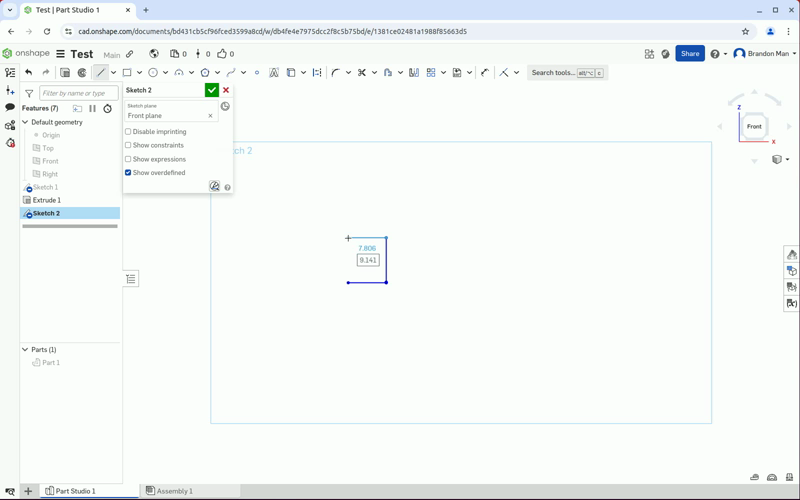
click(348, 237)
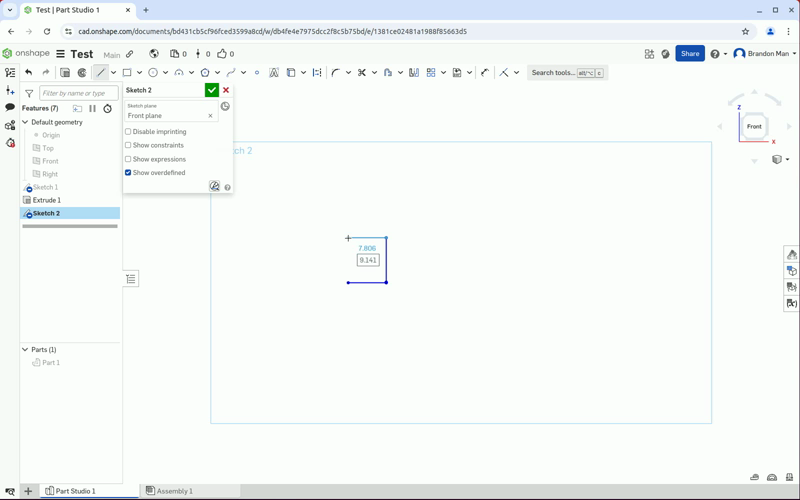
key_up(shift)
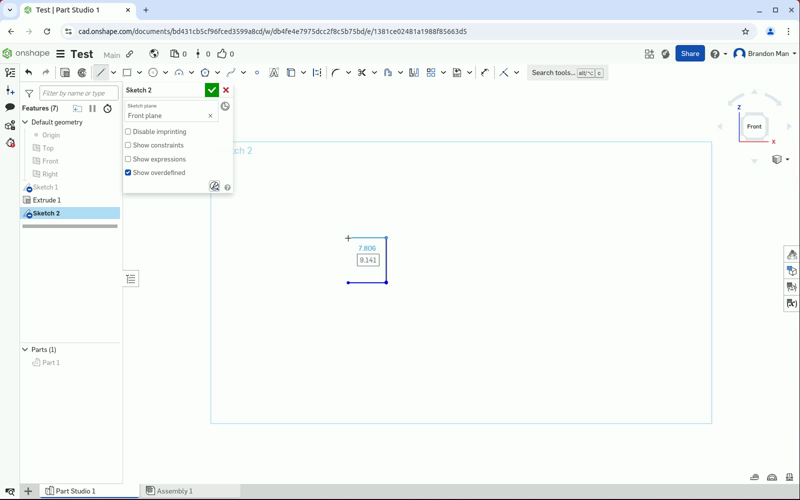
mouse_move(378, 237)
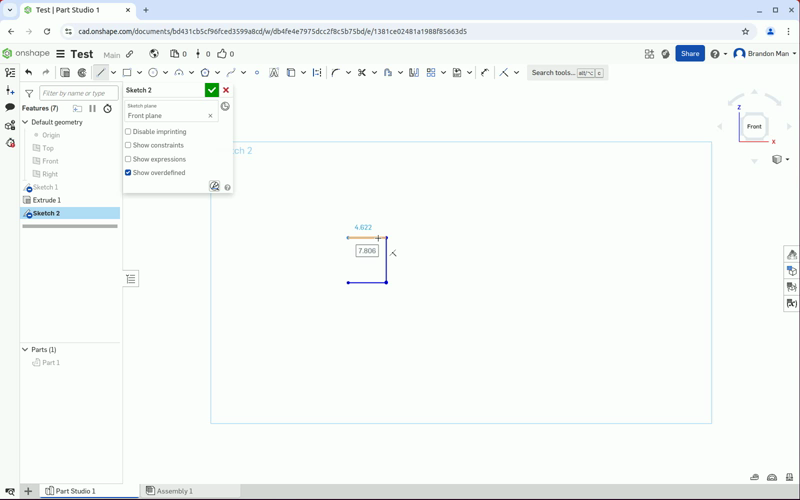
key_down(shift)
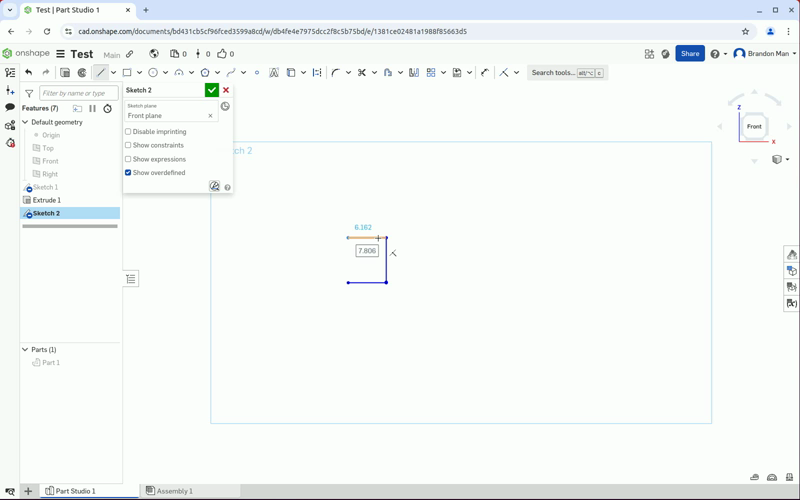
mouse_move(348, 282)
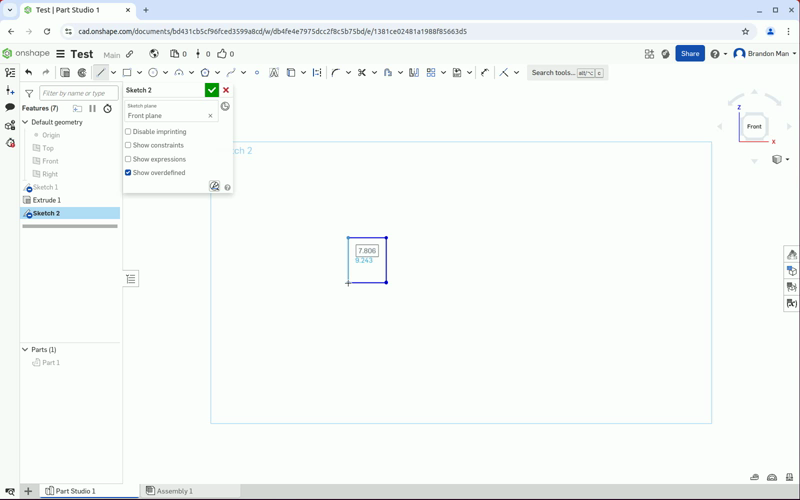
key_up(shift)
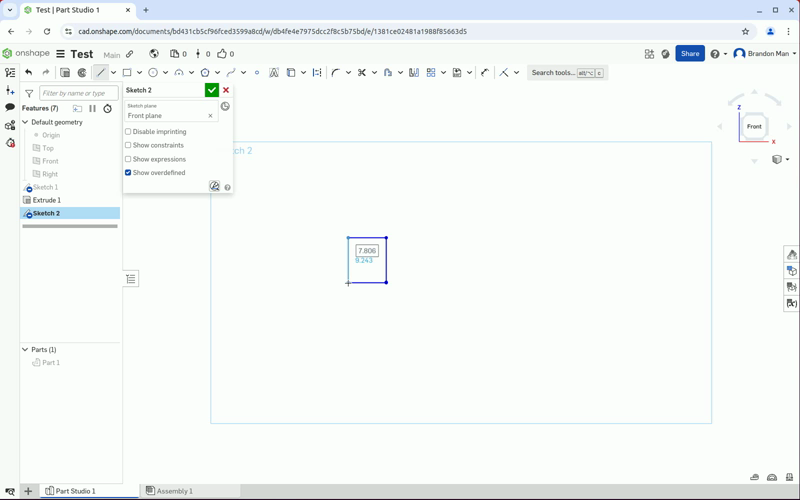
click(348, 282)
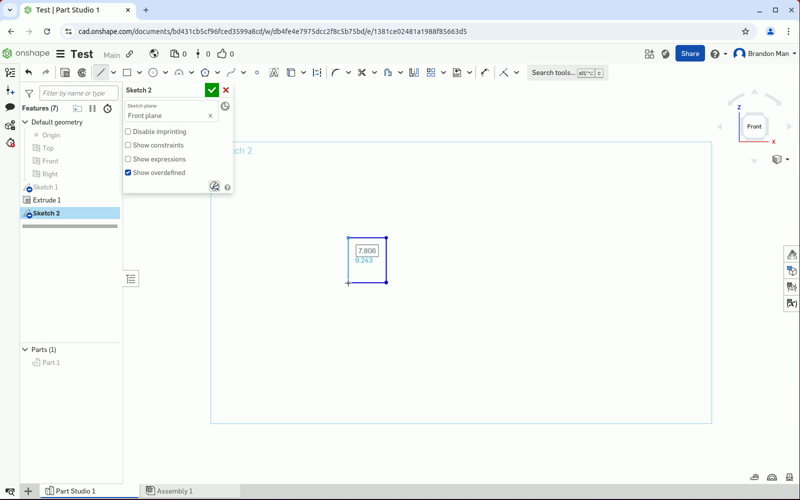
key(esc)
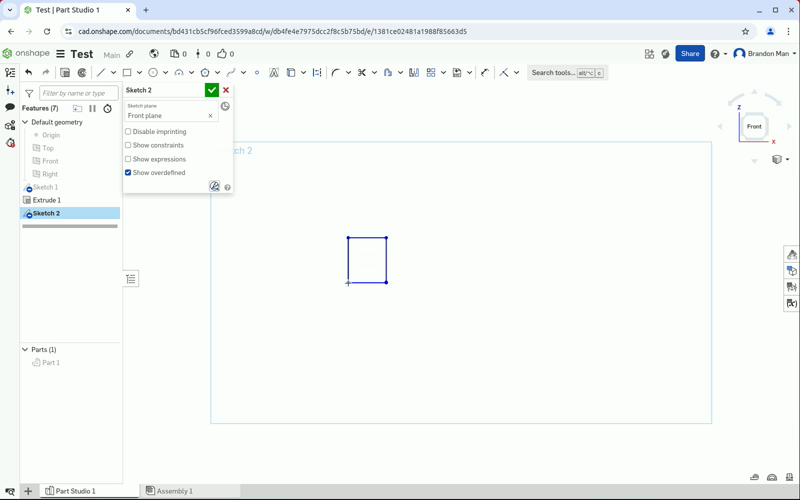
mouse_move(354, 272)
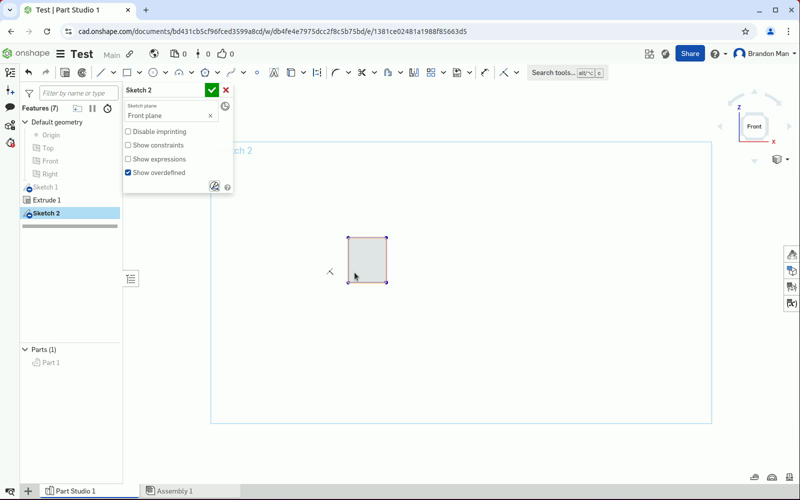
scroll(6)
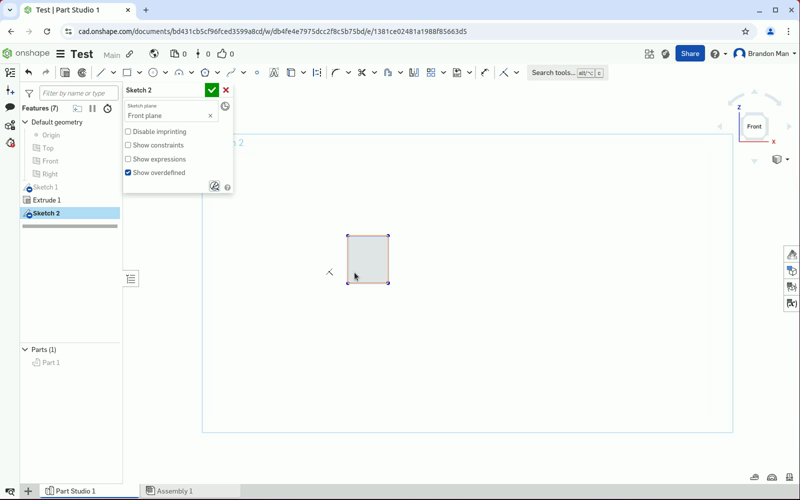
scroll(6)
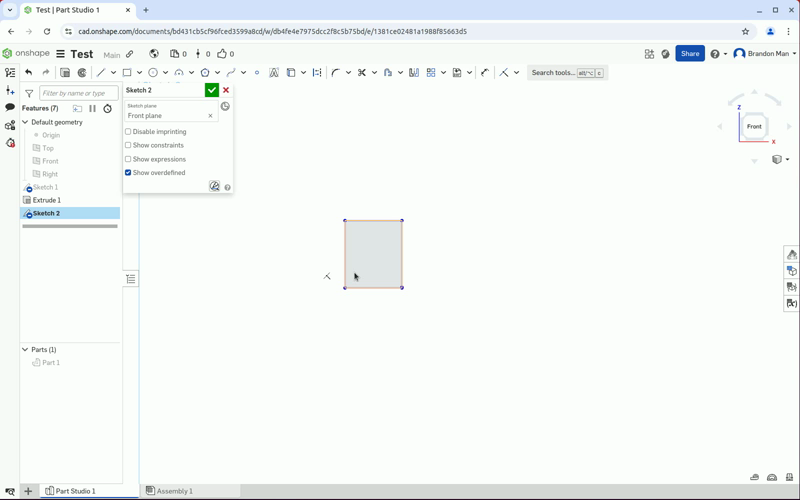
scroll(6)
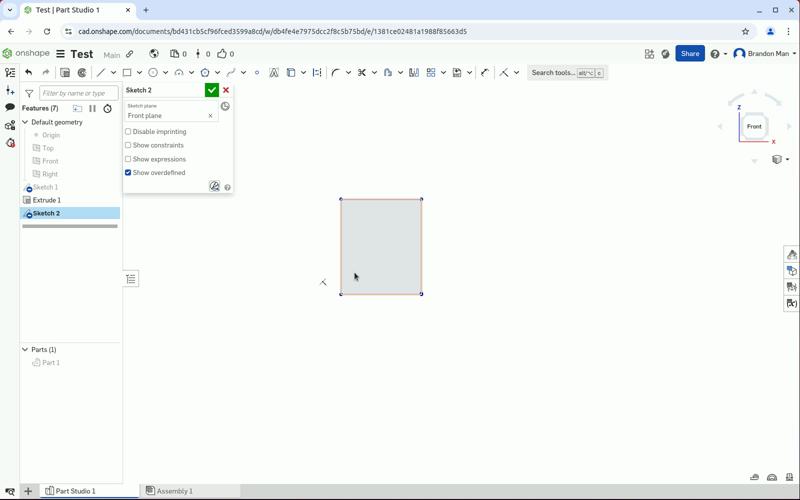
scroll(6)
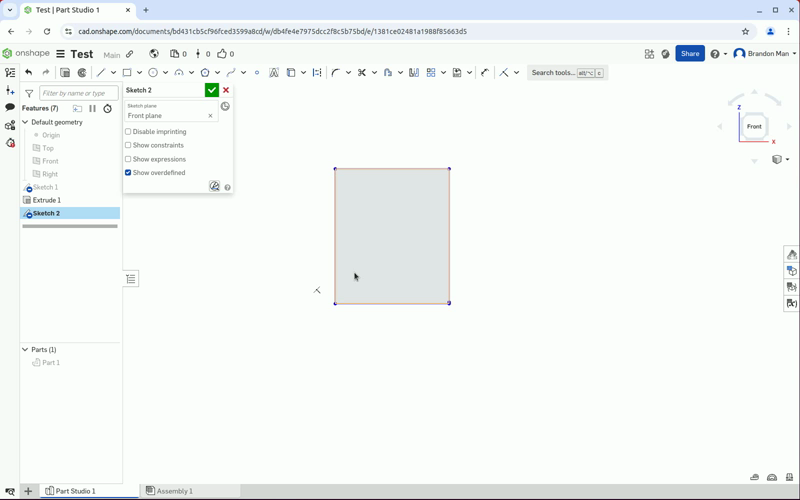
scroll(6)
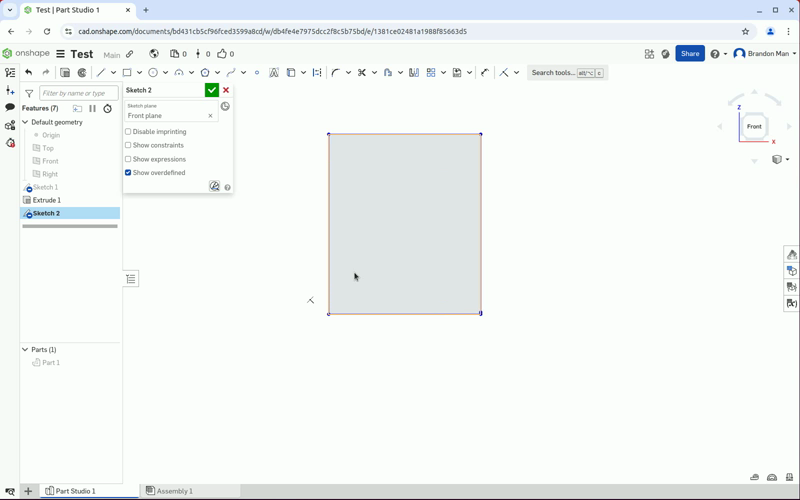
scroll(6)
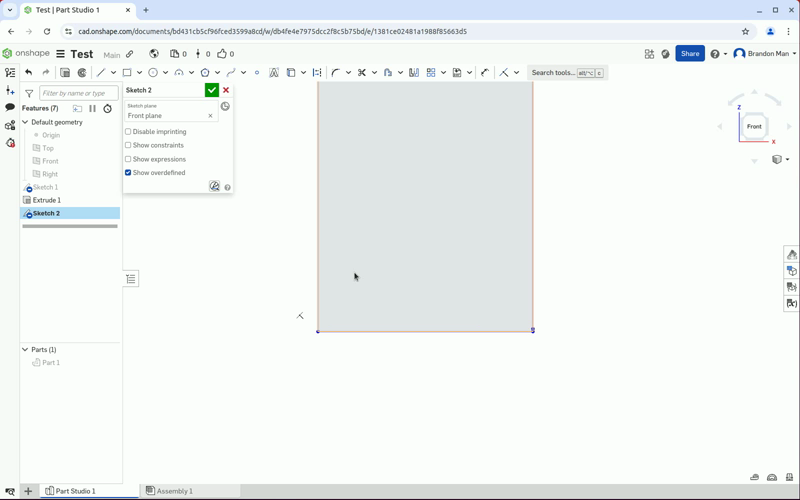
scroll(6)
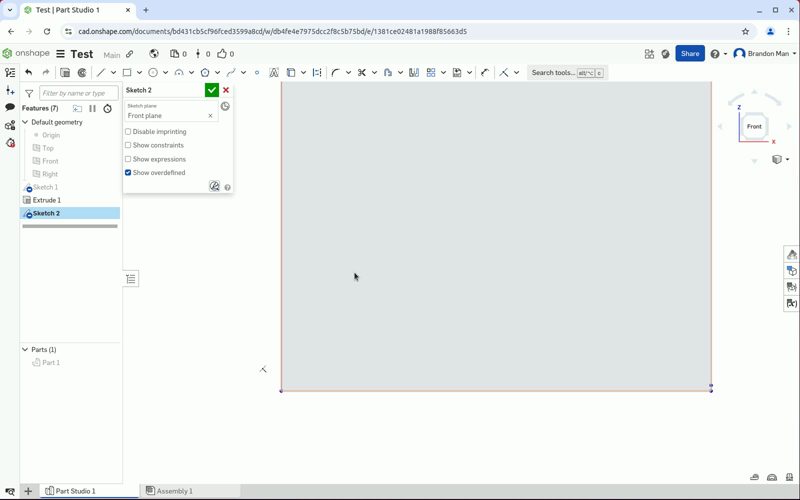
click(354, 272)
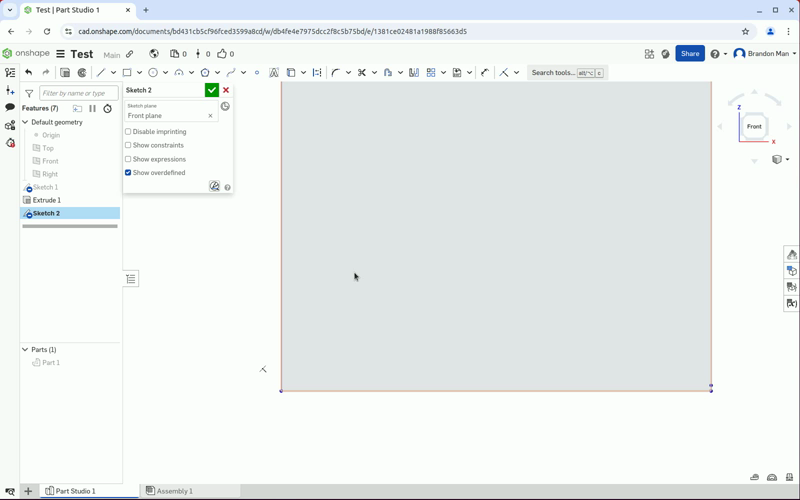
scroll(-6)
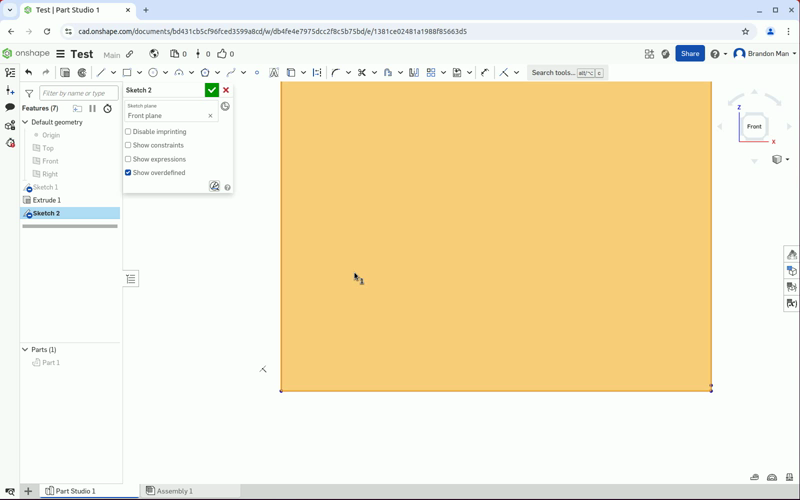
scroll(-6)
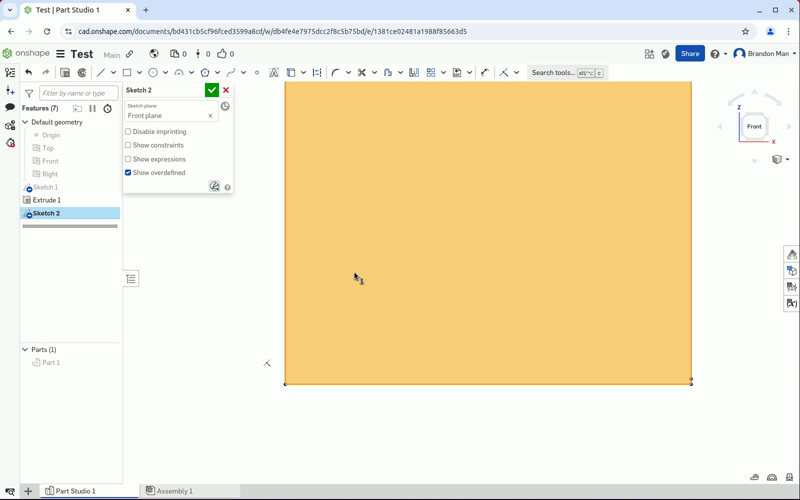
scroll(-6)
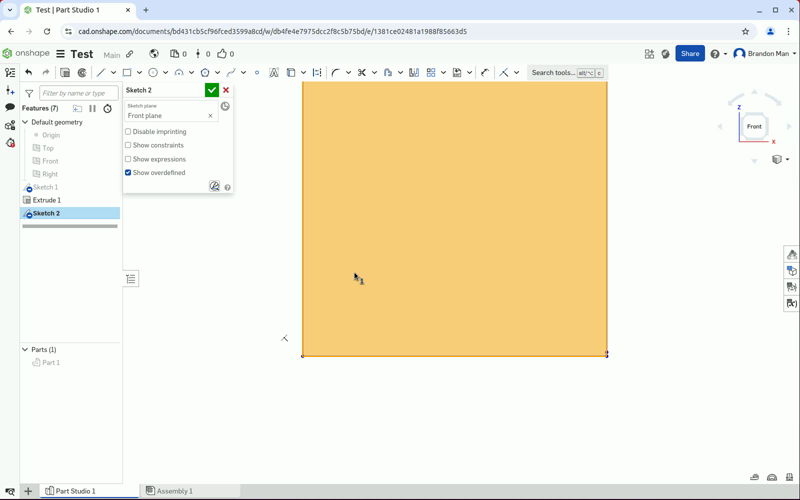
scroll(-6)
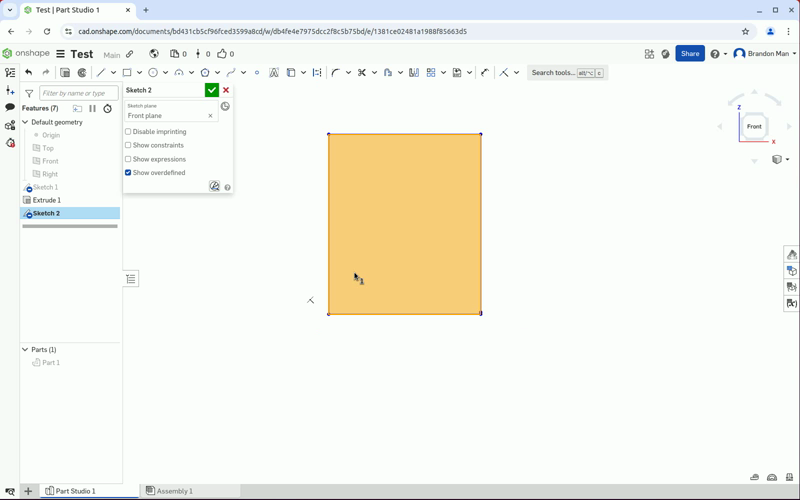
scroll(-6)
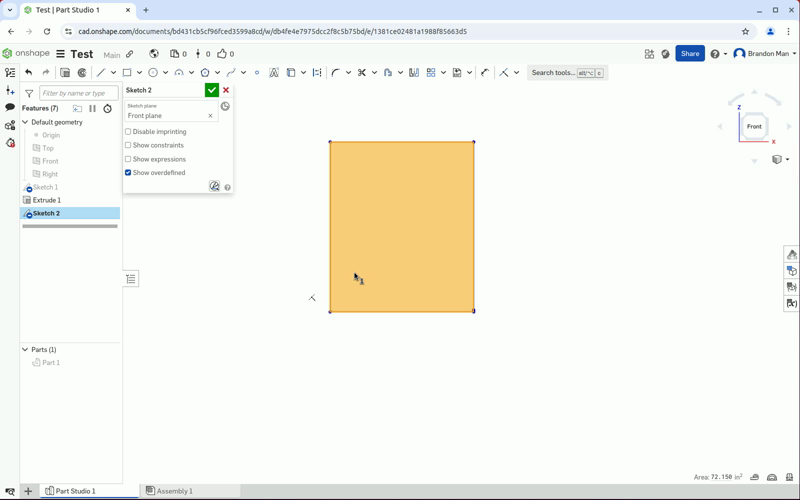
scroll(-6)
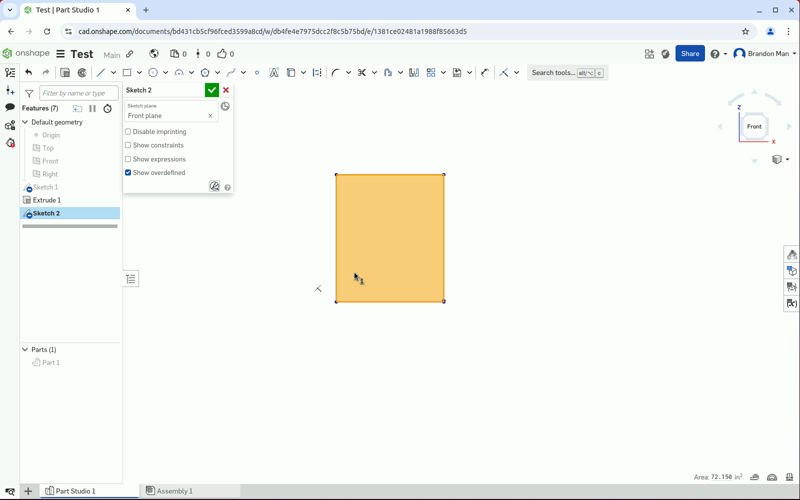
scroll(-6)
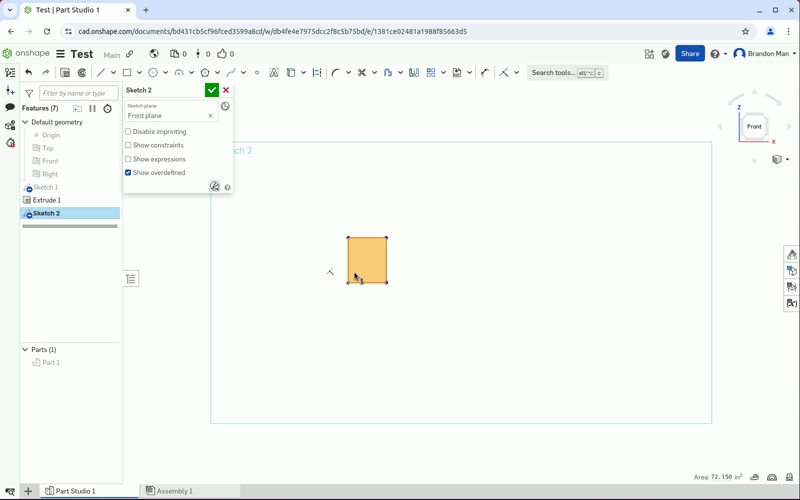
mouse_move(73, 352)
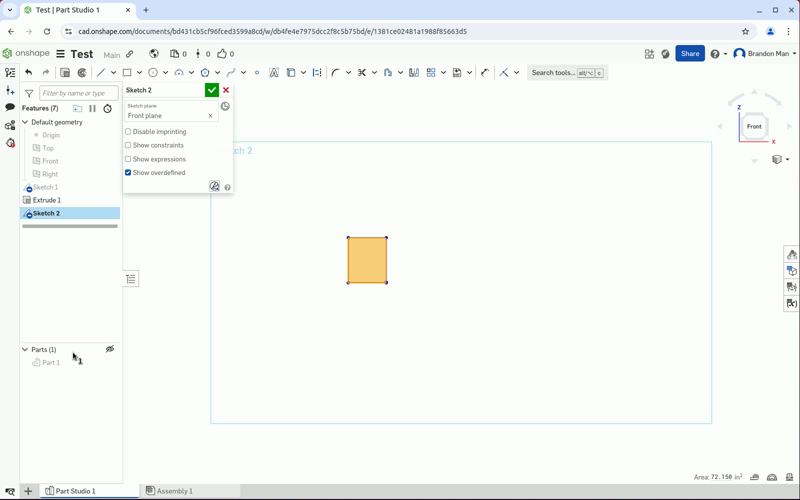
key(shift+y)
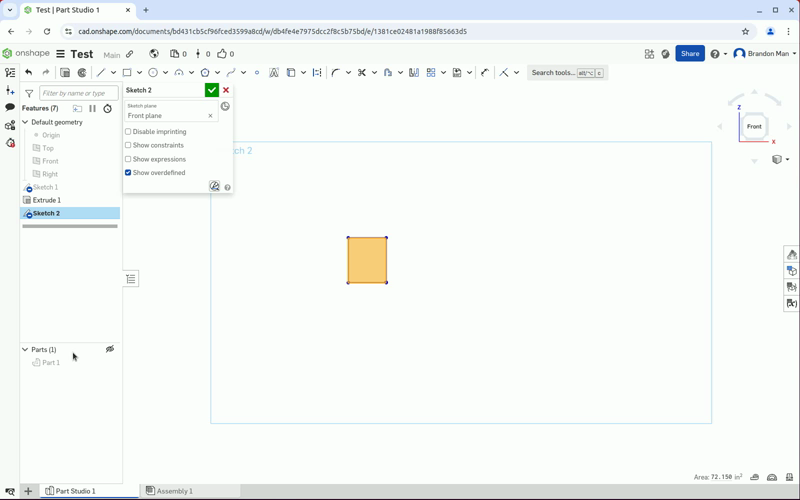
key(shift+e)
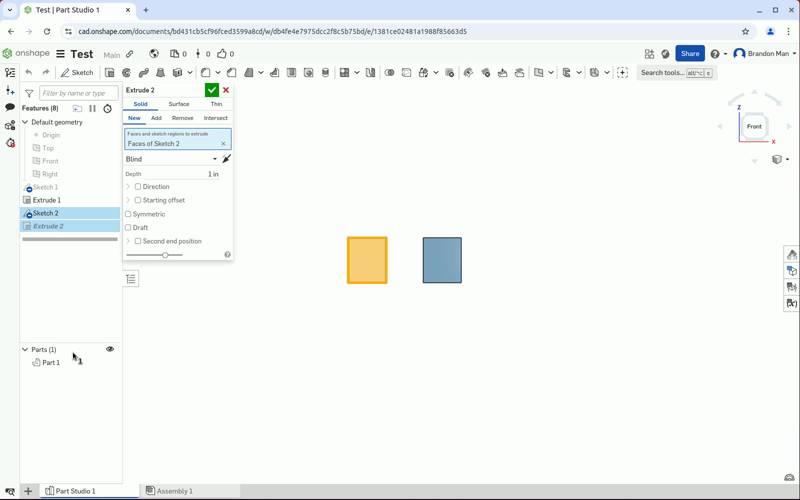
mouse_move(143, 106)
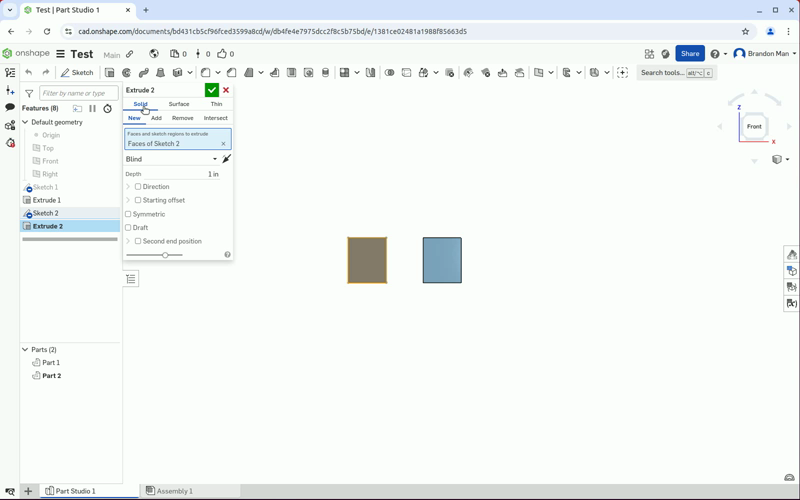
click(143, 106)
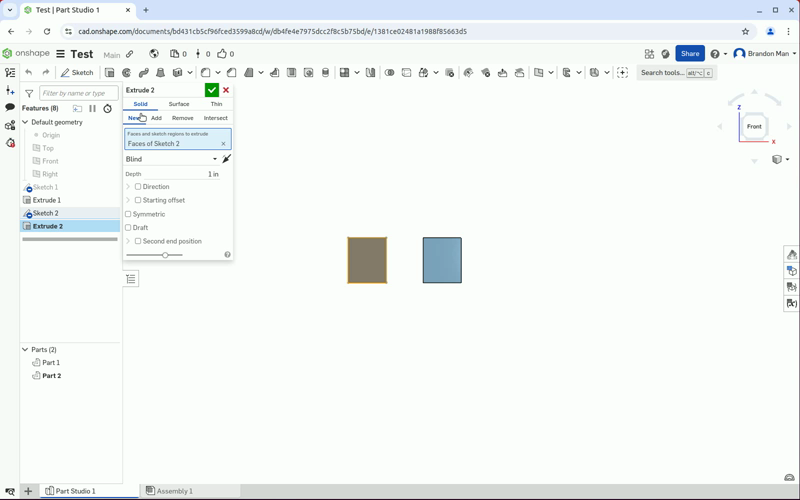
mouse_move(137, 120)
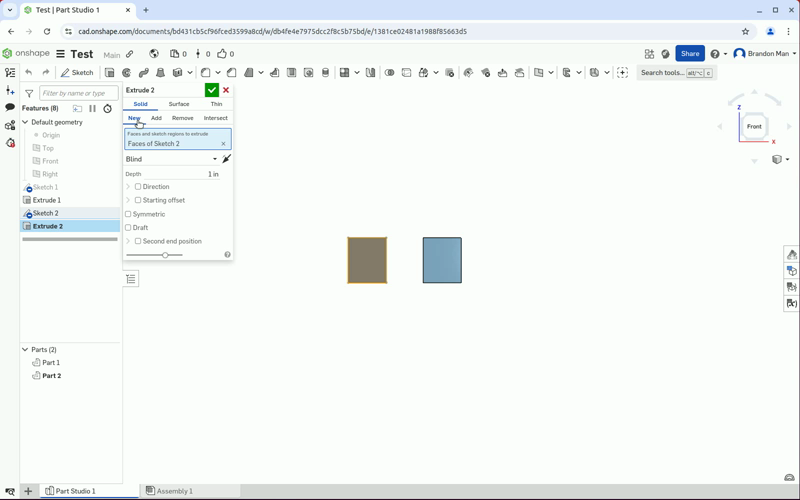
click(137, 120)
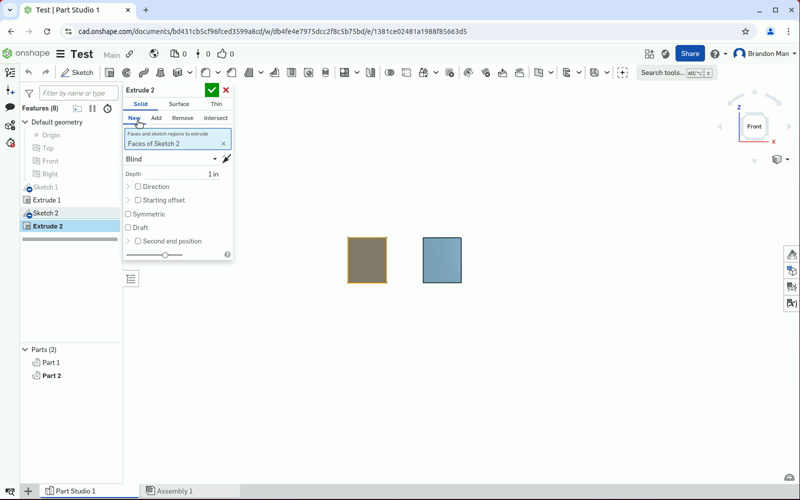
key(tab, 4)
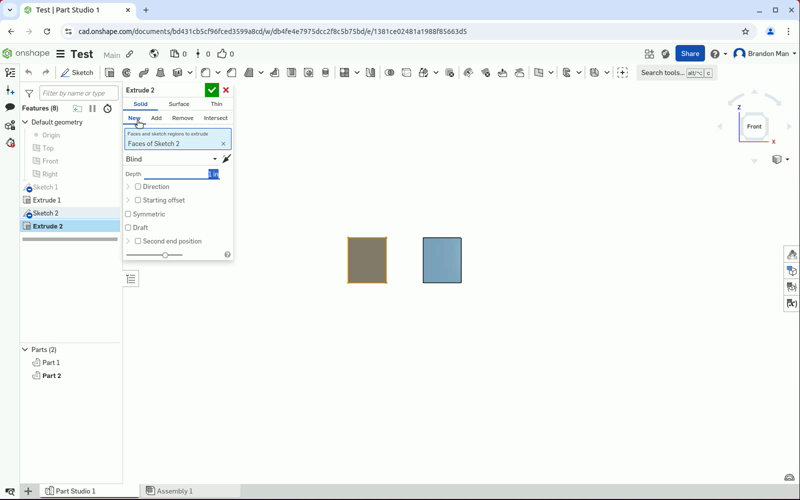
text(-10.832)
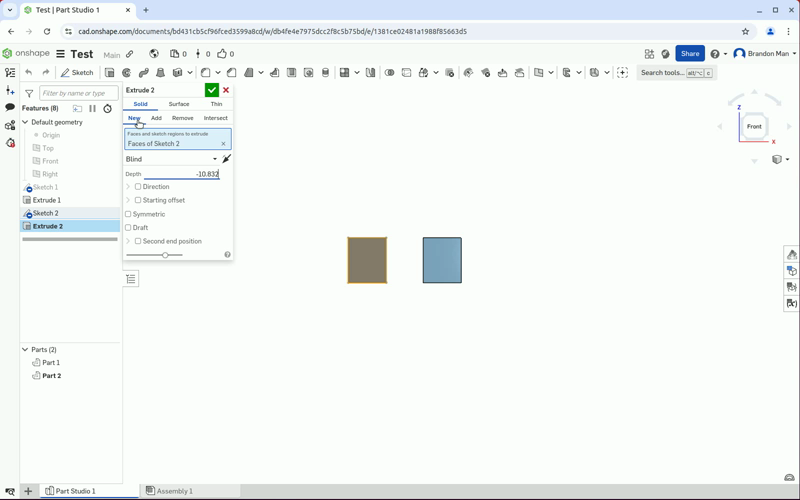
key(enter)
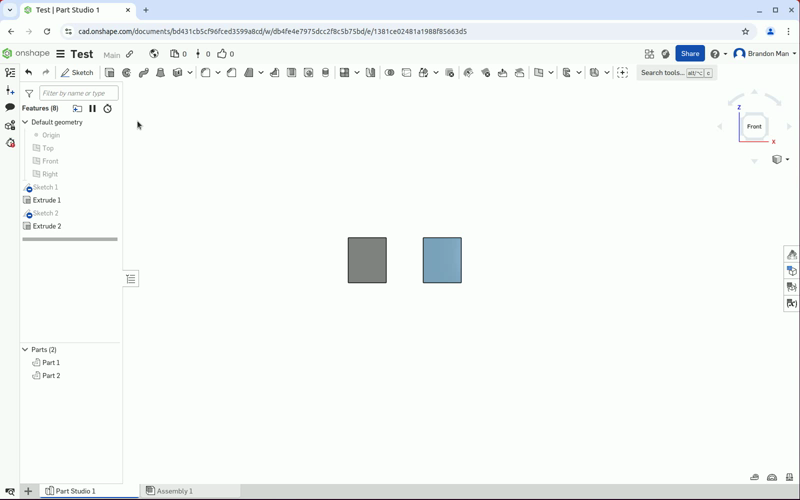
key(shift+h)
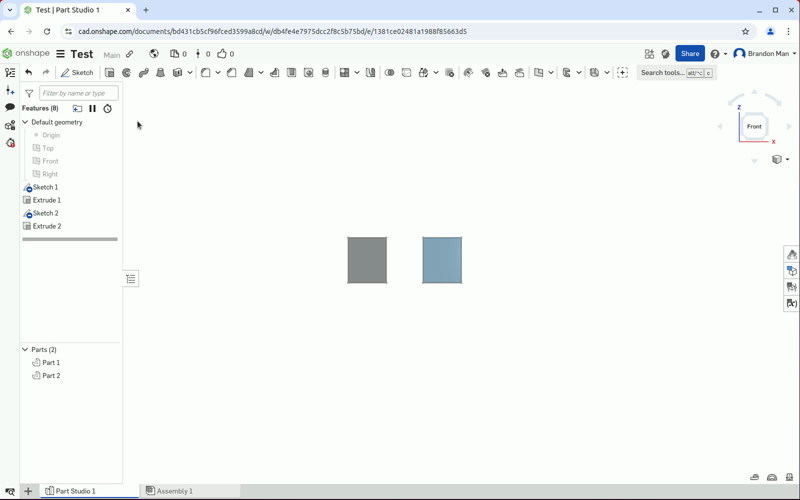
key(shift+h)
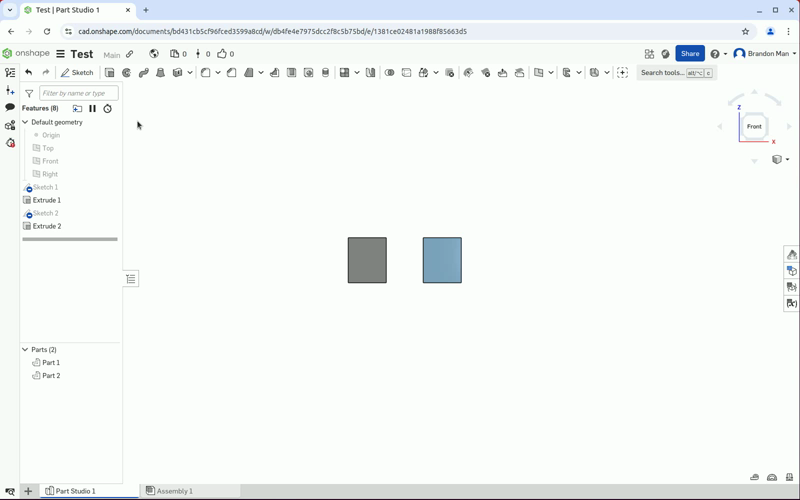
mouse_move(73, 189)
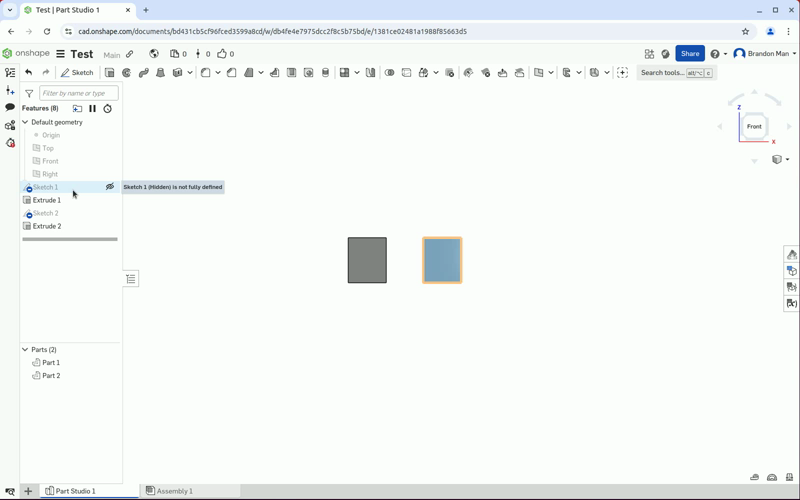
click(73, 189)
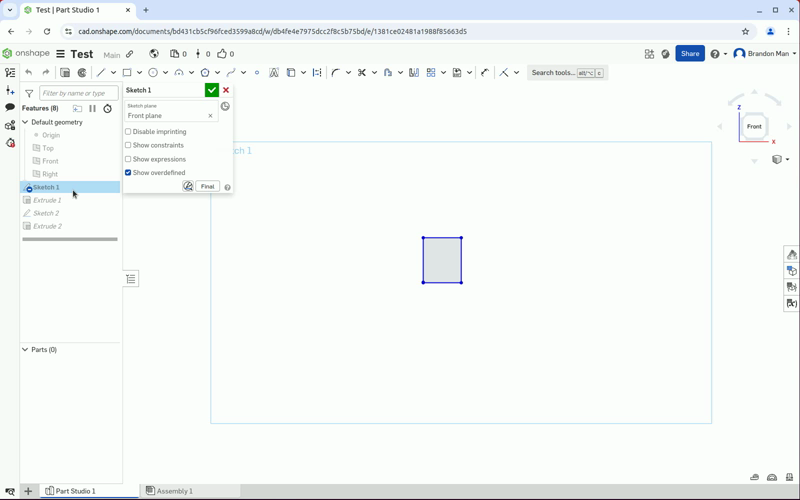
mouse_move(229, 92)
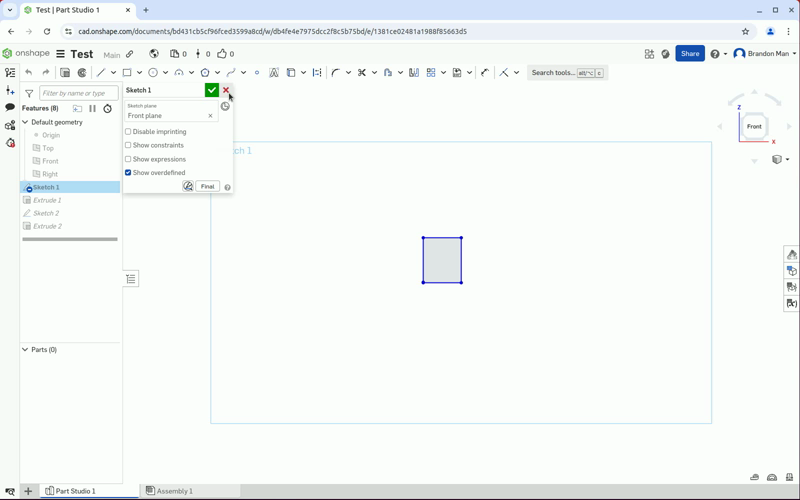
click(229, 92)
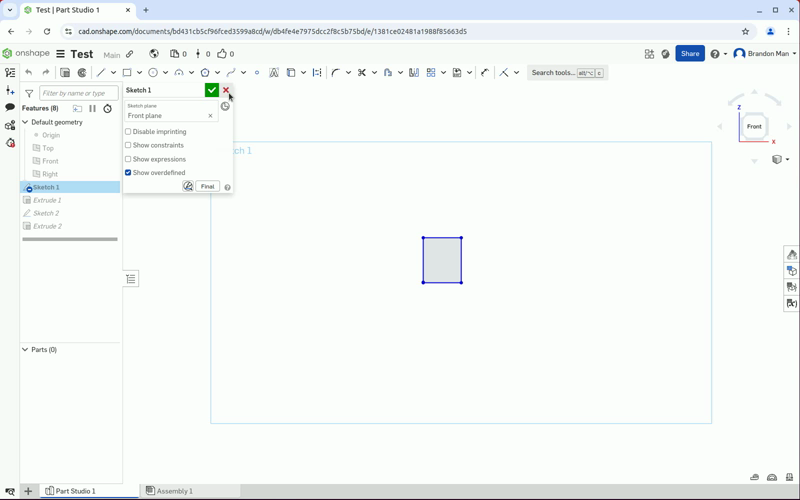
key(shift+s)
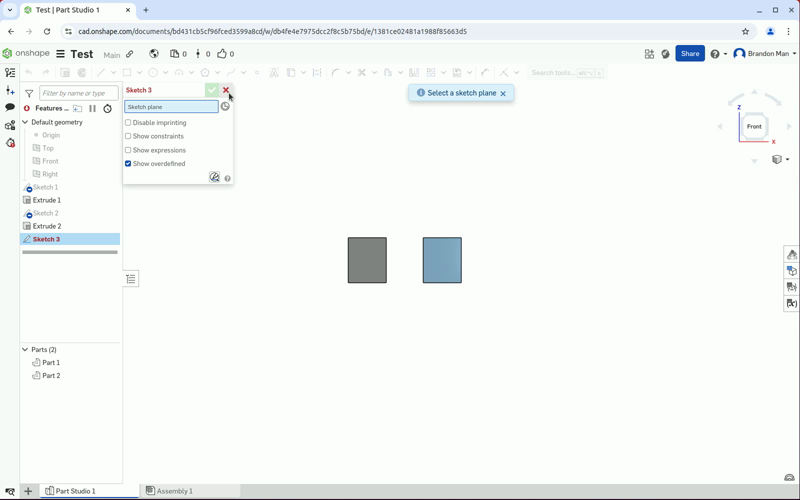
mouse_move(73, 163)
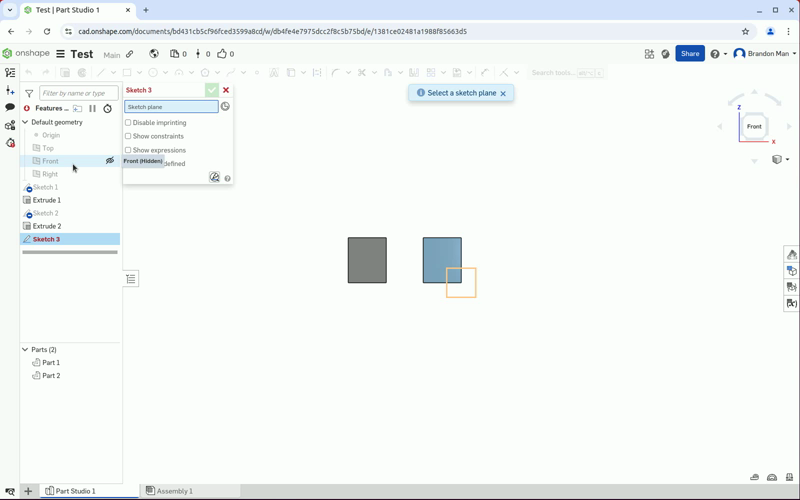
click(73, 163)
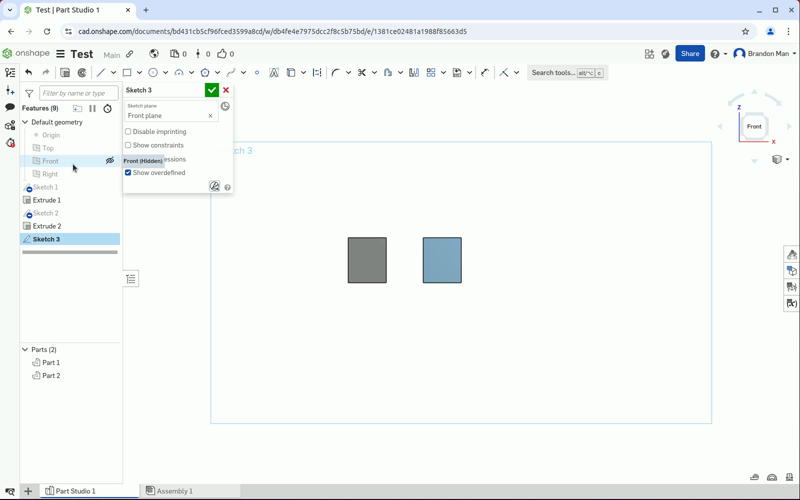
mouse_move(73, 352)
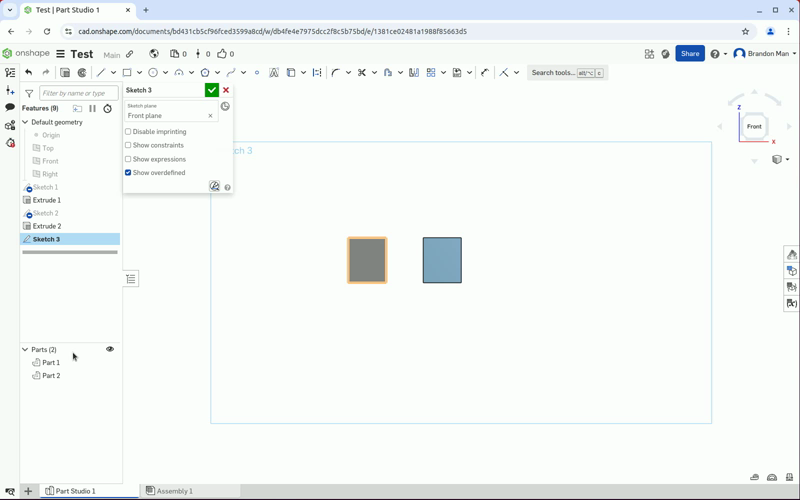
key(y)
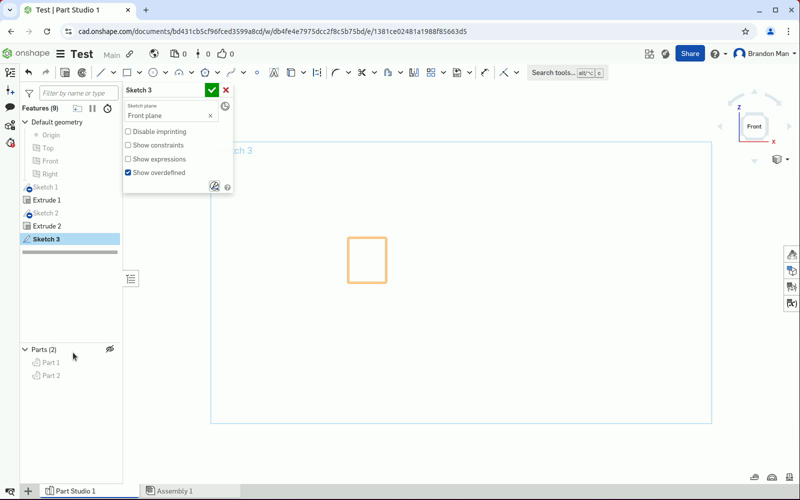
key(l)
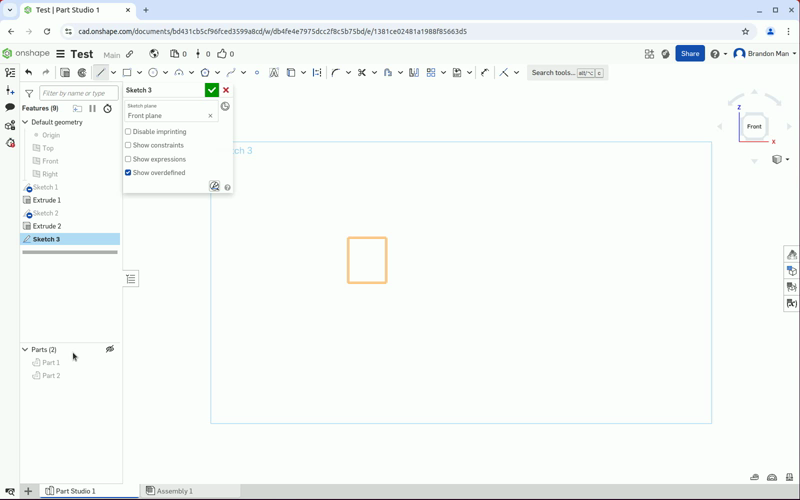
key_down(shift)
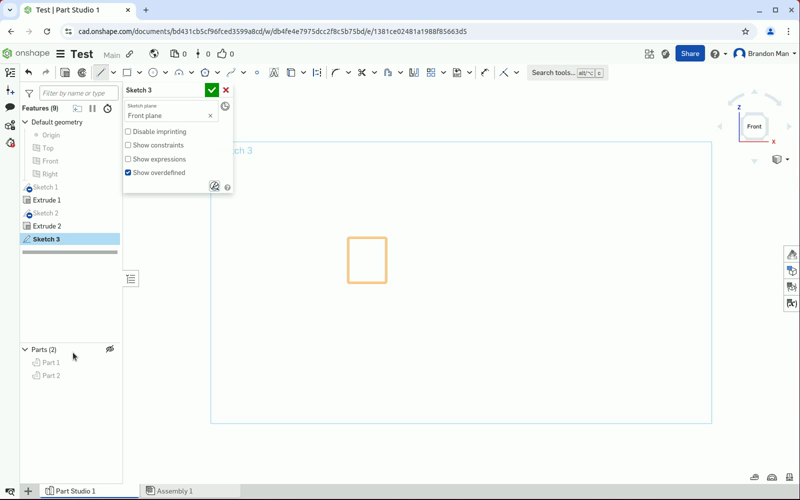
mouse_move(385, 282)
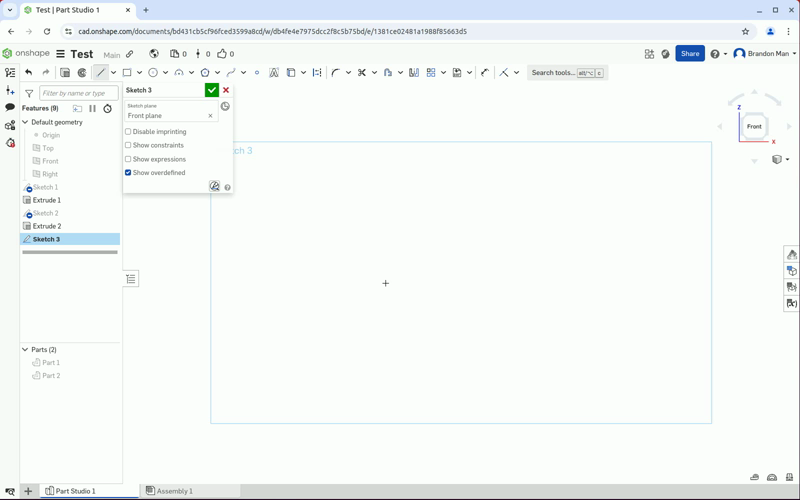
click(385, 282)
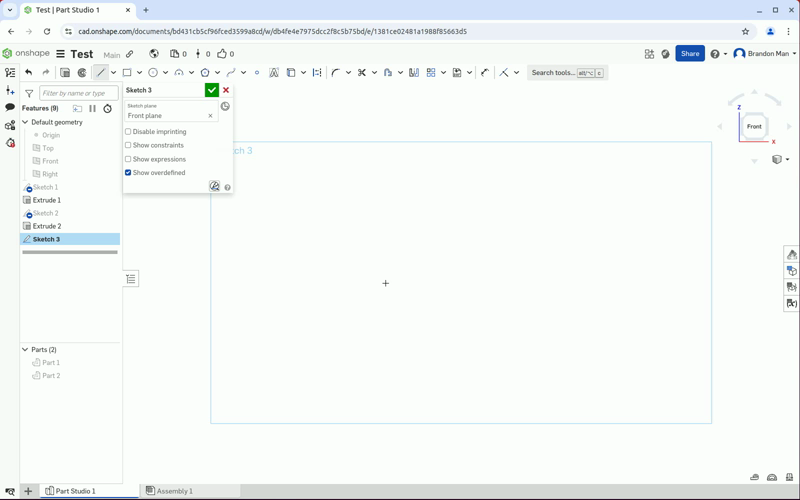
key_up(shift)
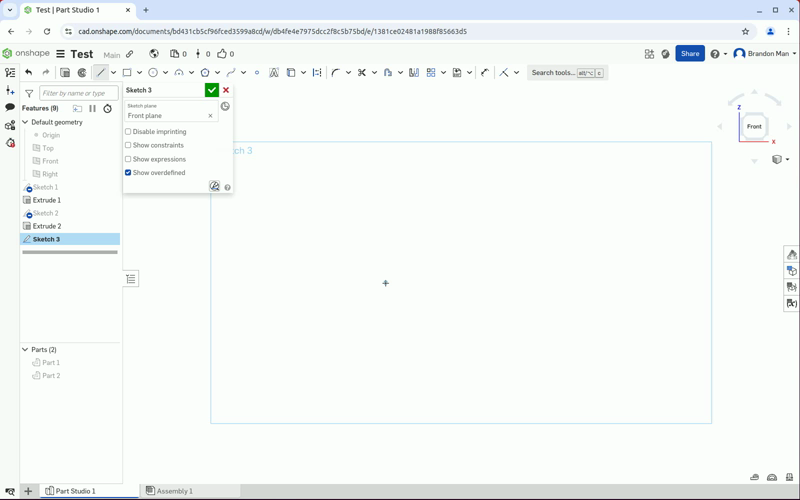
key_down(shift)
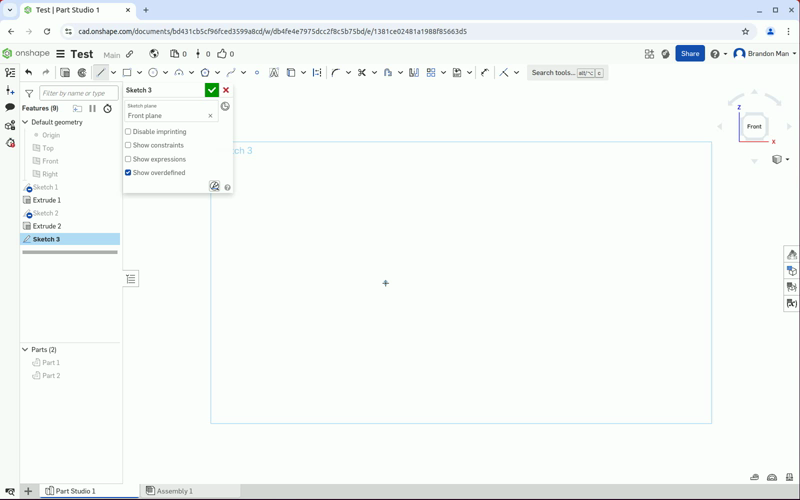
mouse_move(415, 282)
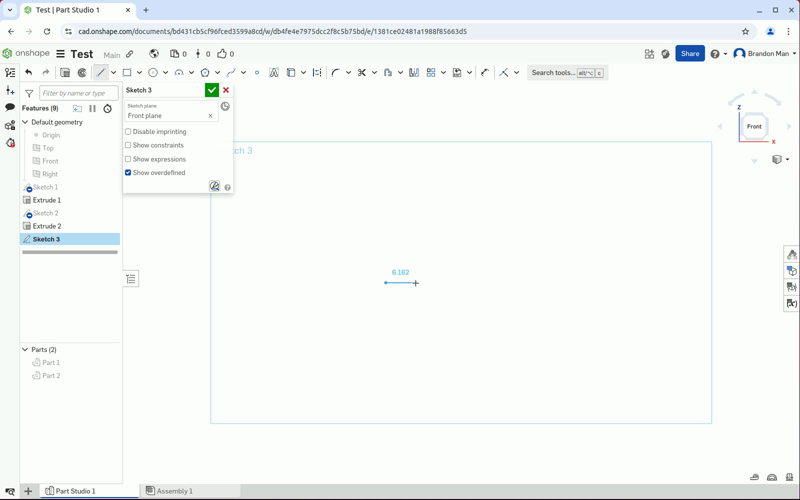
mouse_move(425, 282)
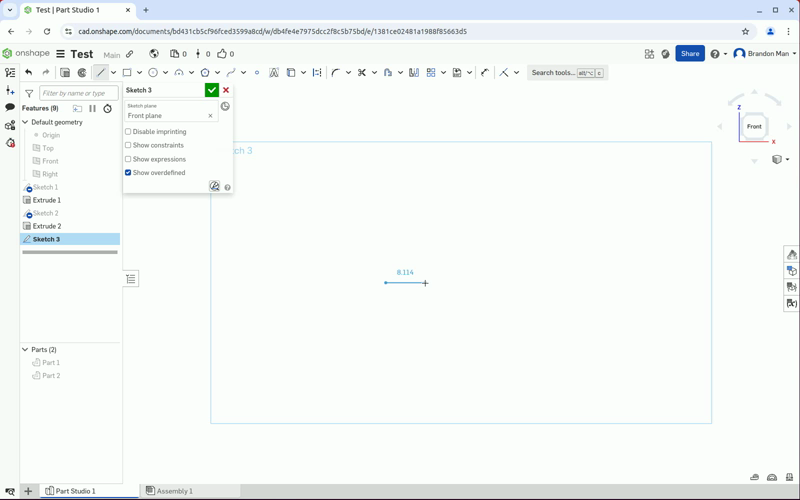
click(425, 282)
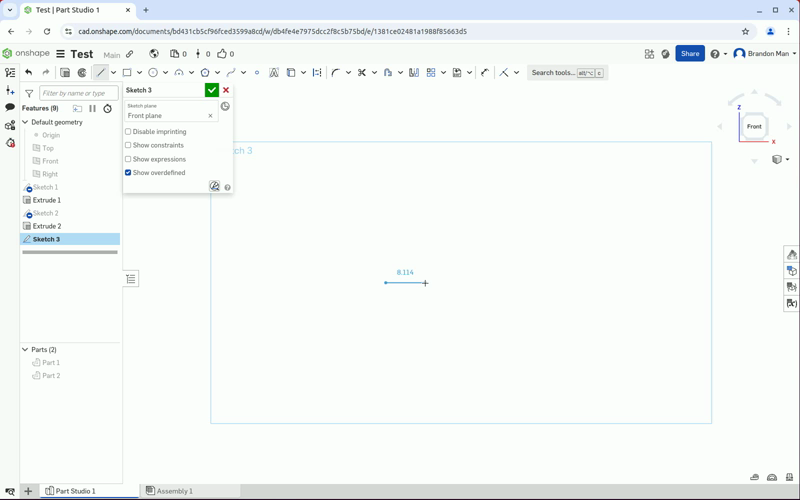
key_up(shift)
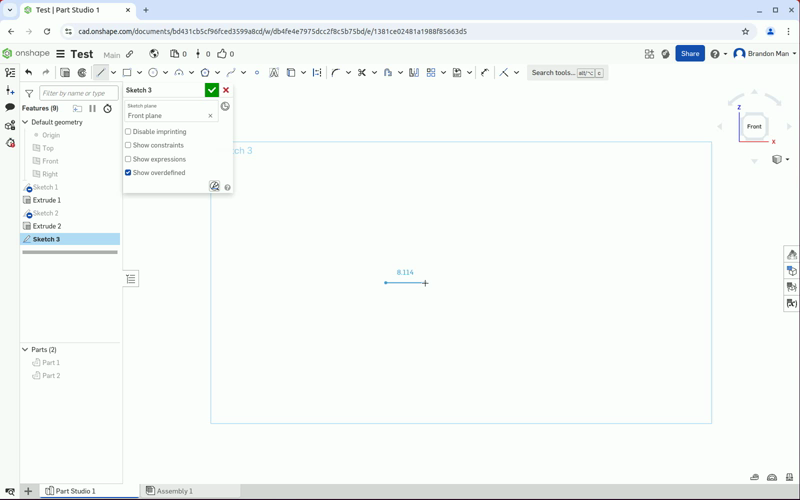
key_down(shift)
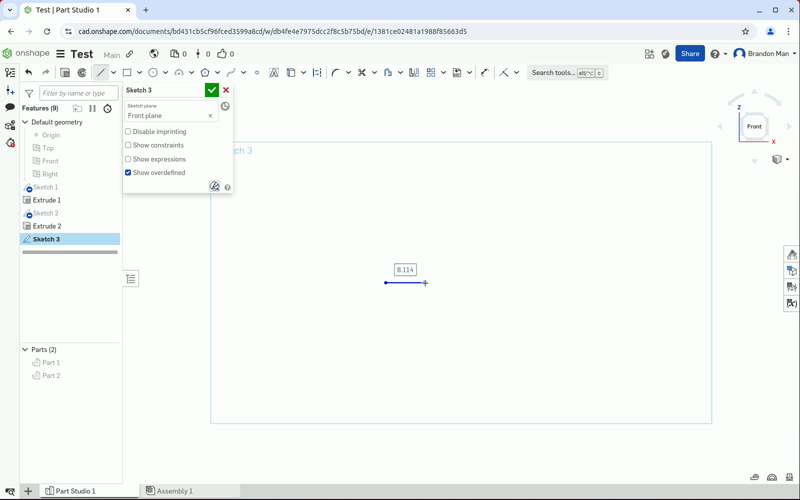
mouse_move(455, 282)
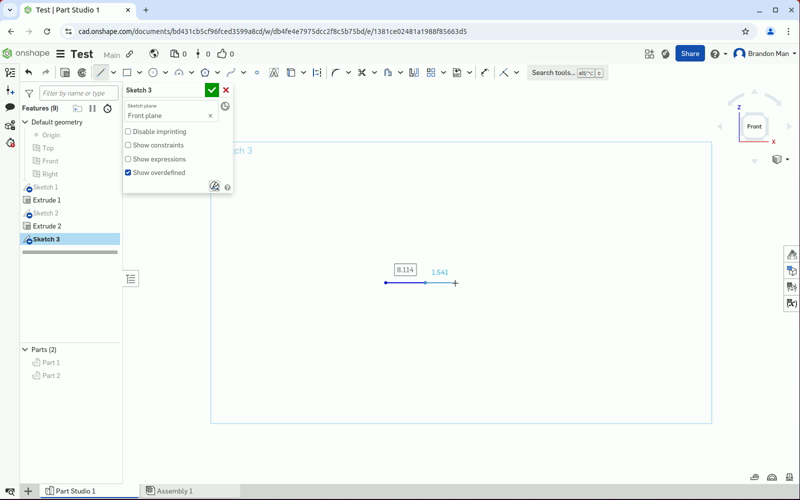
mouse_move(425, 281)
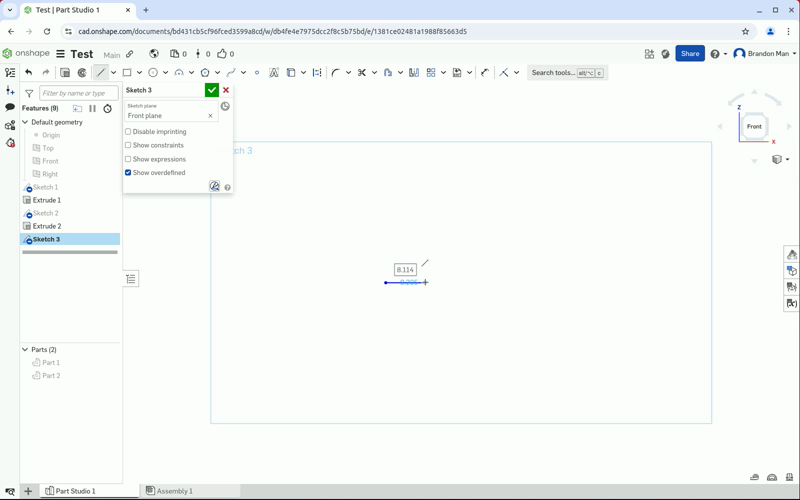
scroll(6)
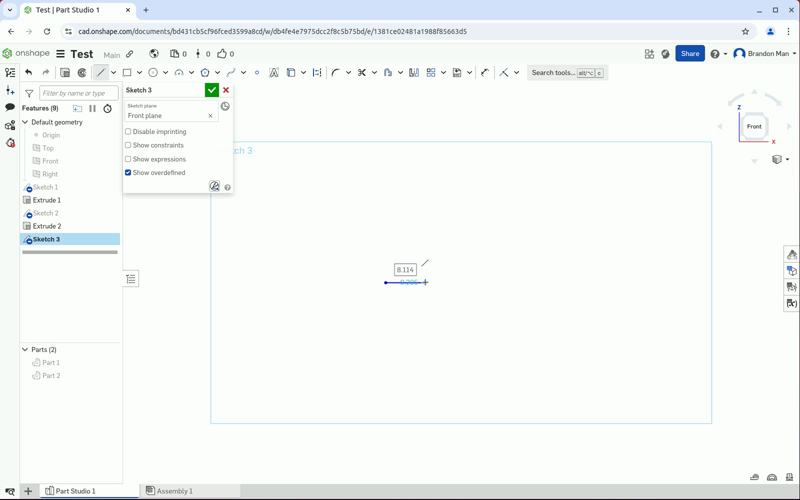
scroll(6)
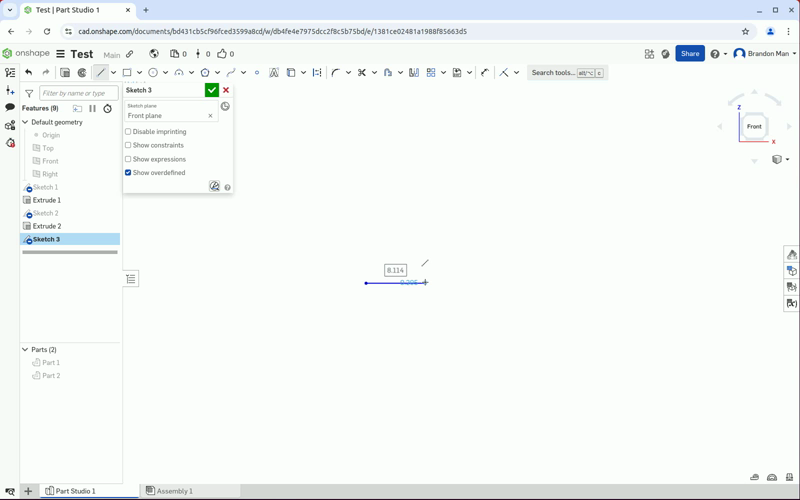
scroll(6)
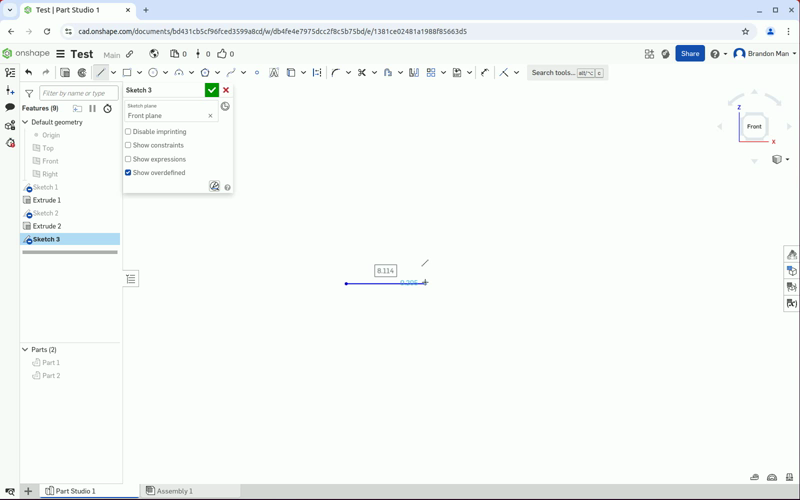
scroll(6)
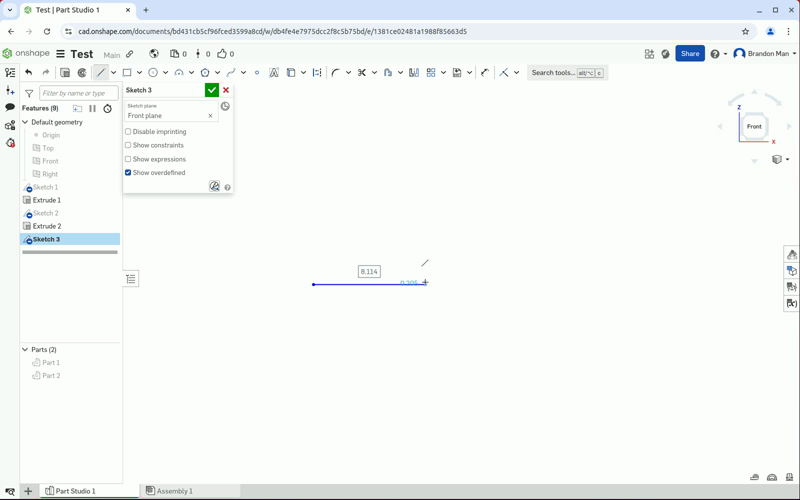
scroll(6)
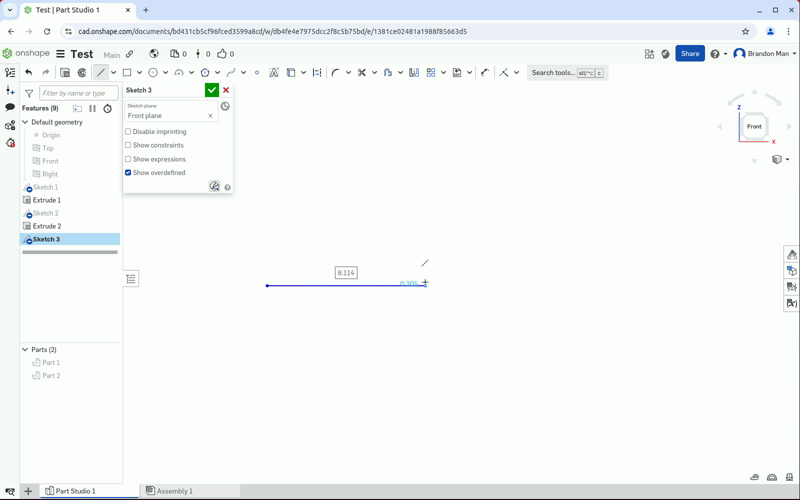
scroll(6)
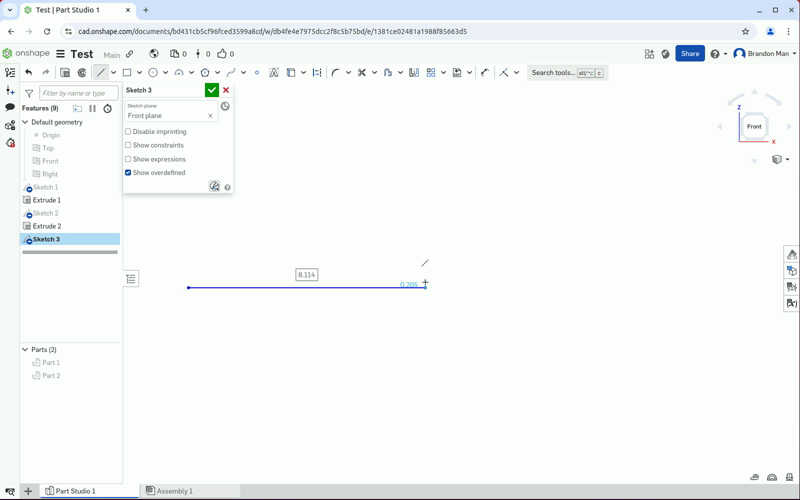
scroll(6)
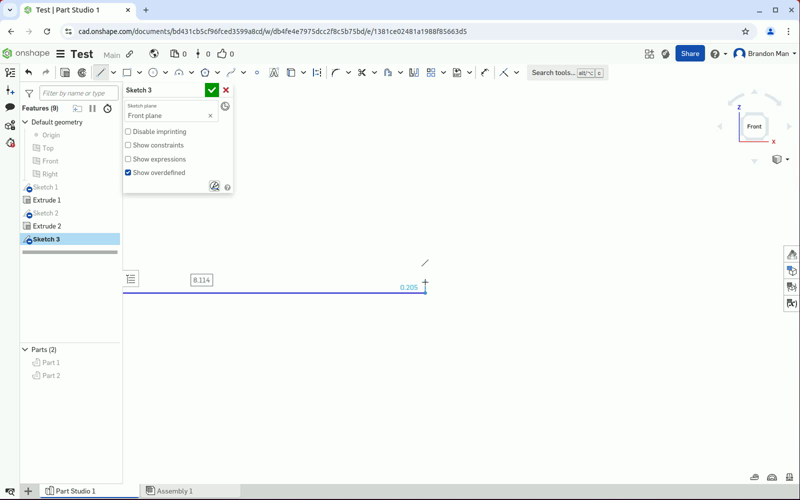
click(425, 281)
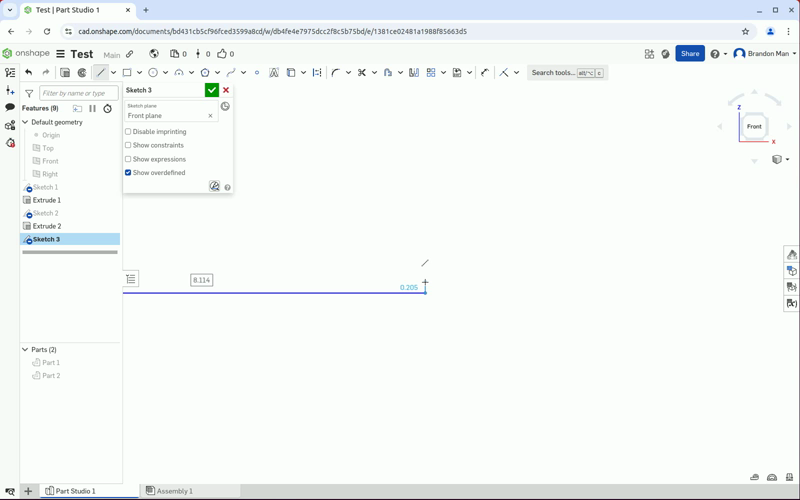
scroll(-6)
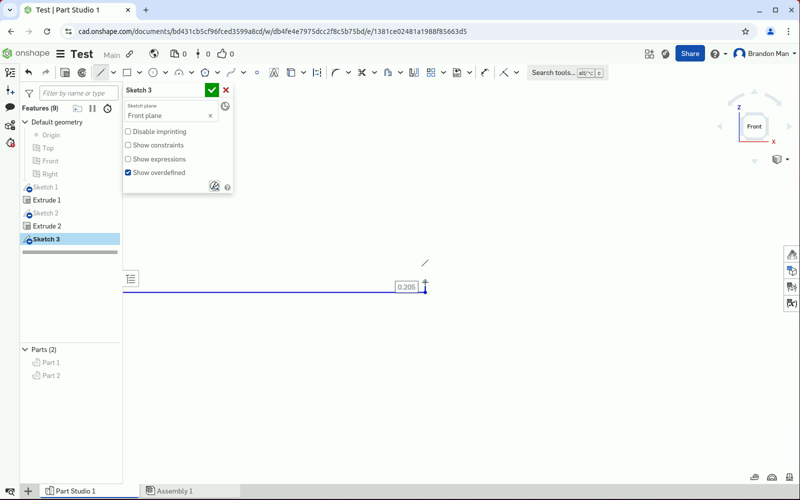
scroll(-6)
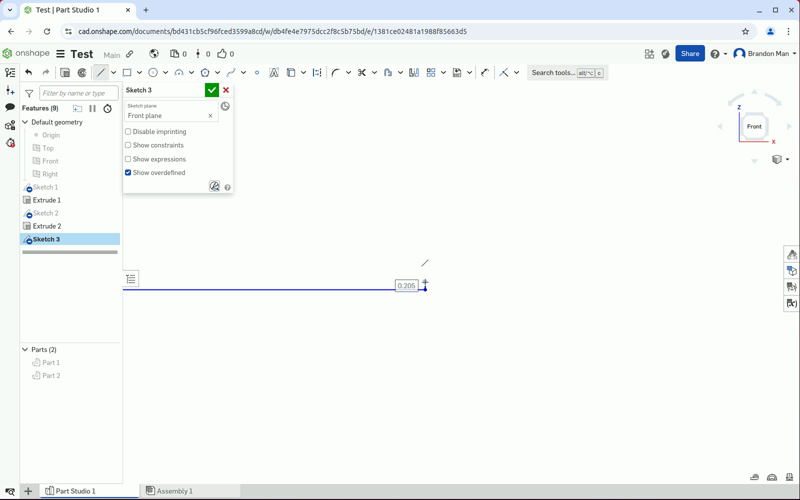
scroll(-6)
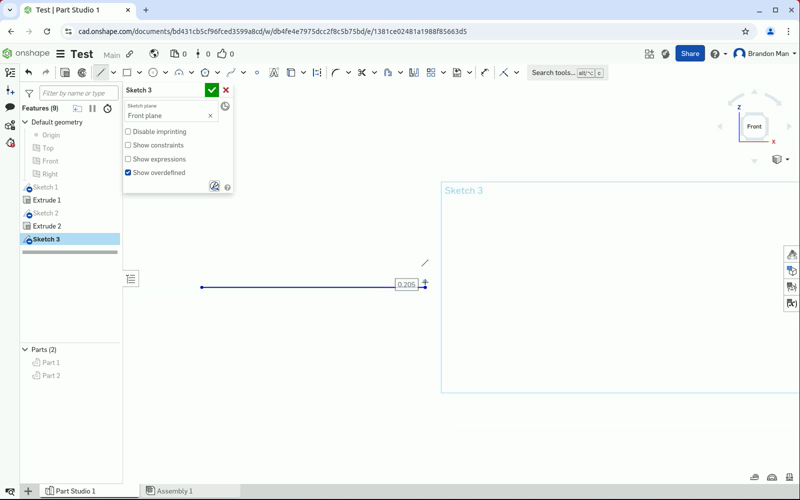
scroll(-6)
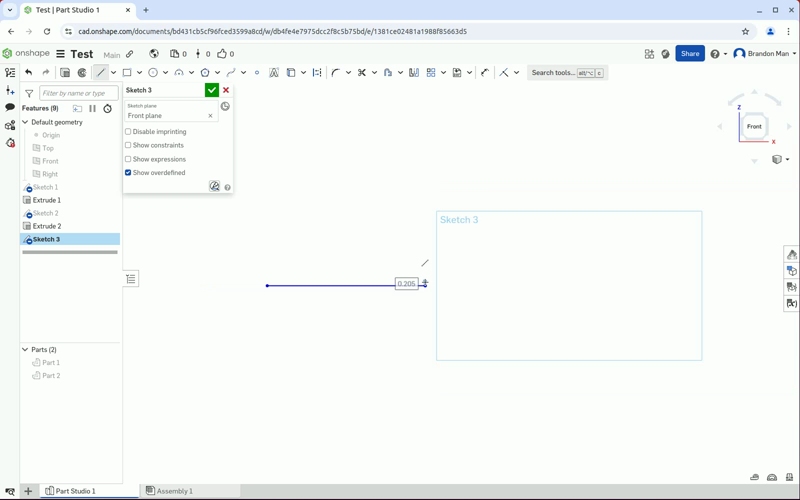
scroll(-6)
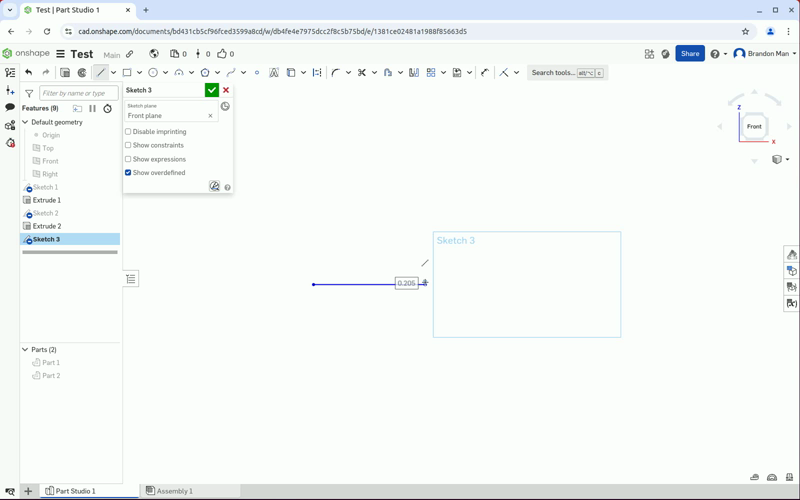
scroll(-6)
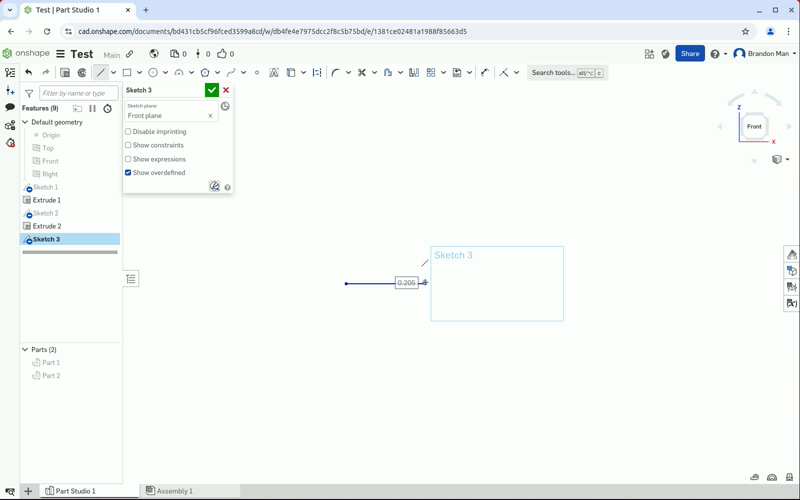
scroll(-6)
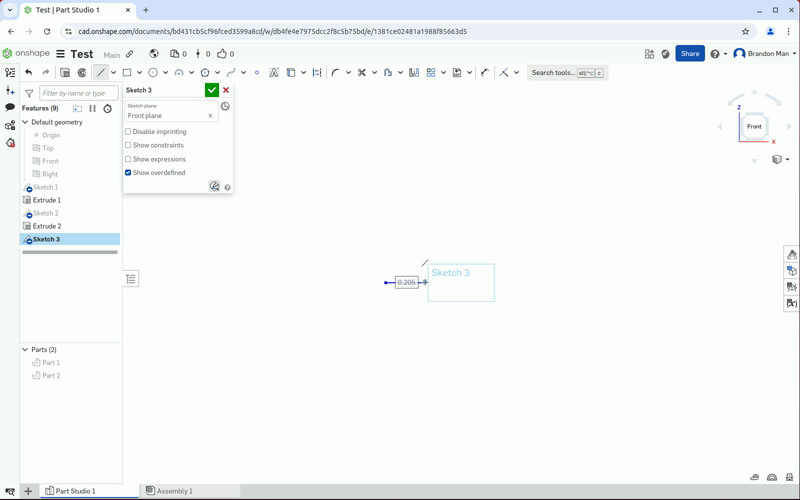
key_up(shift)
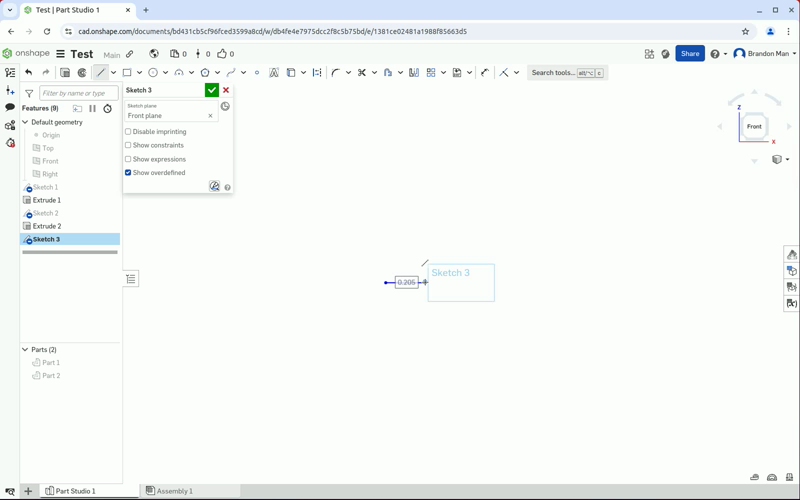
key_down(shift)
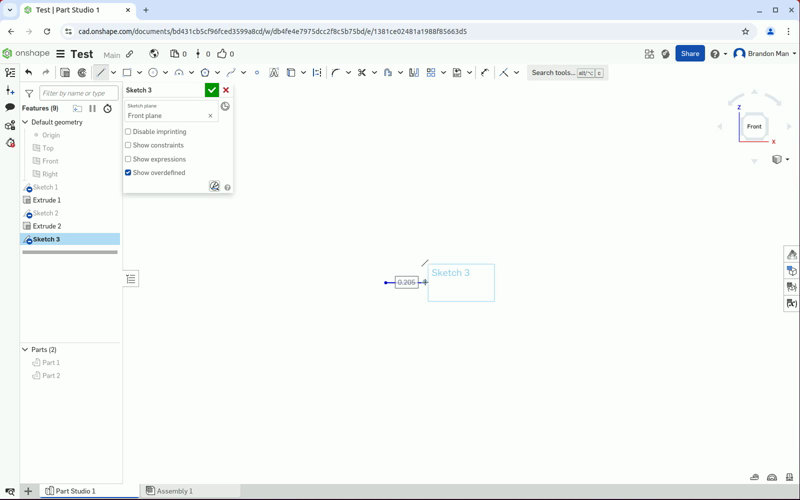
mouse_move(455, 281)
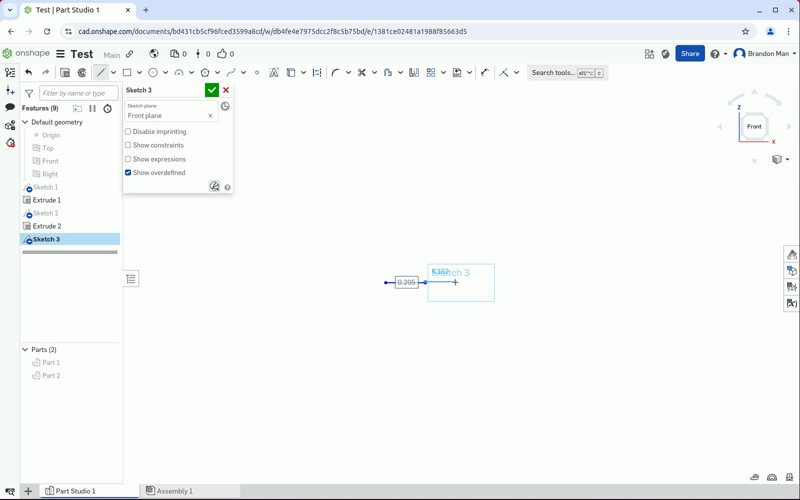
mouse_move(385, 281)
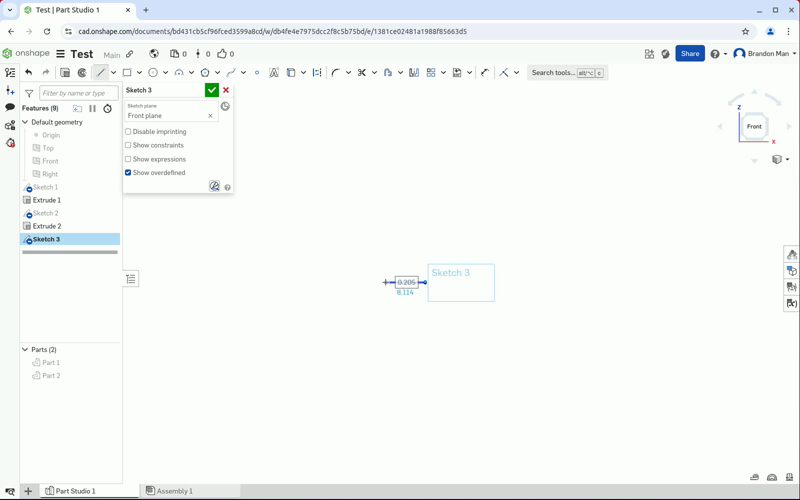
scroll(6)
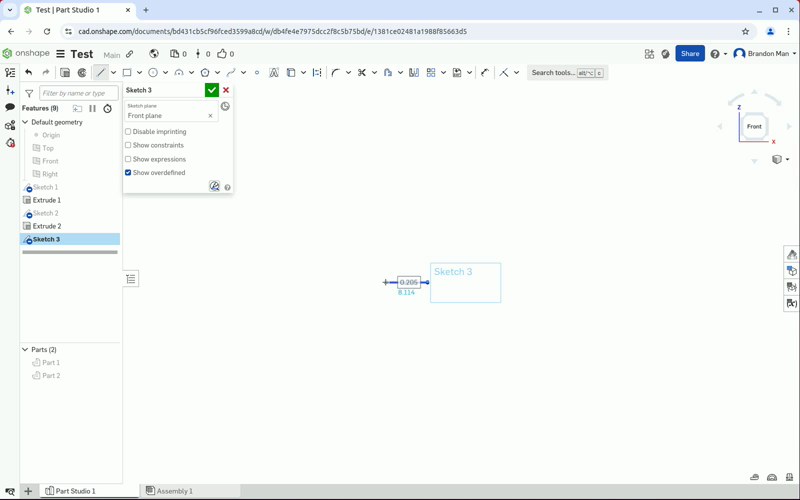
scroll(6)
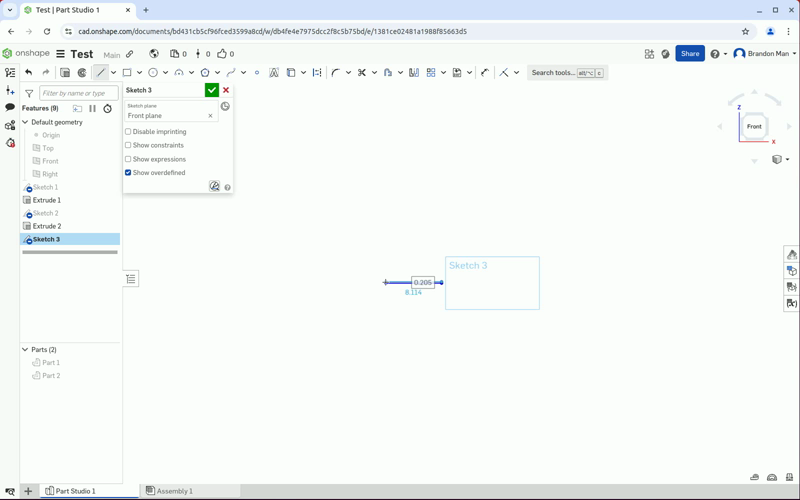
scroll(6)
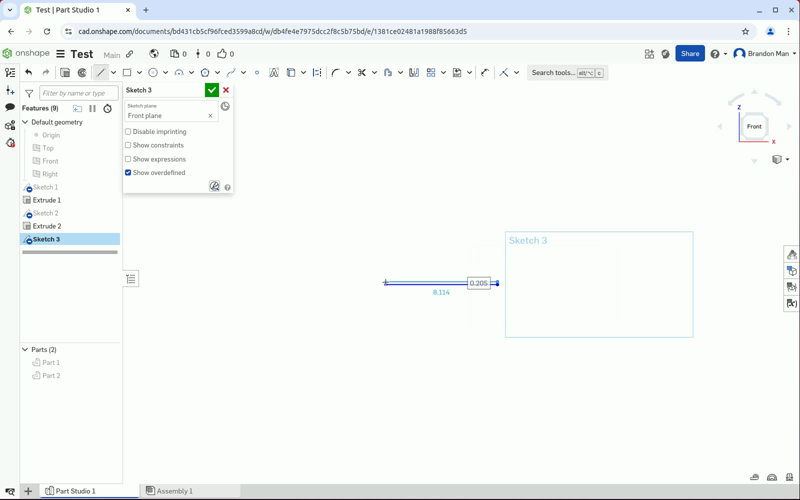
scroll(6)
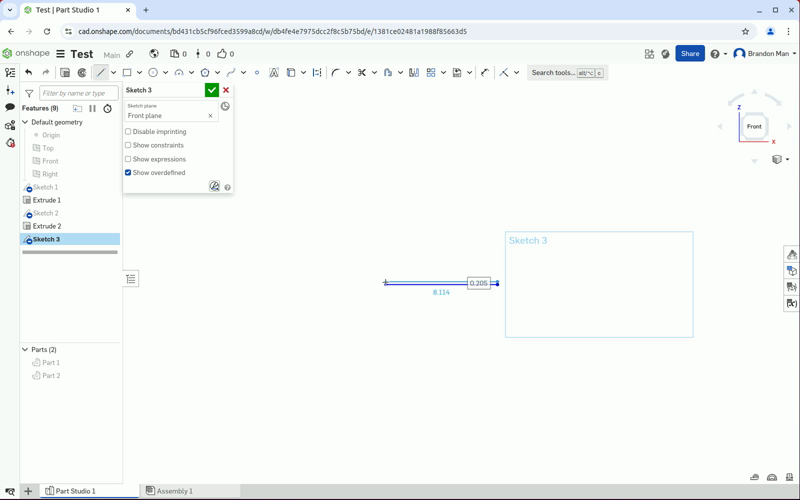
scroll(6)
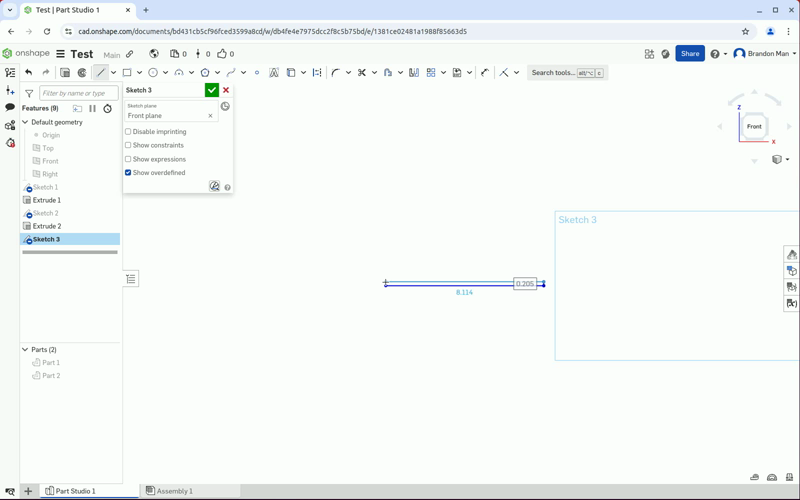
scroll(6)
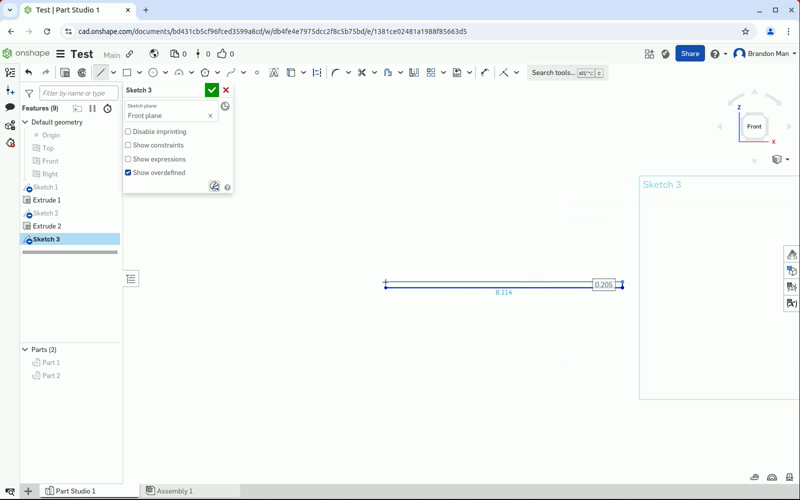
scroll(6)
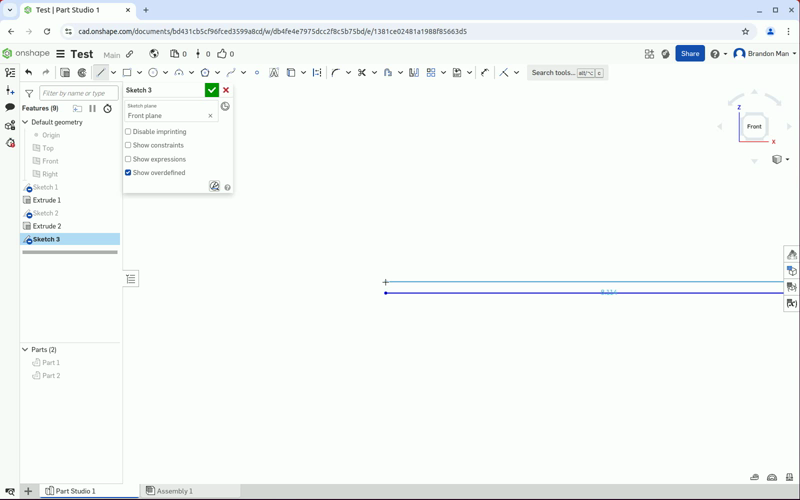
click(385, 281)
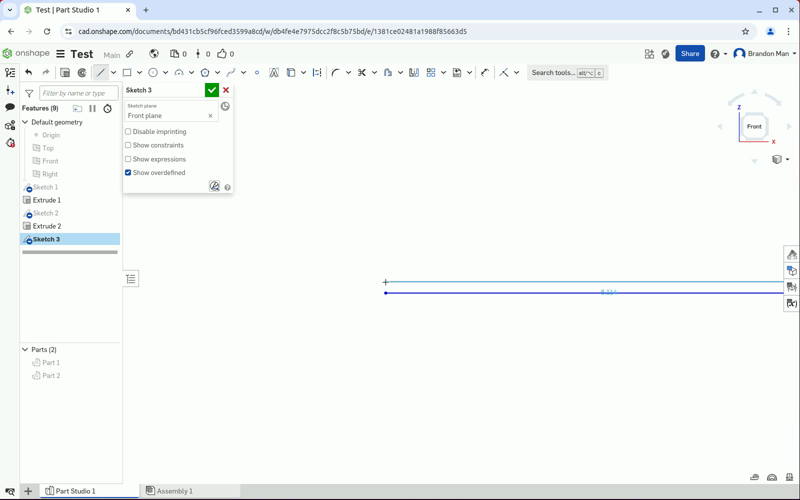
scroll(-6)
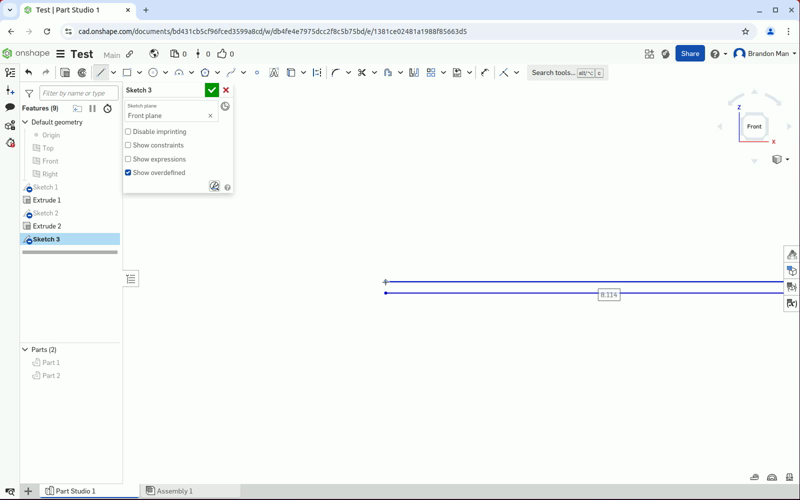
scroll(-6)
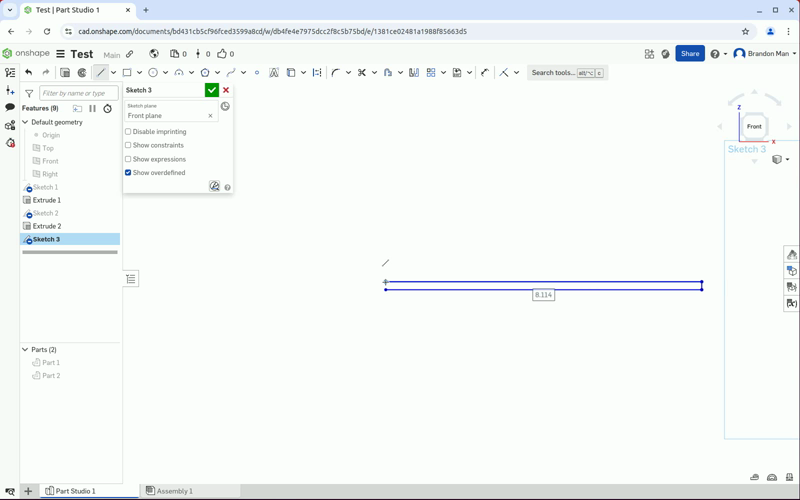
scroll(-6)
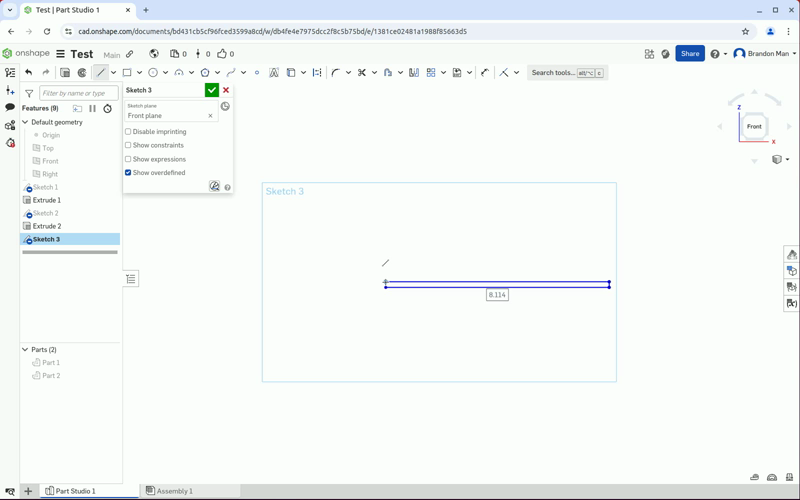
scroll(-6)
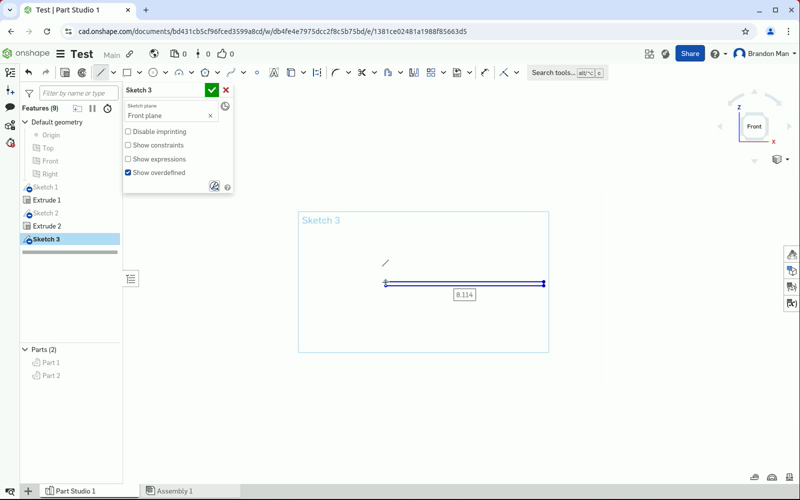
scroll(-6)
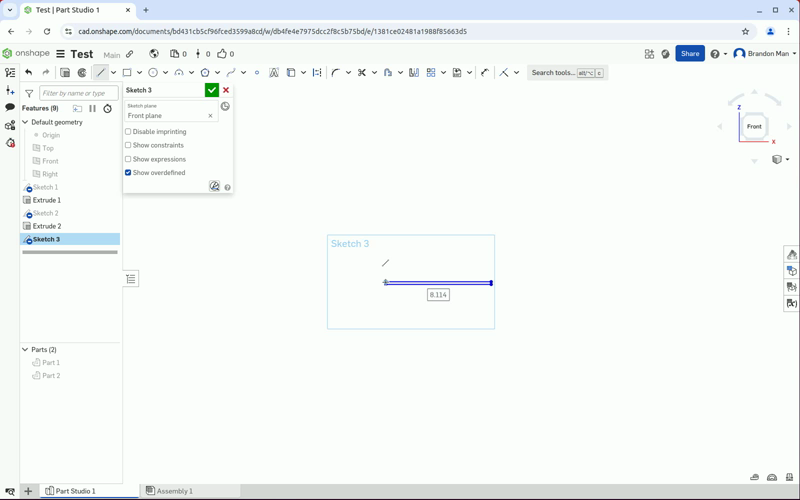
scroll(-6)
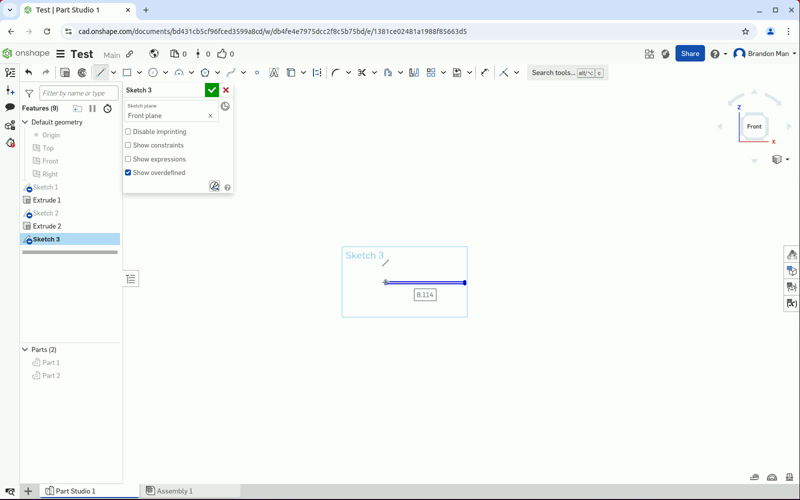
scroll(-6)
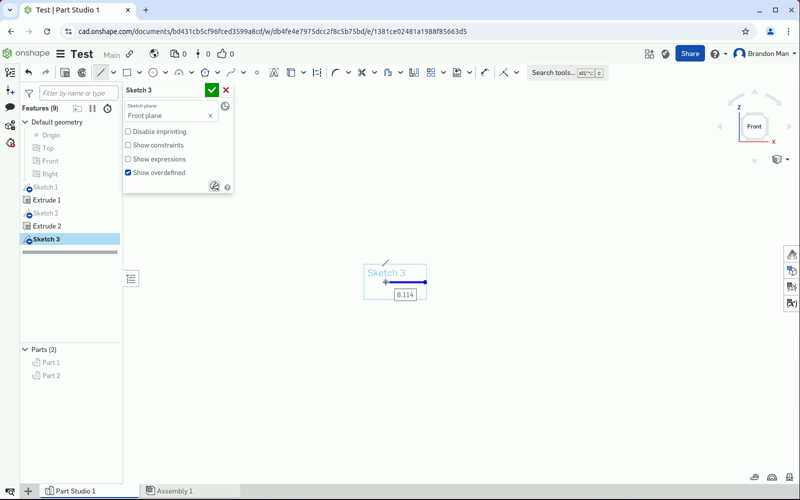
key_up(shift)
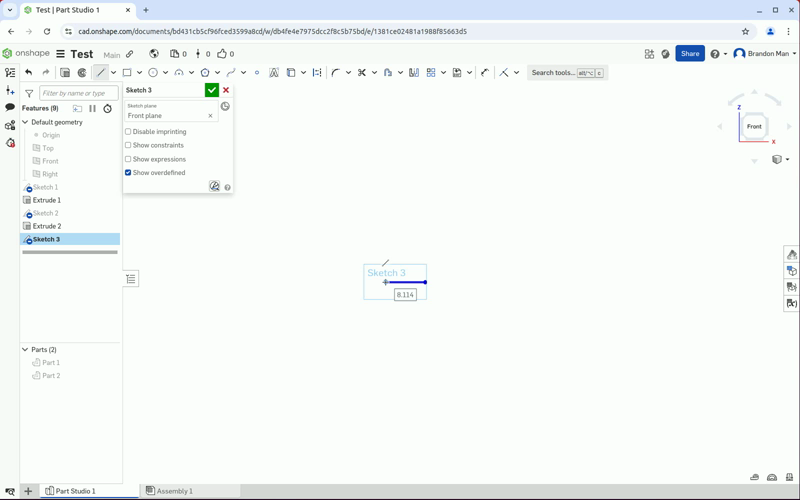
mouse_move(415, 281)
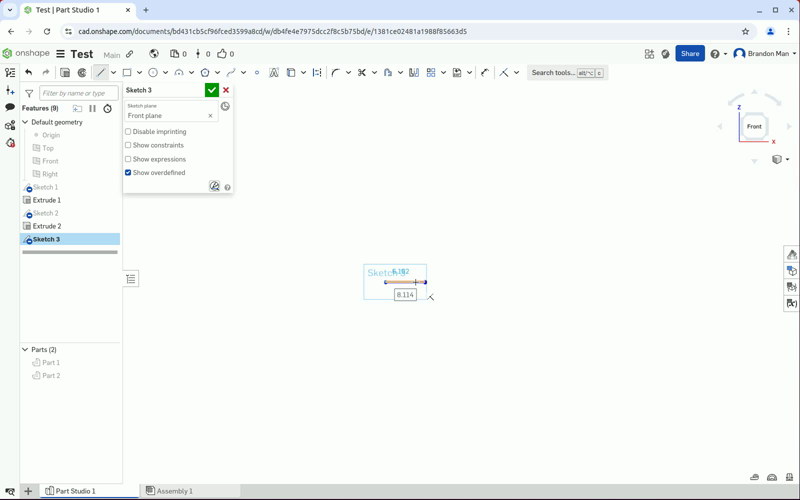
key_down(shift)
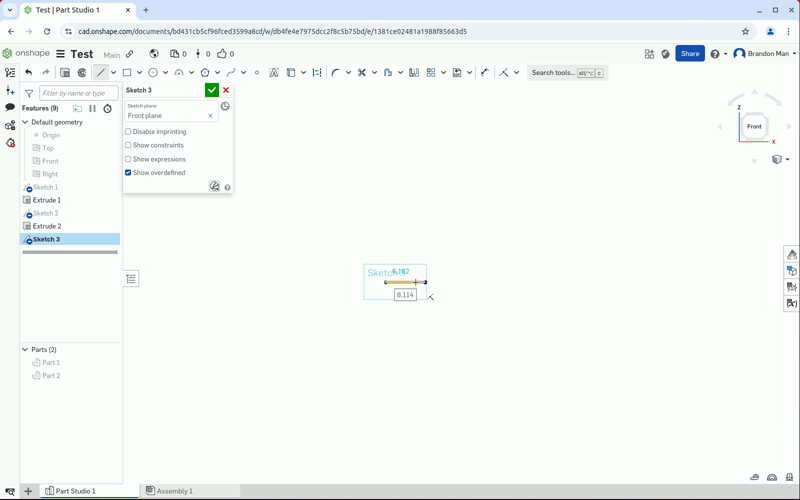
mouse_move(385, 282)
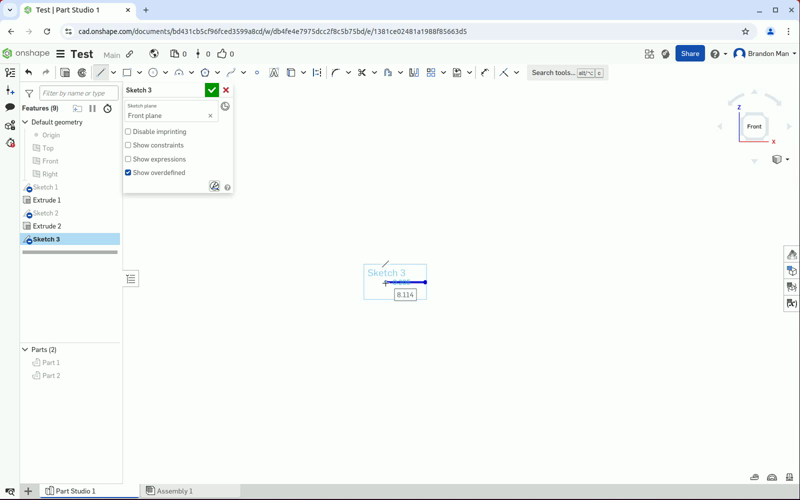
scroll(6)
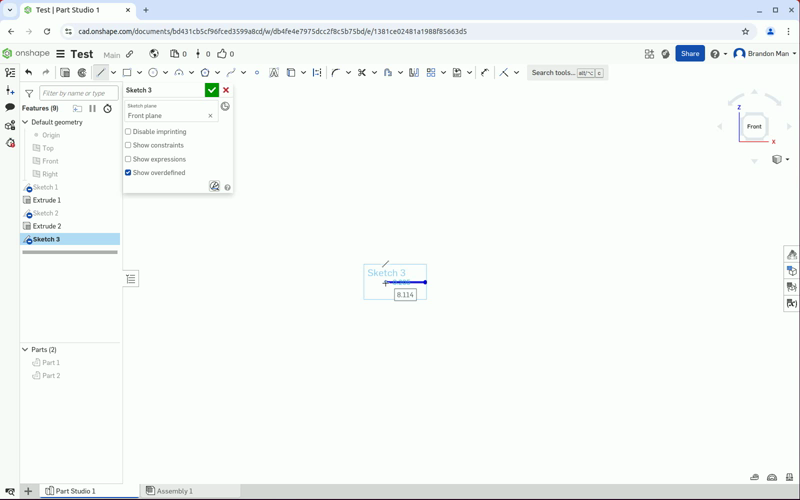
scroll(6)
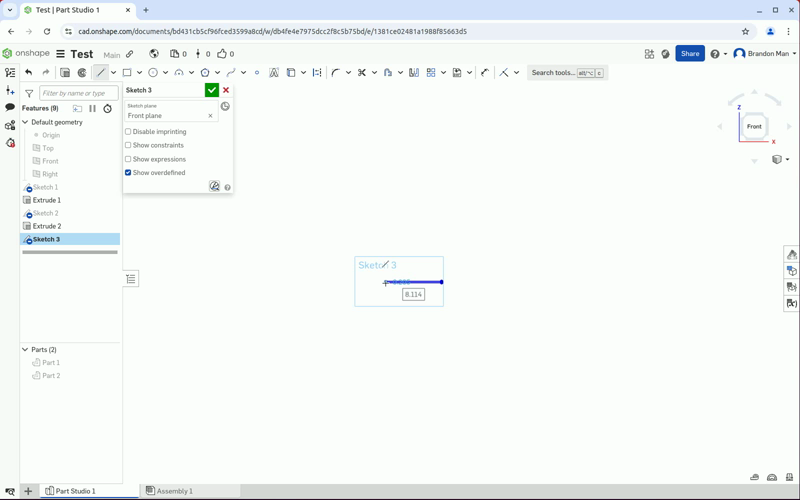
scroll(6)
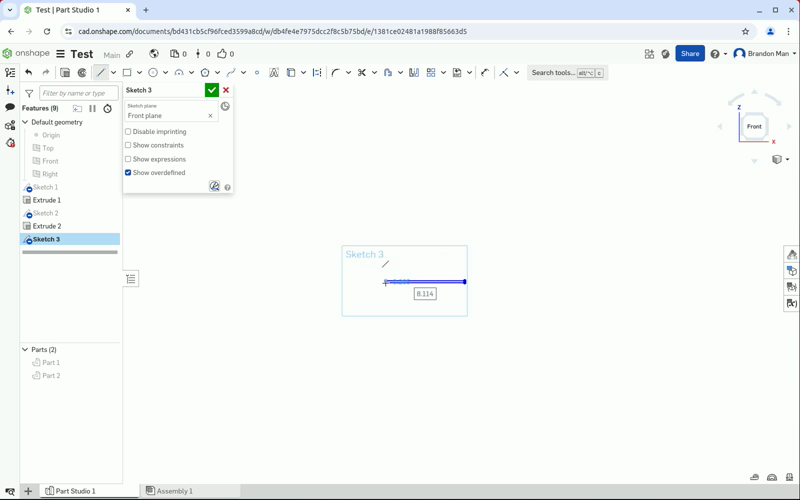
scroll(6)
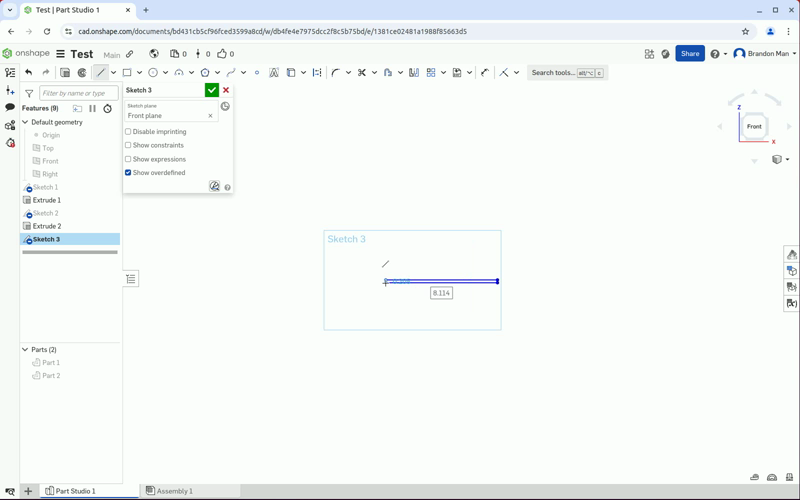
scroll(6)
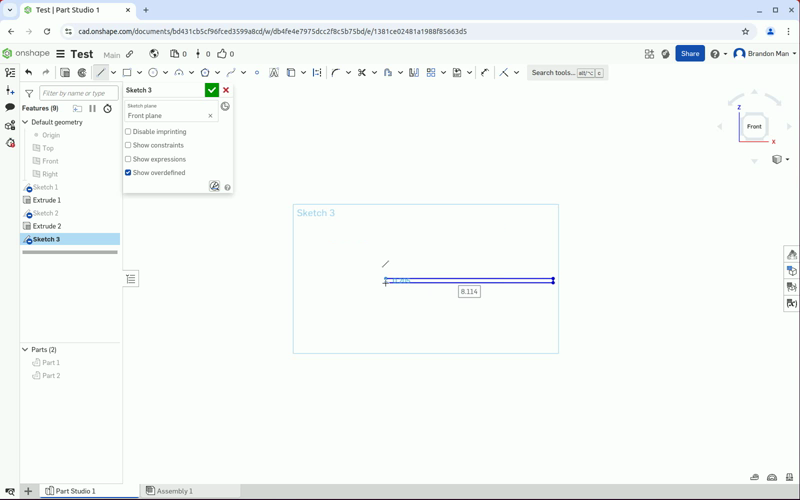
scroll(6)
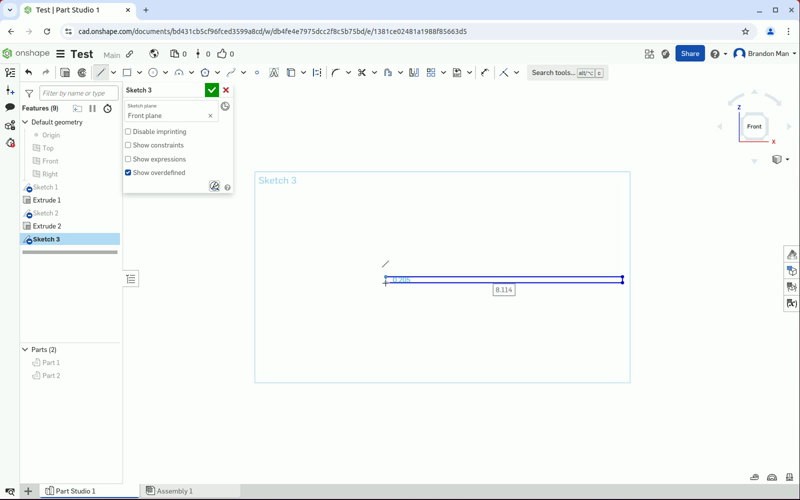
scroll(6)
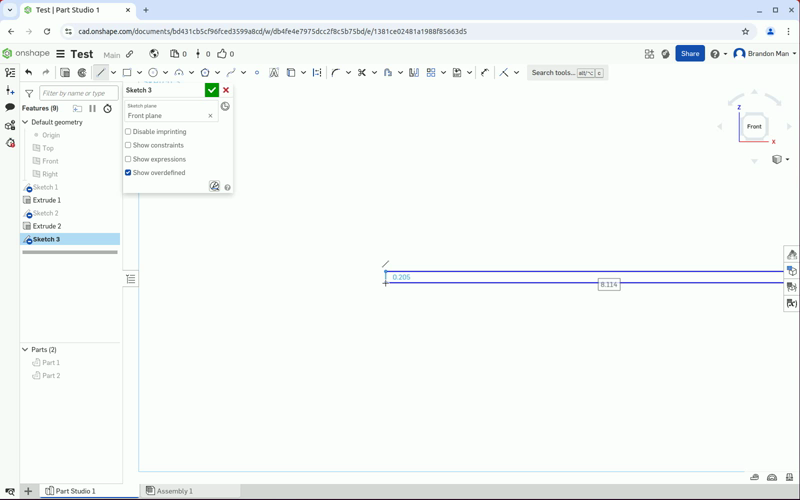
key_up(shift)
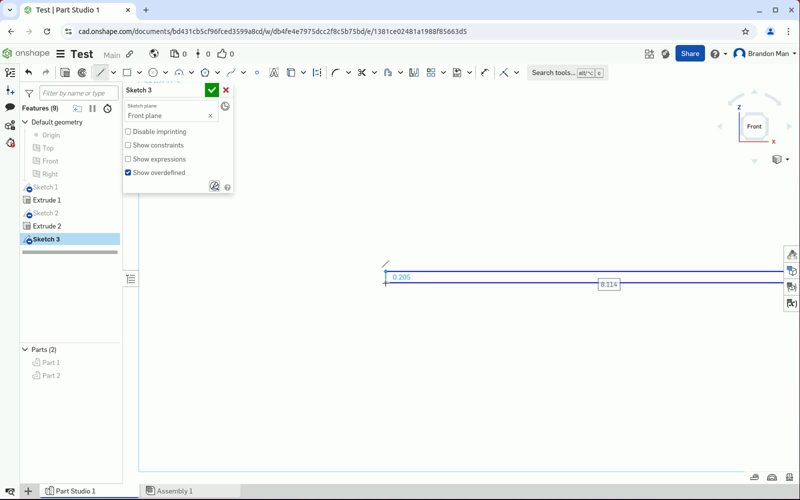
click(385, 282)
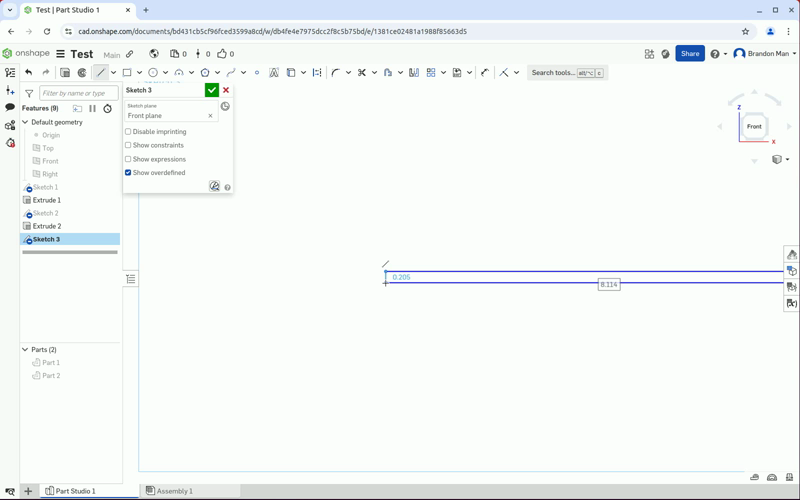
scroll(-6)
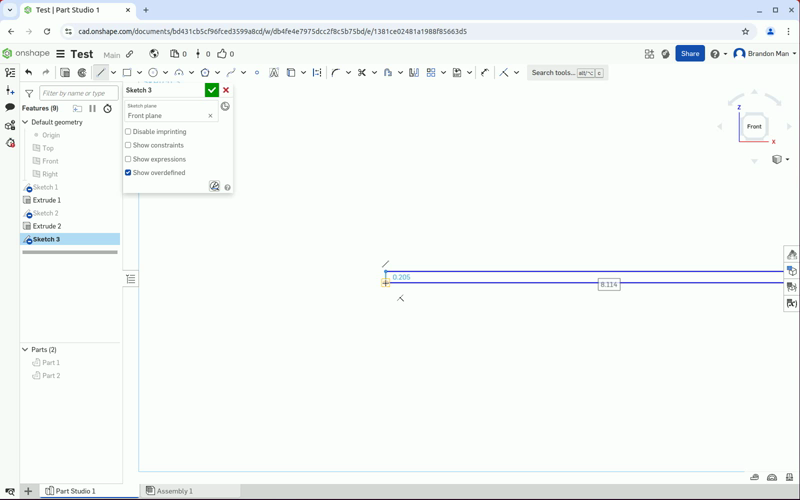
scroll(-6)
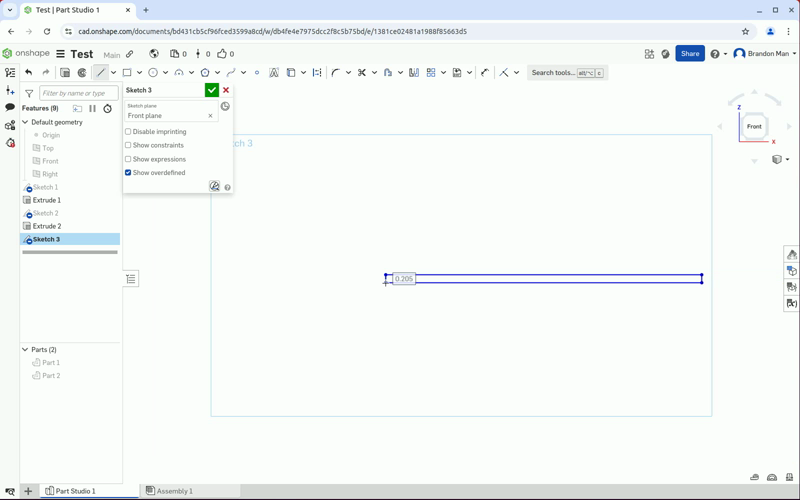
scroll(-6)
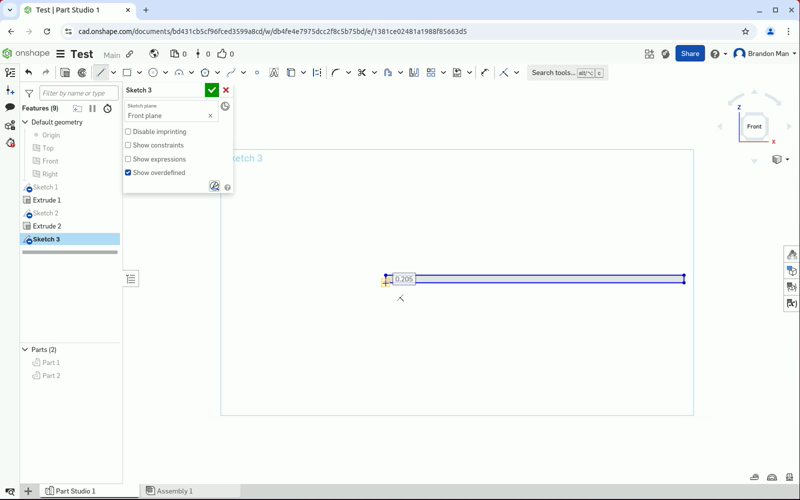
scroll(-6)
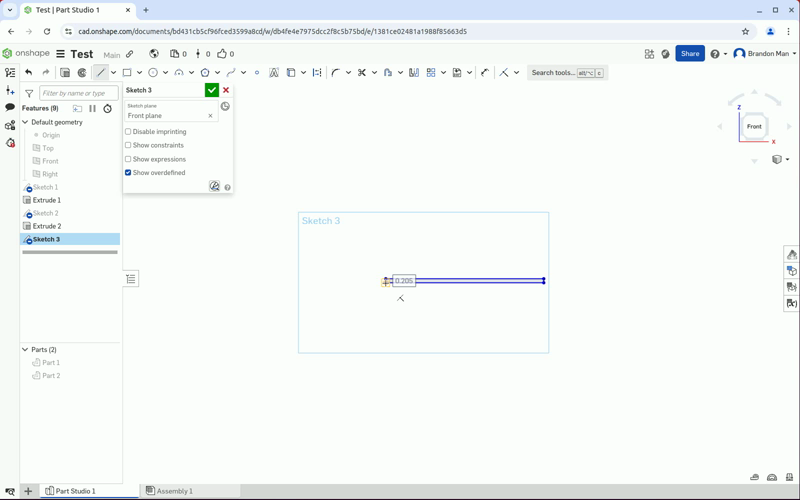
scroll(-6)
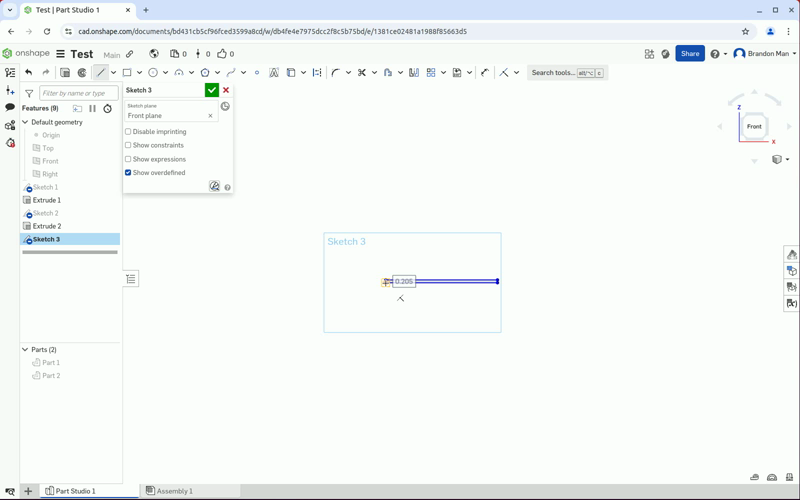
scroll(-6)
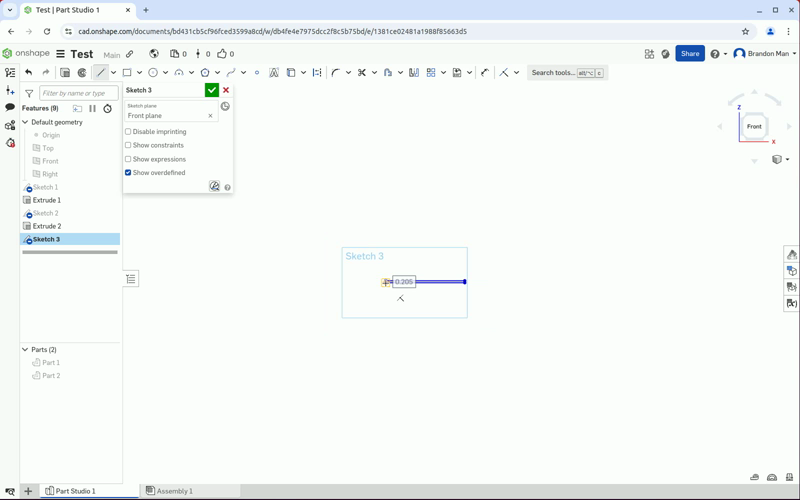
scroll(-6)
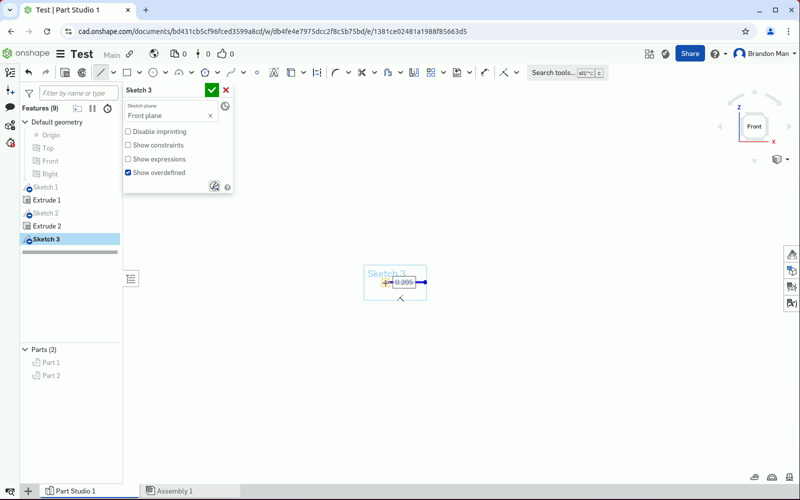
key(esc)
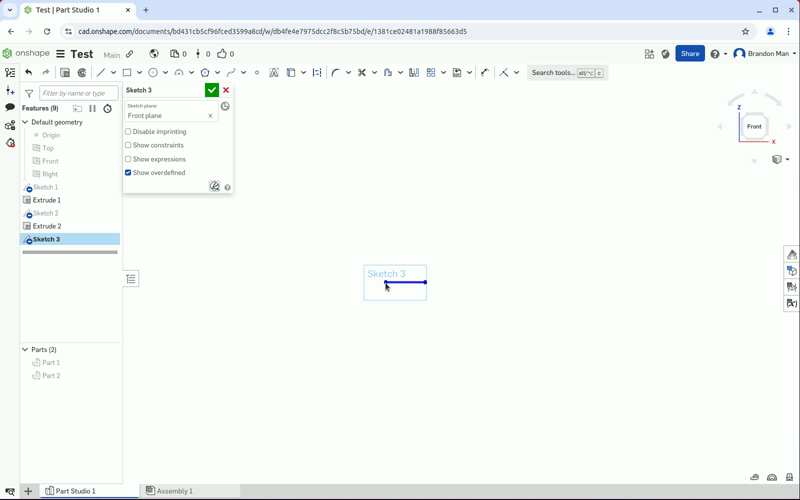
mouse_move(412, 282)
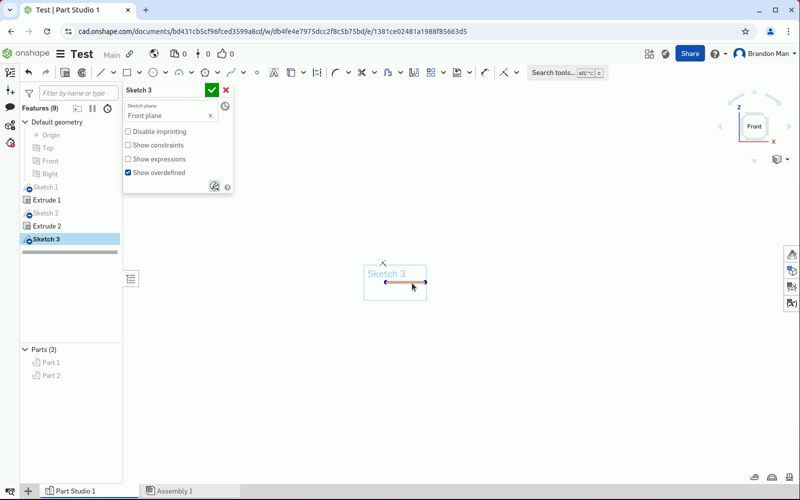
scroll(6)
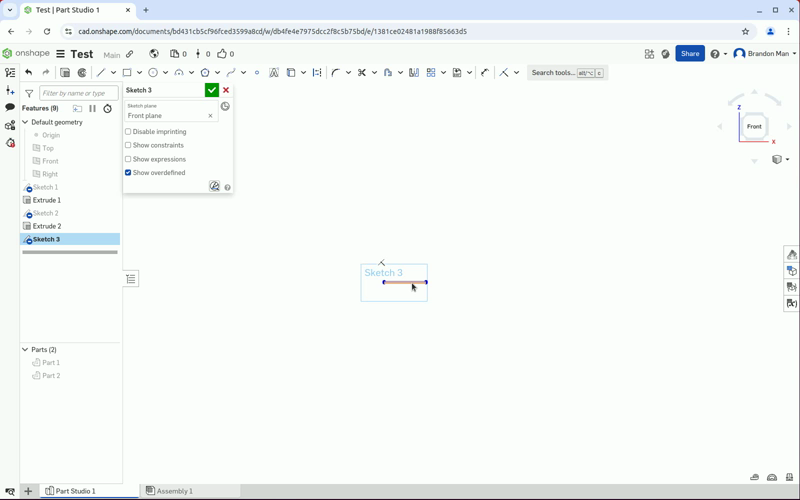
scroll(6)
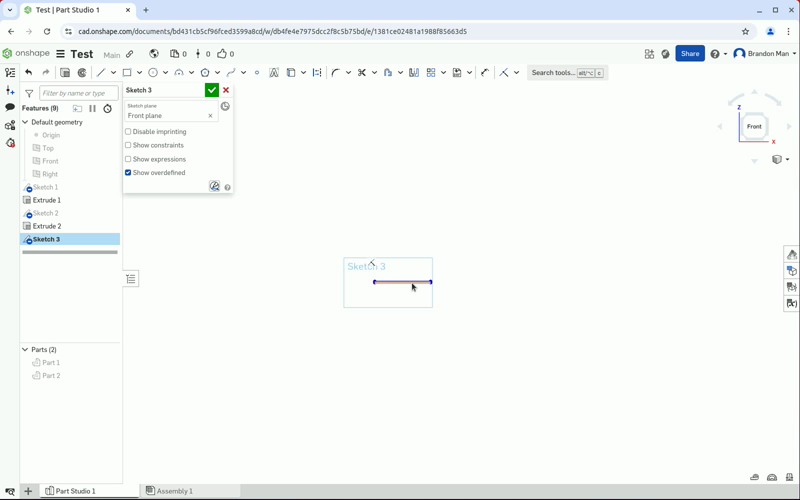
scroll(6)
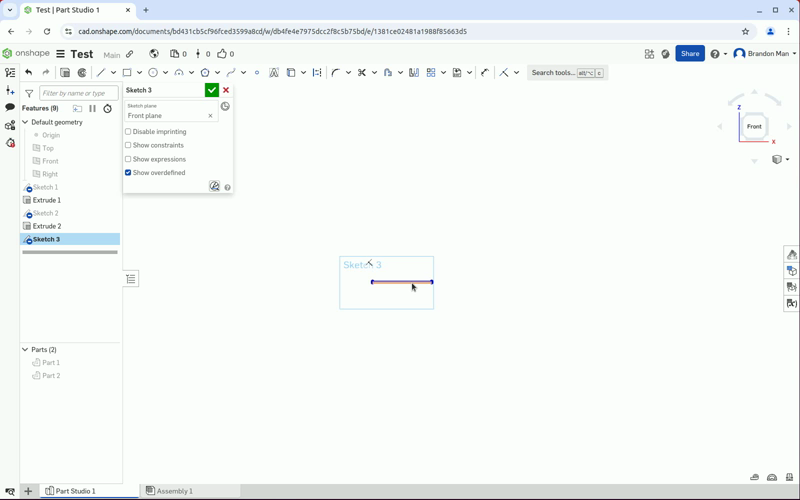
scroll(6)
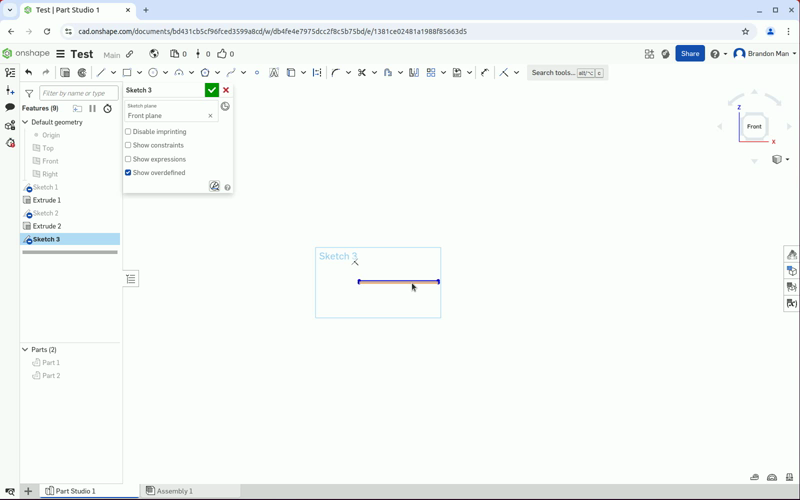
scroll(6)
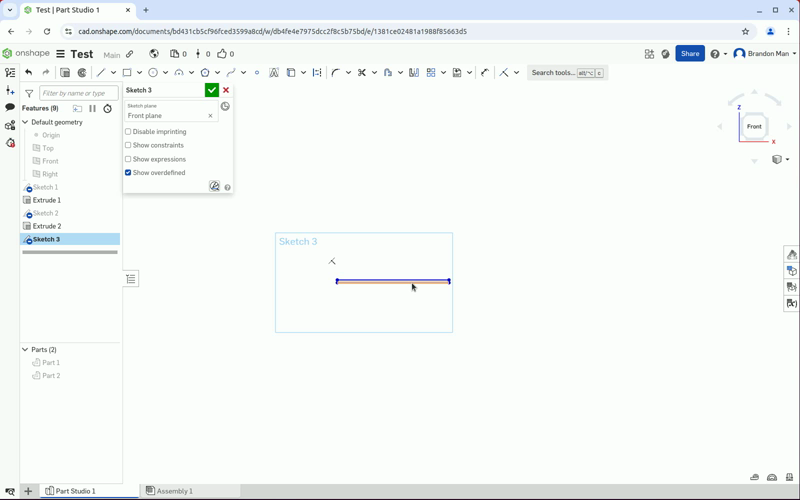
scroll(6)
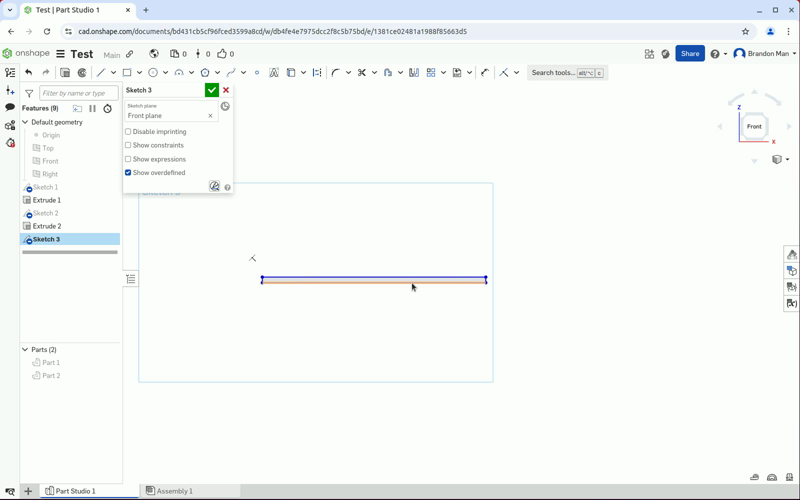
scroll(6)
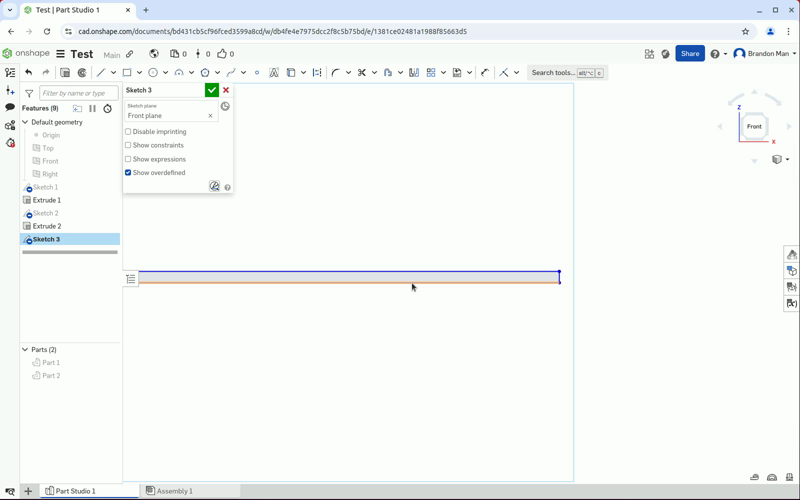
click(412, 282)
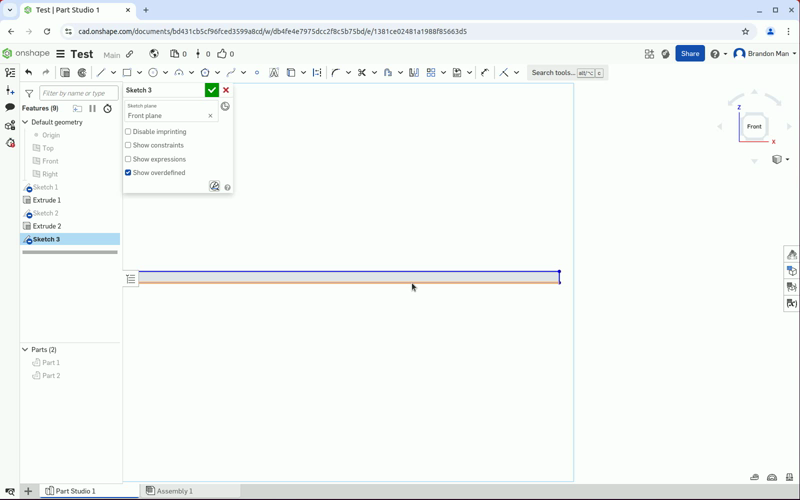
scroll(-6)
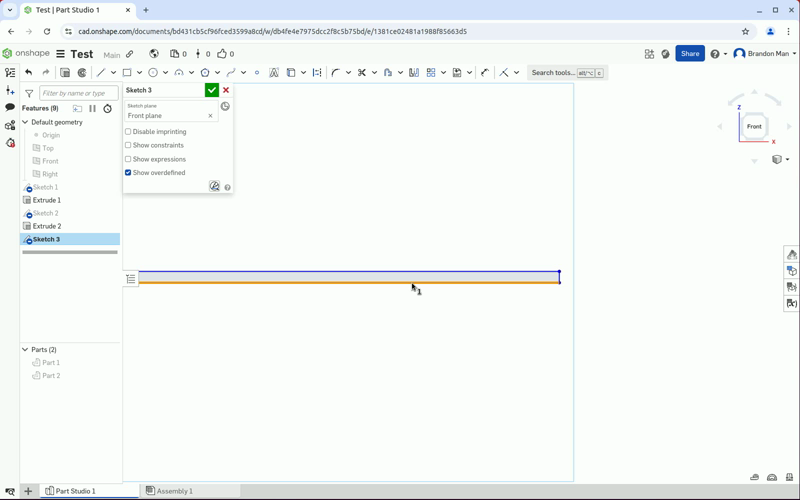
scroll(-6)
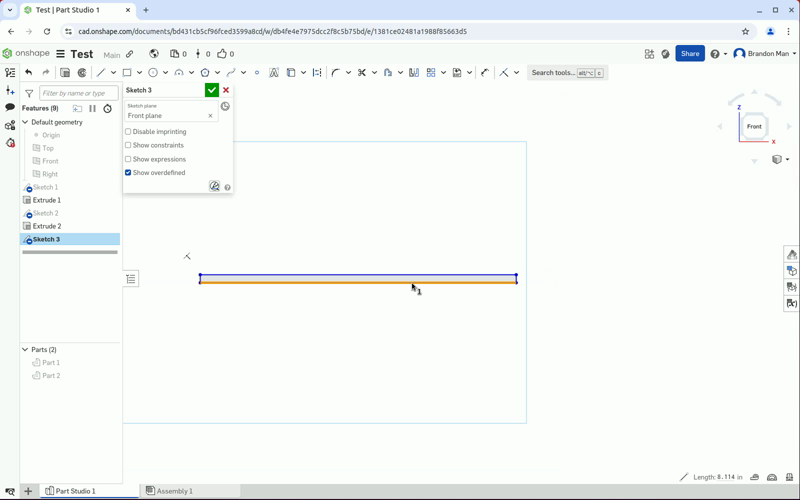
scroll(-6)
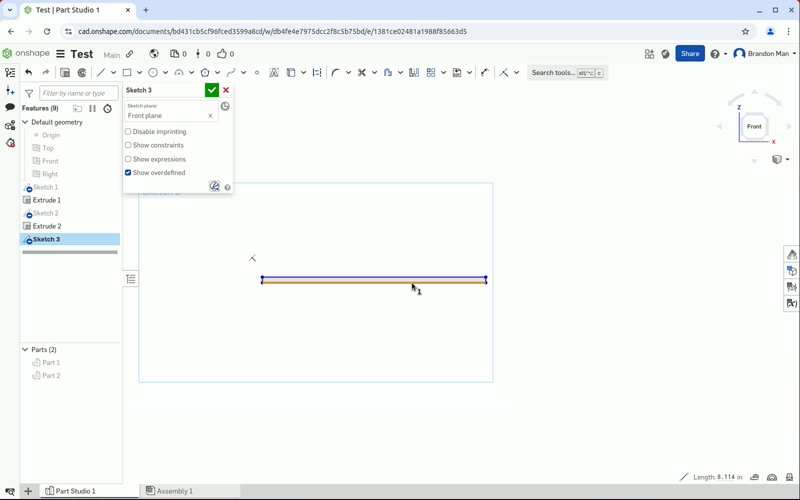
scroll(-6)
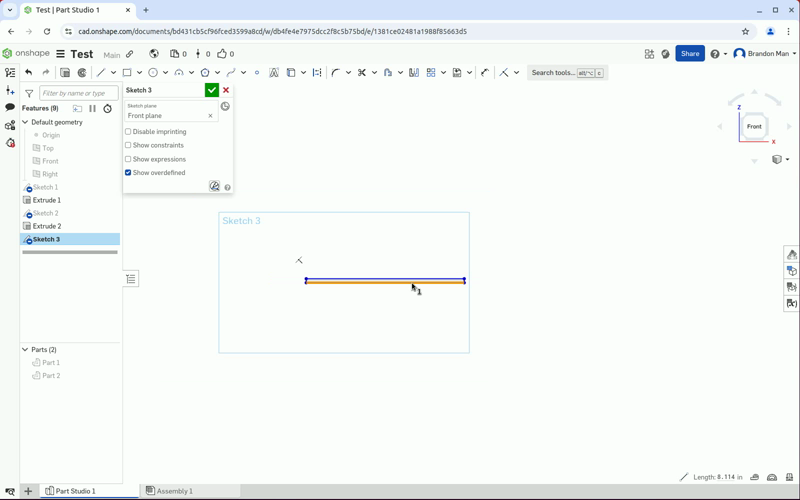
scroll(-6)
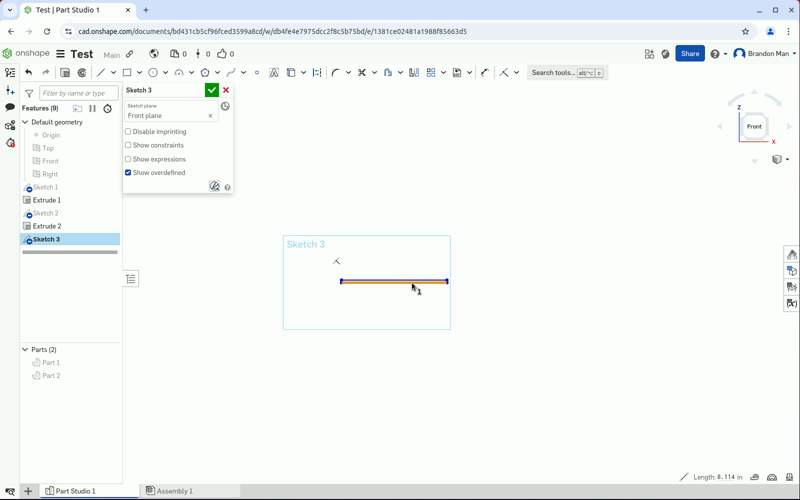
scroll(-6)
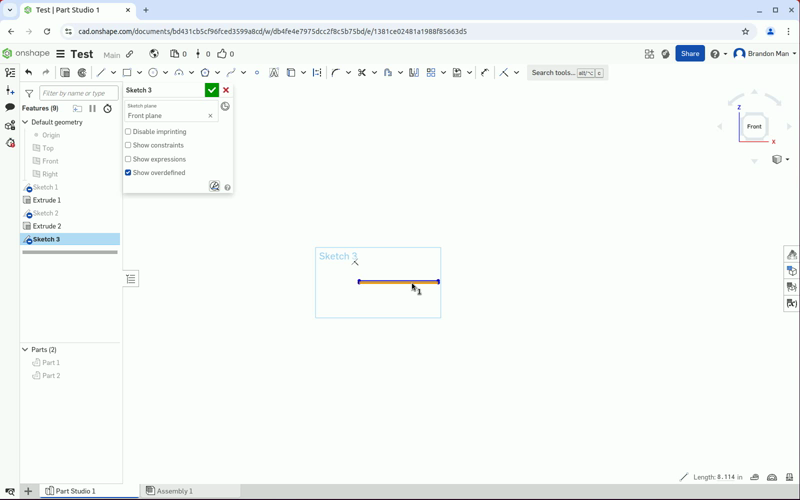
scroll(-6)
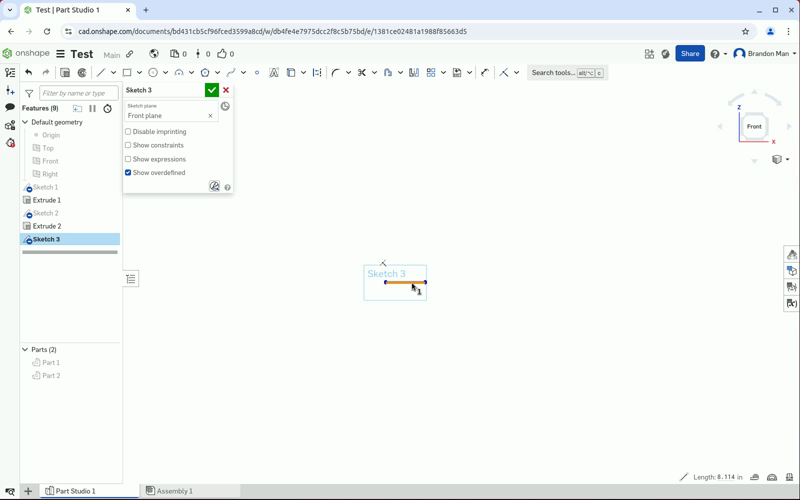
mouse_move(73, 352)
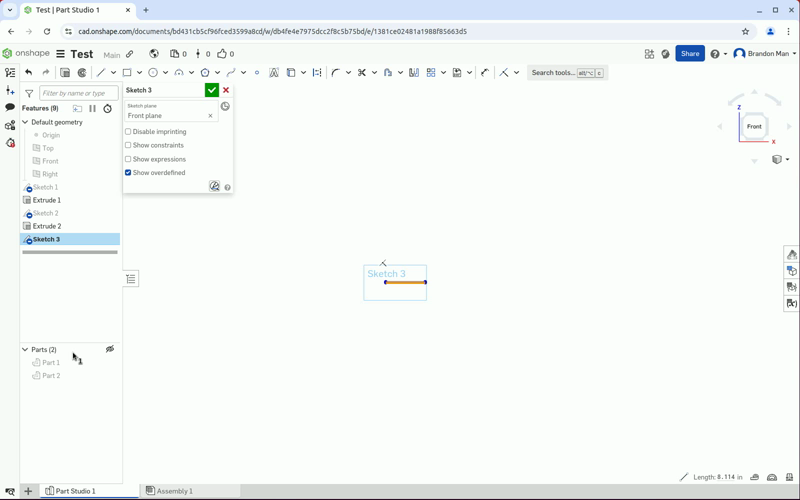
key(shift+y)
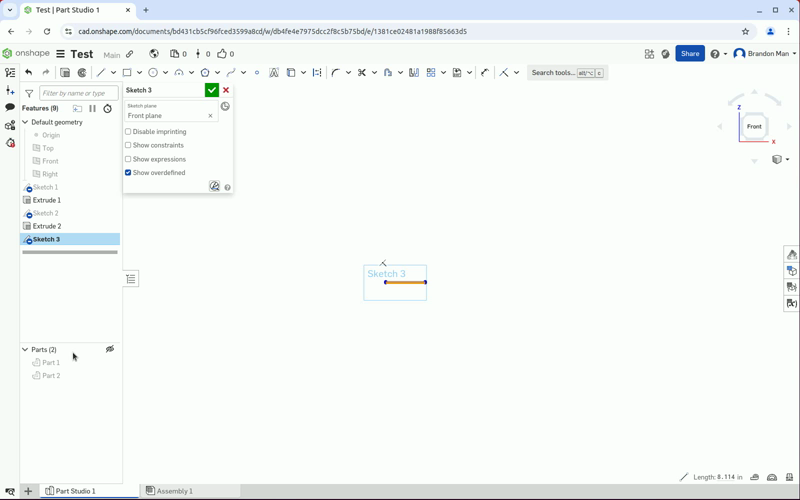
key(shift+e)
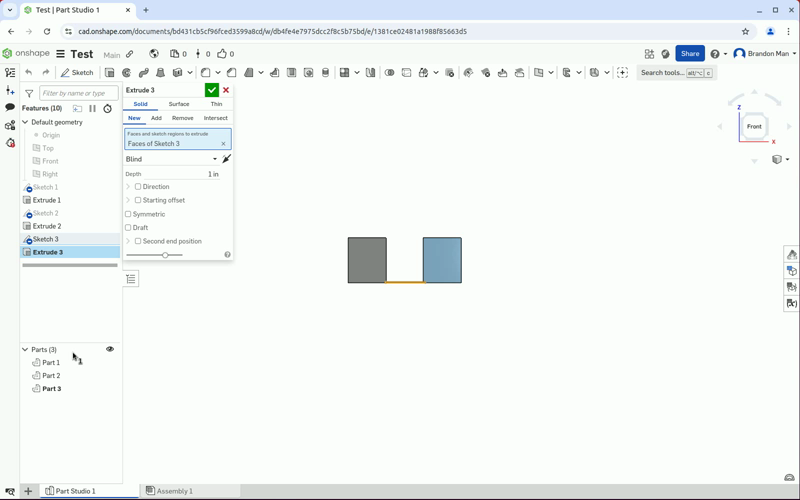
mouse_move(143, 106)
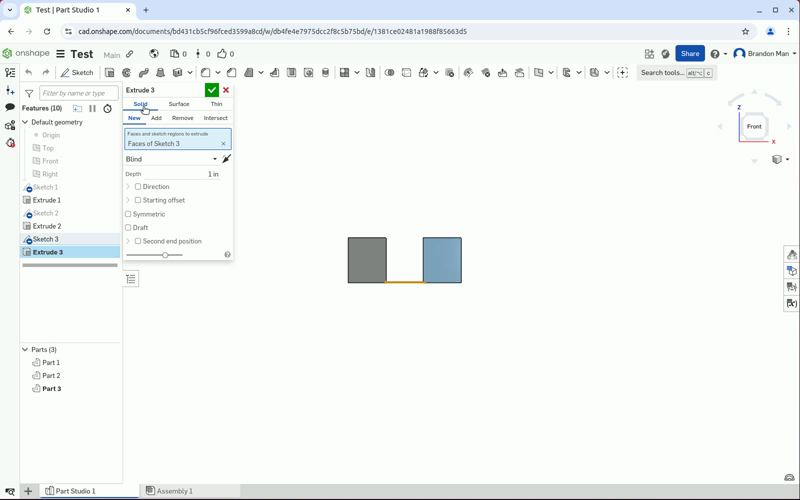
click(143, 106)
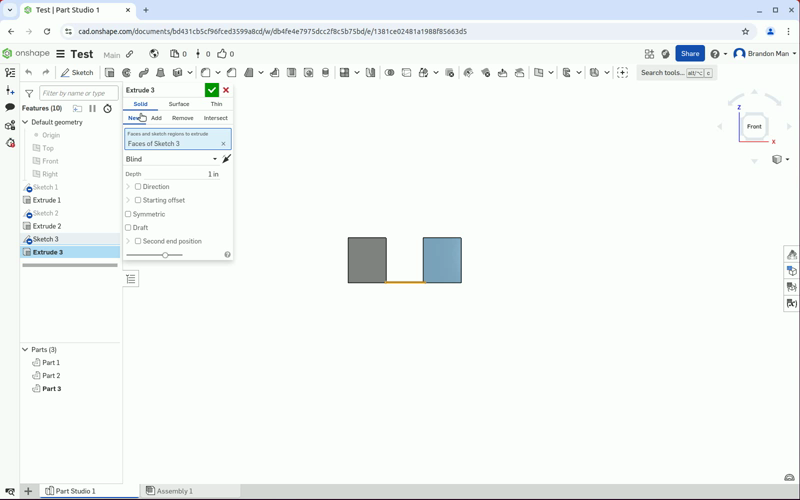
mouse_move(137, 120)
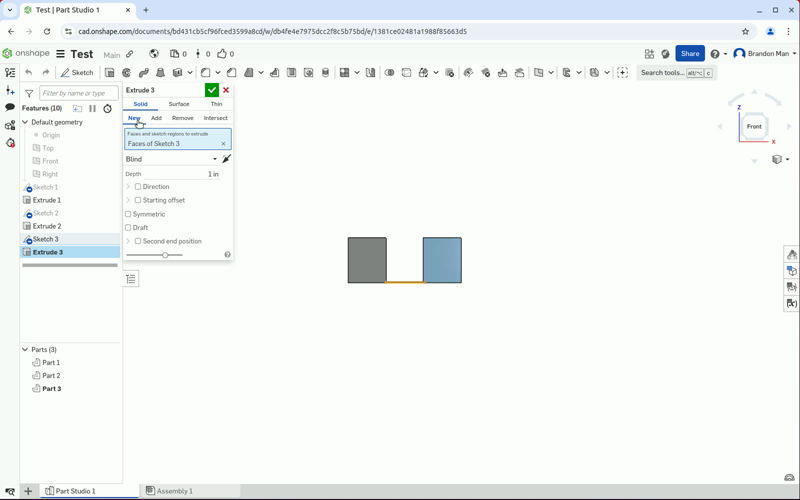
click(137, 120)
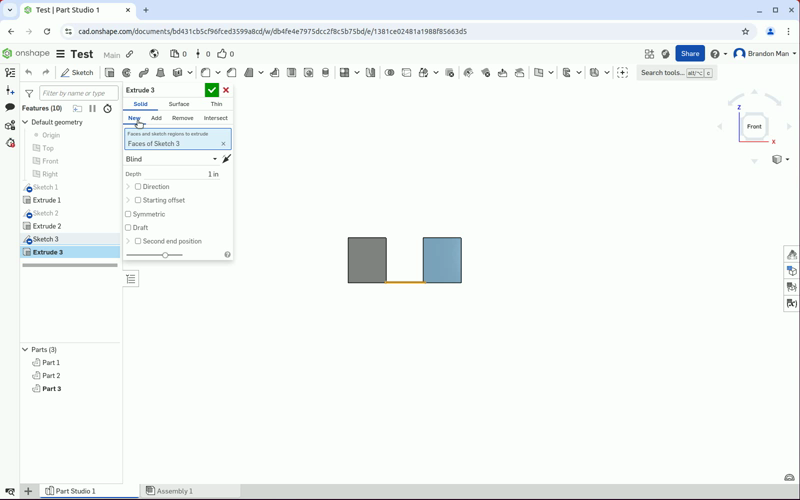
key(tab, 4)
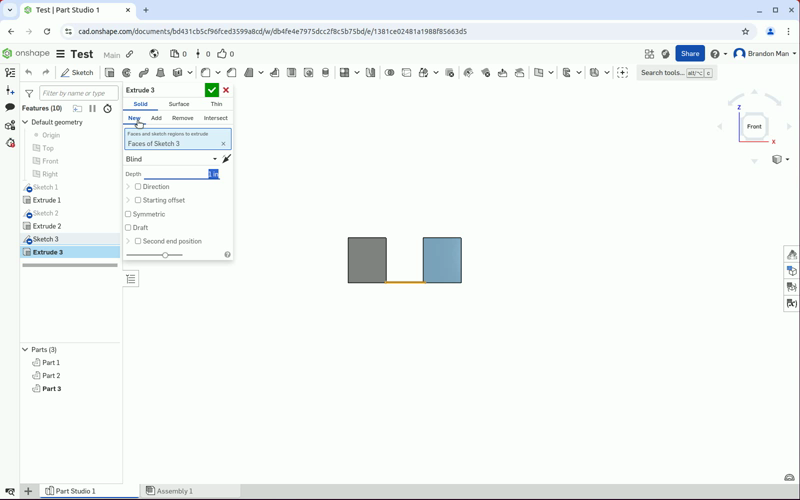
text(-10.832)
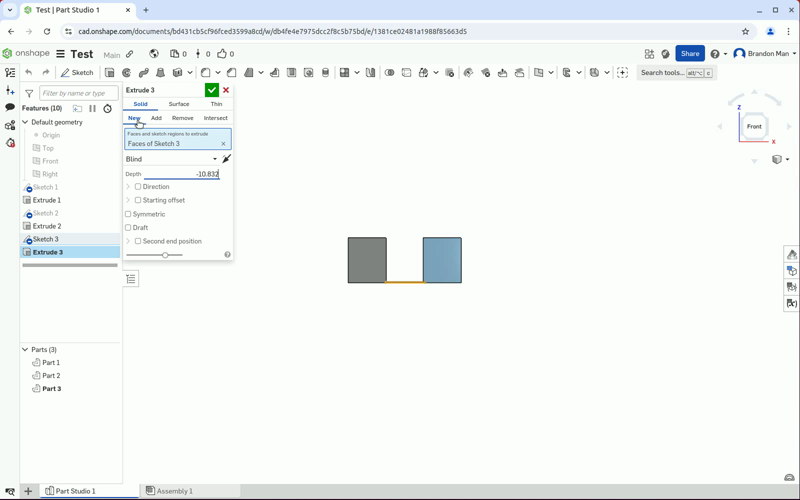
key(enter)
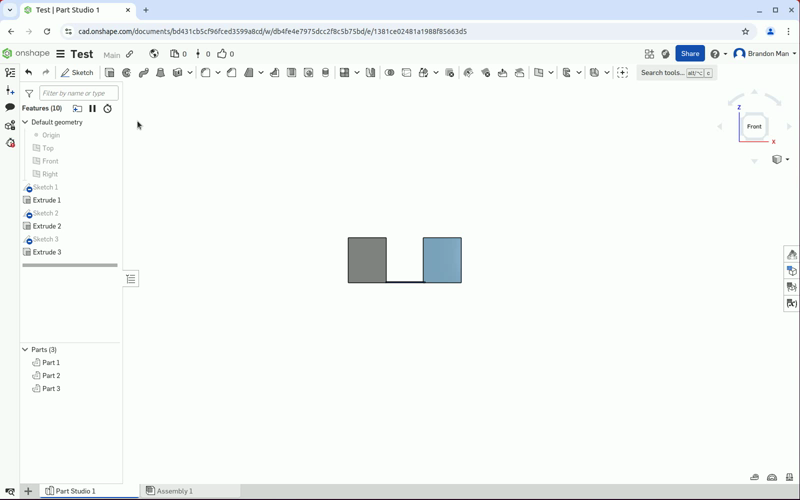
key(shift+h)
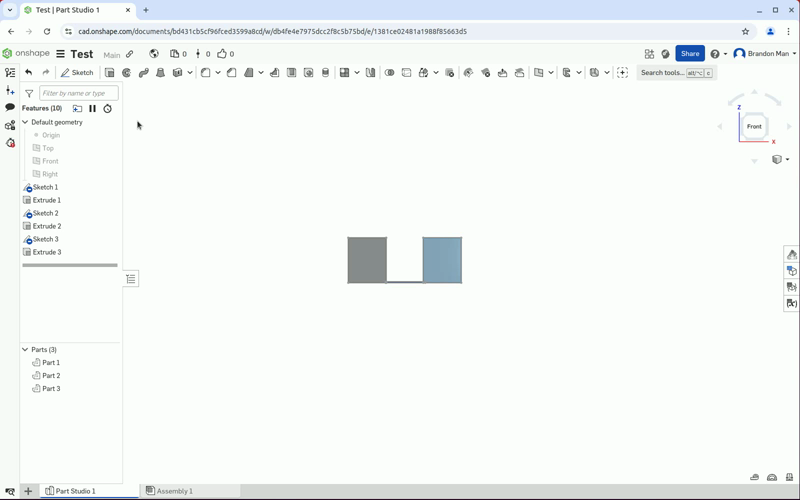
key(shift+h)
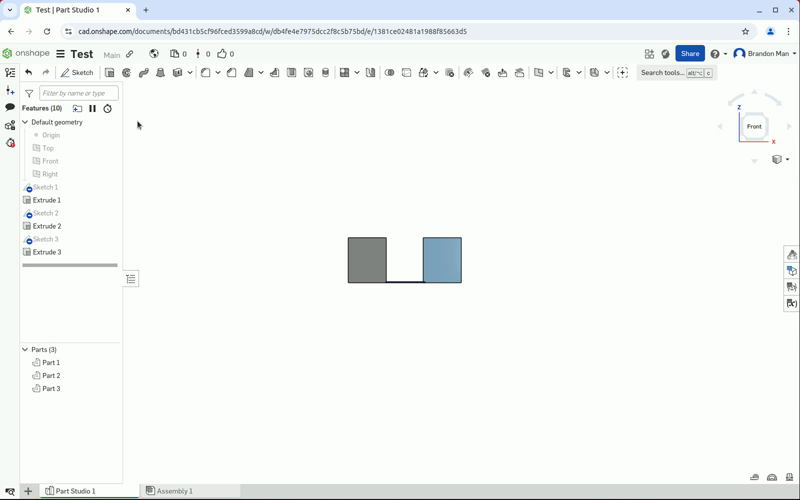
mouse_move(73, 189)
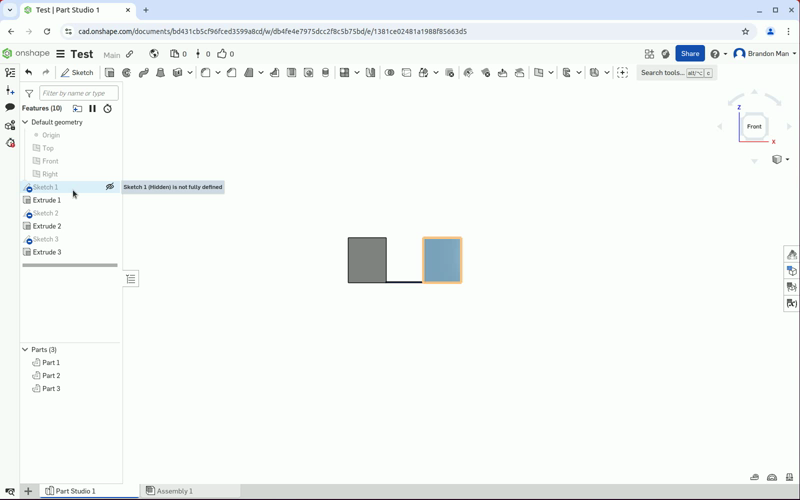
click(73, 189)
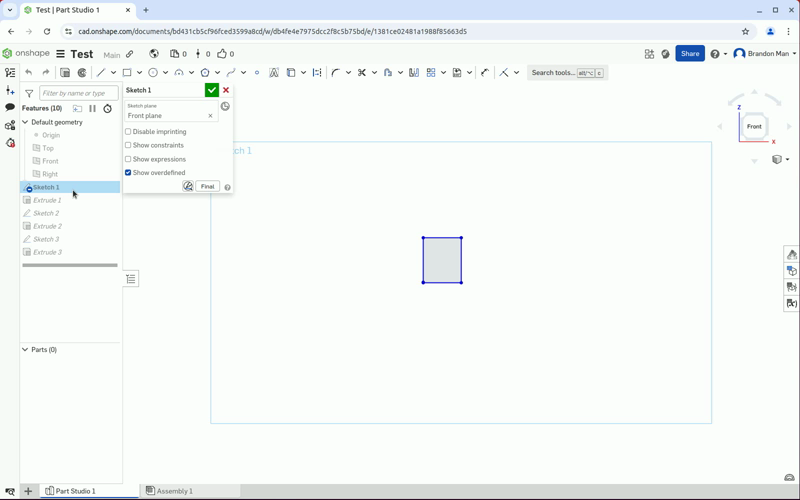
mouse_move(229, 92)
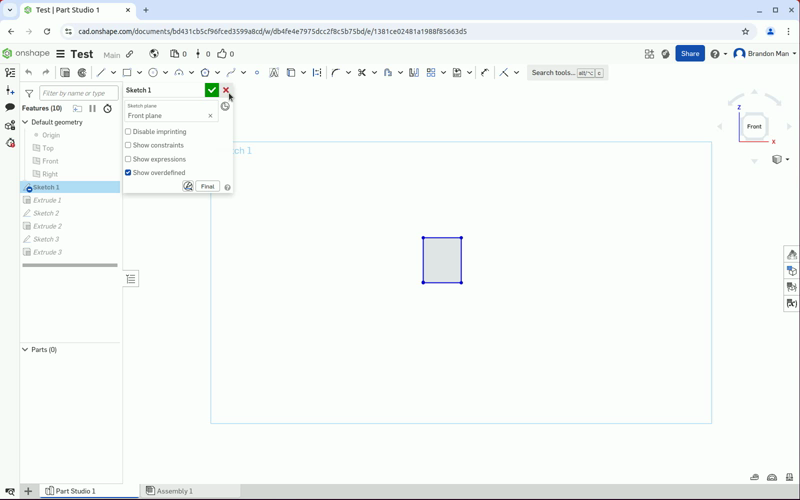
click(229, 92)
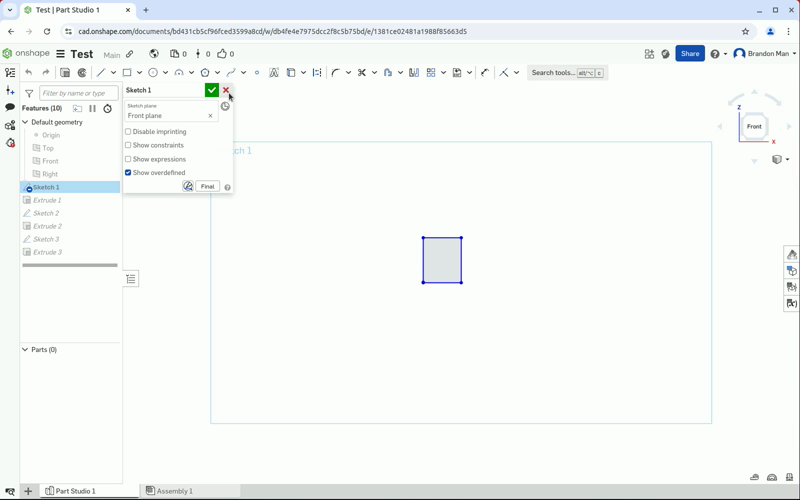
key(shift+s)
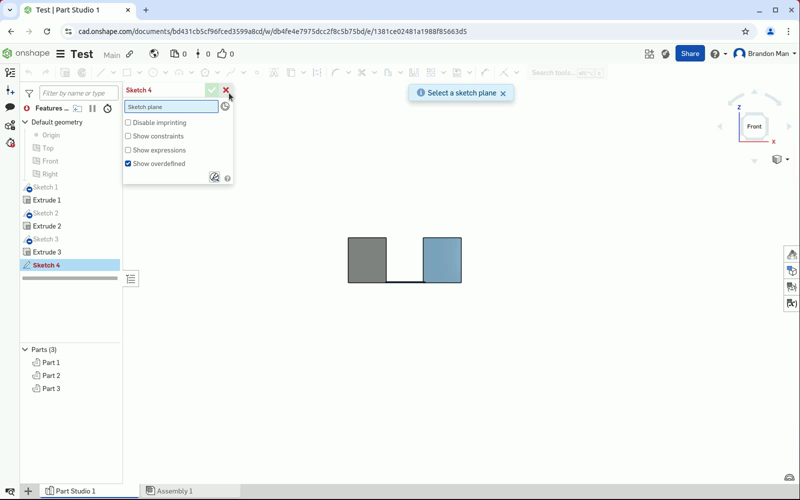
mouse_move(73, 163)
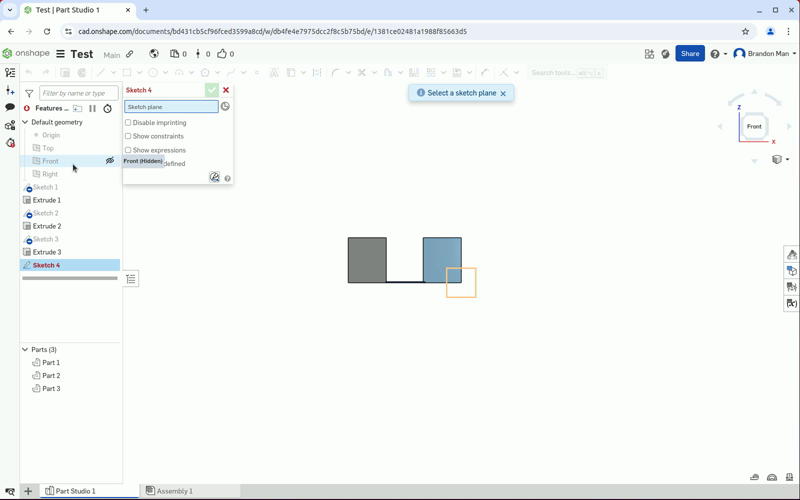
click(73, 163)
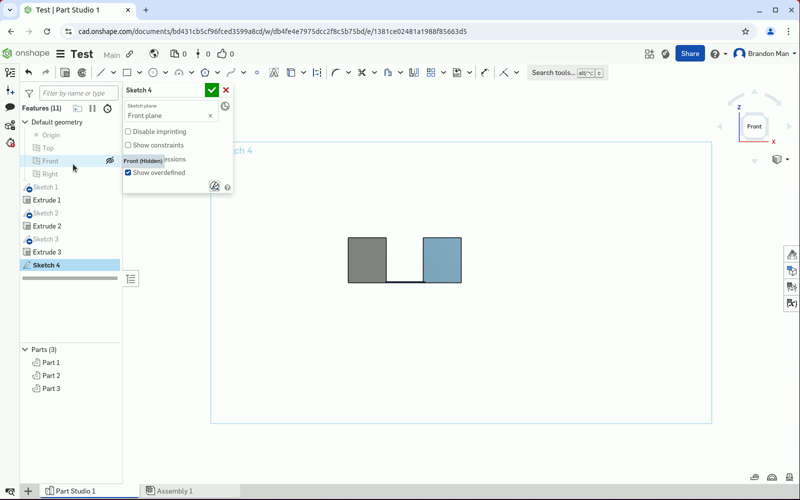
mouse_move(73, 352)
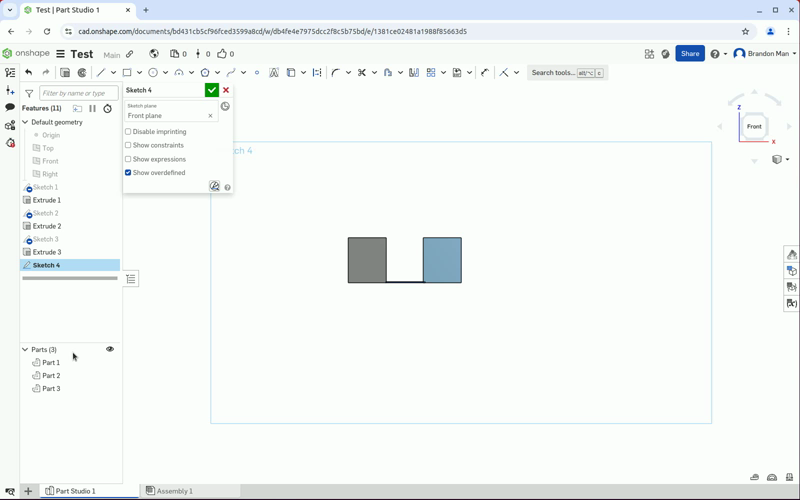
key(y)
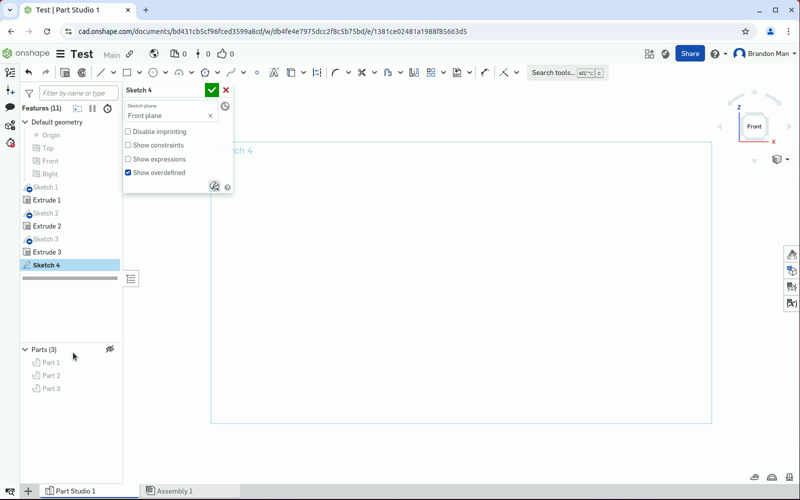
key(l)
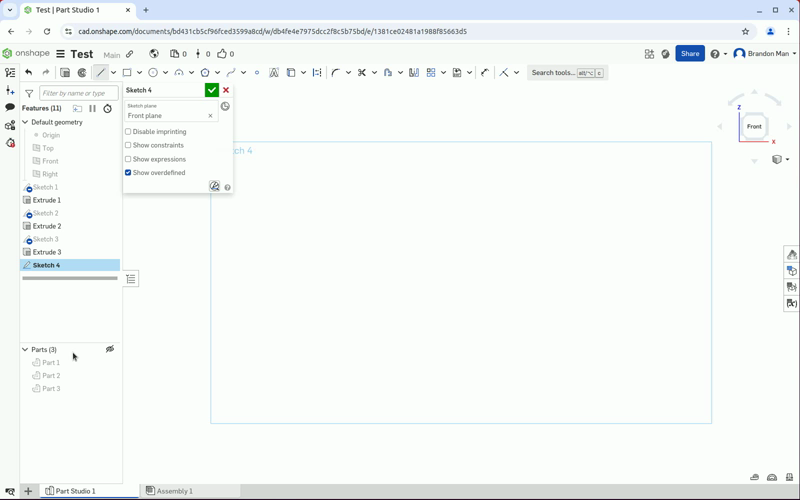
key_down(shift)
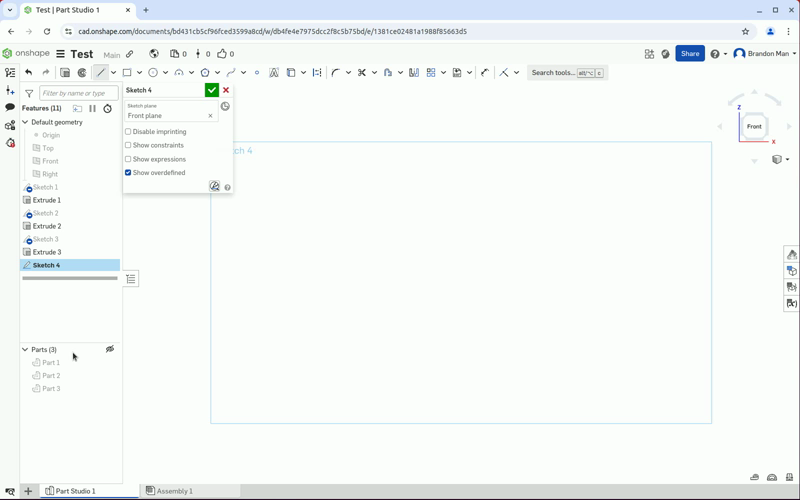
mouse_move(348, 238)
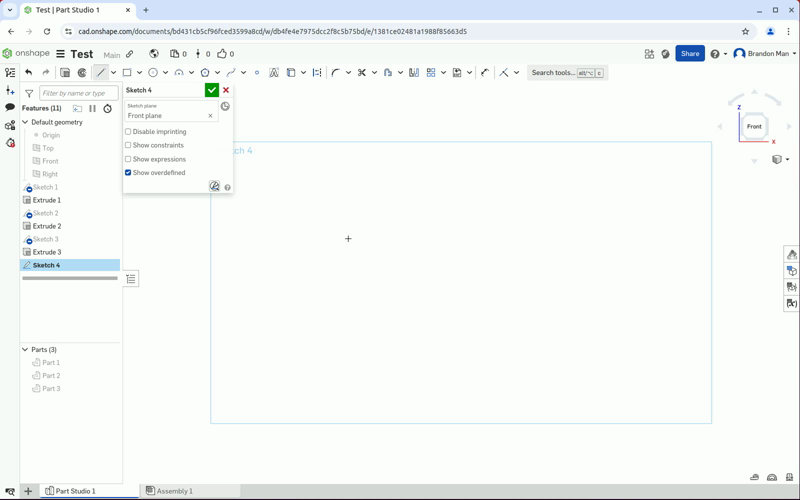
click(348, 238)
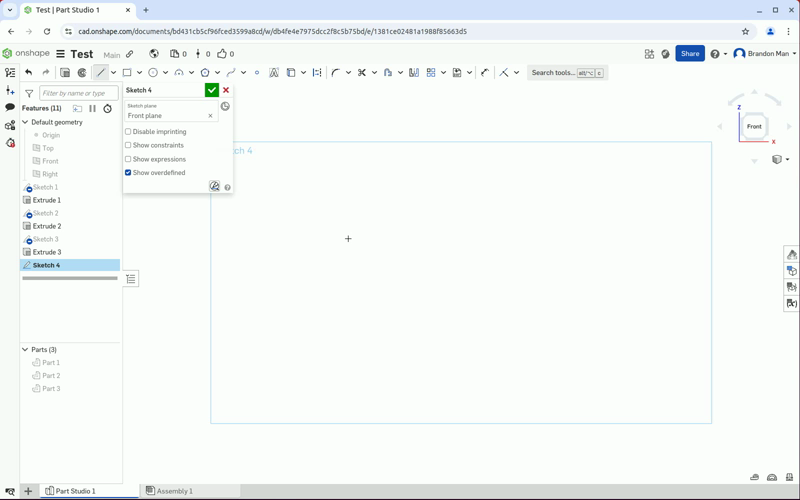
key_up(shift)
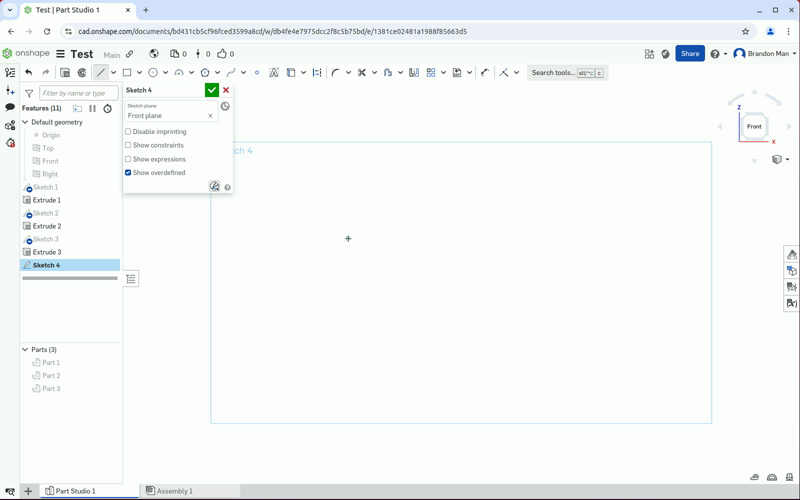
key_down(shift)
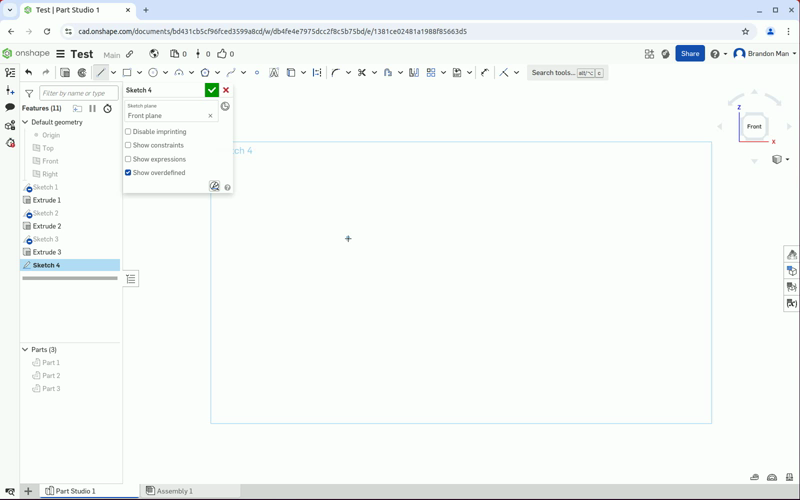
mouse_move(378, 238)
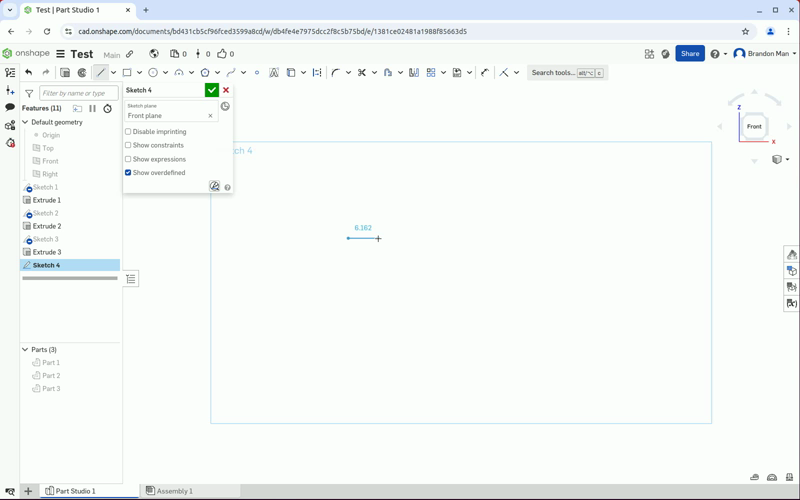
mouse_move(384, 238)
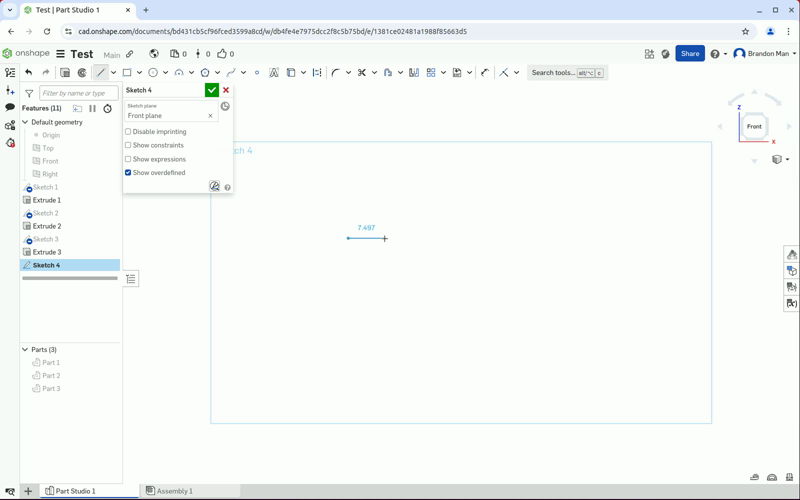
click(384, 238)
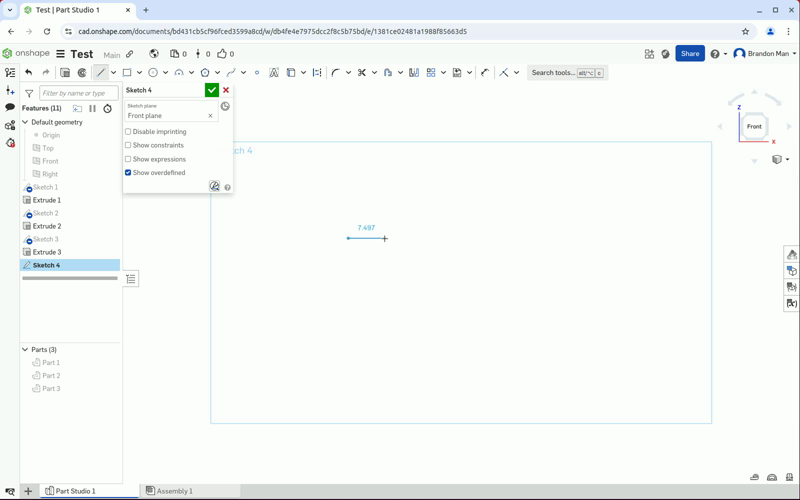
key_up(shift)
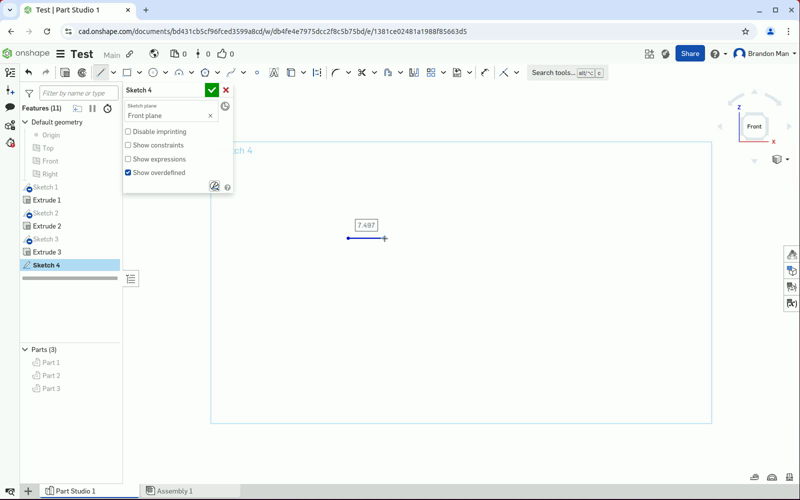
key_down(shift)
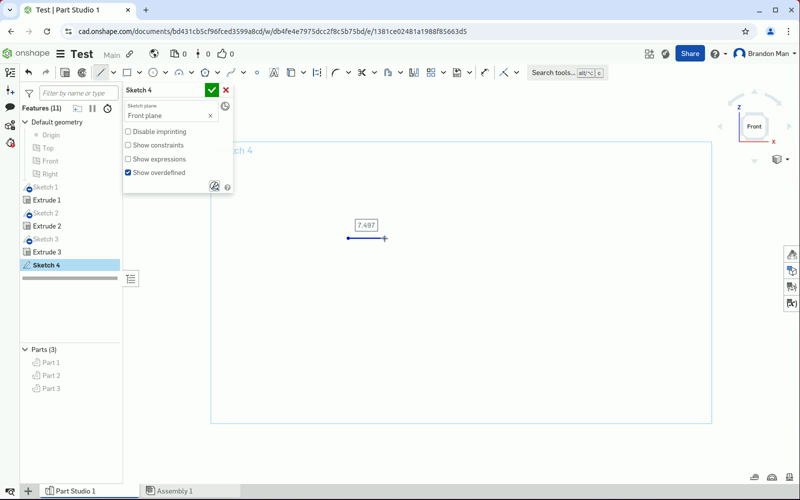
mouse_move(414, 238)
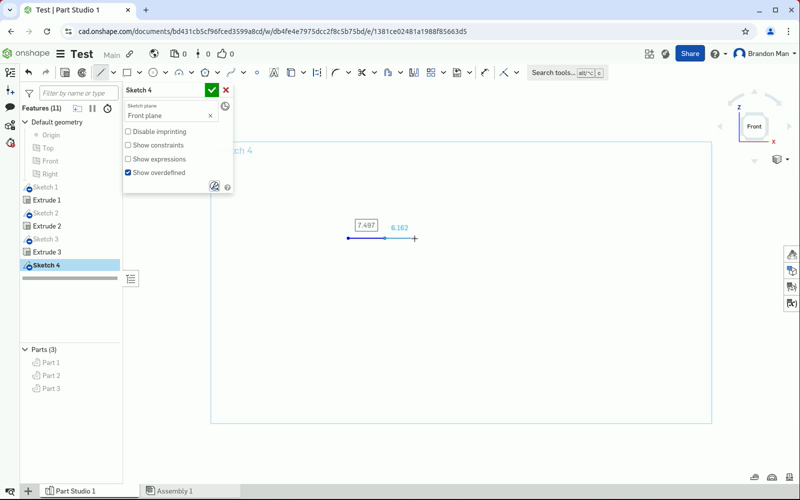
mouse_move(424, 238)
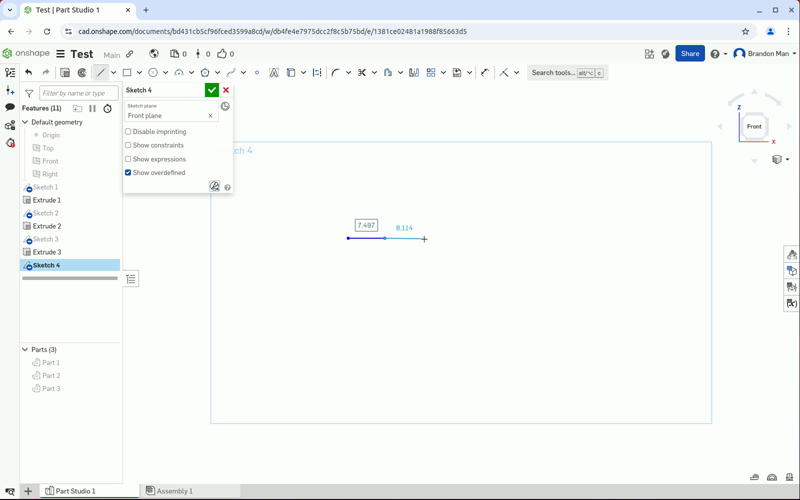
click(424, 238)
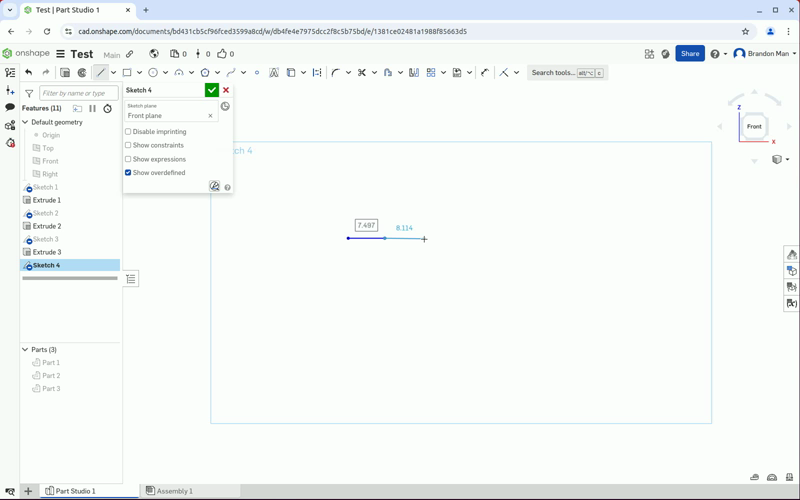
key_up(shift)
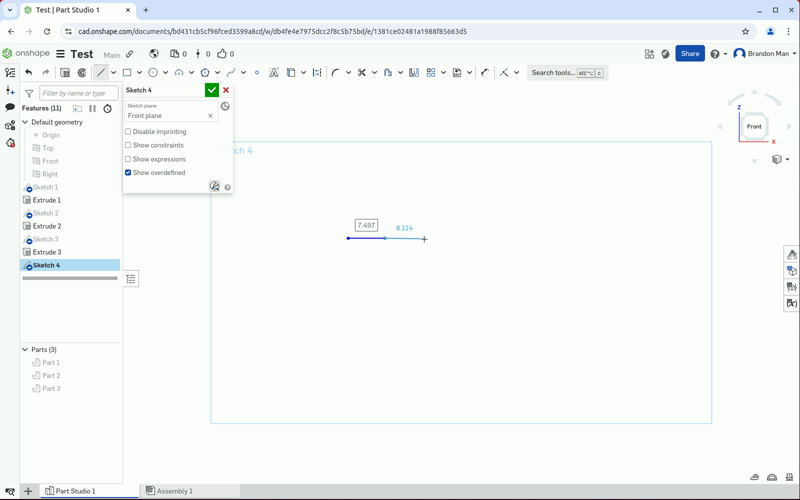
key_down(shift)
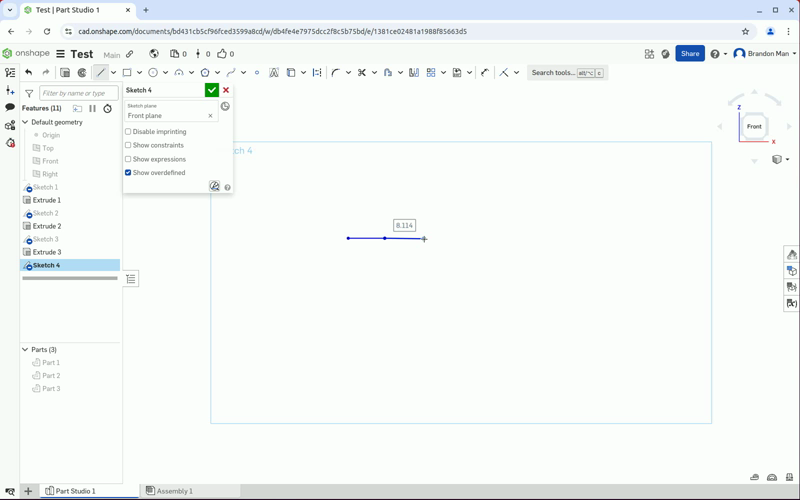
mouse_move(454, 238)
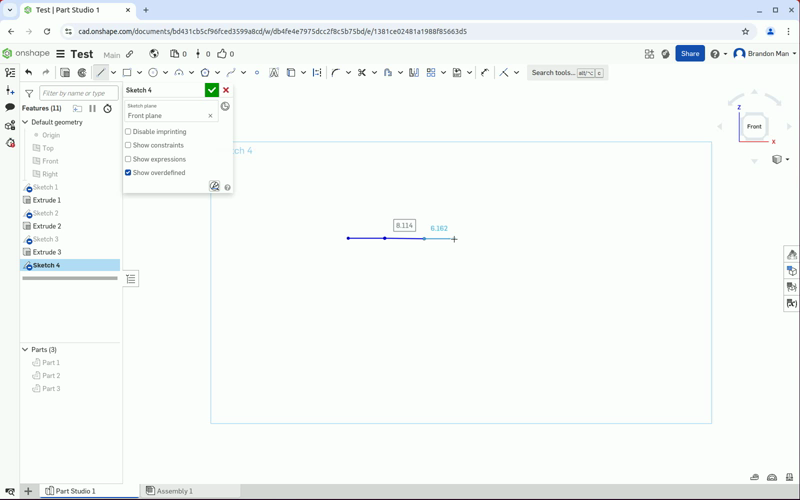
mouse_move(460, 238)
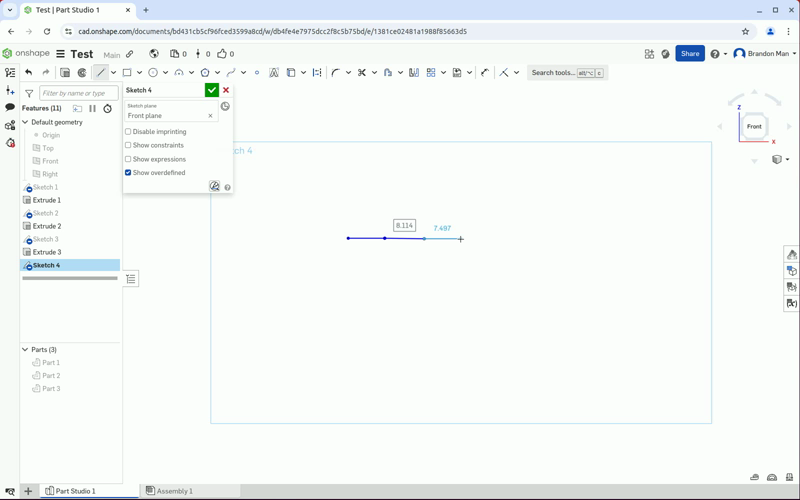
click(460, 238)
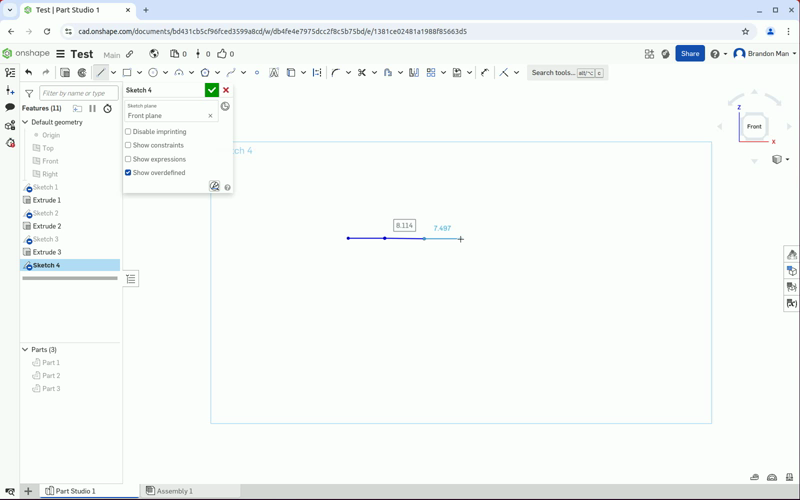
key_up(shift)
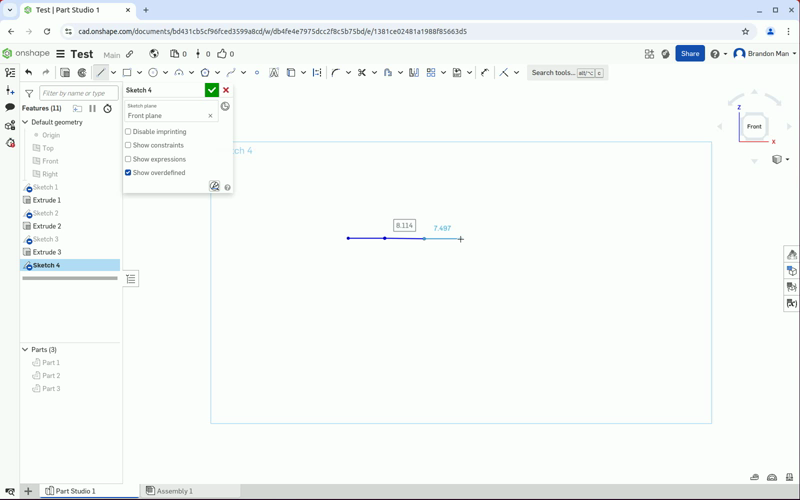
key_down(shift)
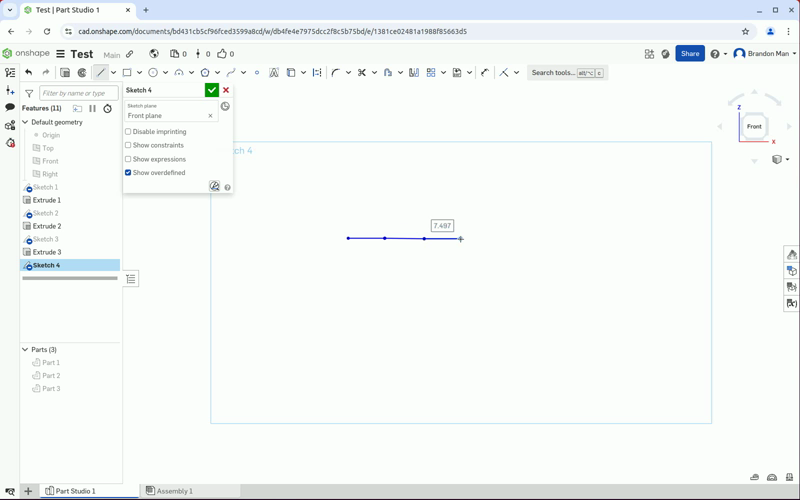
mouse_move(490, 238)
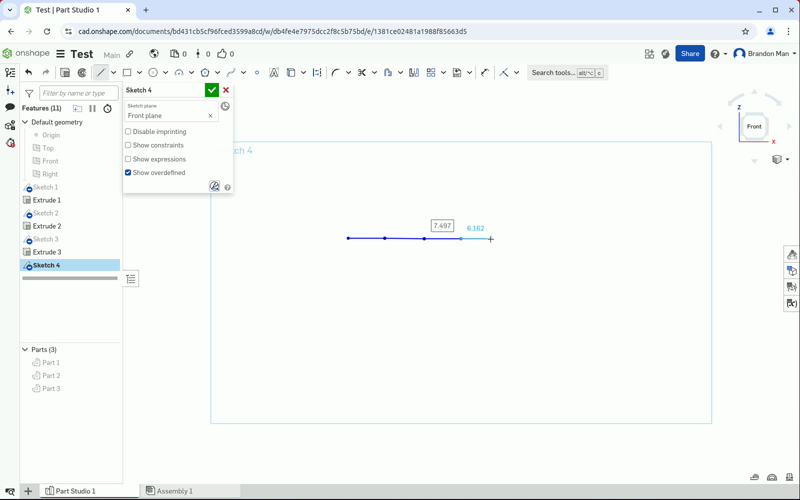
mouse_move(460, 231)
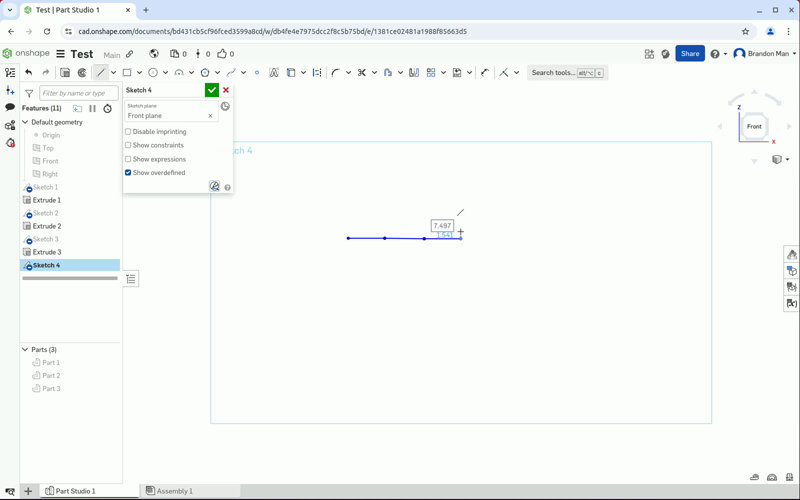
scroll(6)
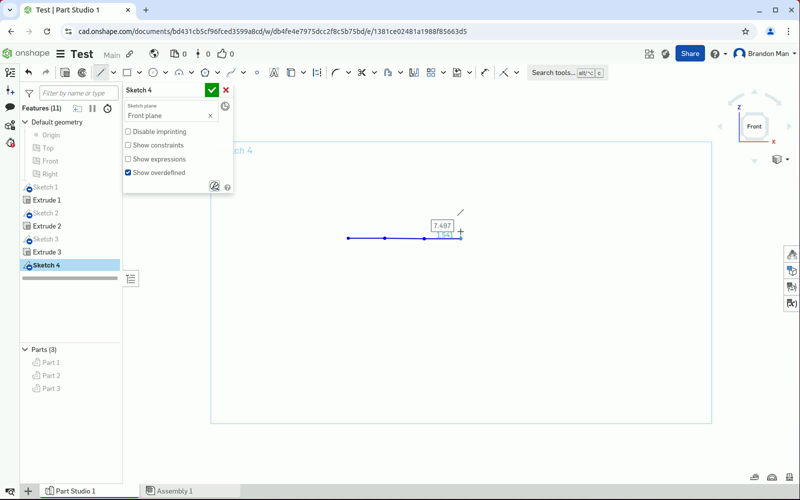
scroll(6)
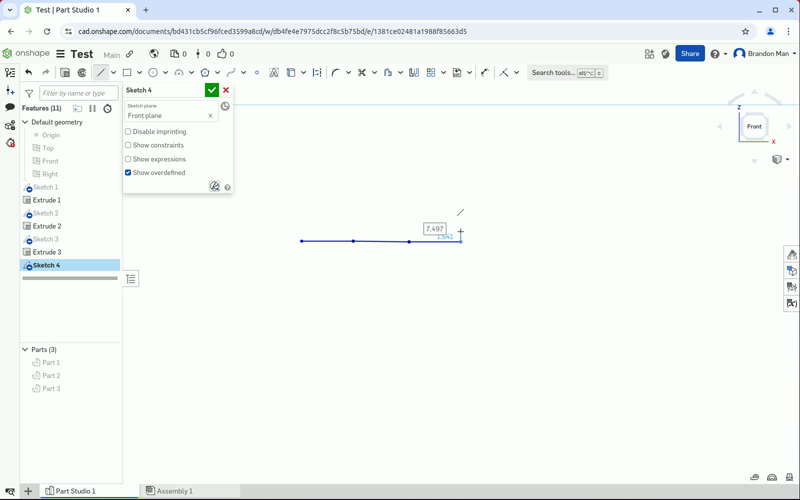
scroll(6)
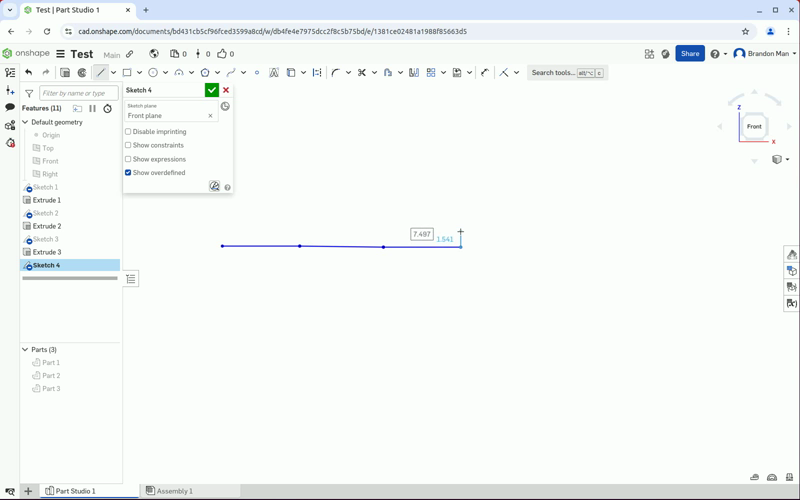
scroll(6)
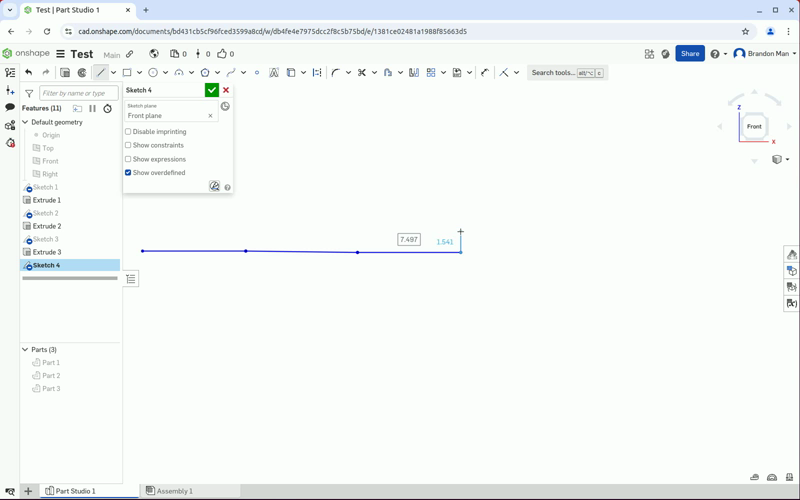
scroll(6)
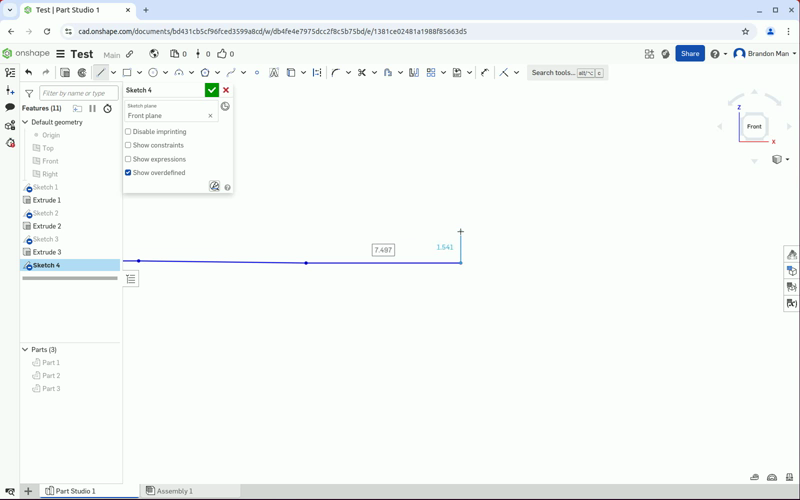
scroll(6)
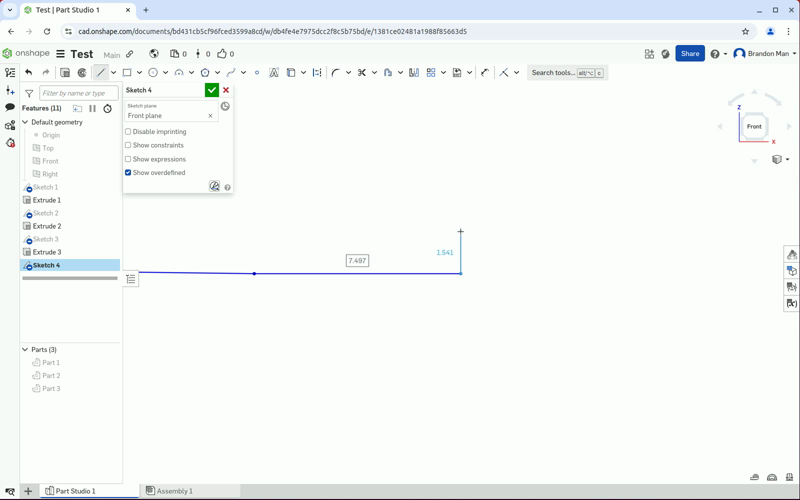
scroll(6)
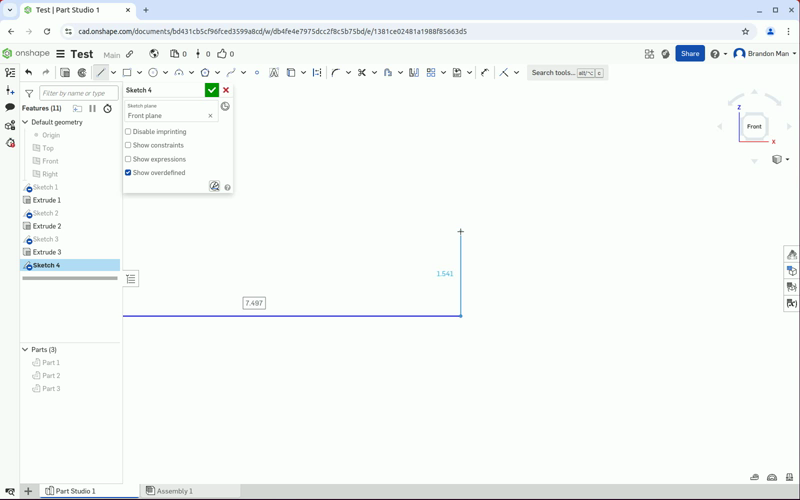
click(460, 231)
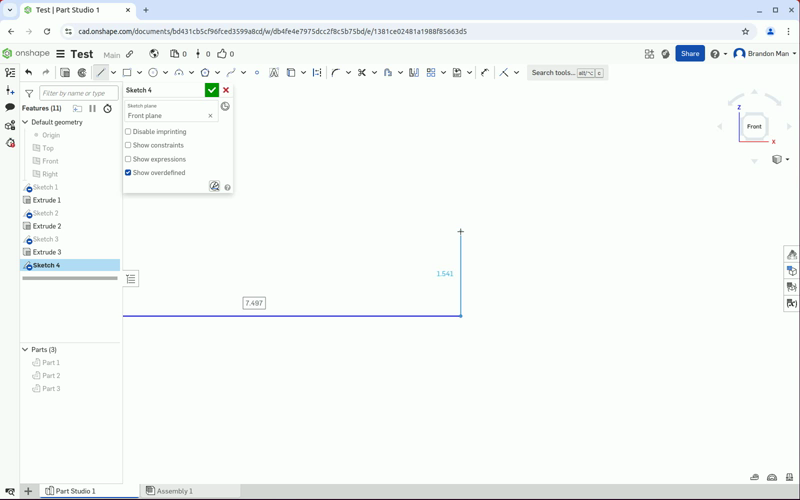
scroll(-6)
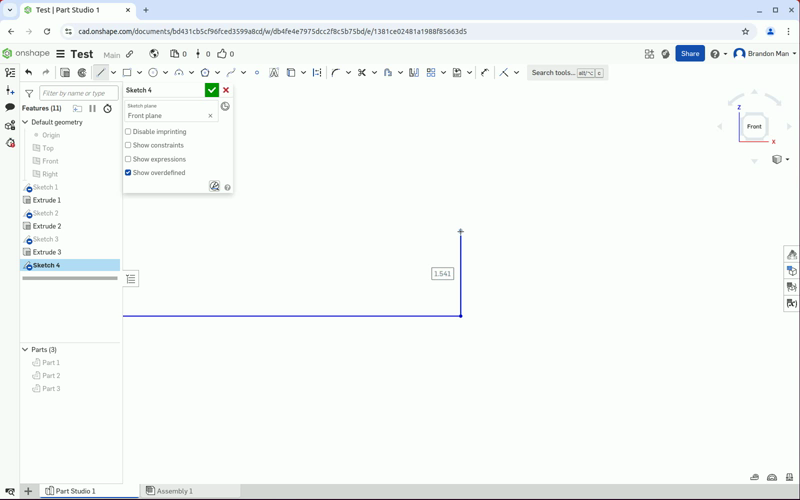
scroll(-6)
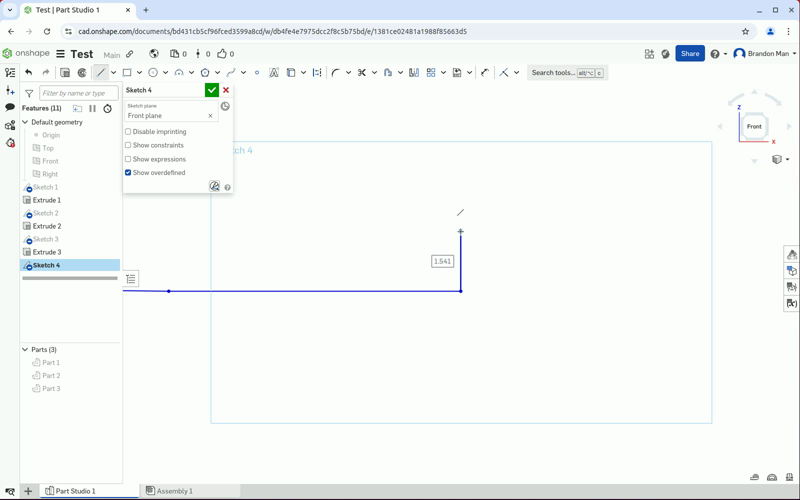
scroll(-6)
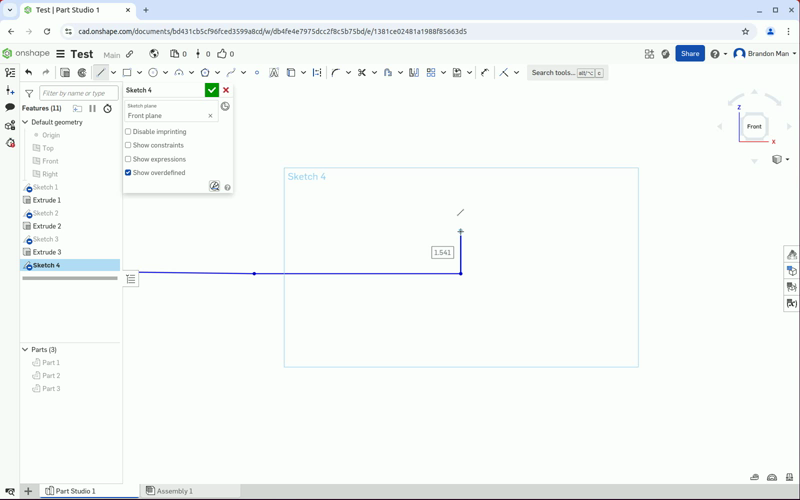
scroll(-6)
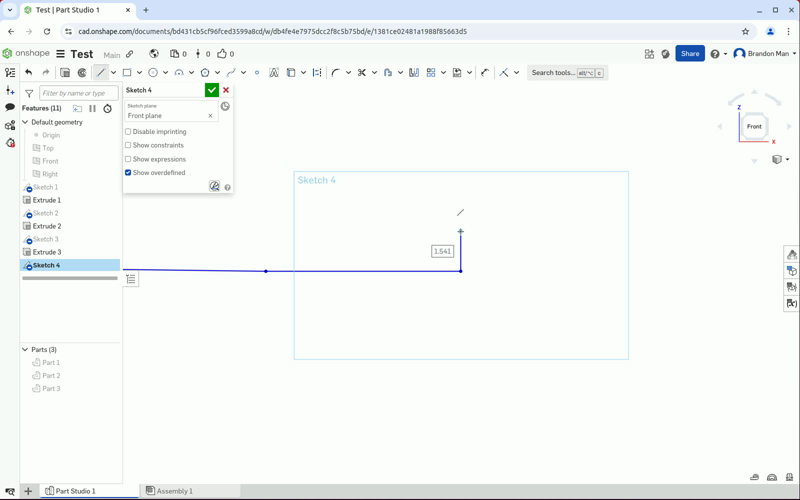
scroll(-6)
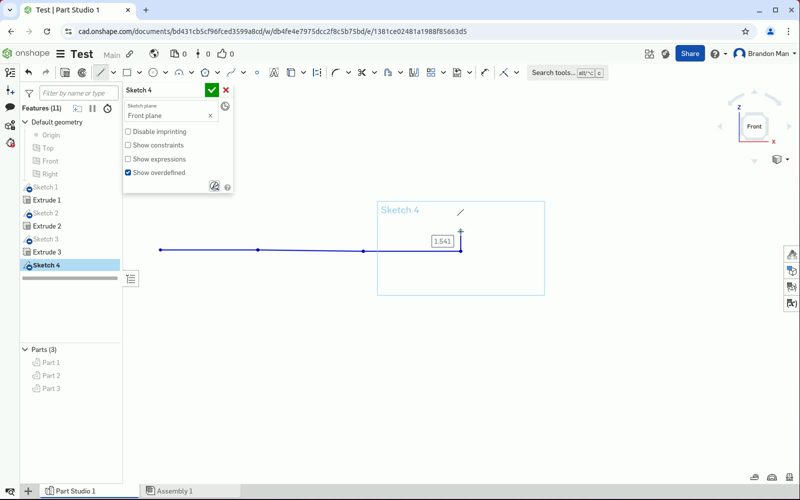
scroll(-6)
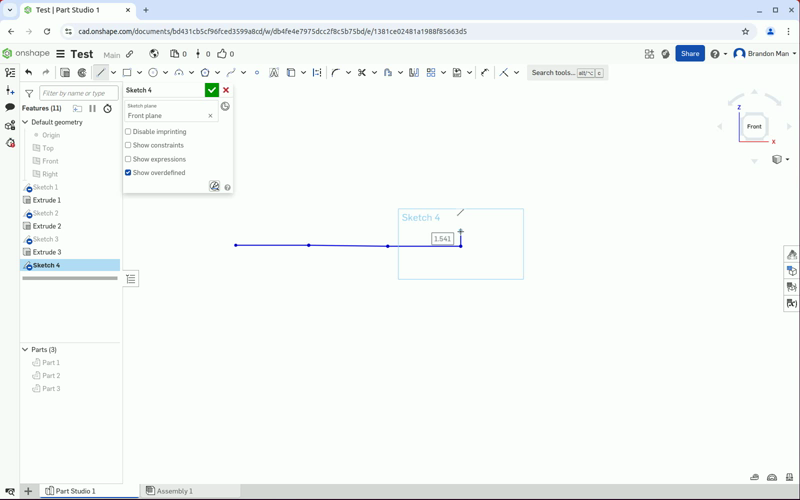
scroll(-6)
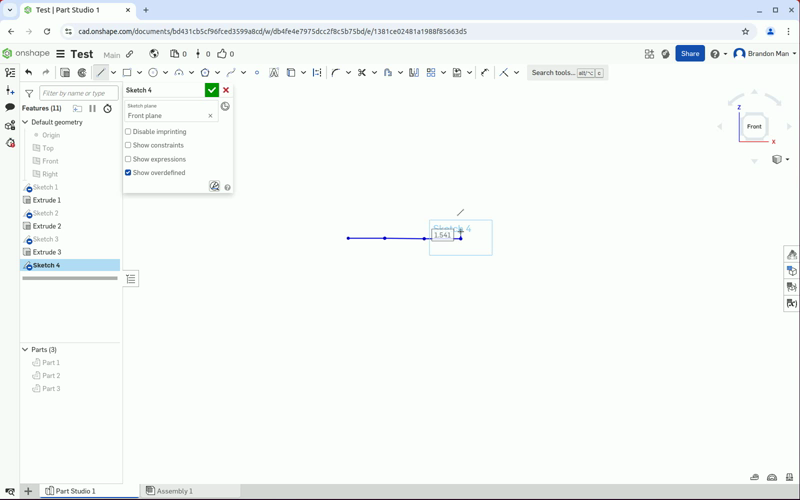
key_up(shift)
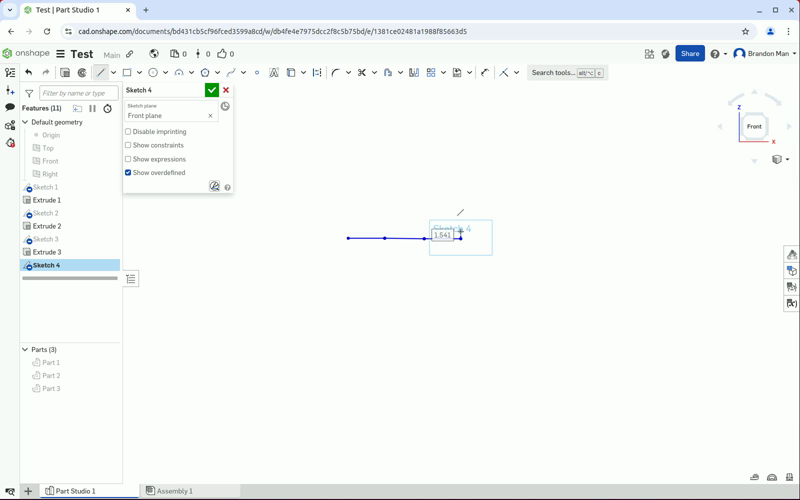
key_down(shift)
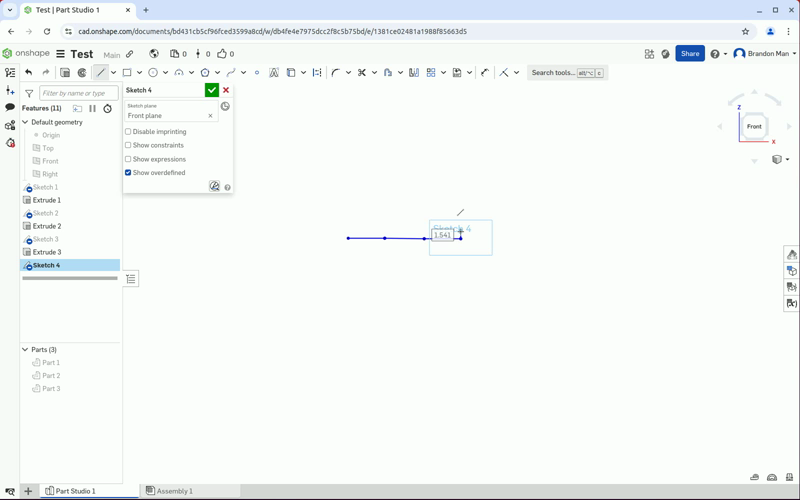
mouse_move(348, 231)
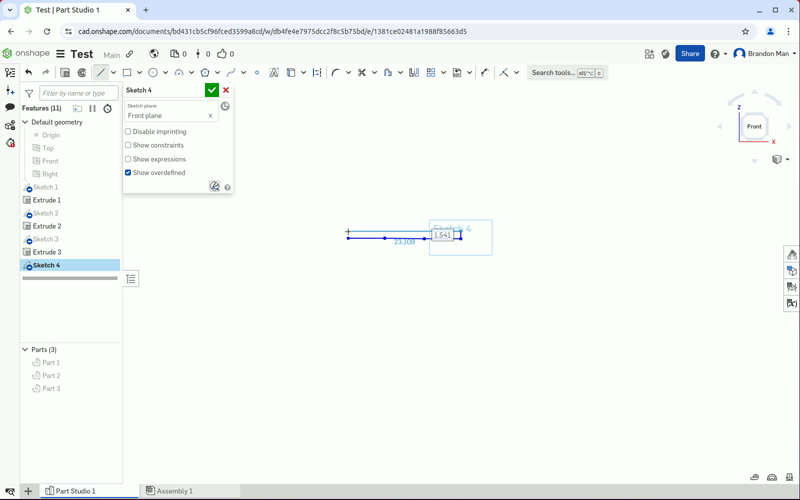
click(348, 231)
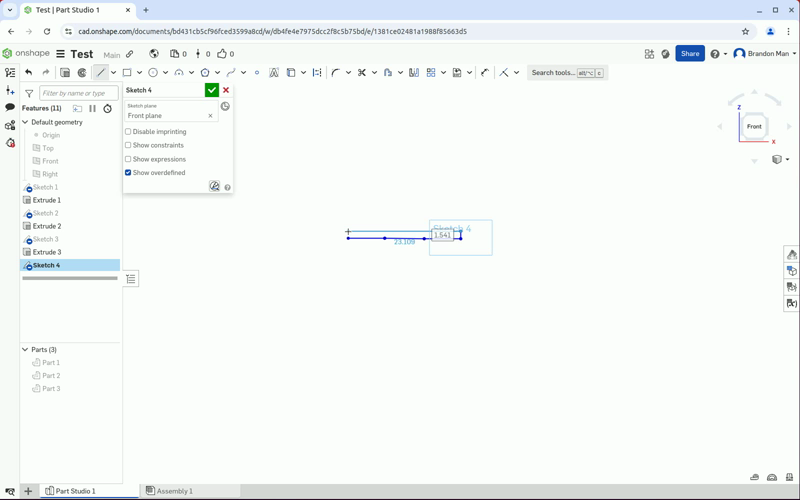
key_up(shift)
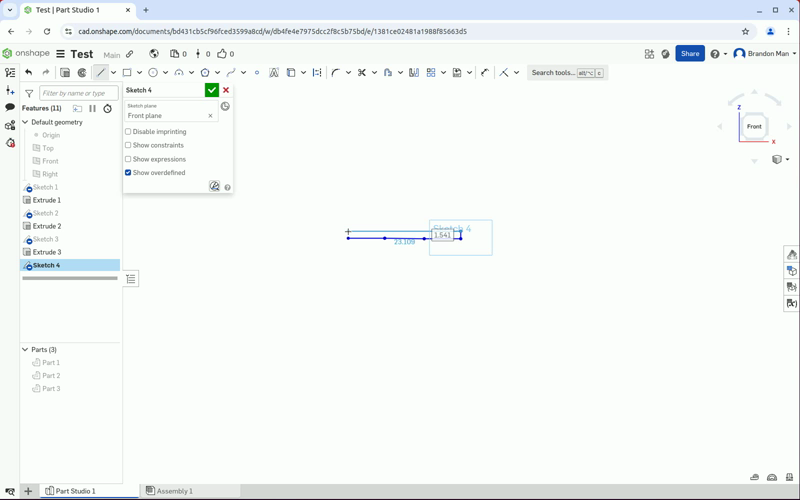
mouse_move(378, 231)
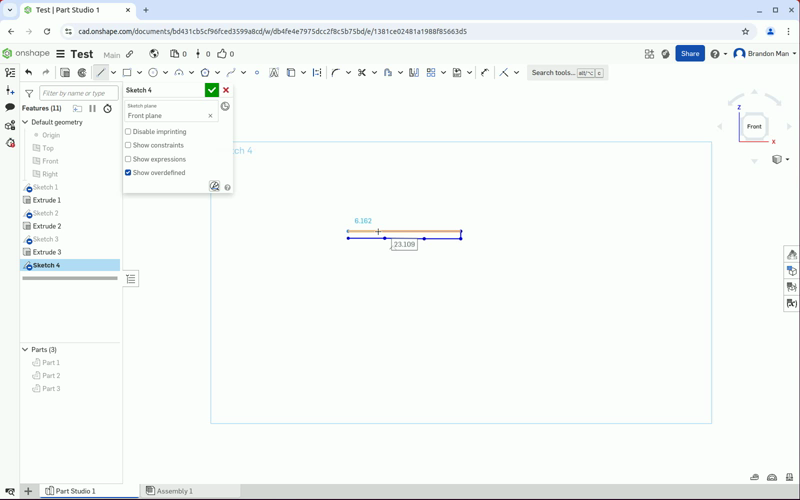
key_down(shift)
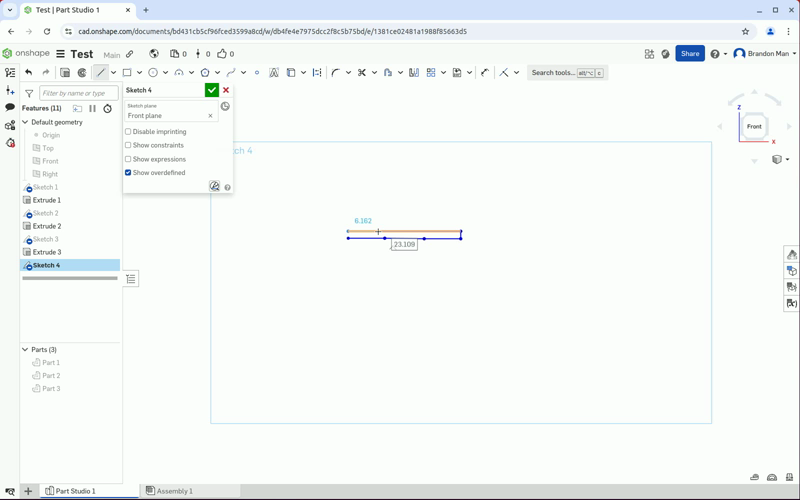
mouse_move(348, 238)
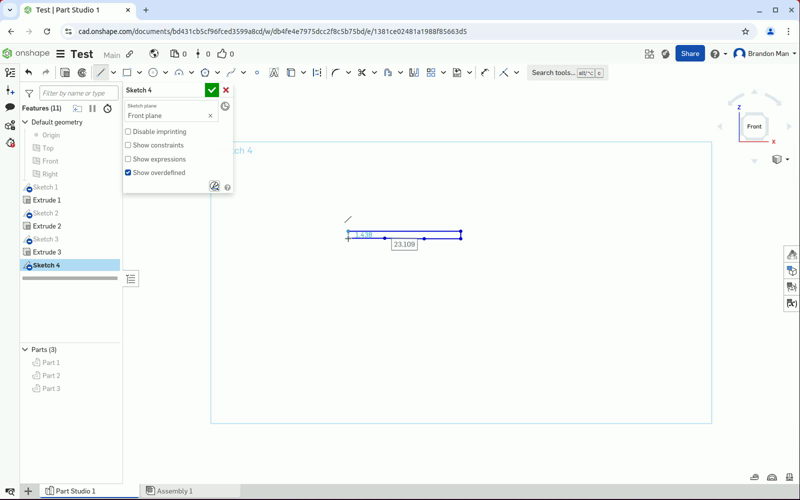
scroll(6)
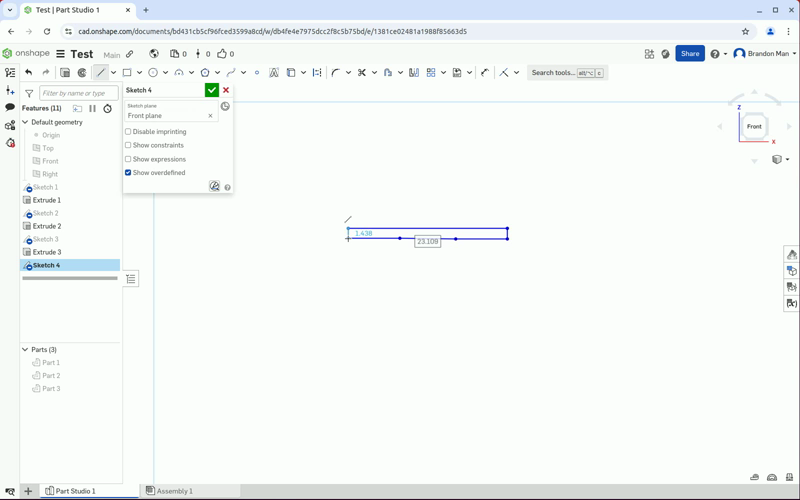
scroll(6)
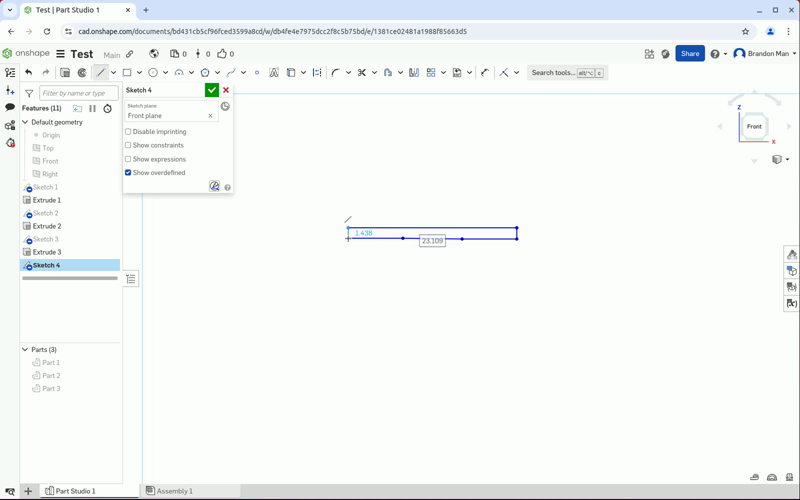
scroll(6)
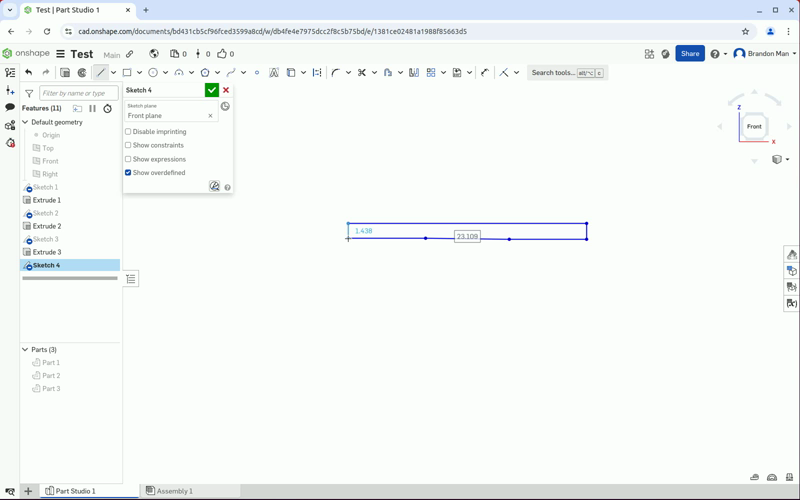
scroll(6)
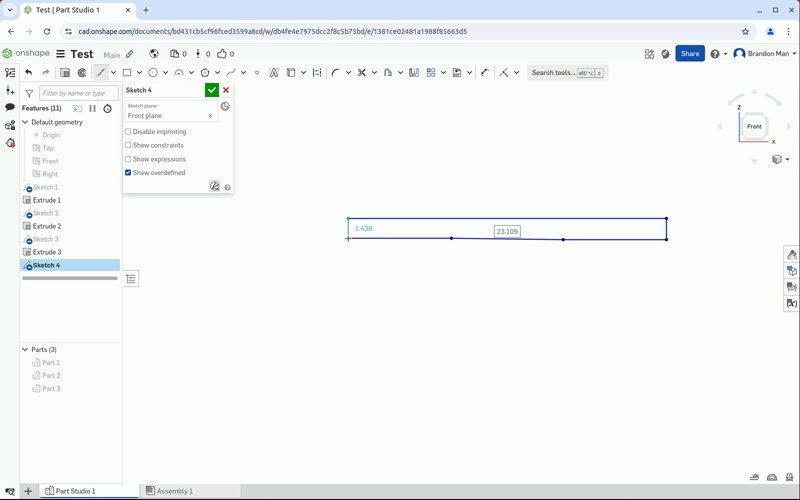
scroll(6)
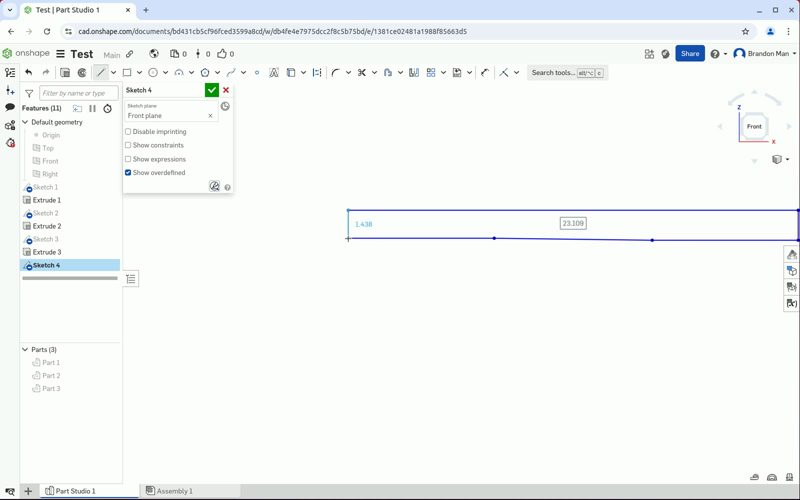
scroll(6)
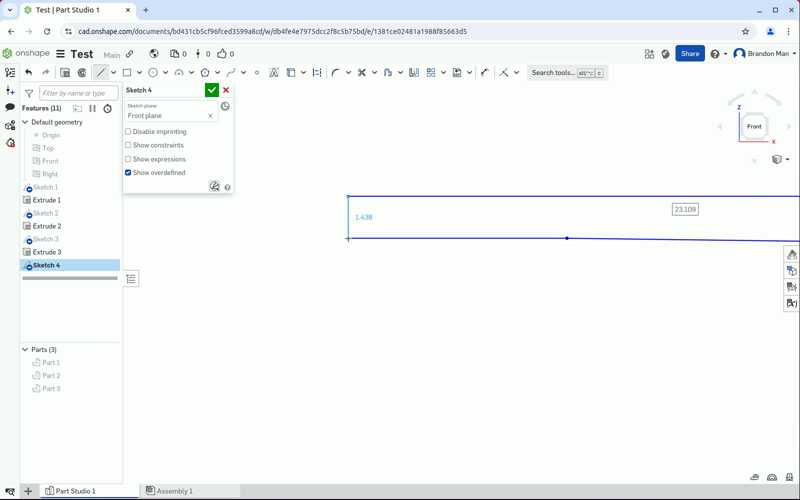
scroll(6)
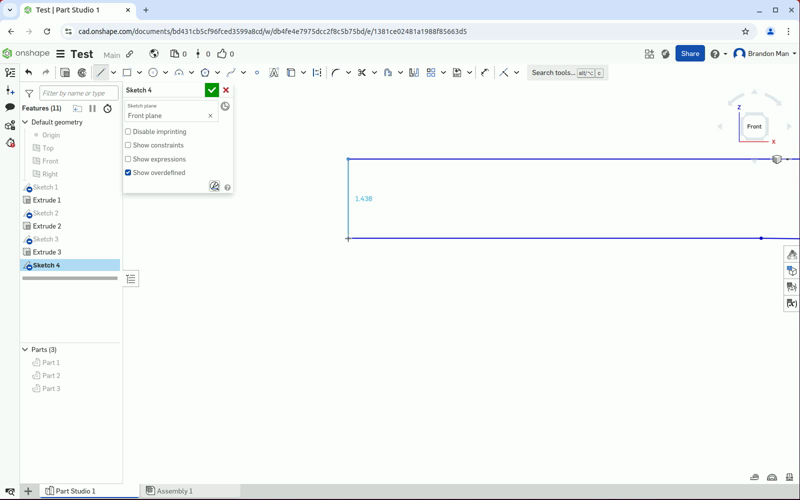
key_up(shift)
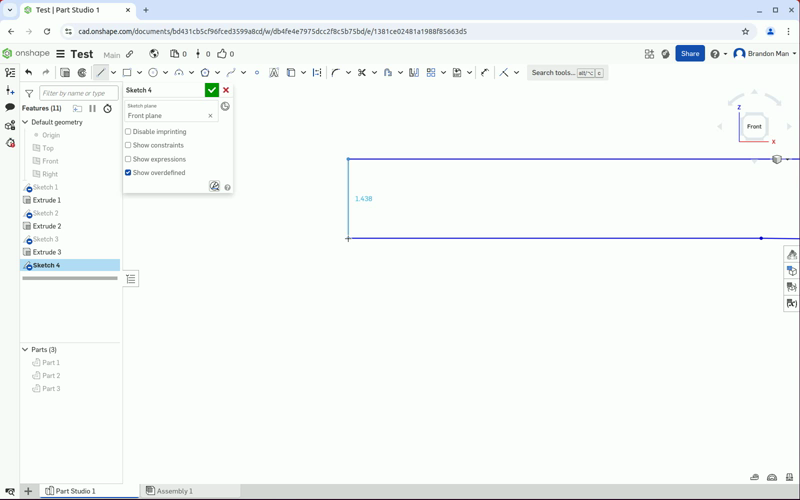
click(348, 238)
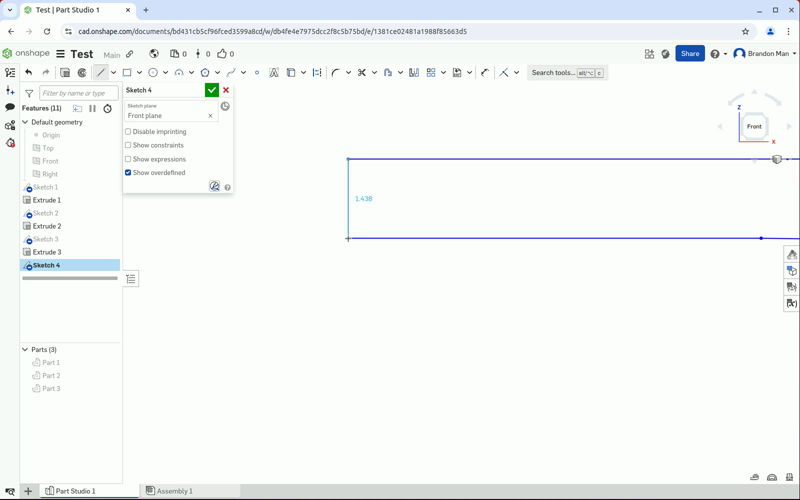
scroll(-6)
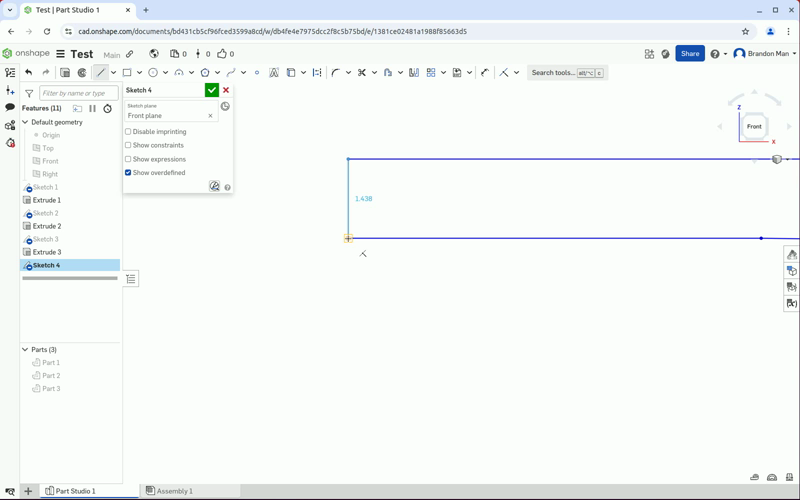
scroll(-6)
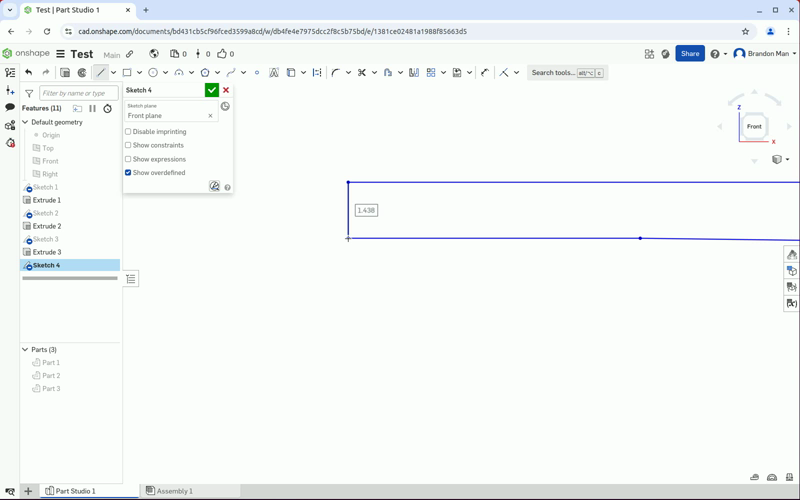
scroll(-6)
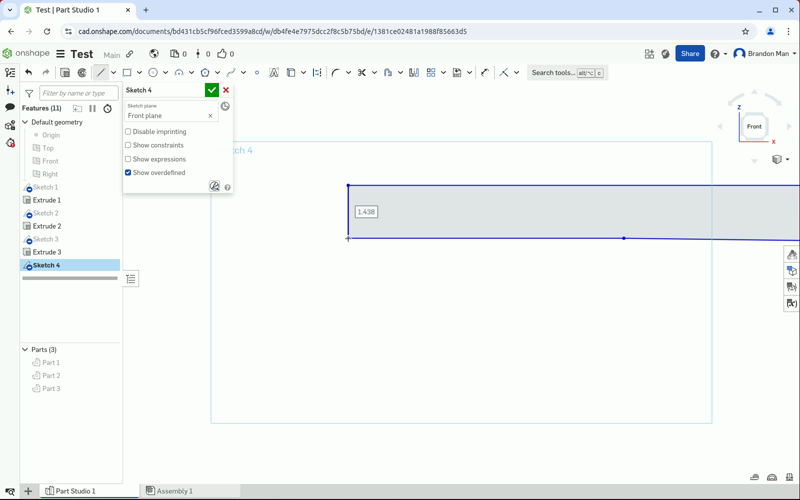
scroll(-6)
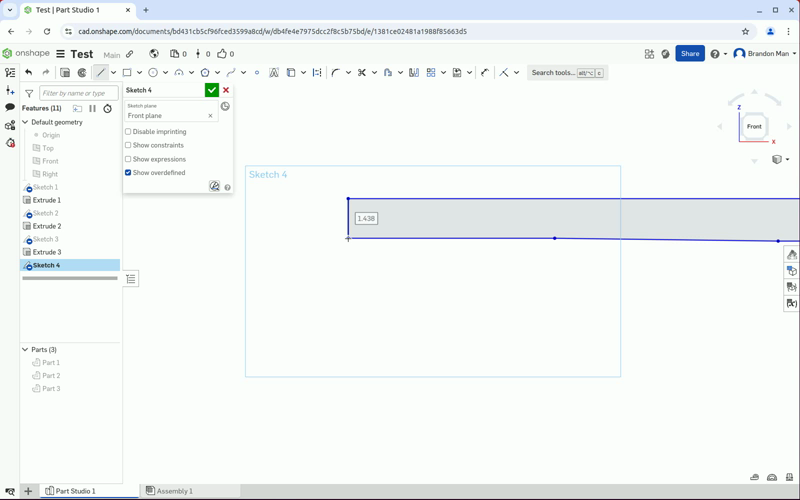
scroll(-6)
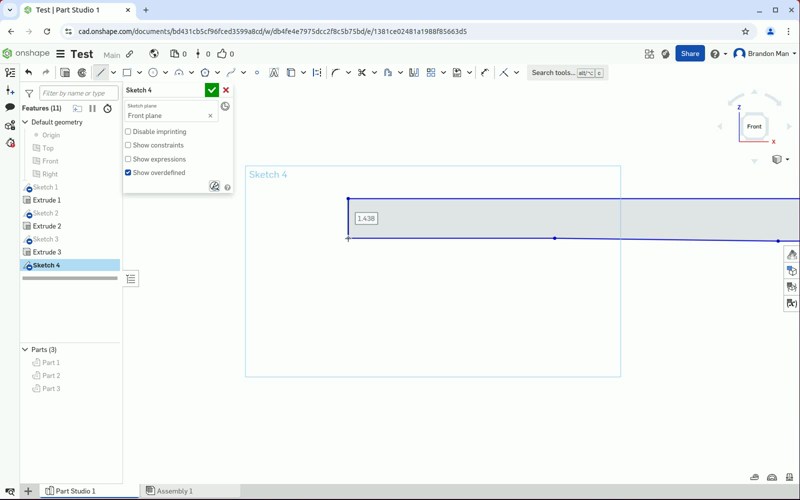
scroll(-6)
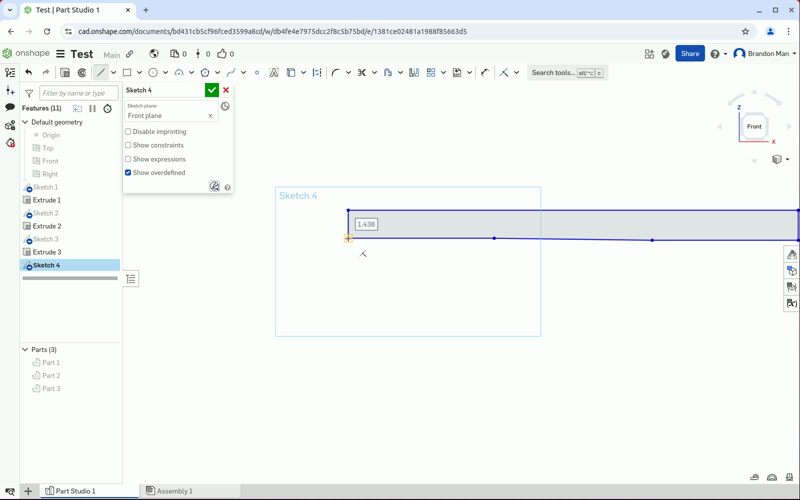
scroll(-6)
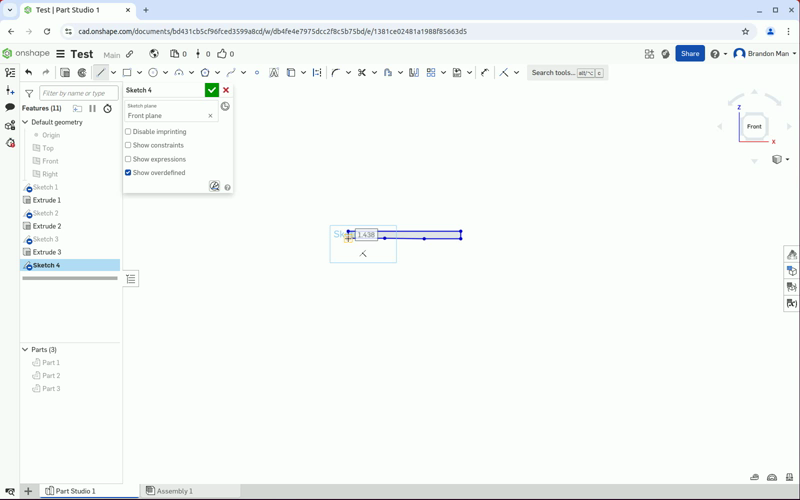
key(esc)
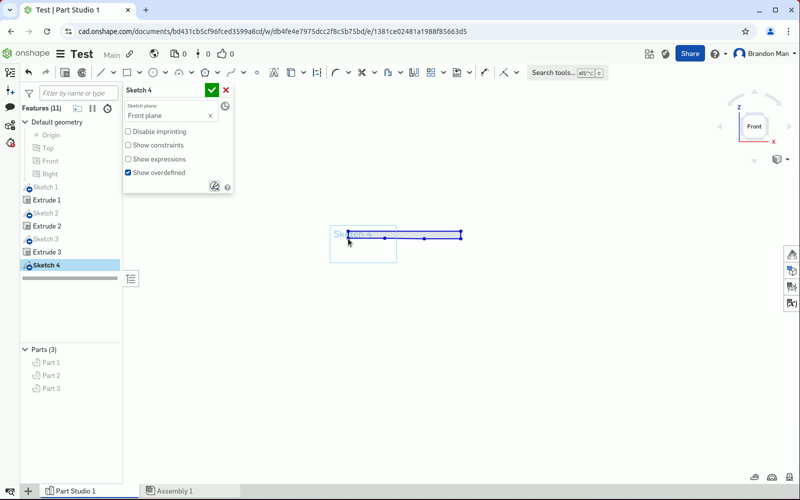
mouse_move(442, 237)
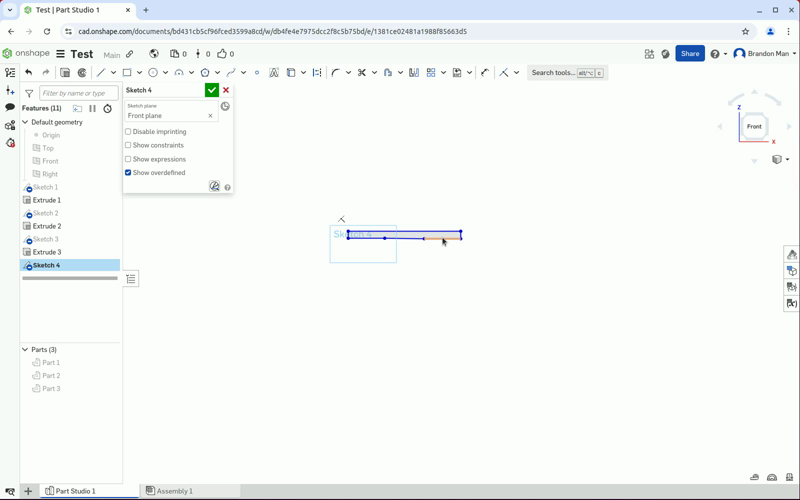
scroll(6)
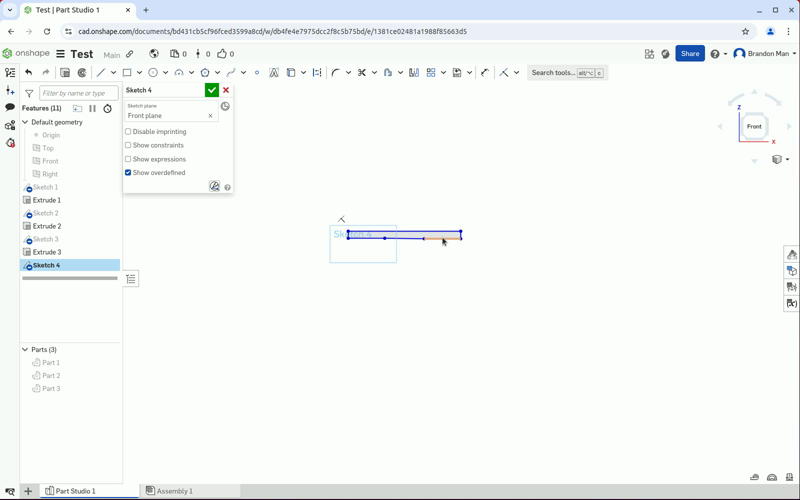
scroll(6)
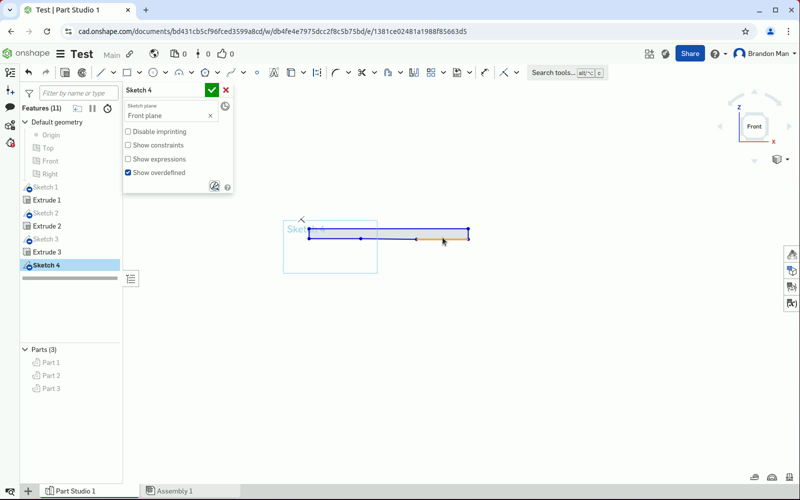
scroll(6)
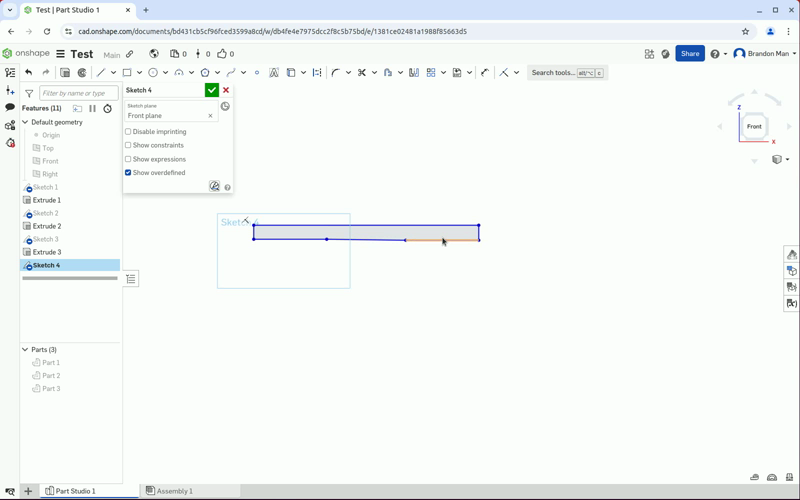
scroll(6)
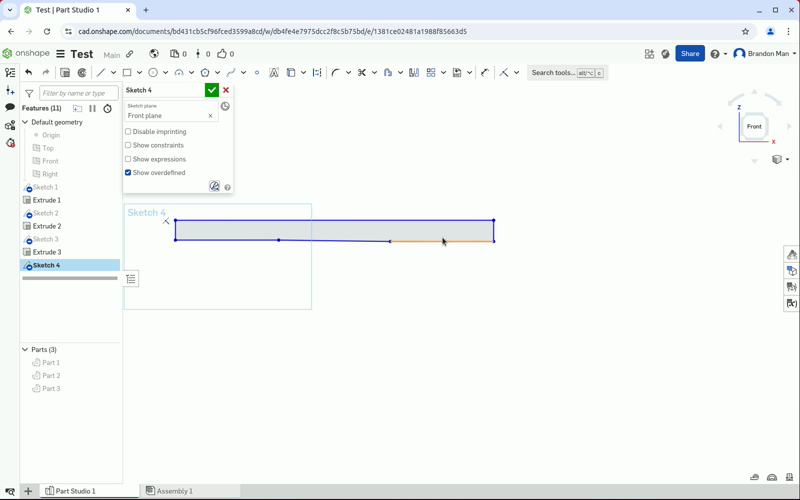
scroll(6)
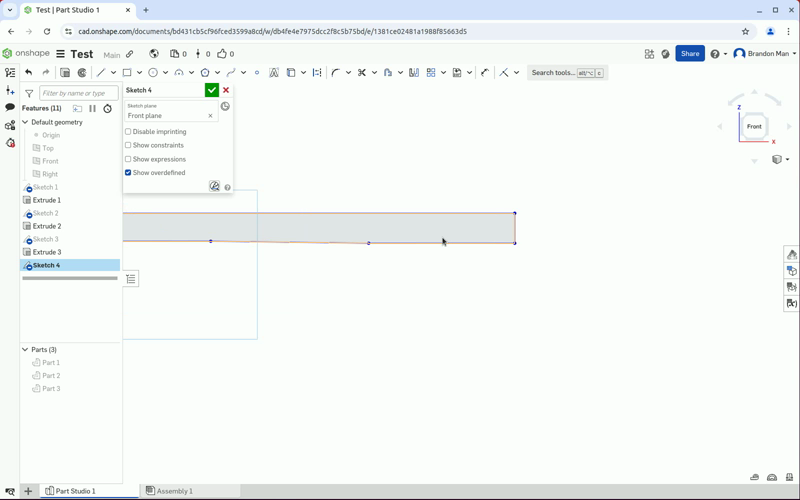
scroll(6)
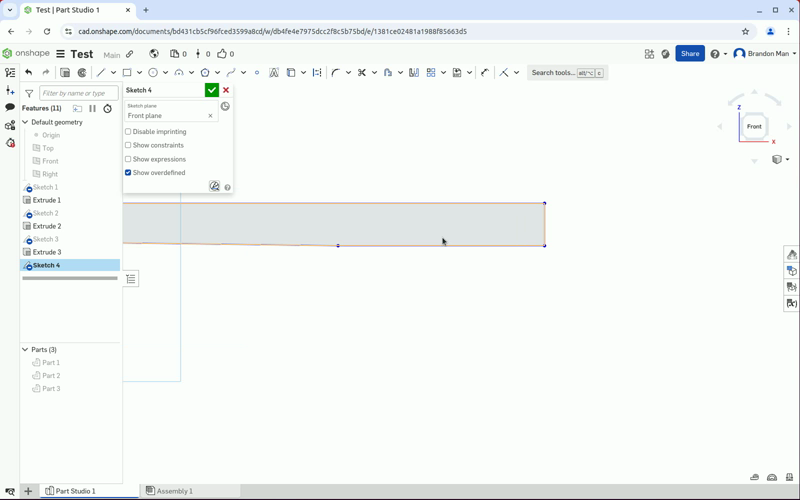
scroll(6)
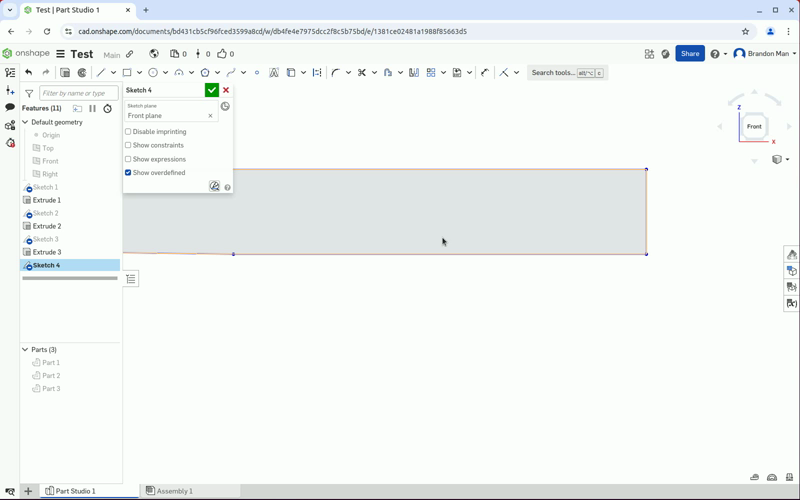
click(442, 237)
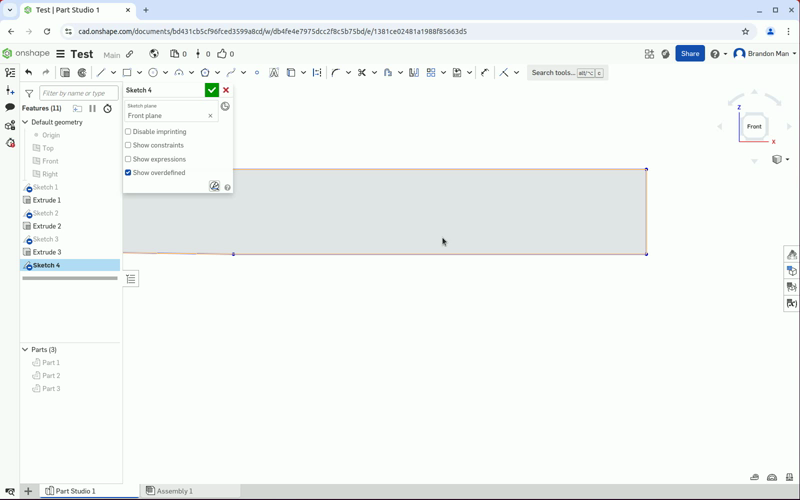
scroll(-6)
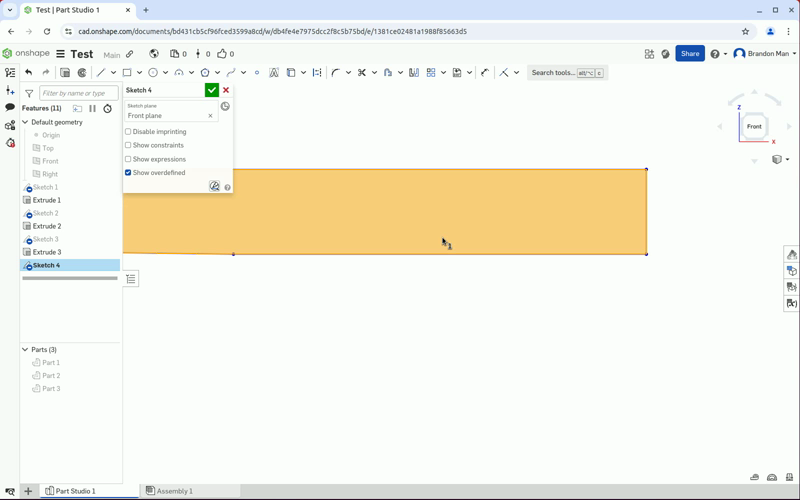
scroll(-6)
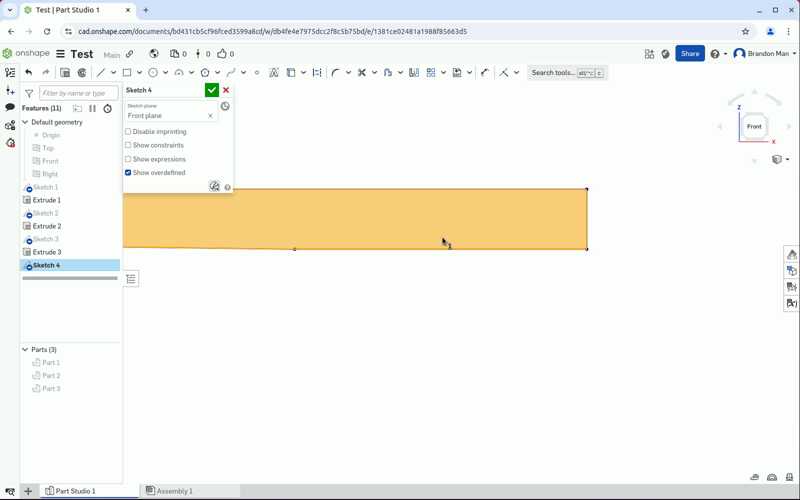
scroll(-6)
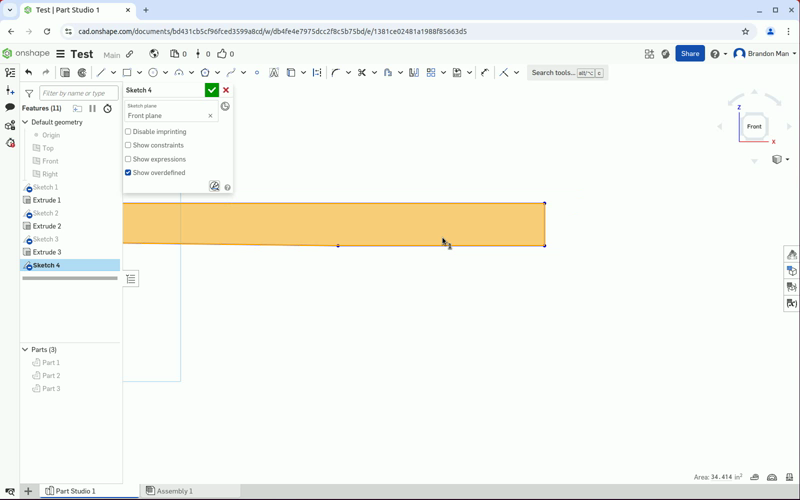
scroll(-6)
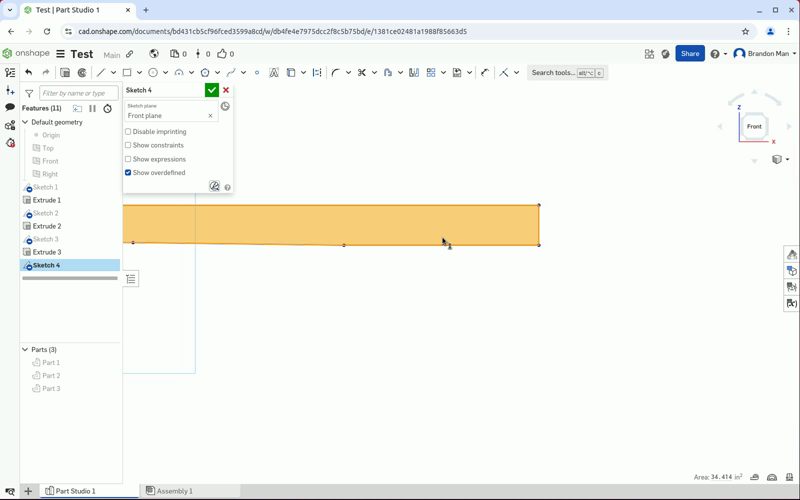
scroll(-6)
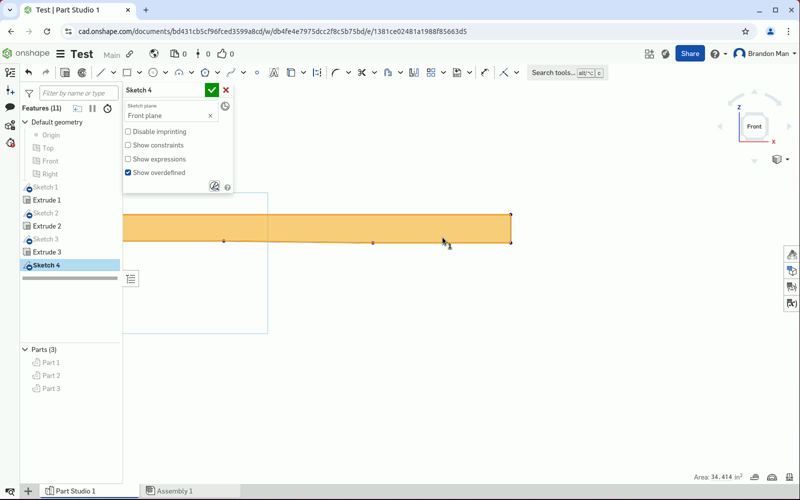
scroll(-6)
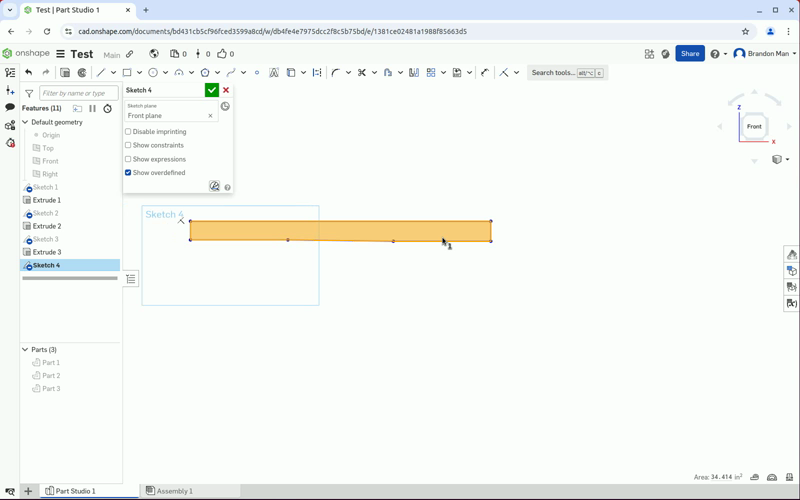
scroll(-6)
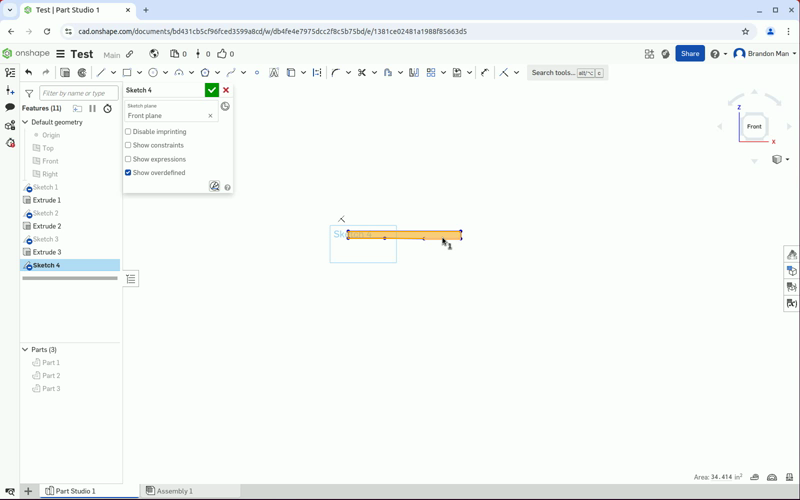
mouse_move(73, 352)
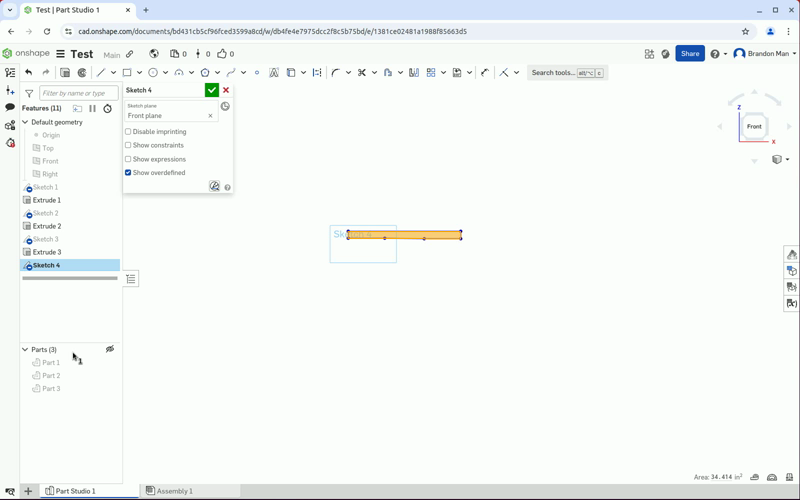
key(shift+y)
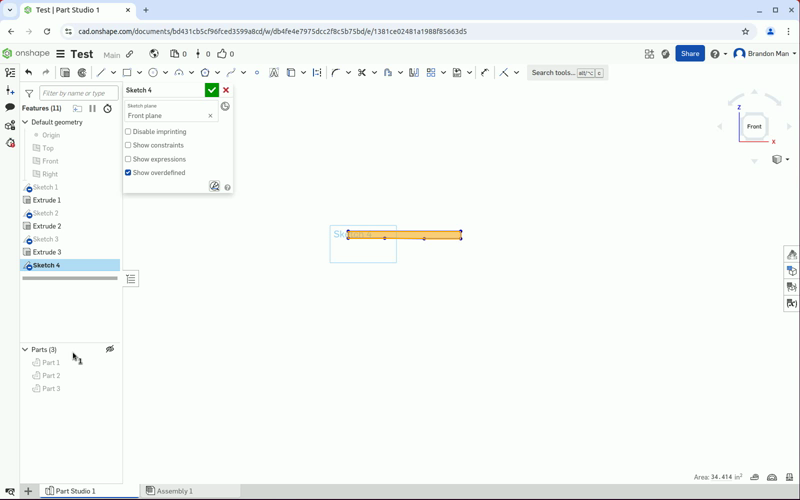
key(shift+e)
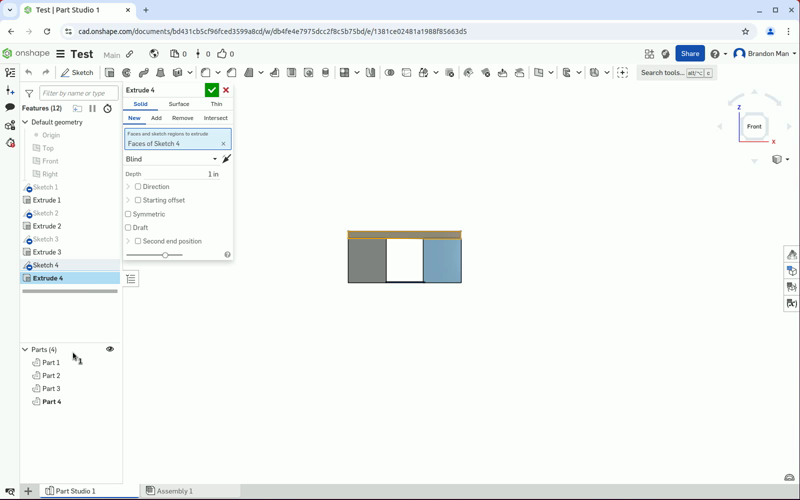
mouse_move(143, 106)
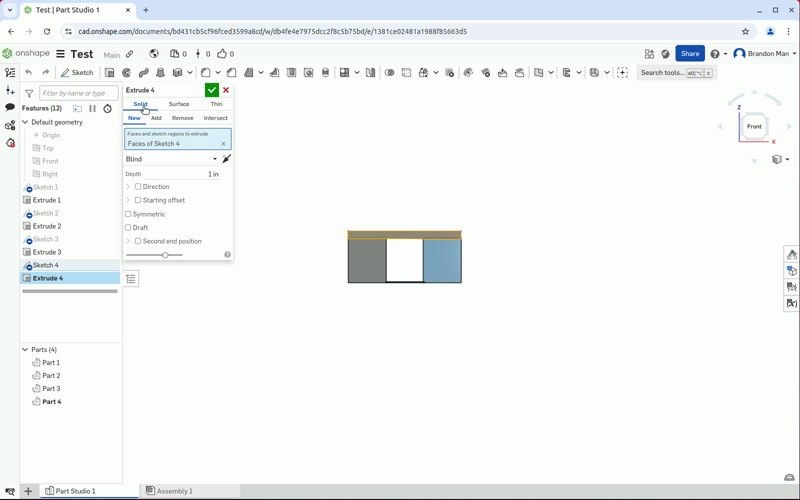
click(143, 106)
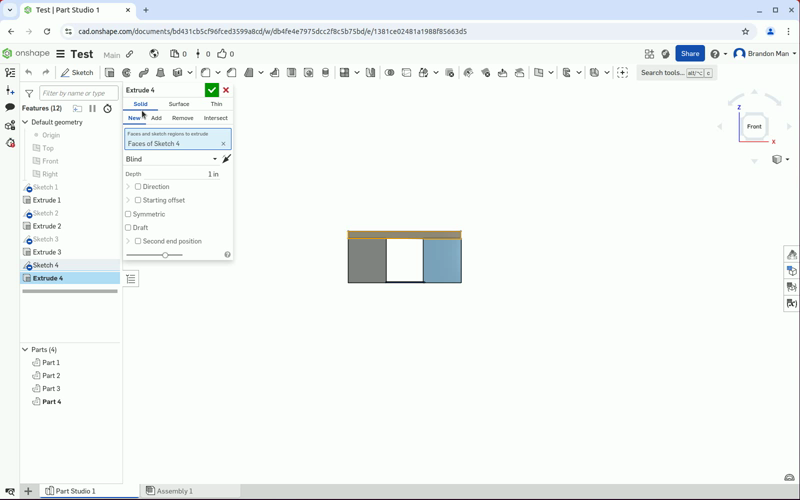
mouse_move(137, 120)
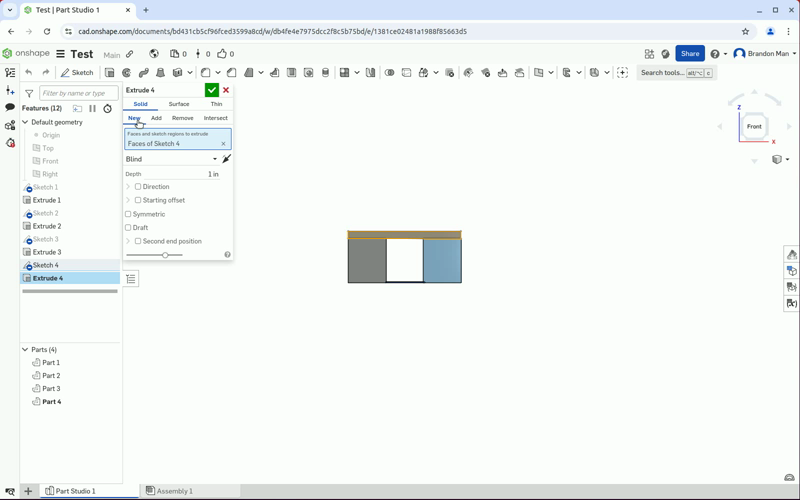
click(137, 120)
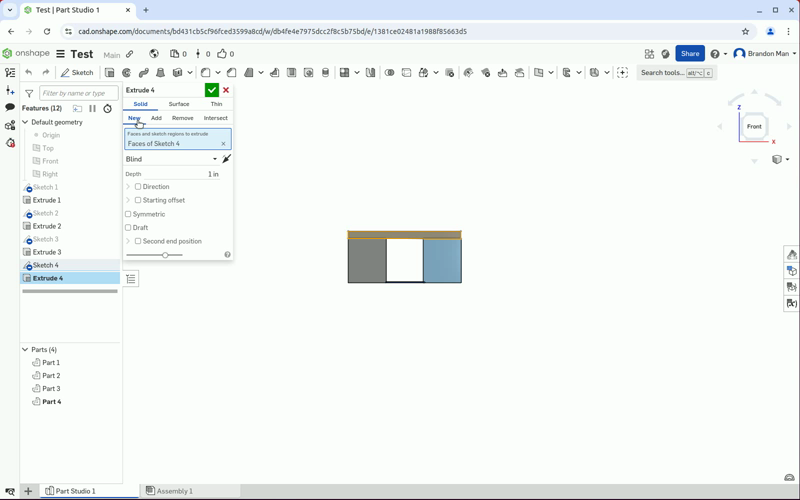
key(tab, 4)
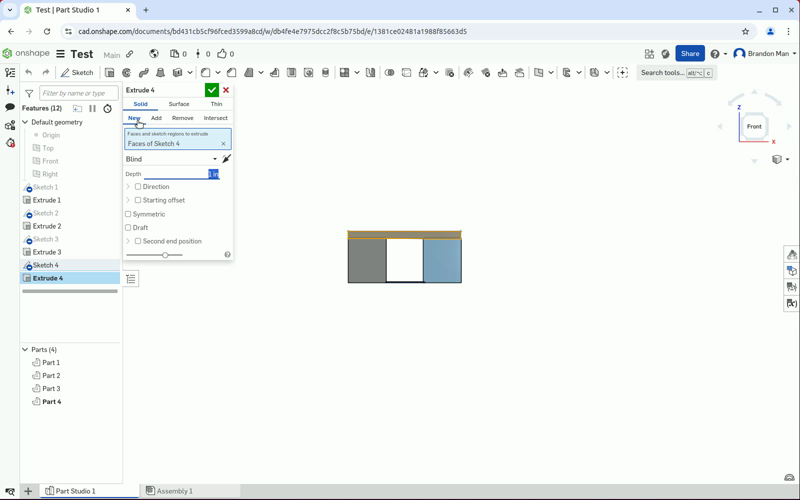
text(-0.241)
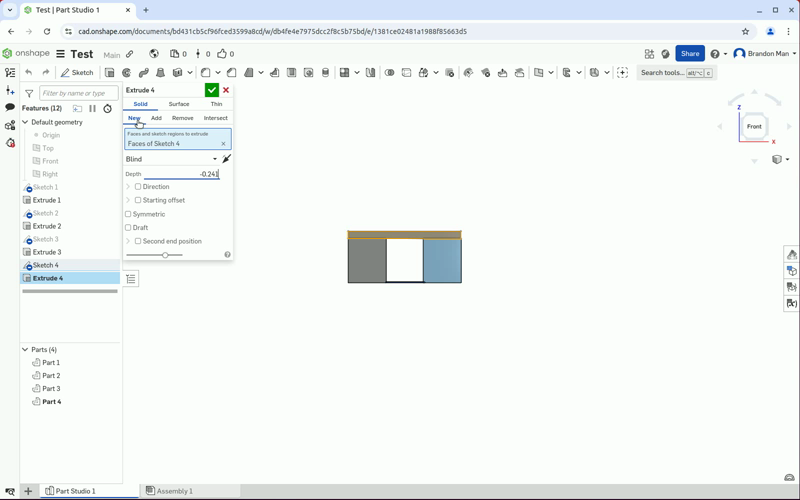
key(enter)
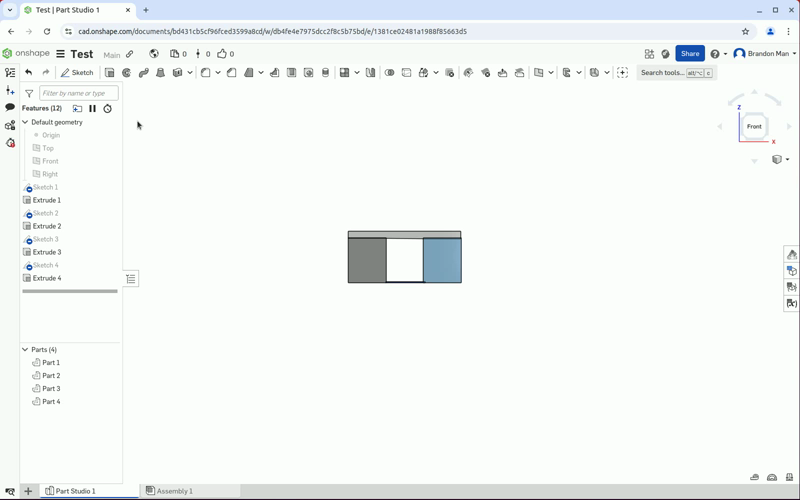
key(shift+h)
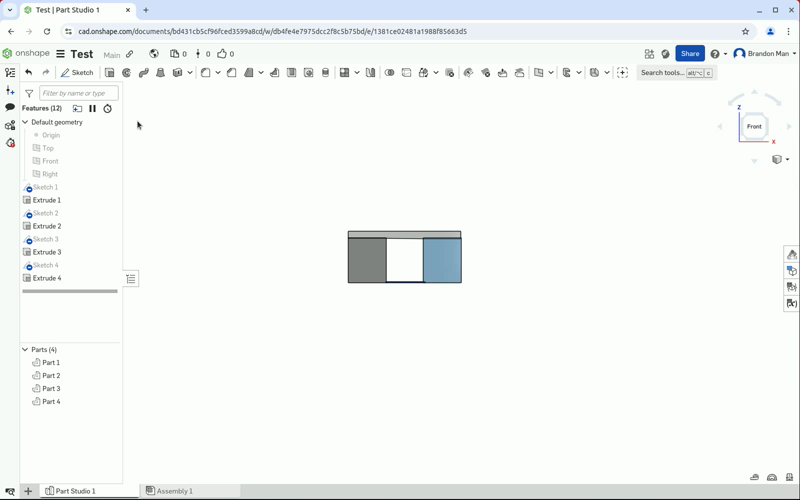
key(shift+h)
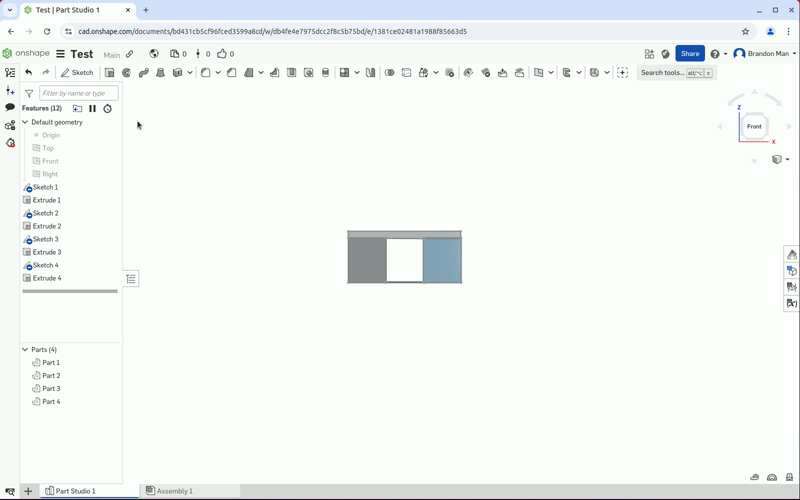
key(shift+7)
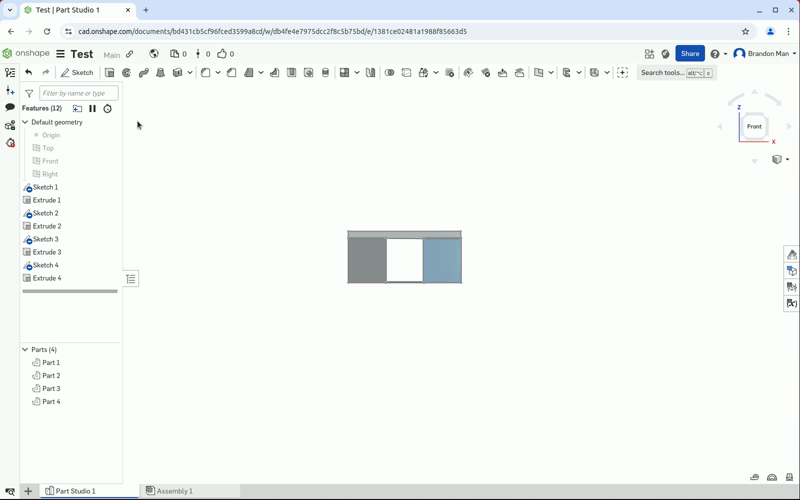
key(left, 2)
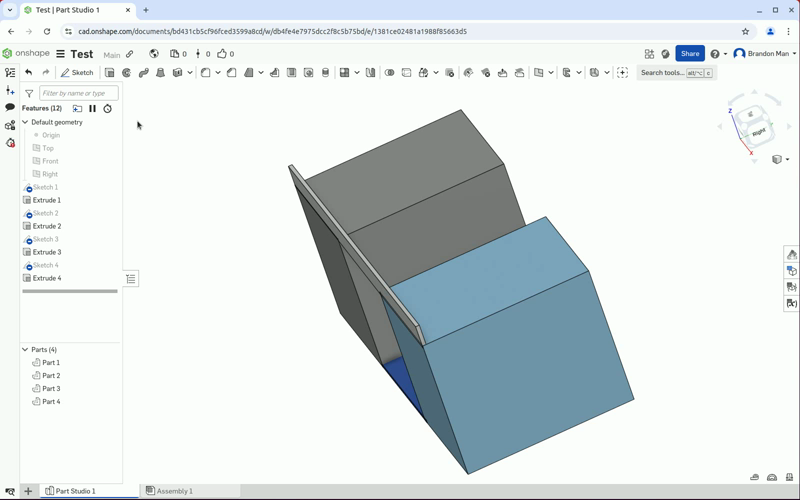
key(down, 2)
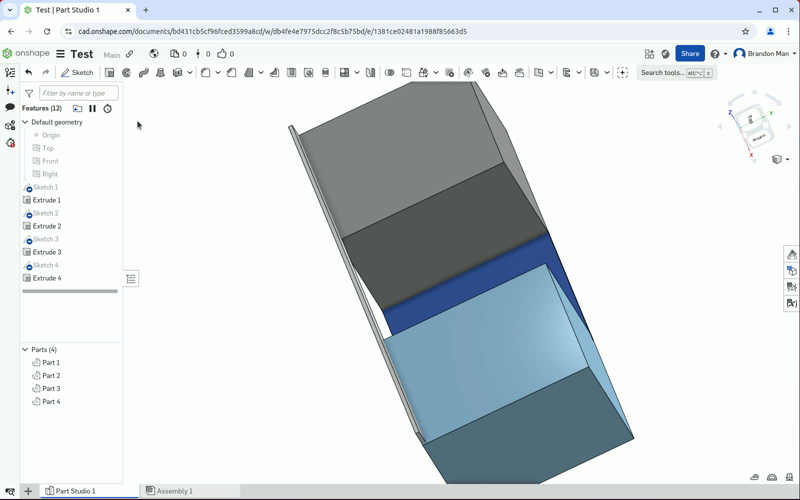
key(up, 2)
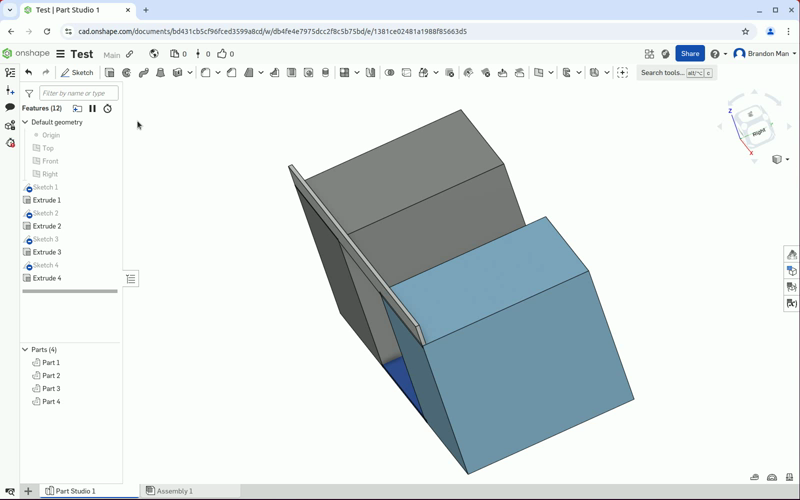
key(right, 2)
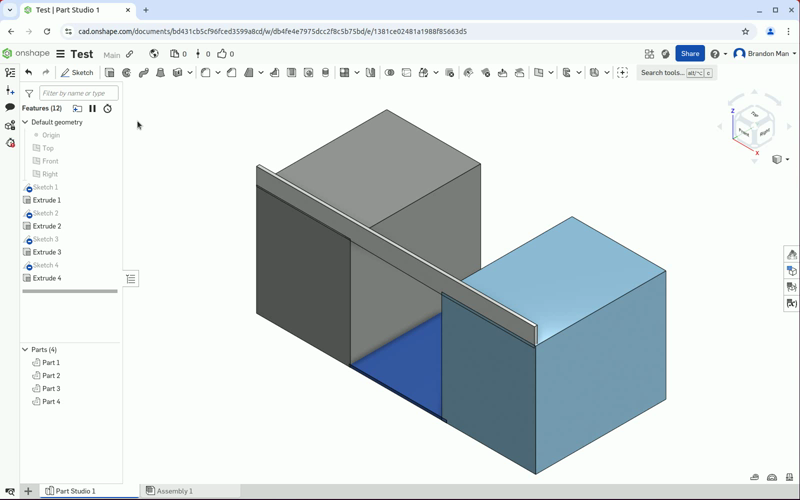
mouse_move(73, 189)
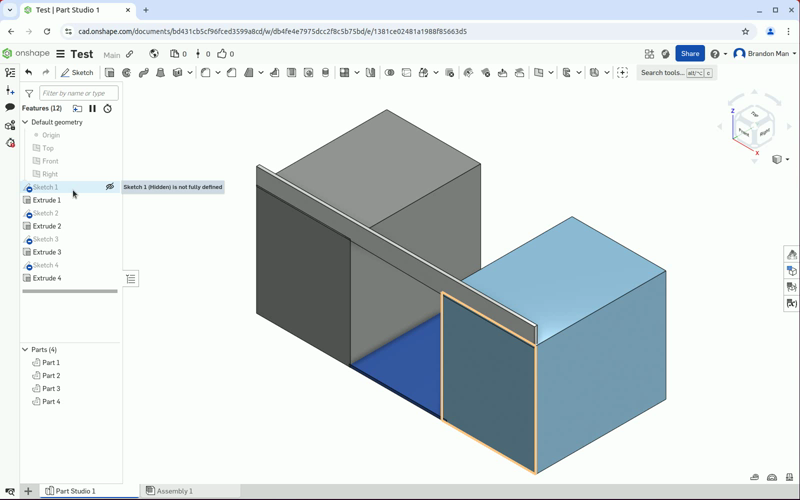
click(73, 189)